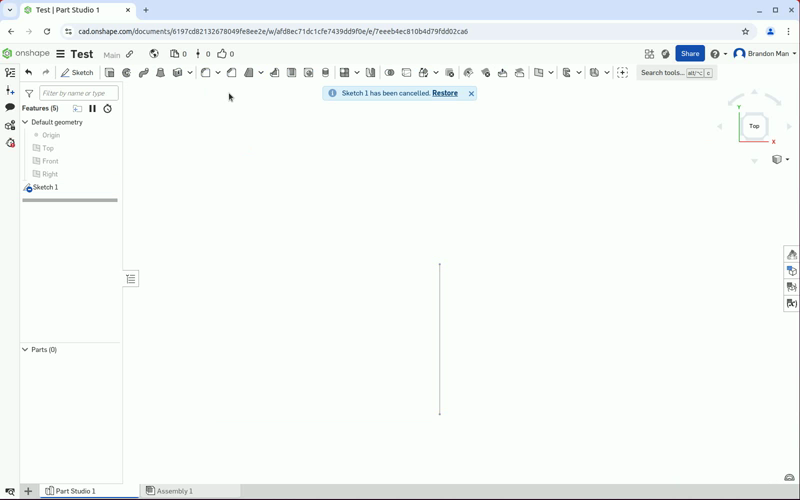
key(shift+h)
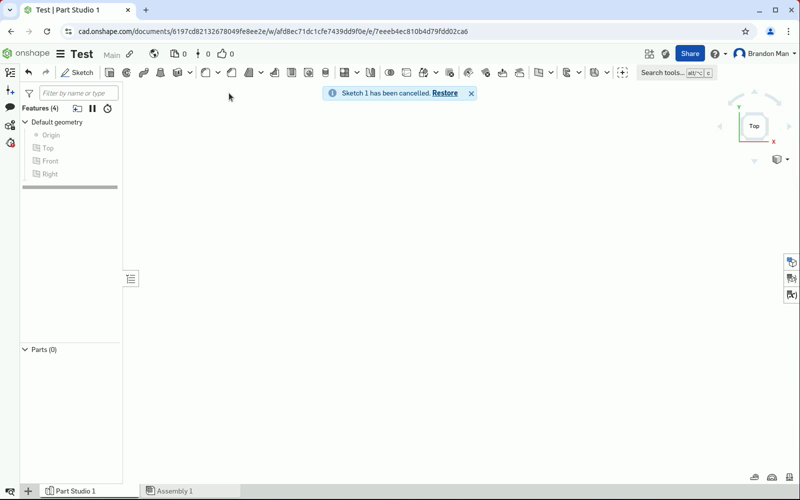
mouse_move(73, 352)
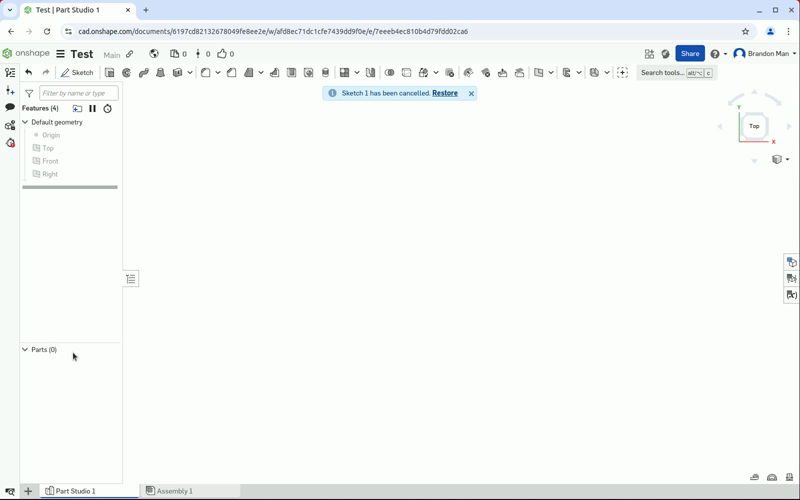
key(y)
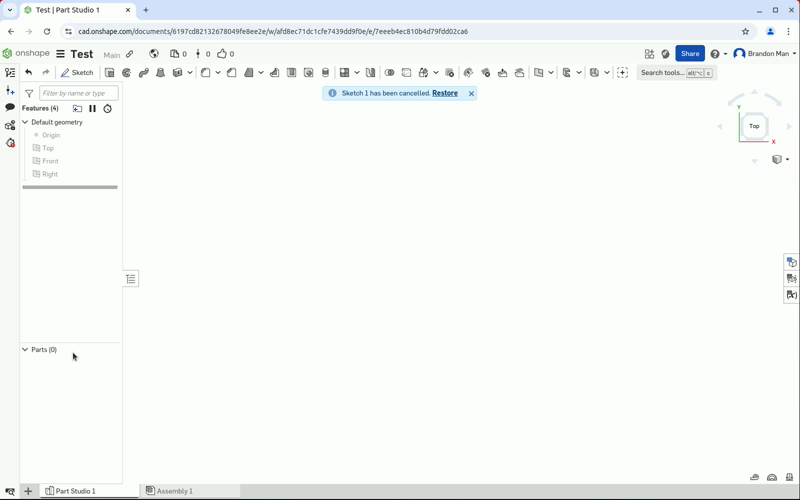
key(shift+p)
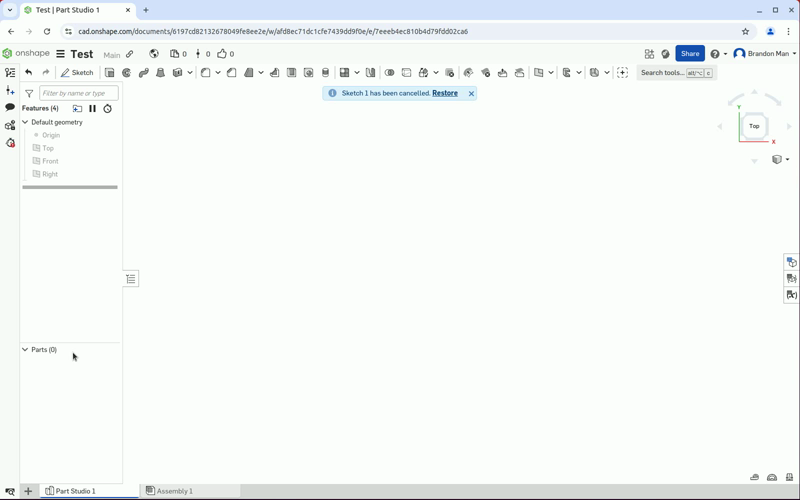
key(space)
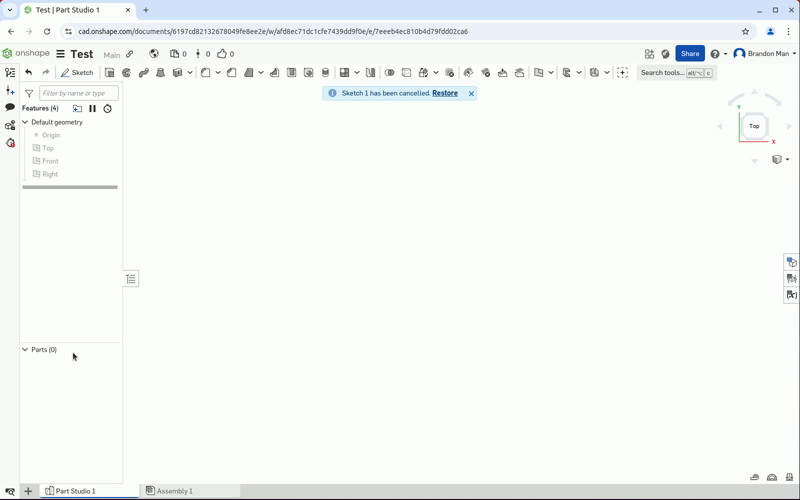
key_down(shift)
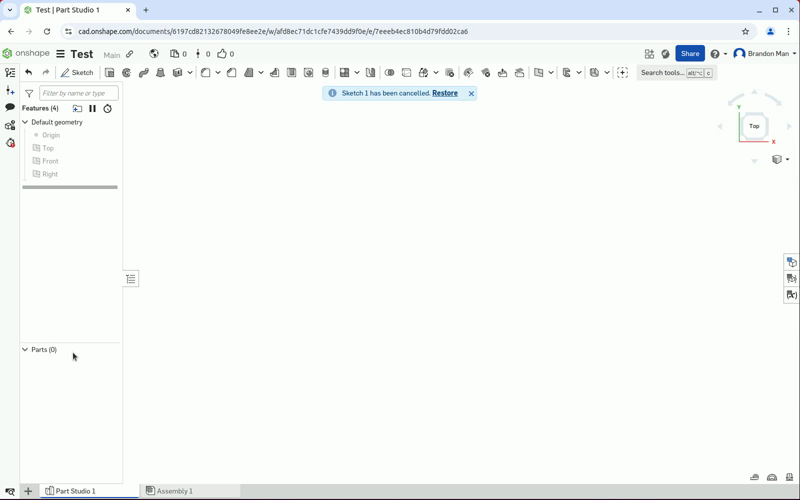
key(up)
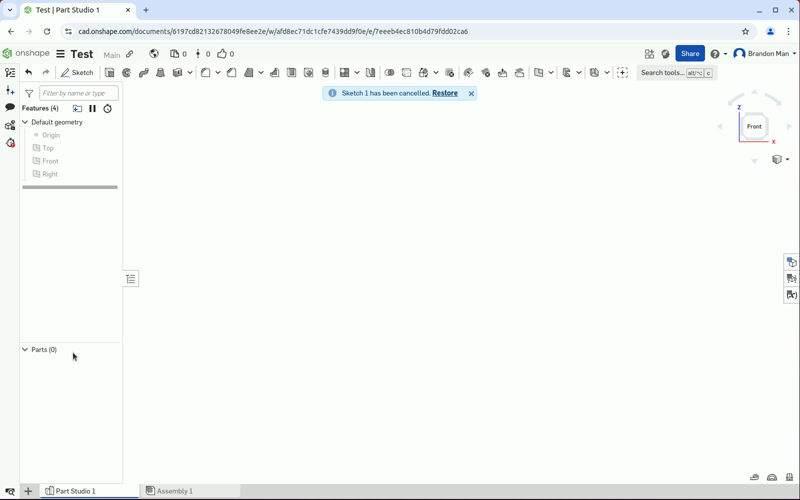
key_up(shift)
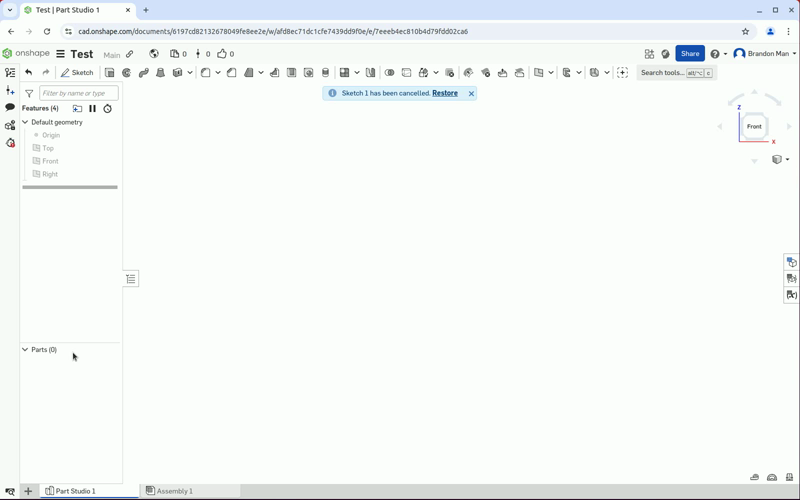
mouse_move(73, 352)
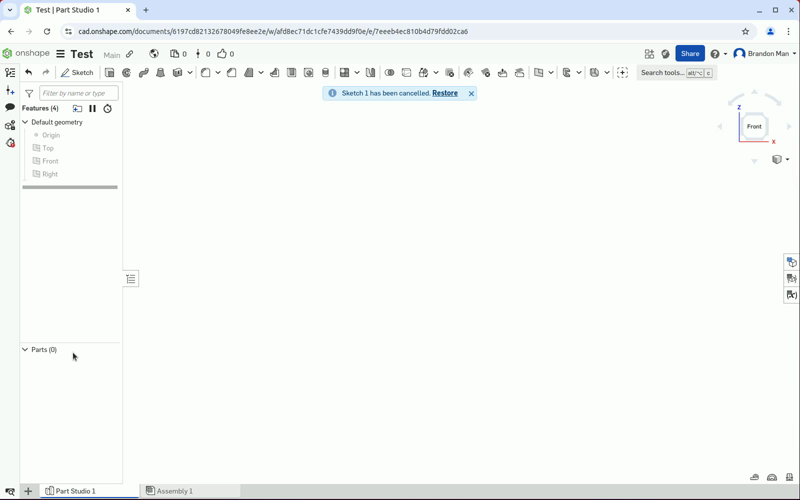
key(shift+y)
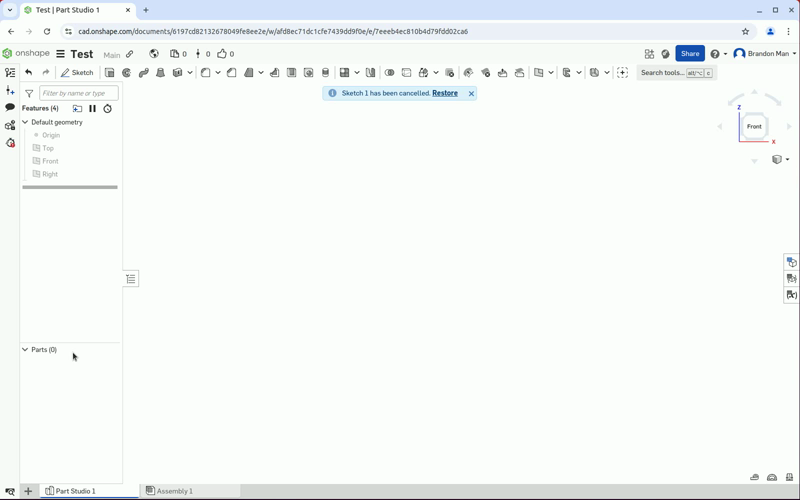
key(shift+s)
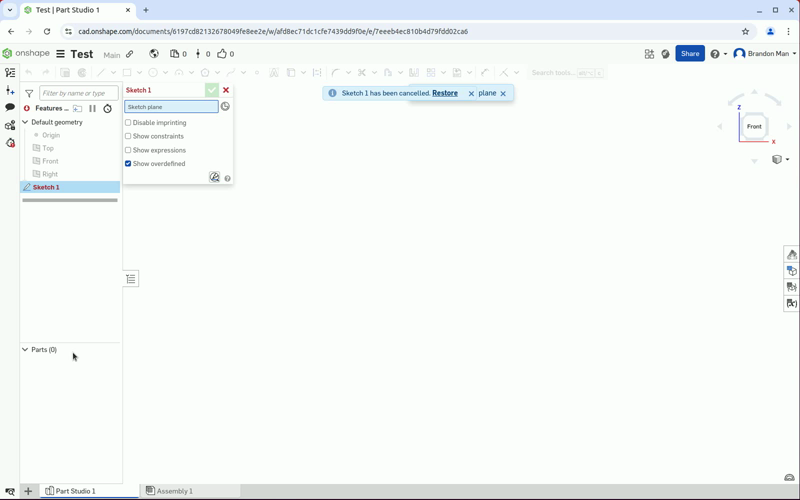
mouse_move(73, 163)
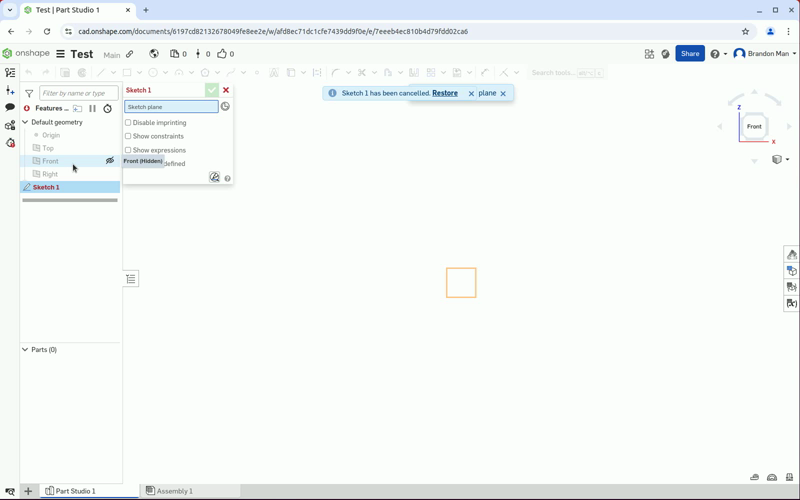
click(73, 163)
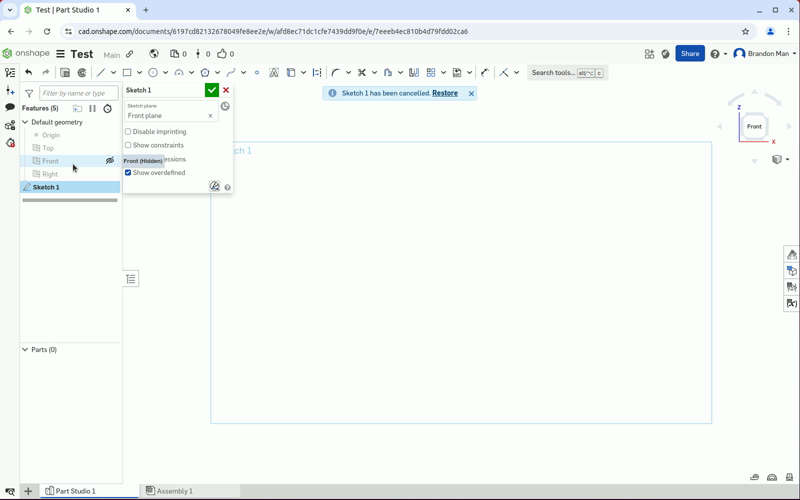
mouse_move(73, 352)
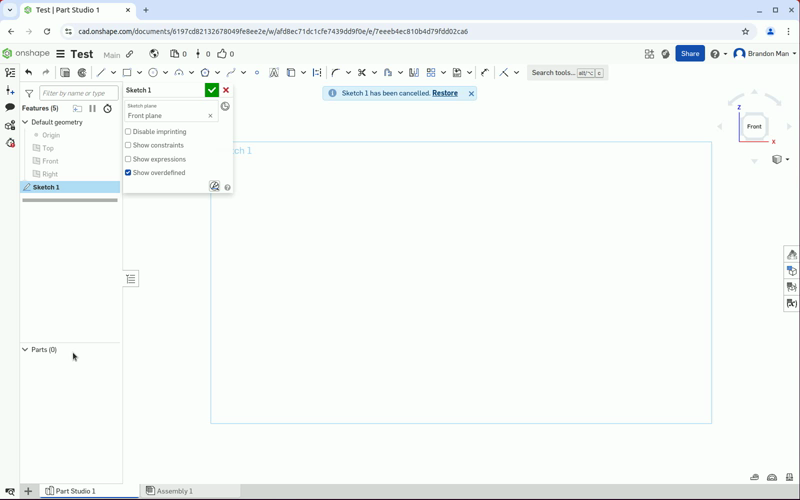
key(y)
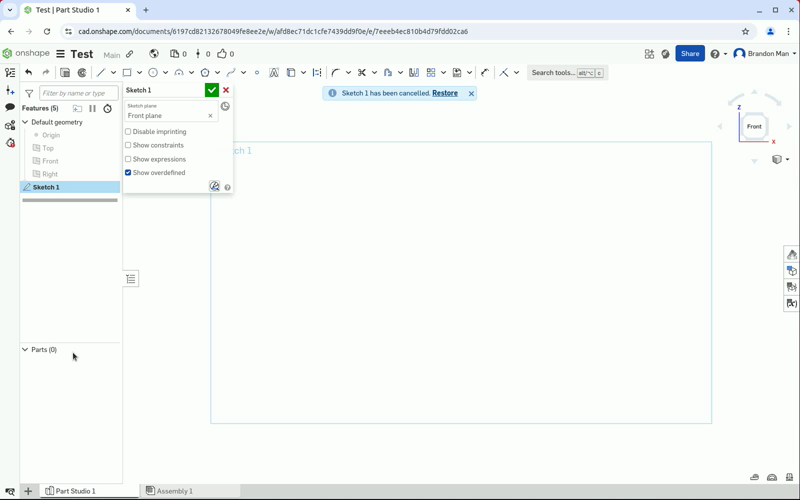
key(l)
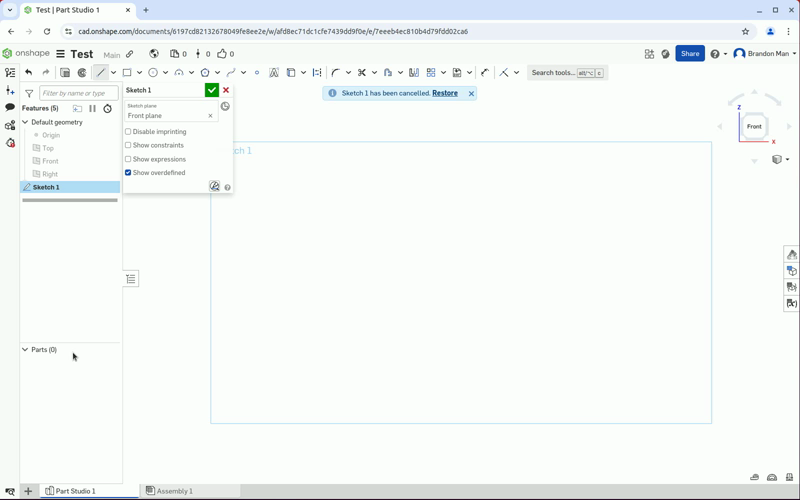
key_down(shift)
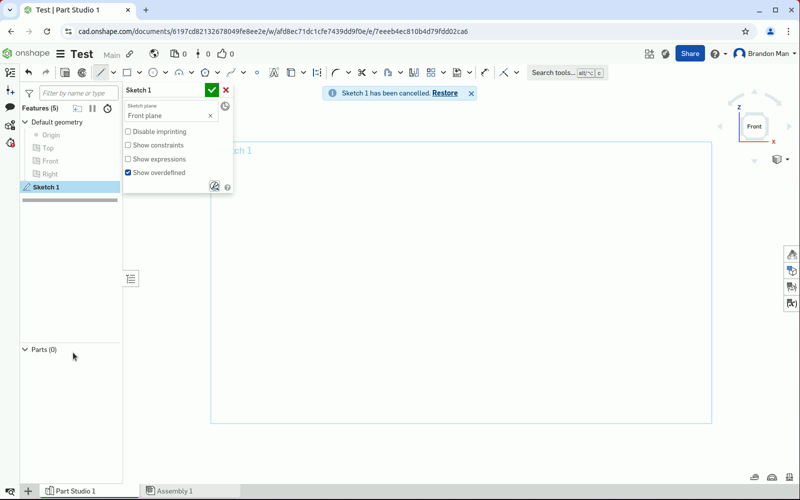
mouse_move(460, 282)
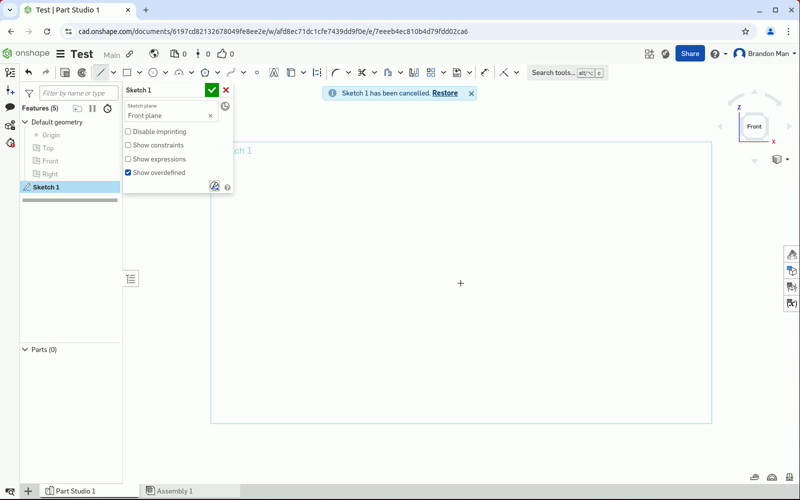
click(460, 282)
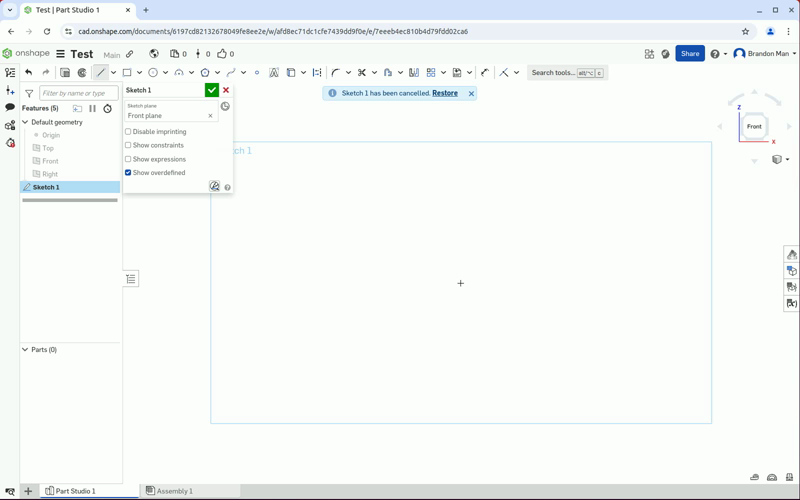
key_up(shift)
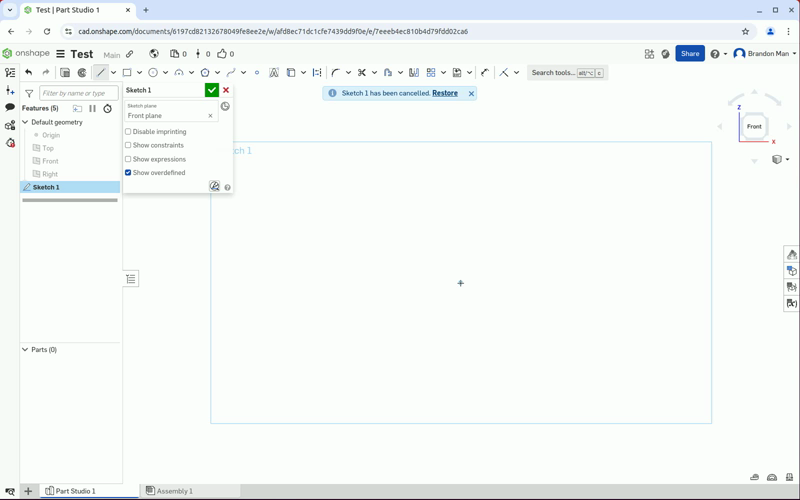
key_down(shift)
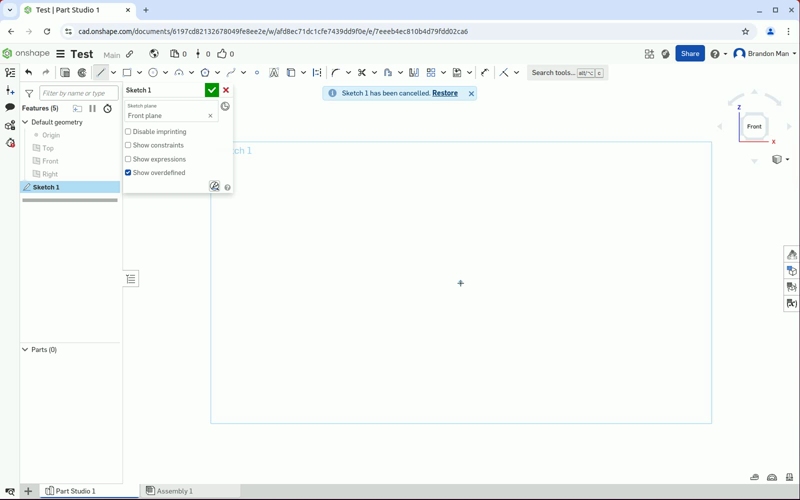
mouse_move(490, 282)
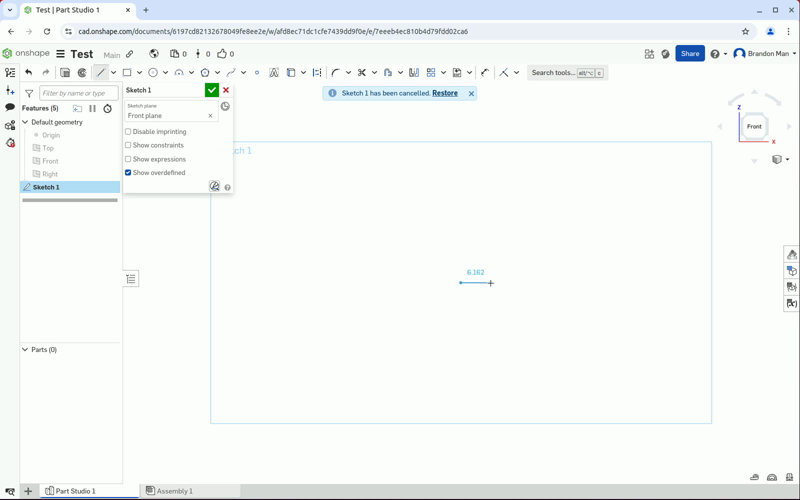
mouse_move(463, 282)
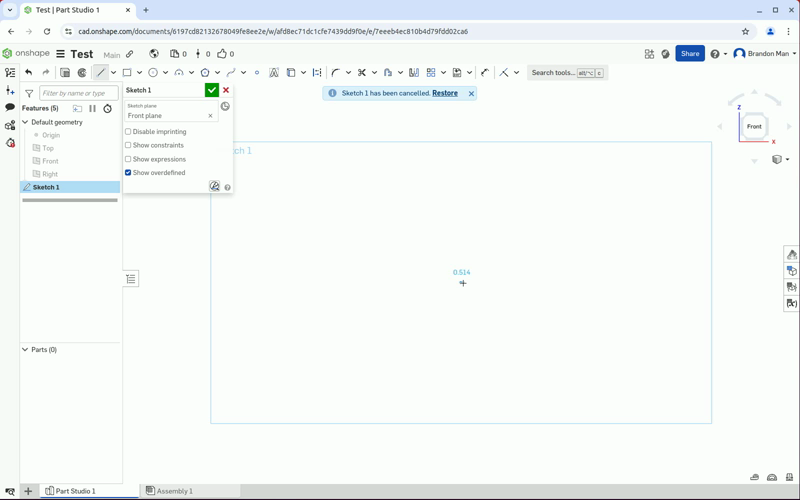
scroll(6)
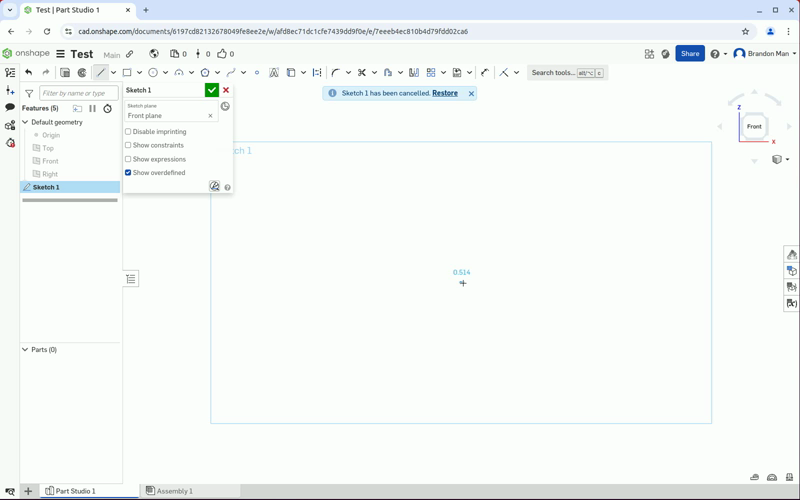
scroll(6)
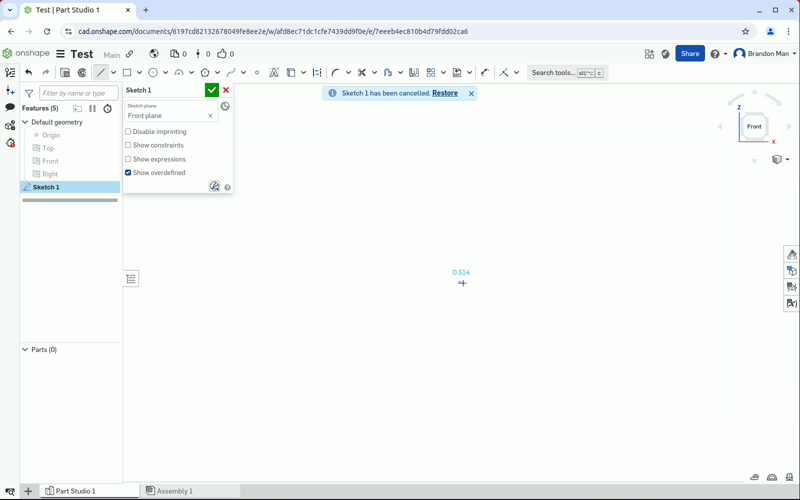
scroll(6)
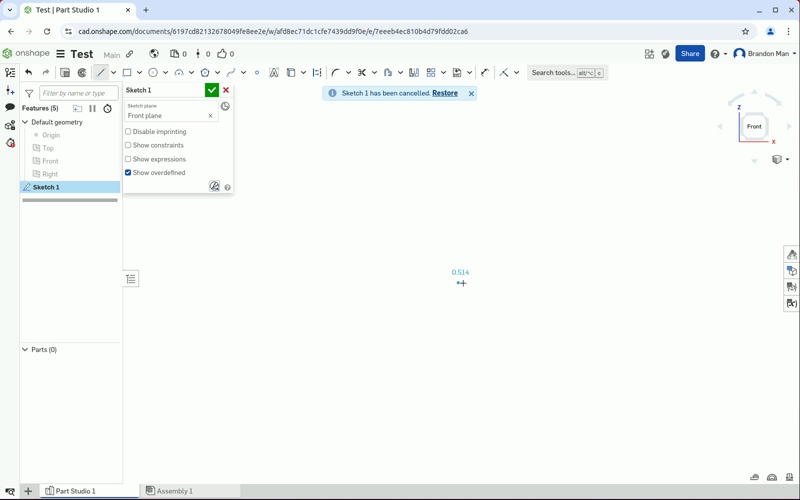
scroll(6)
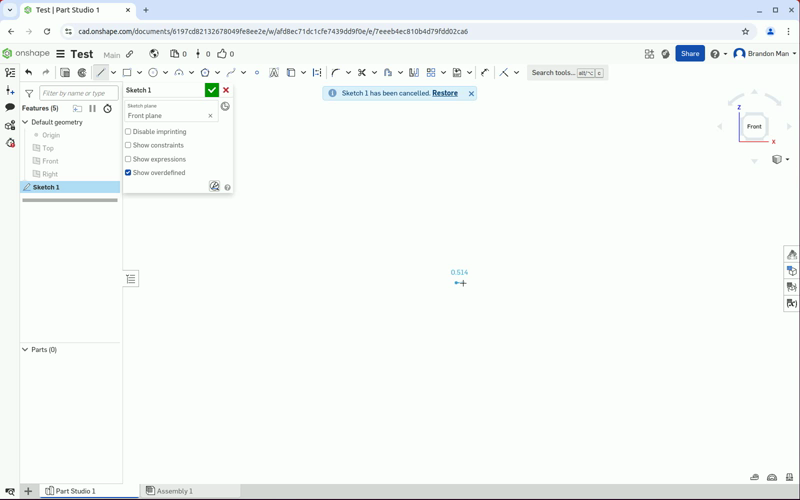
scroll(6)
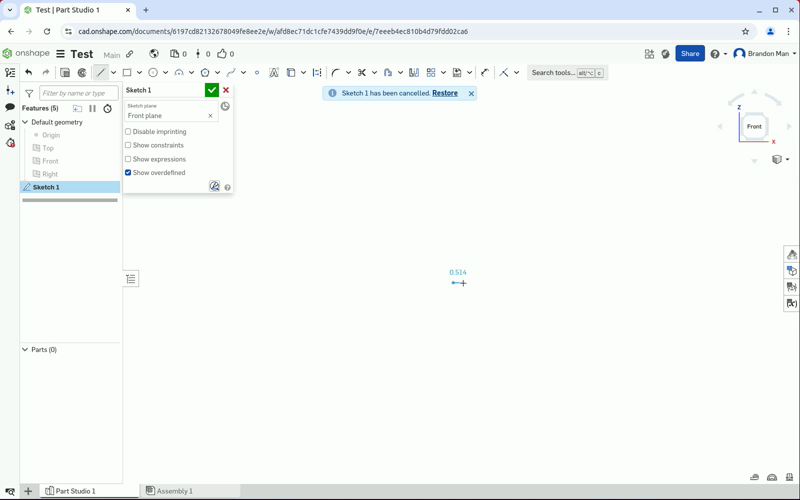
scroll(6)
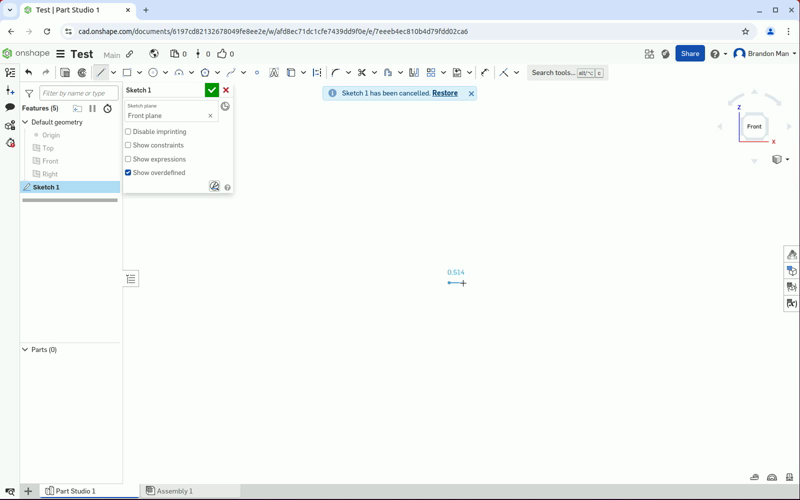
scroll(6)
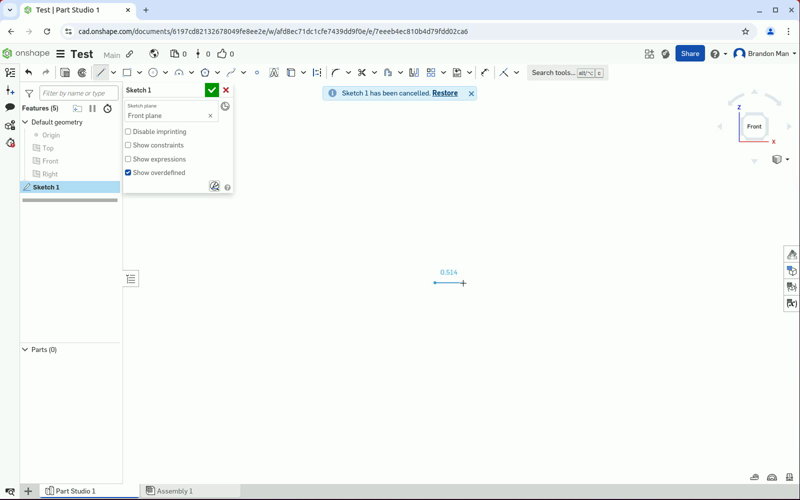
click(463, 282)
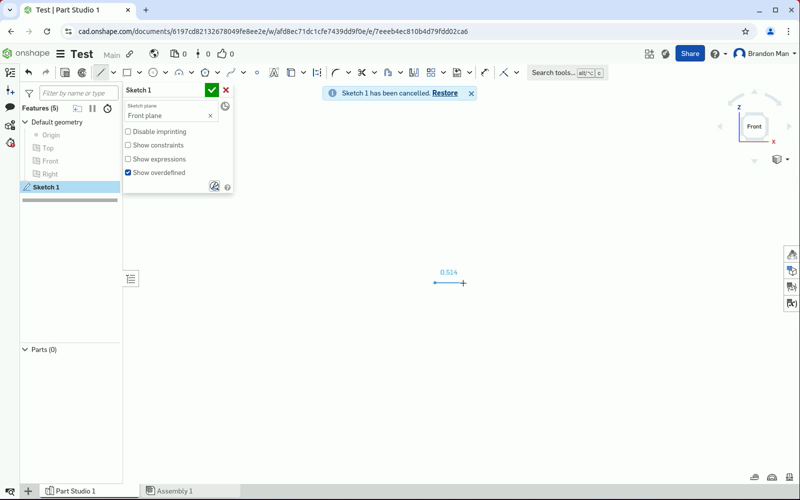
scroll(-6)
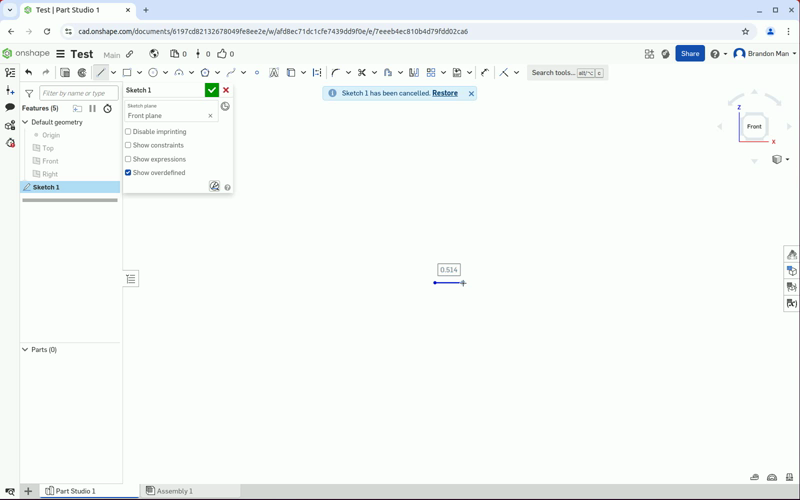
scroll(-6)
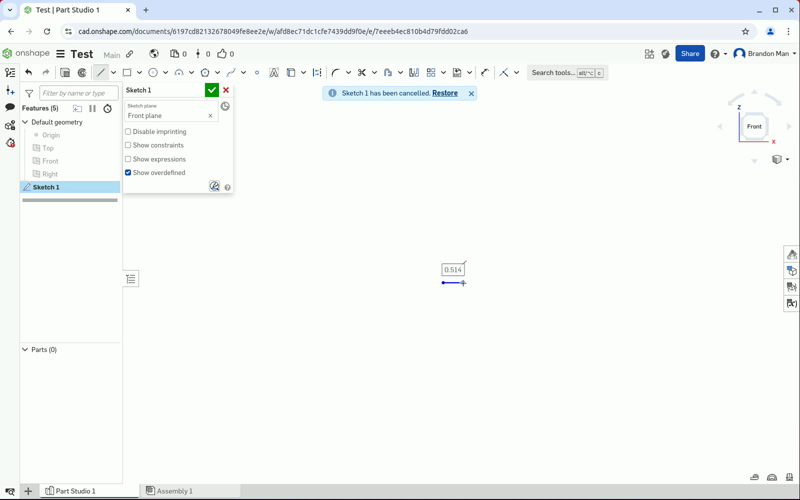
scroll(-6)
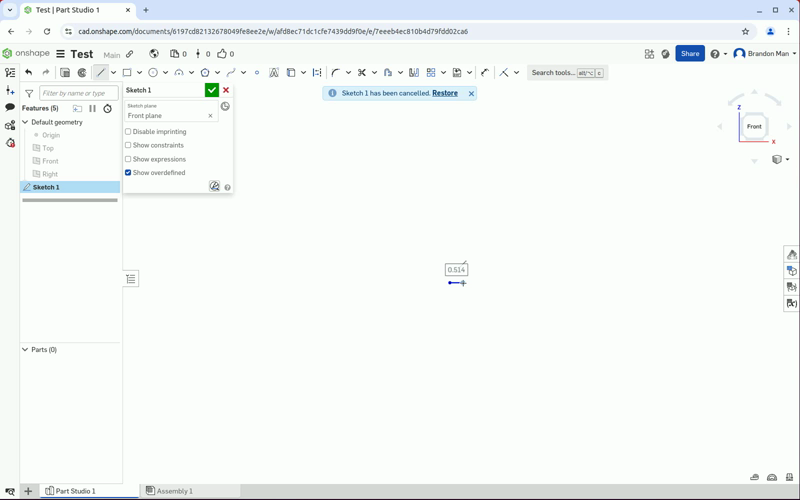
scroll(-6)
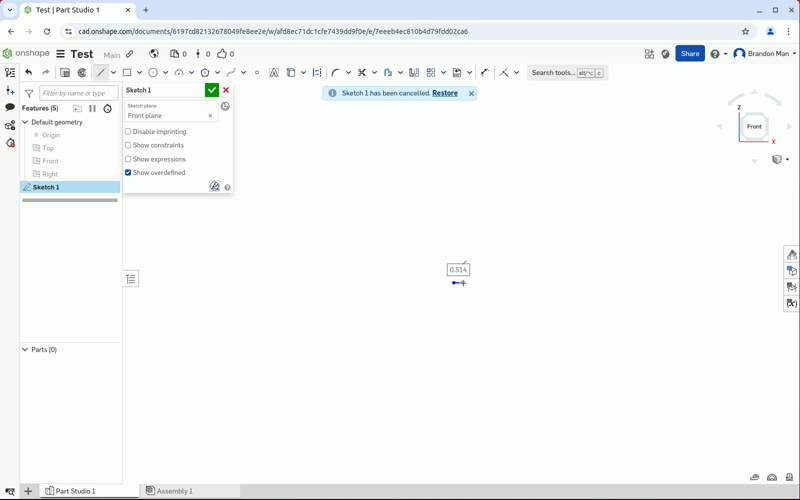
scroll(-6)
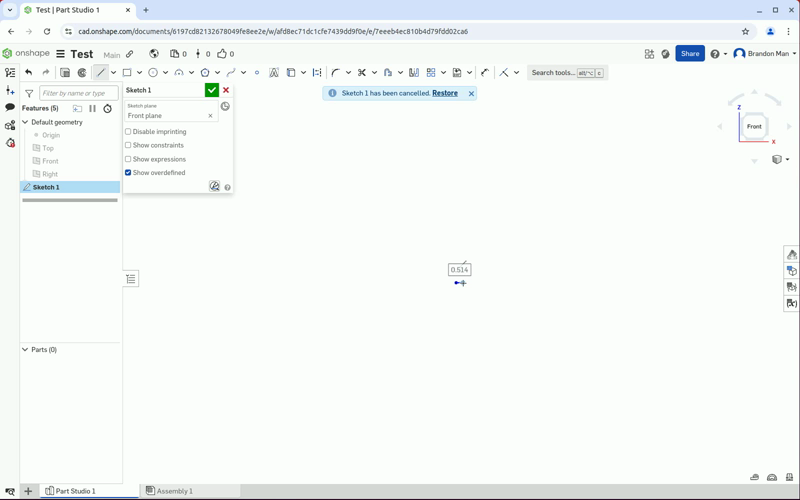
scroll(-6)
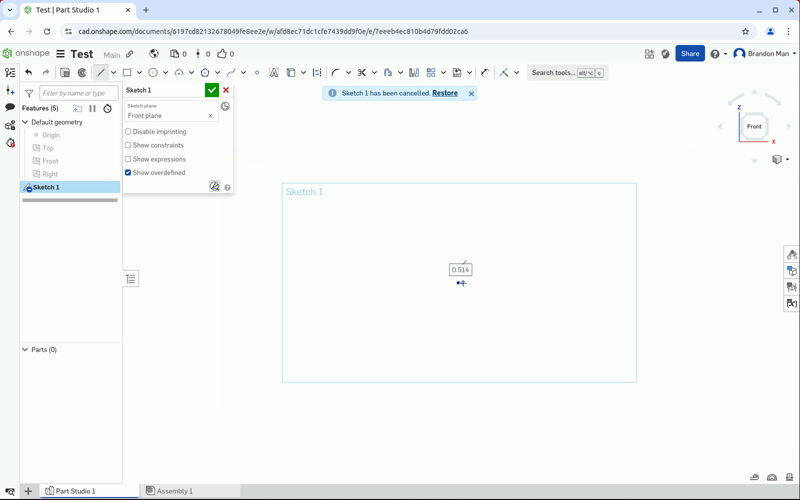
scroll(-6)
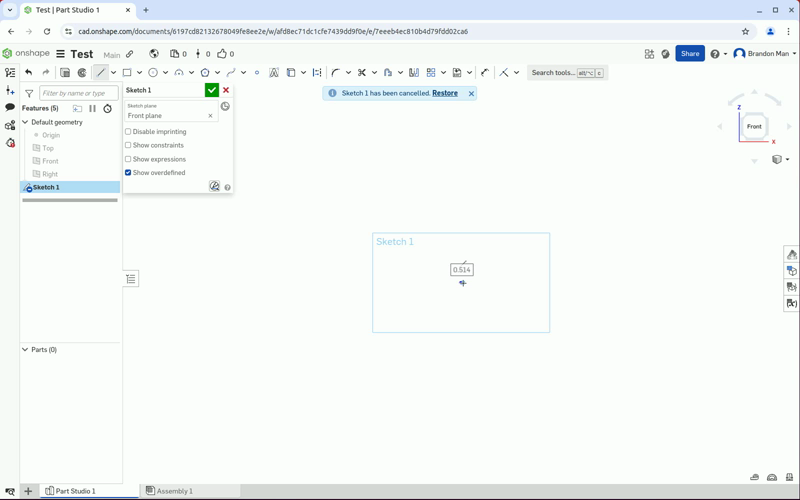
key_up(shift)
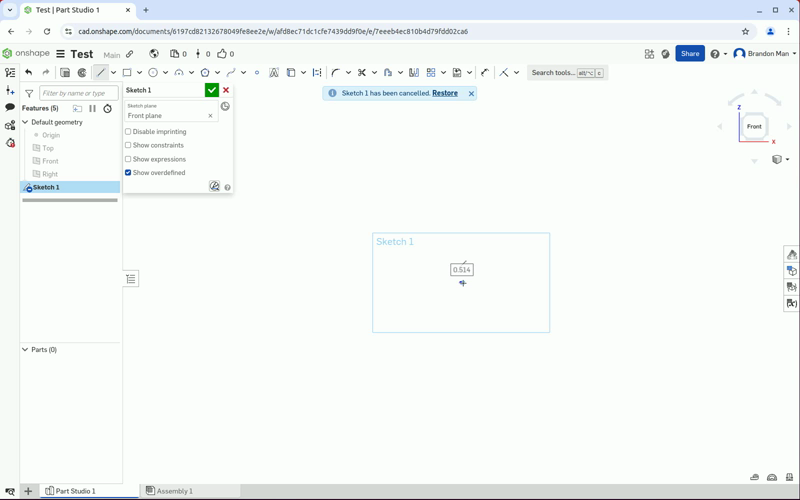
key_down(shift)
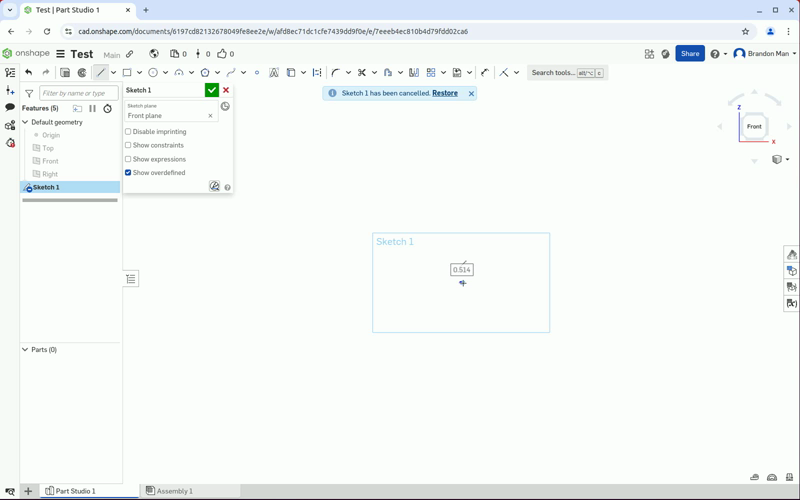
mouse_move(493, 282)
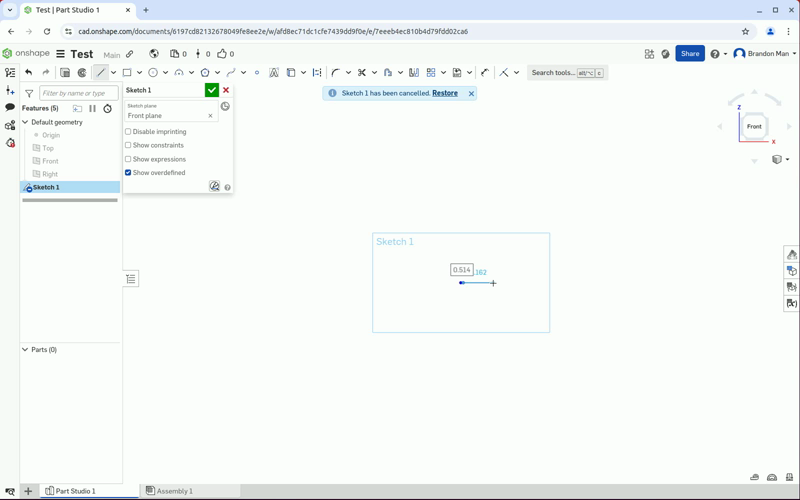
mouse_move(463, 261)
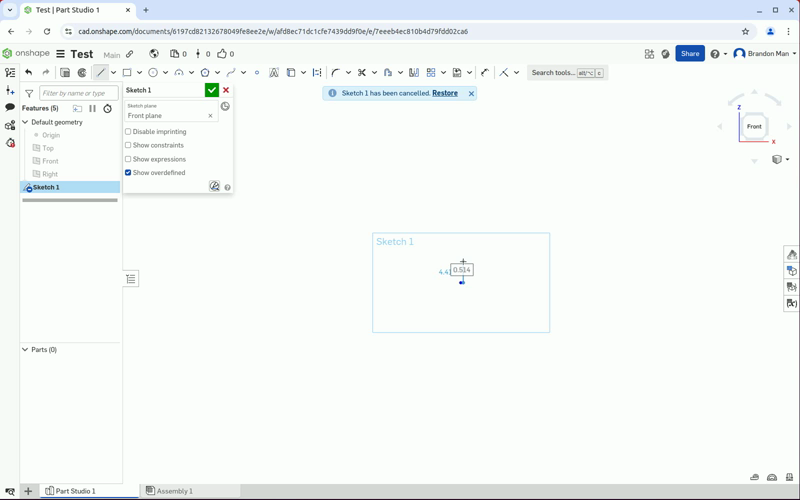
click(463, 261)
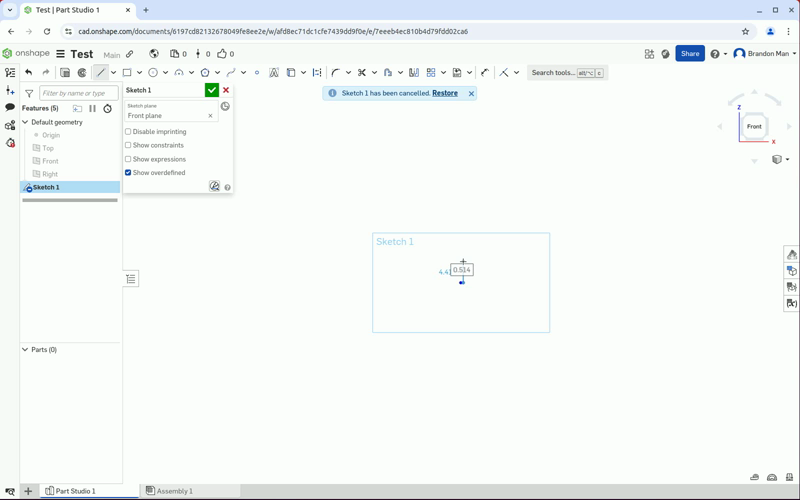
key_up(shift)
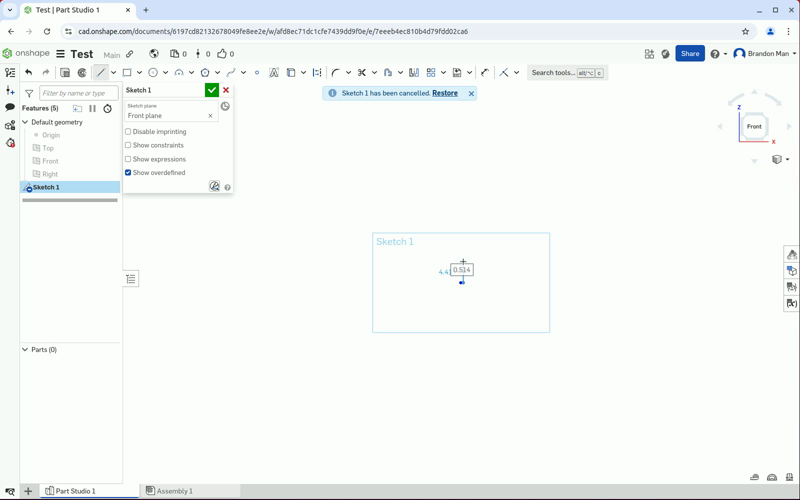
key_down(shift)
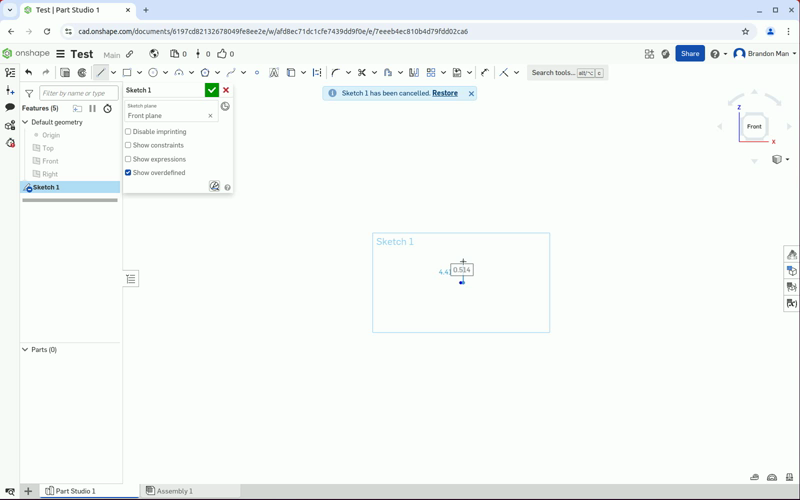
mouse_move(493, 261)
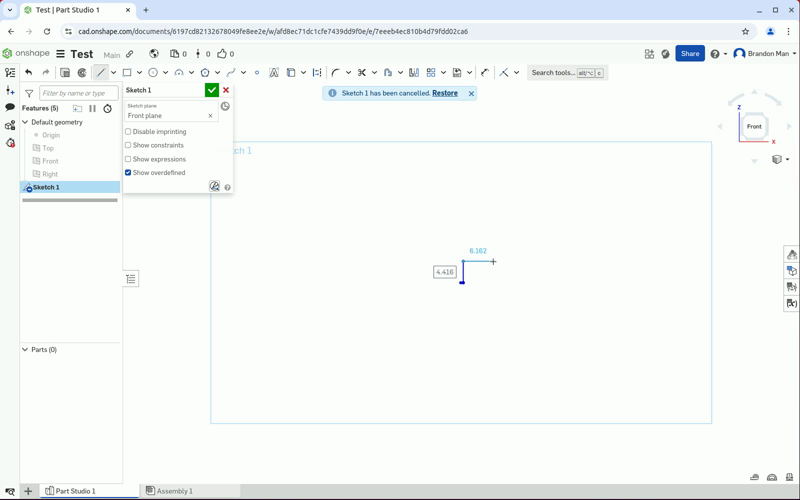
mouse_move(460, 261)
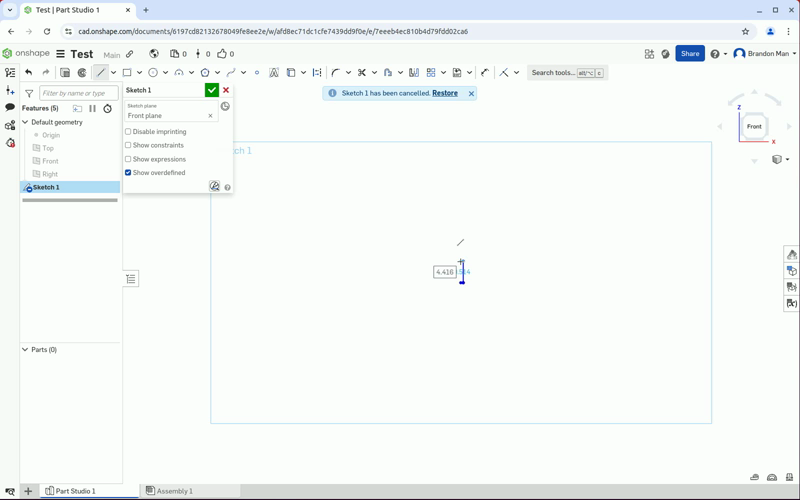
scroll(6)
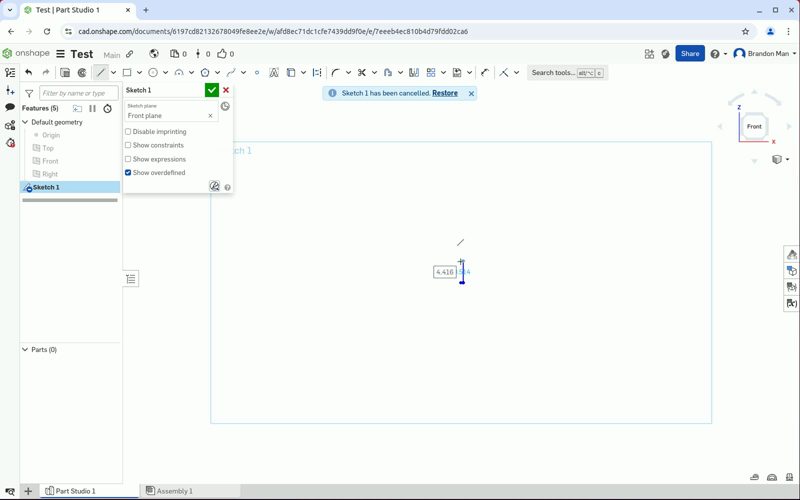
scroll(6)
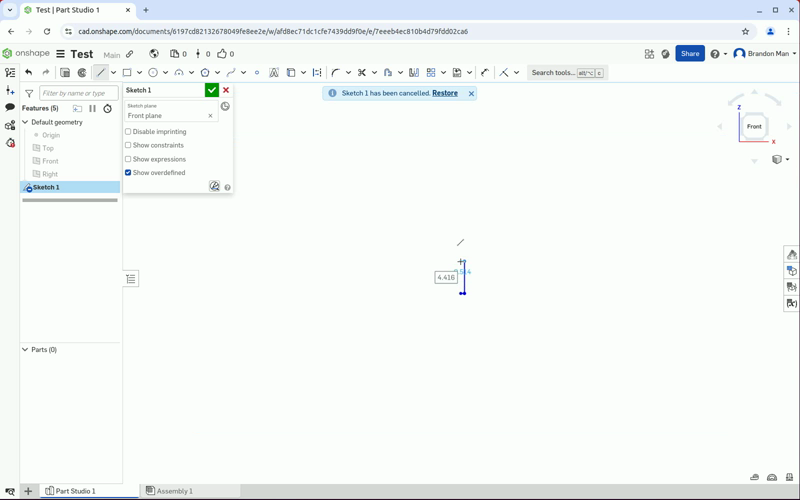
scroll(6)
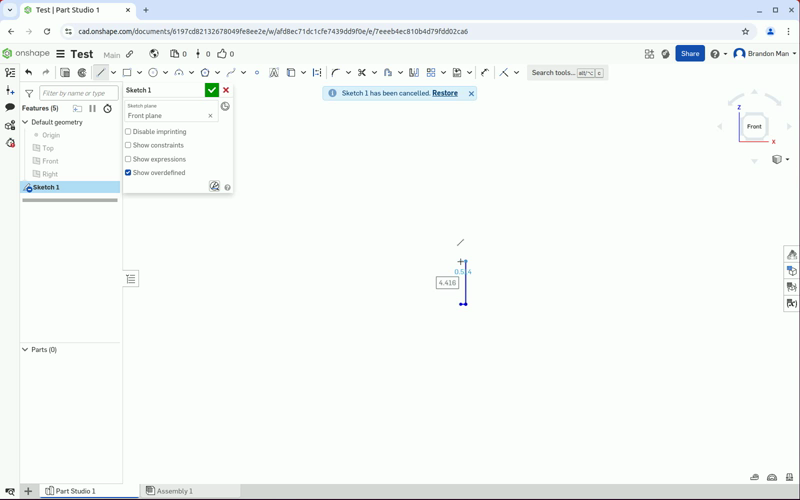
scroll(6)
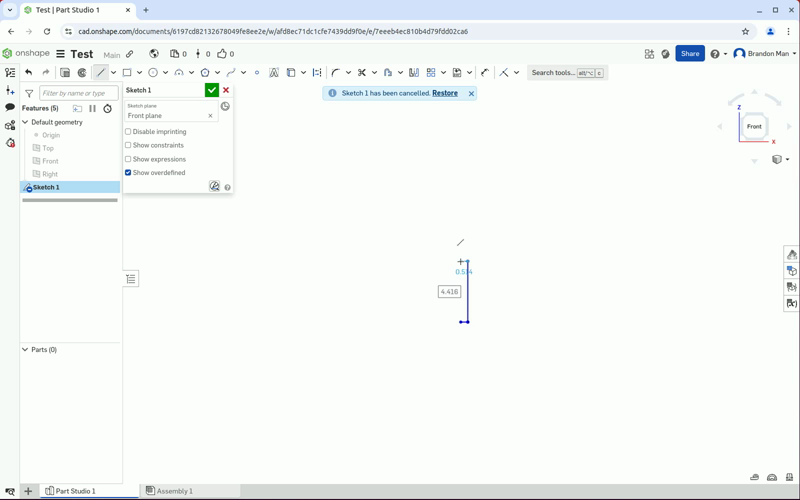
scroll(6)
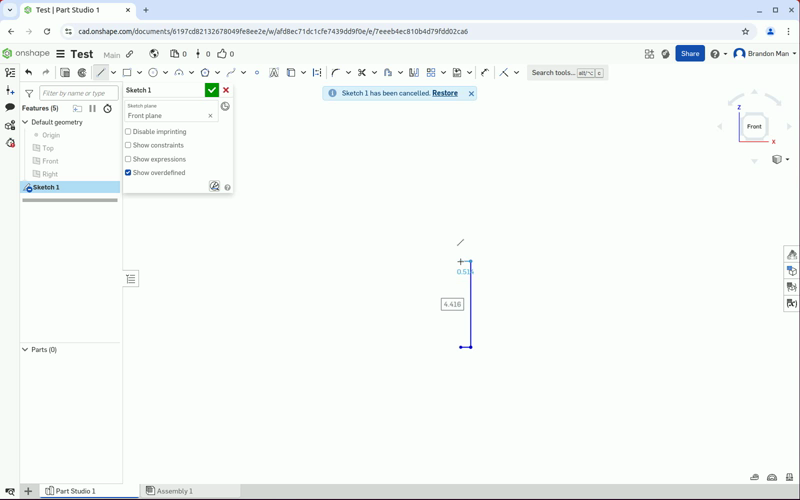
scroll(6)
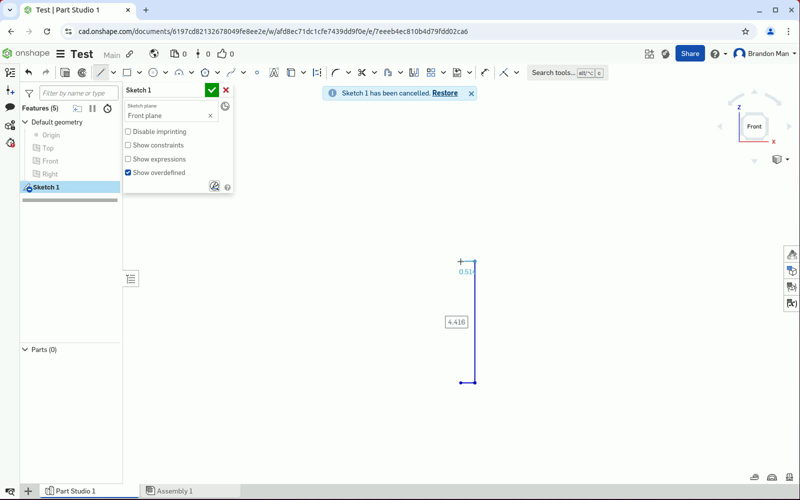
scroll(6)
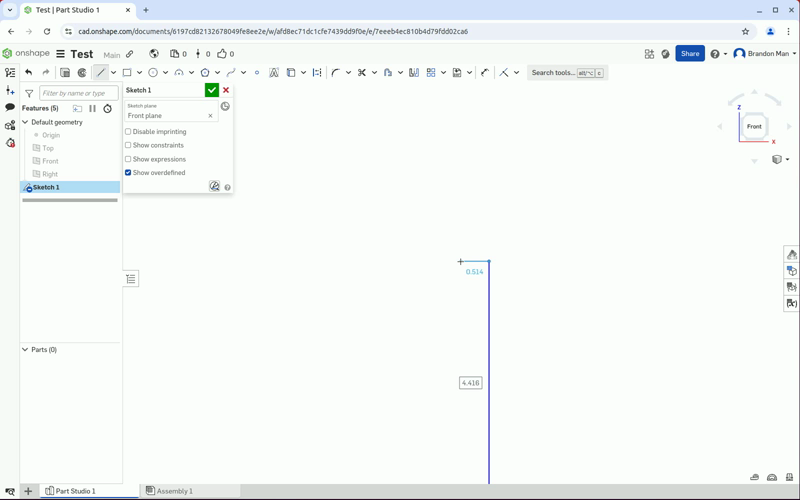
click(460, 261)
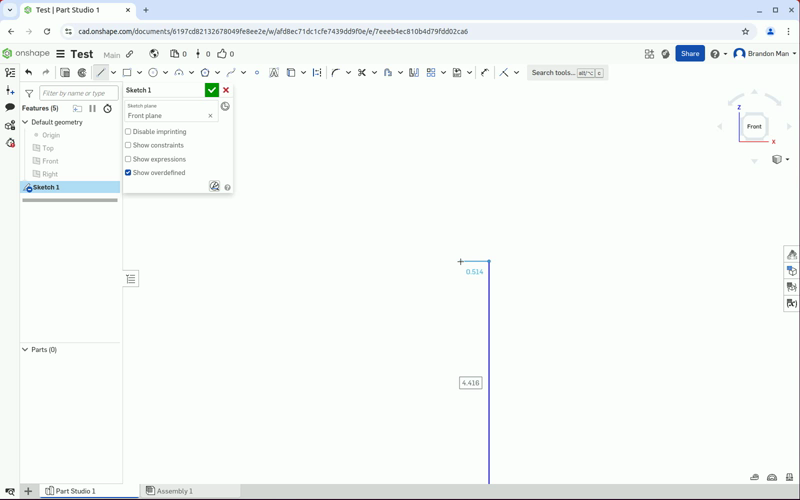
scroll(-6)
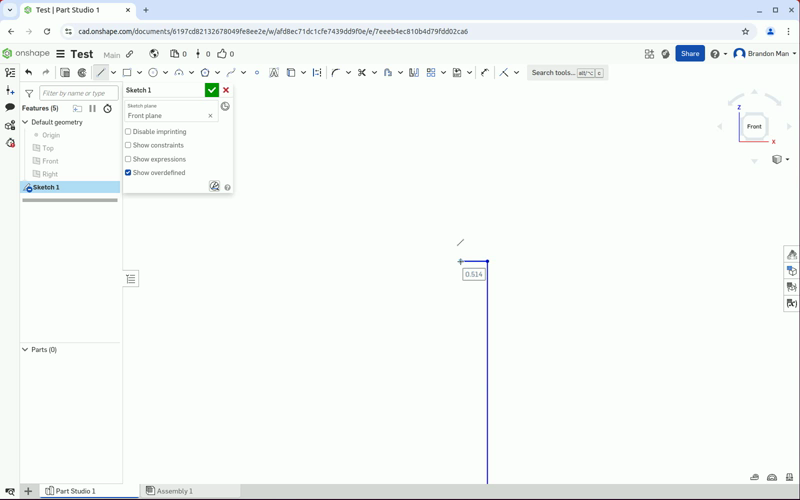
scroll(-6)
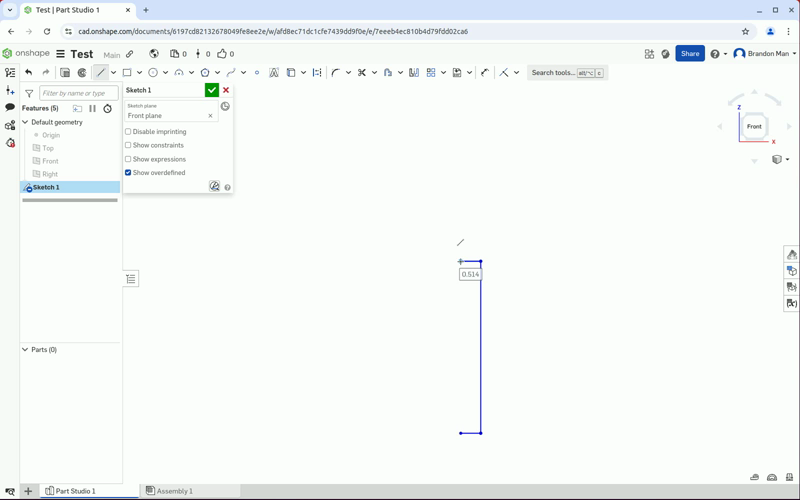
scroll(-6)
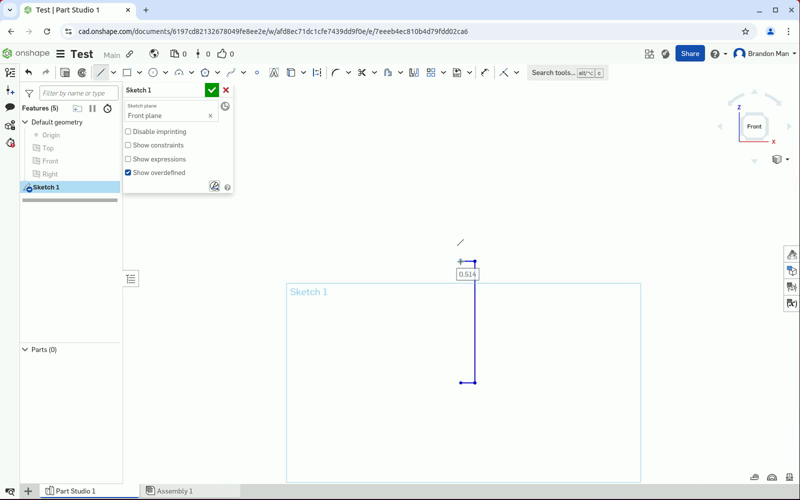
scroll(-6)
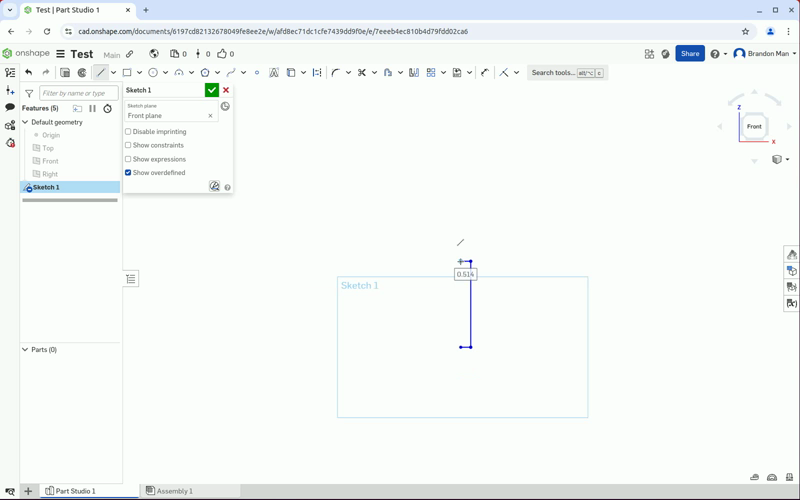
scroll(-6)
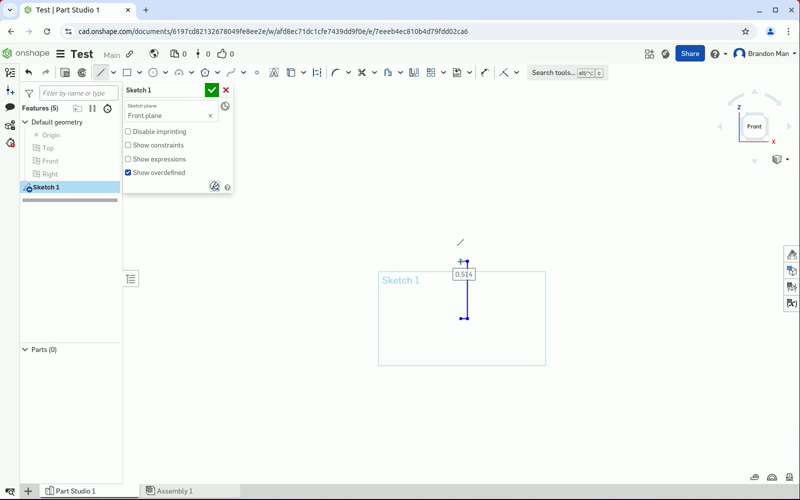
scroll(-6)
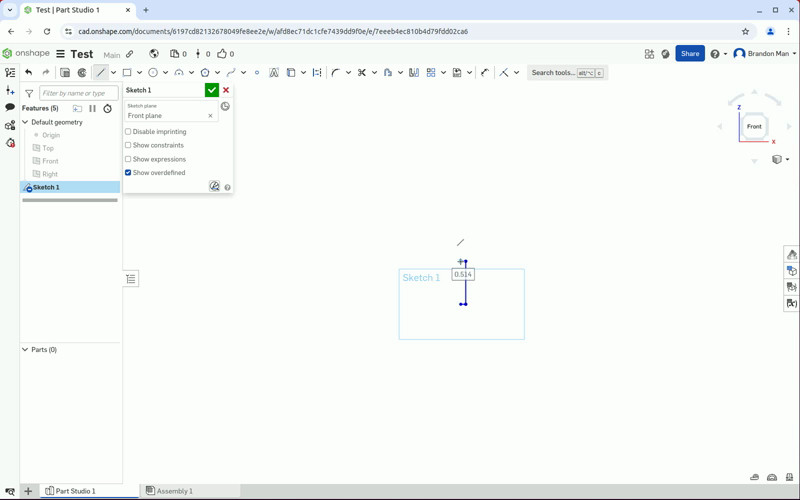
scroll(-6)
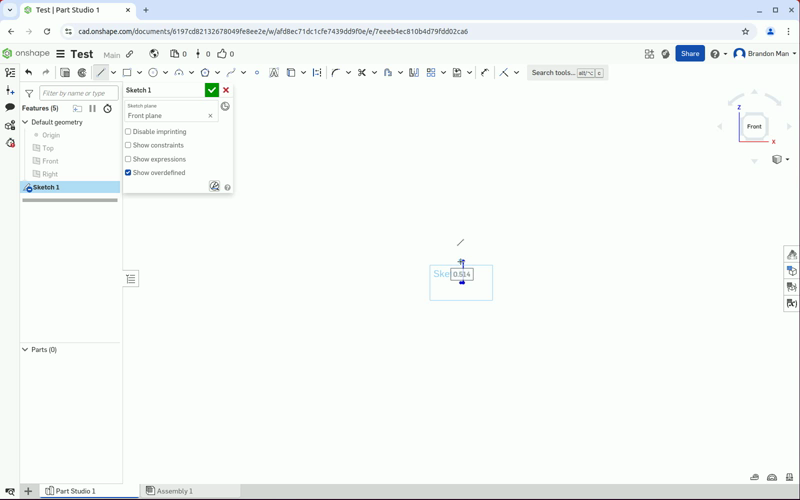
key_up(shift)
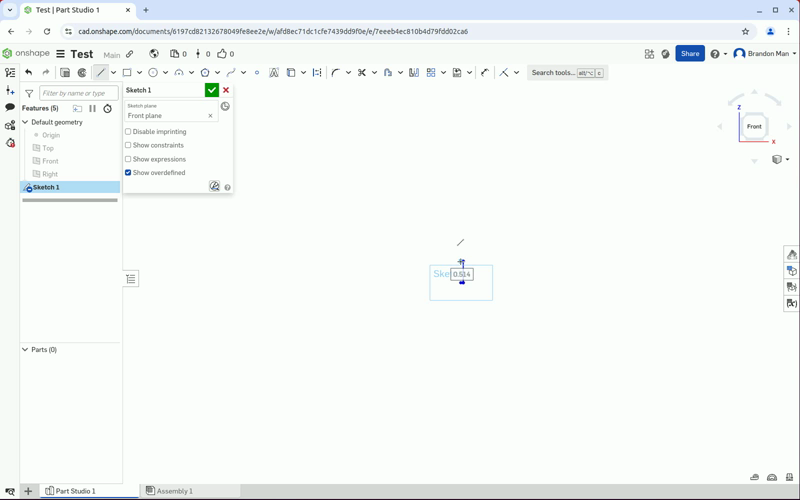
mouse_move(490, 261)
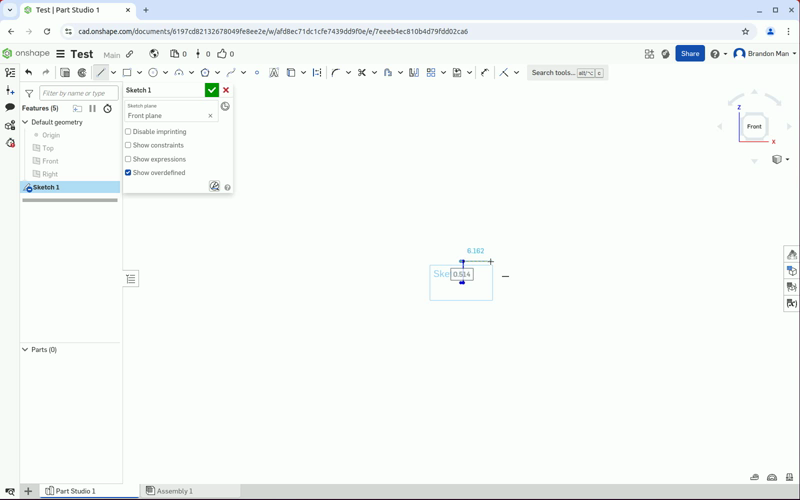
key_down(shift)
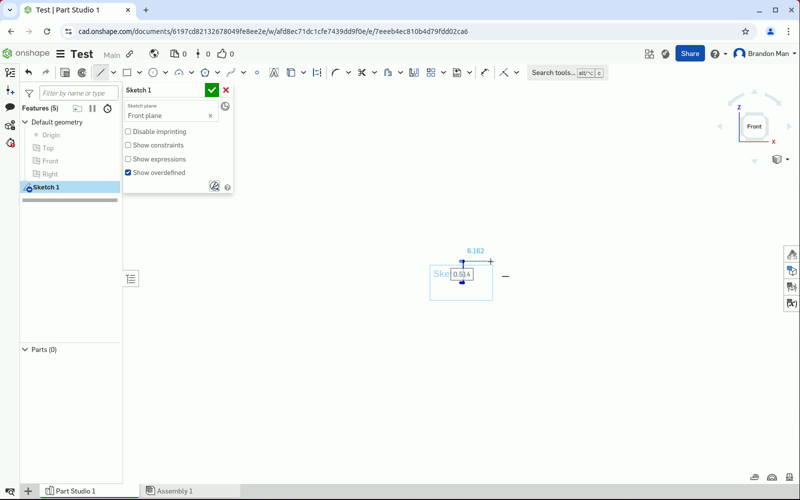
mouse_move(460, 282)
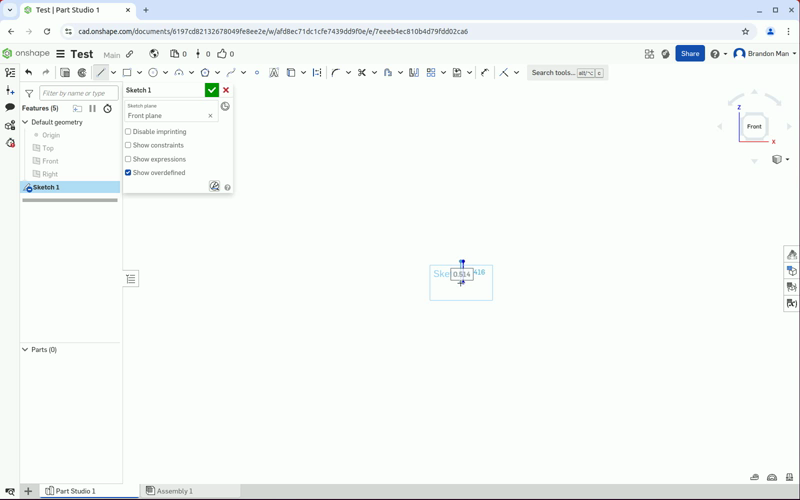
scroll(6)
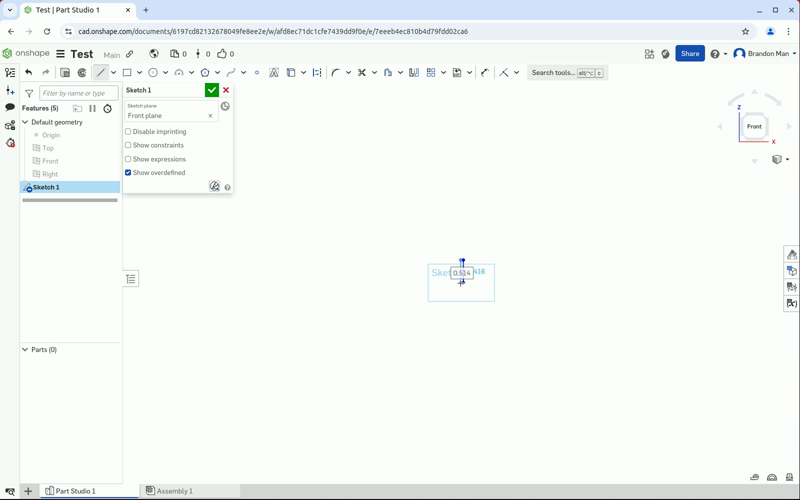
scroll(6)
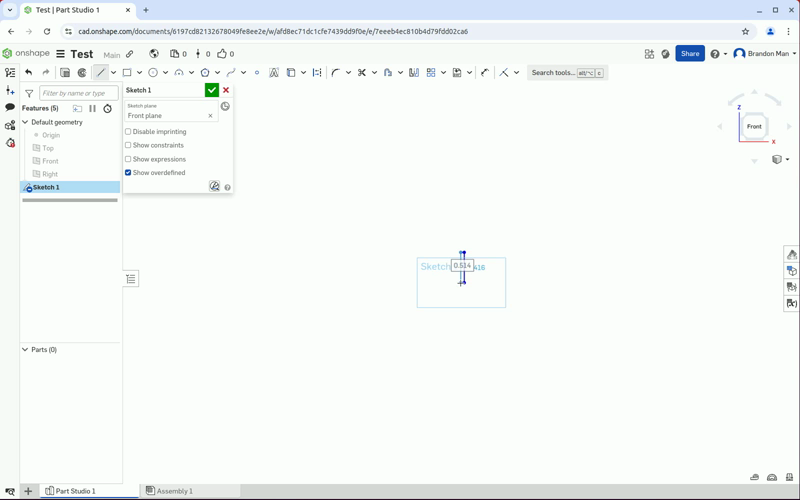
scroll(6)
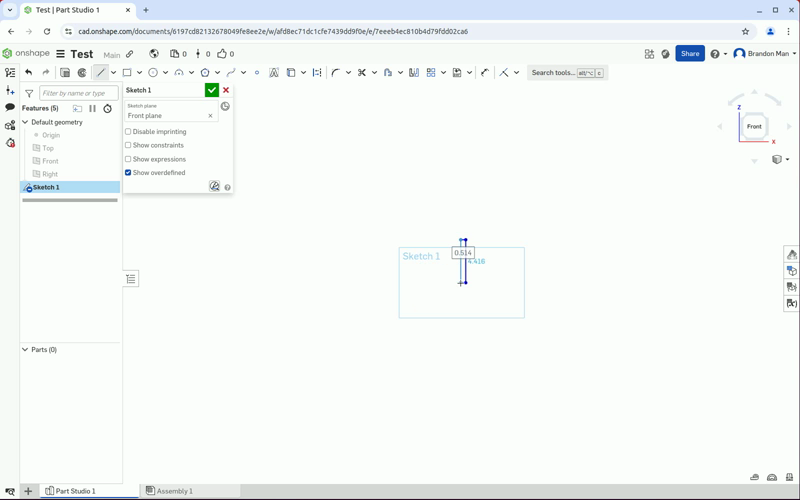
scroll(6)
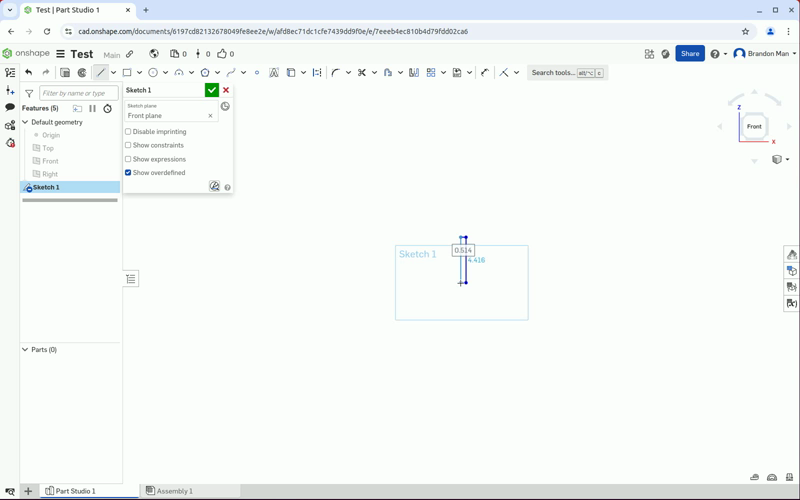
scroll(6)
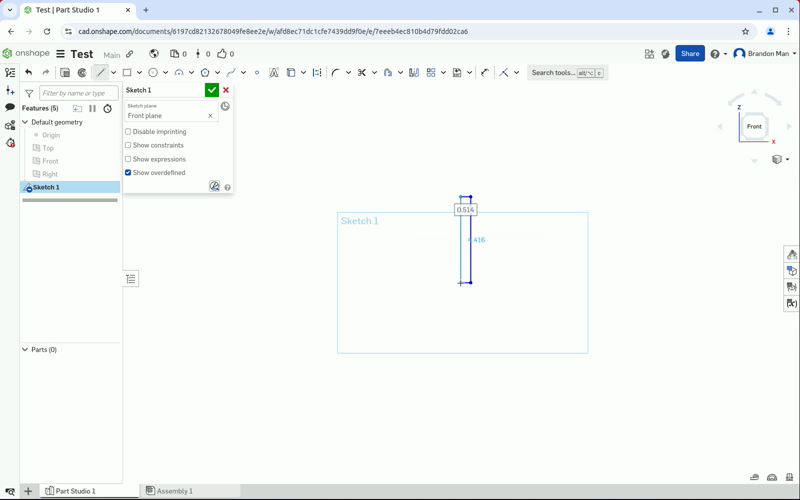
scroll(6)
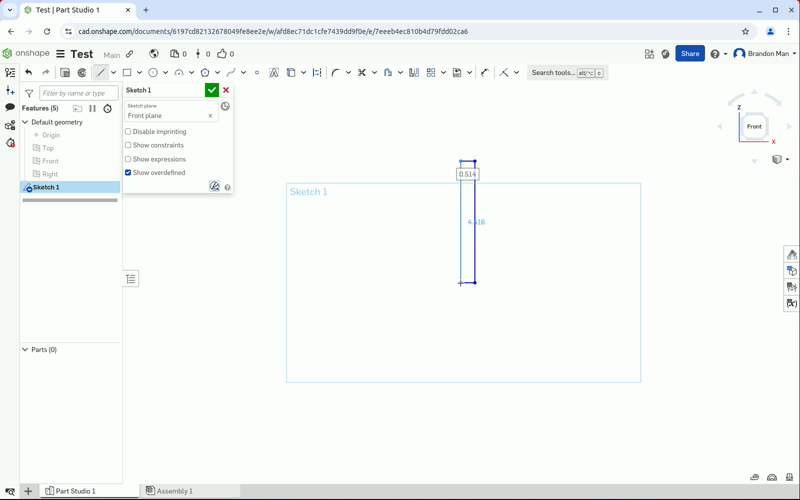
scroll(6)
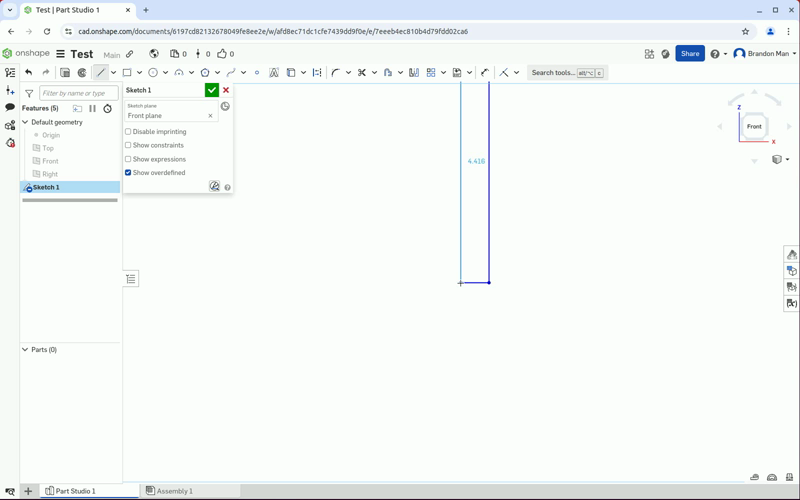
key_up(shift)
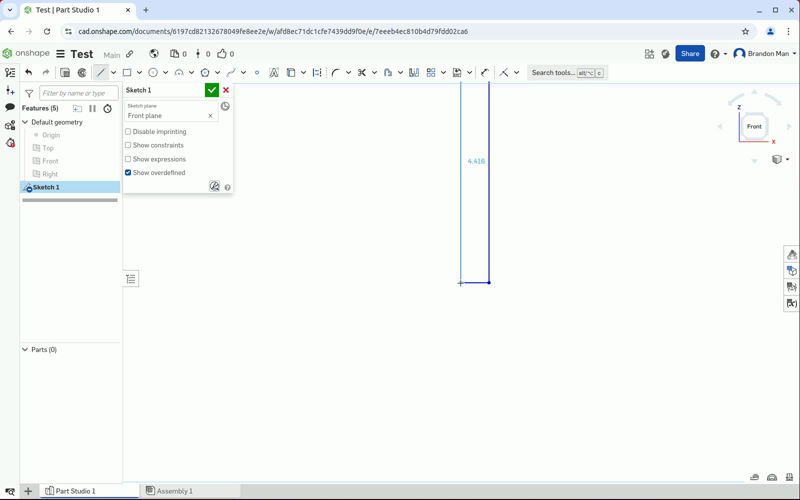
click(460, 282)
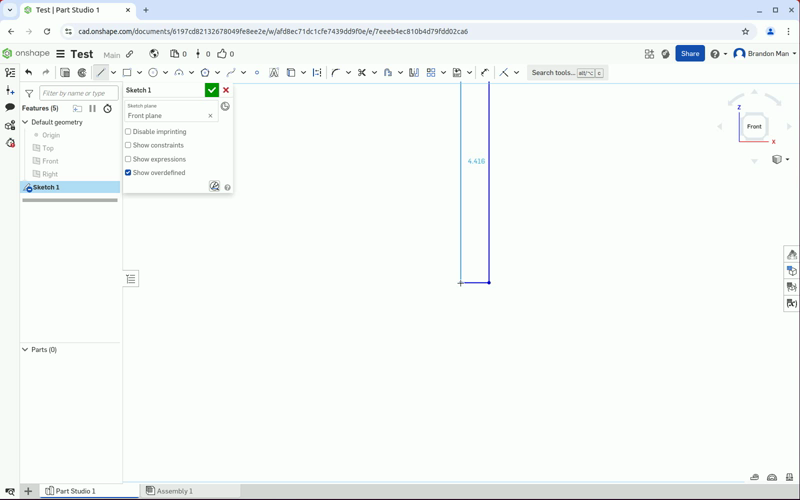
scroll(-6)
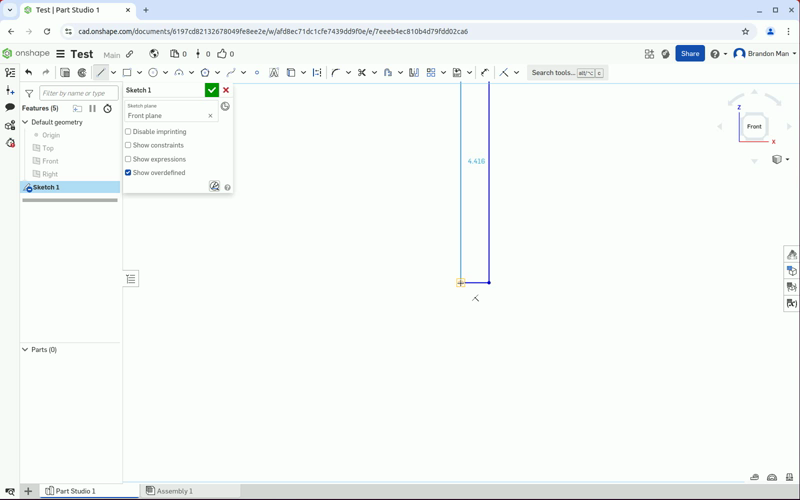
scroll(-6)
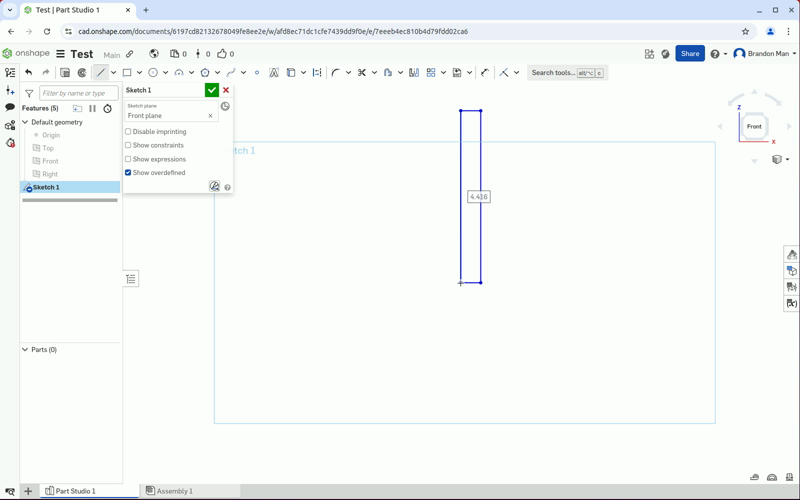
scroll(-6)
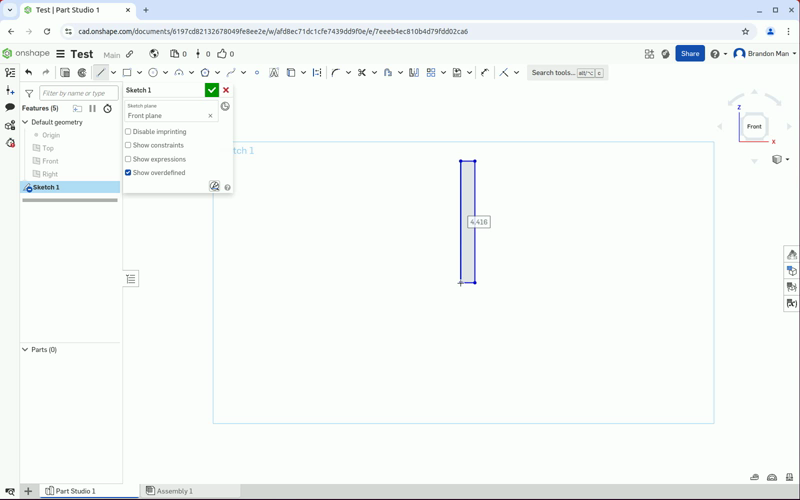
scroll(-6)
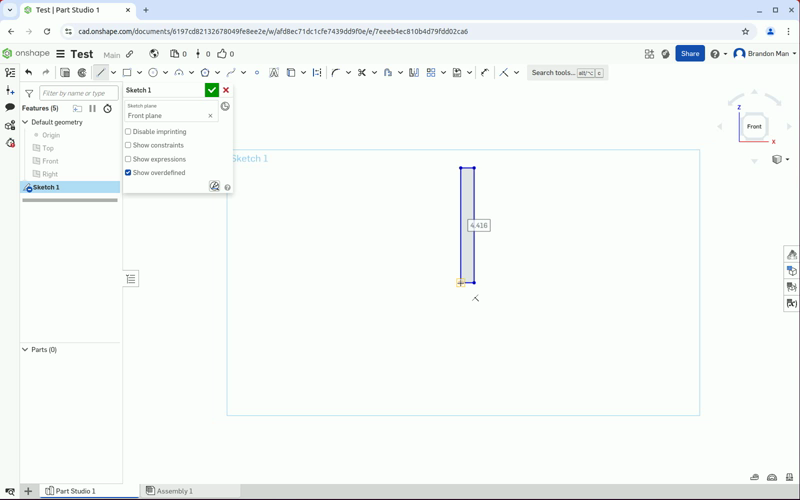
scroll(-6)
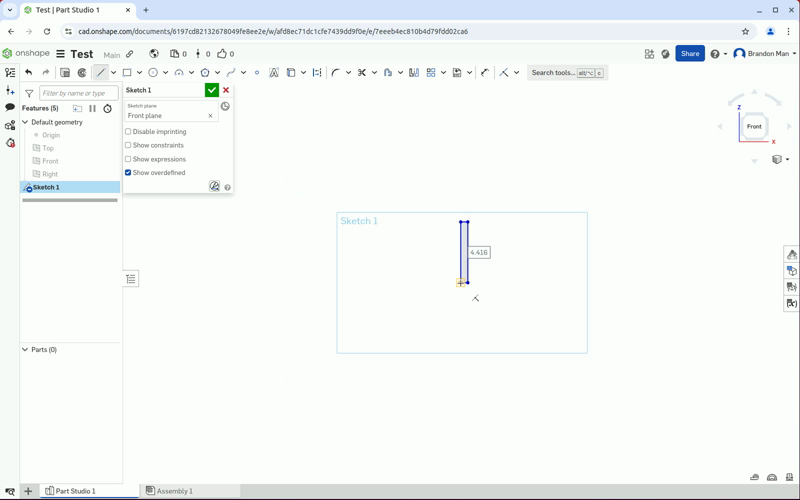
scroll(-6)
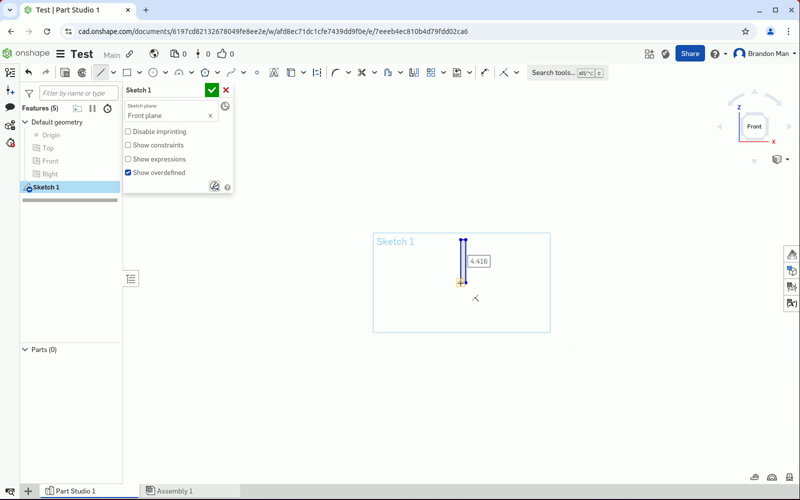
scroll(-6)
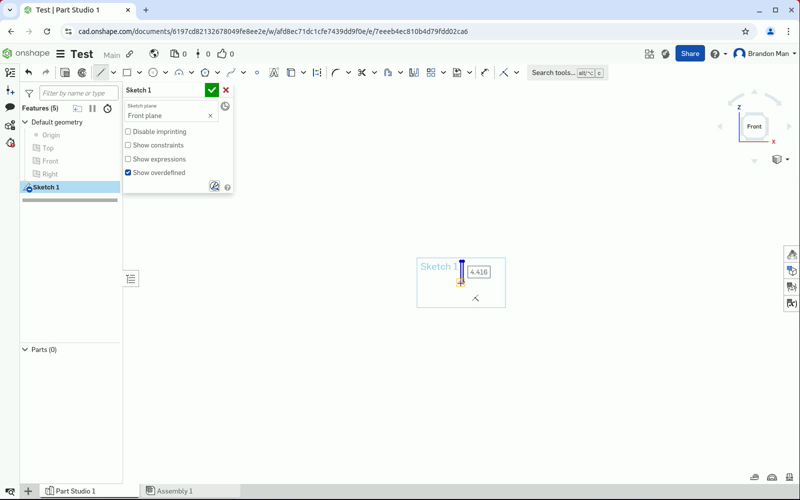
key(esc)
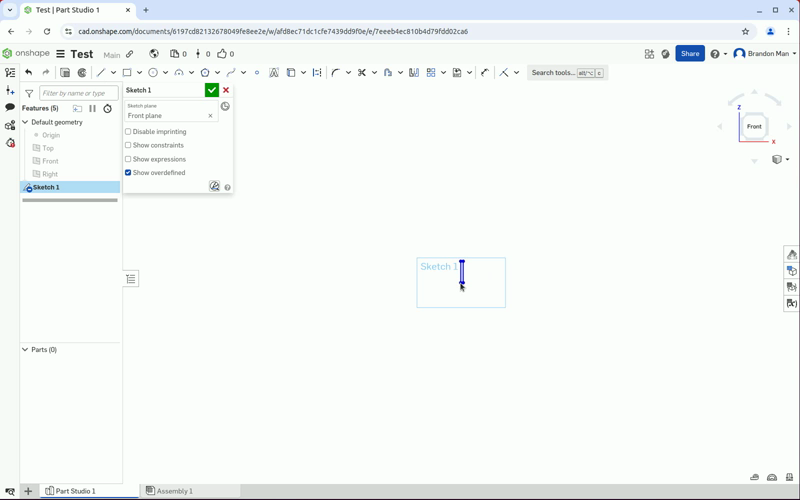
mouse_move(461, 263)
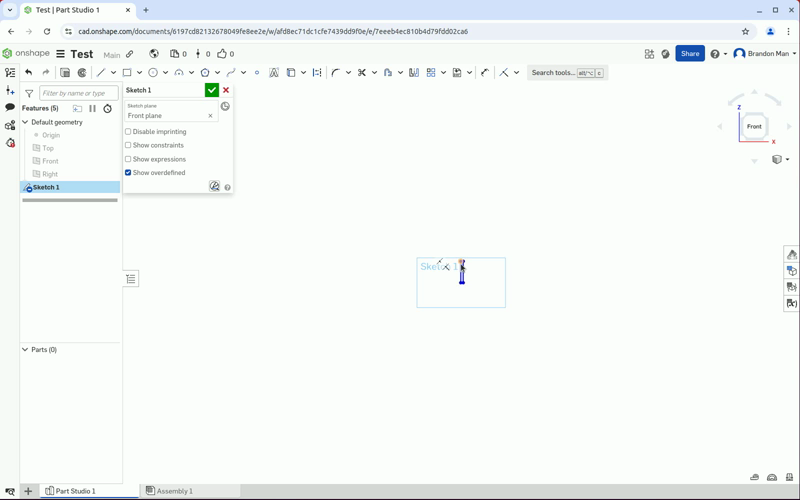
scroll(6)
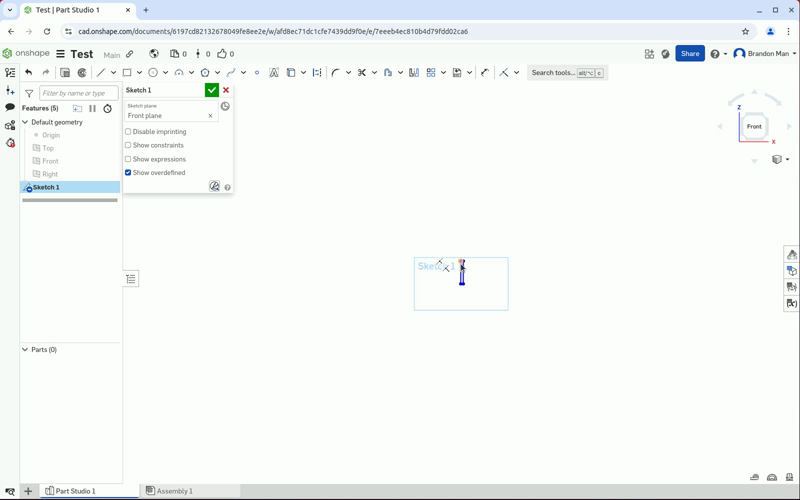
scroll(6)
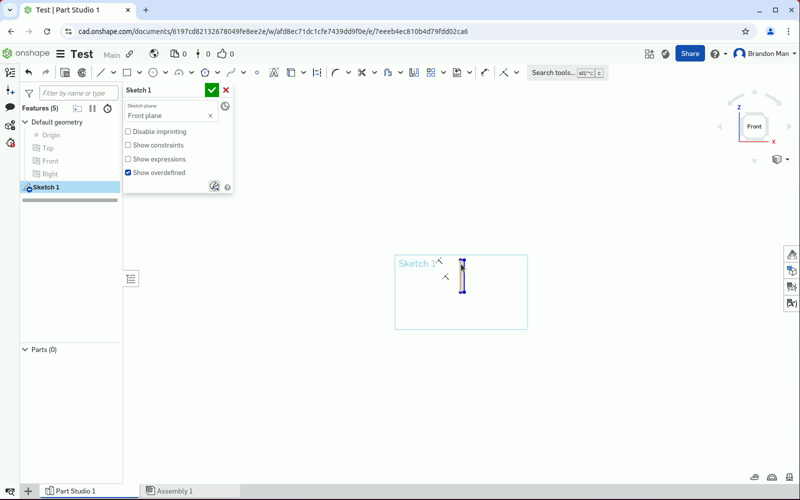
scroll(6)
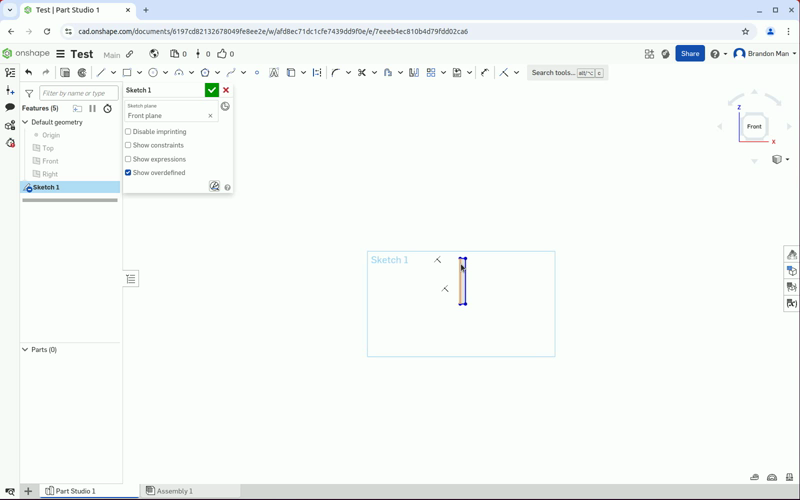
scroll(6)
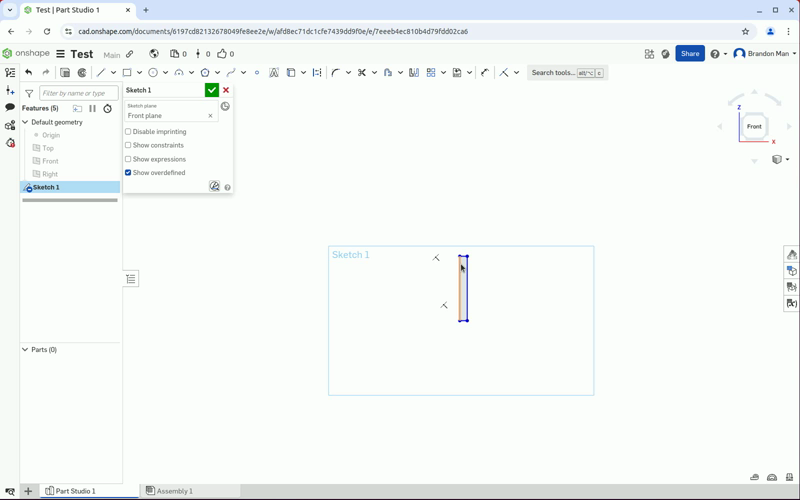
scroll(6)
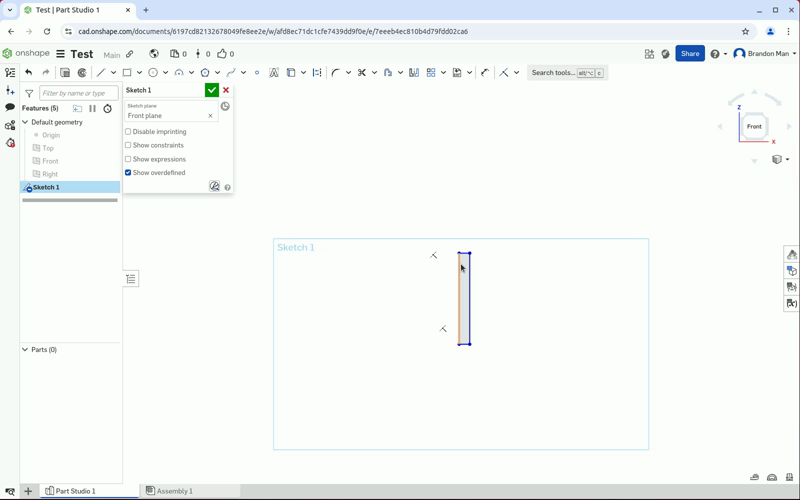
scroll(6)
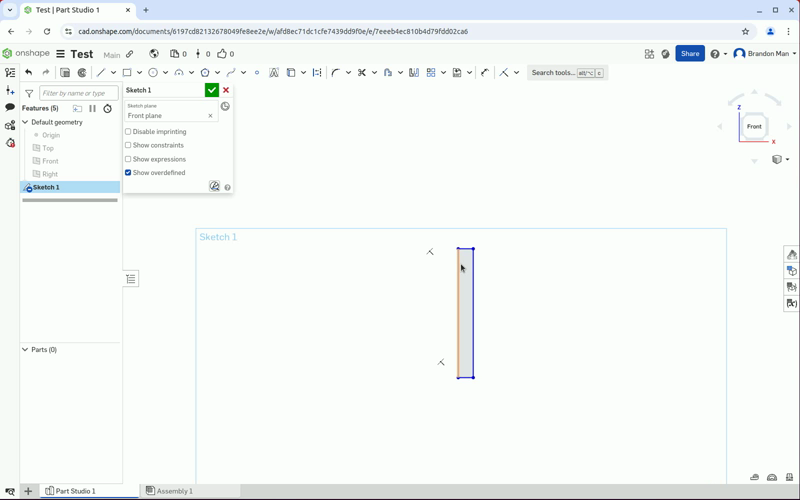
scroll(6)
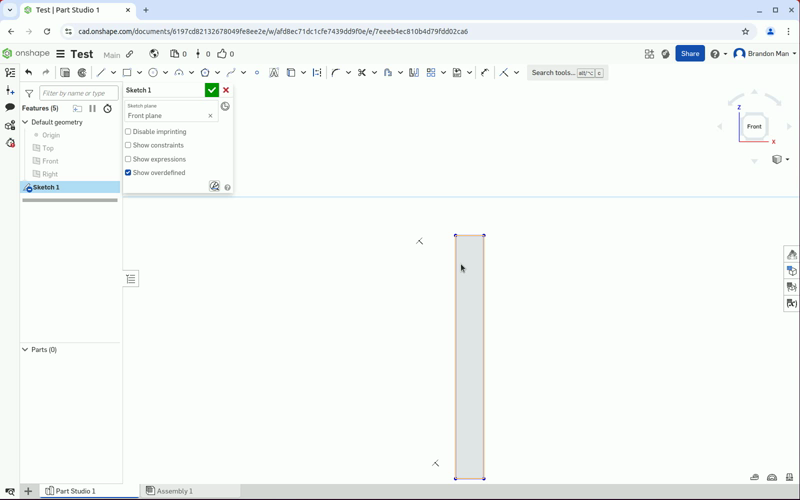
click(461, 263)
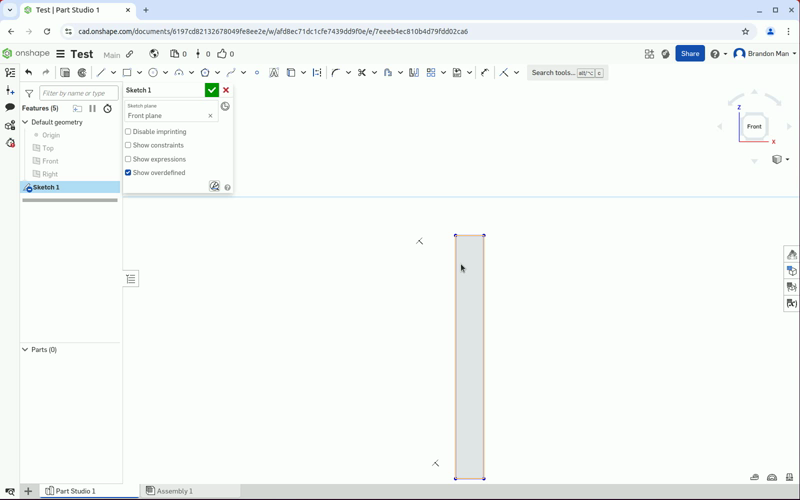
scroll(-6)
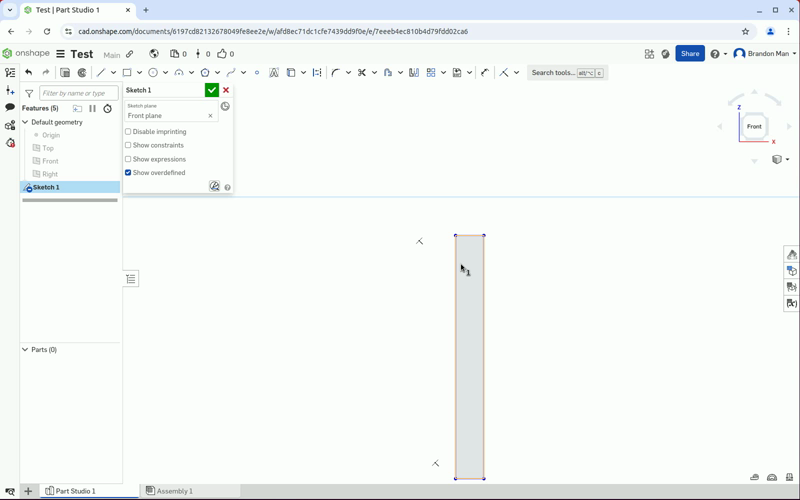
scroll(-6)
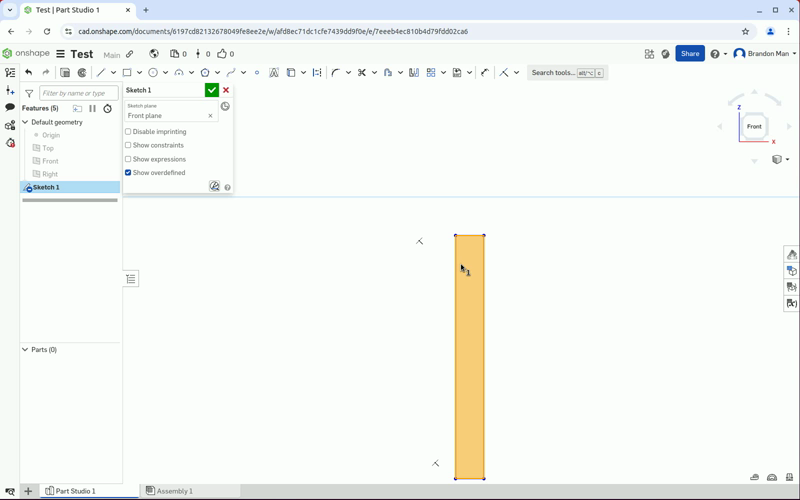
scroll(-6)
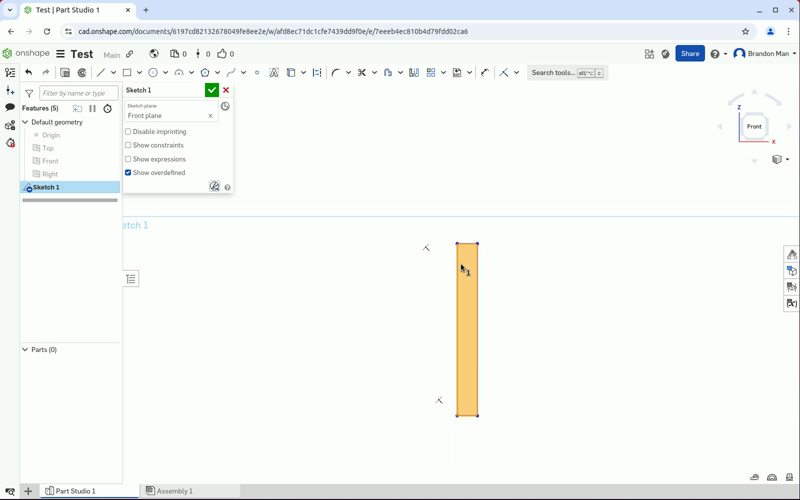
scroll(-6)
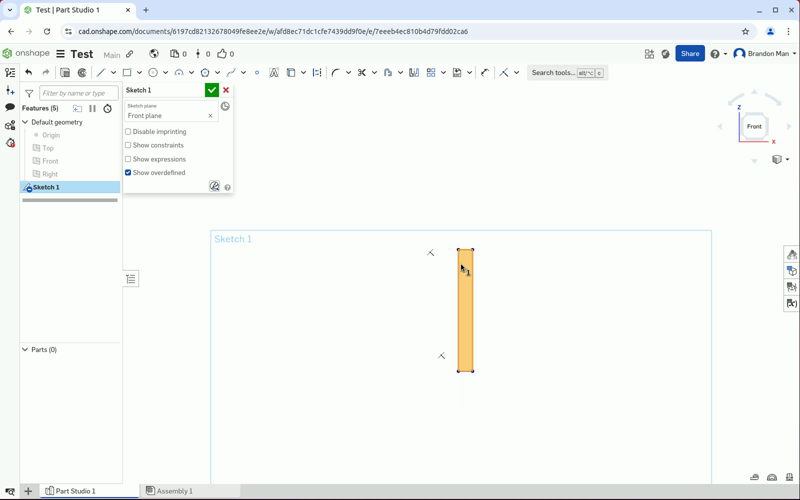
scroll(-6)
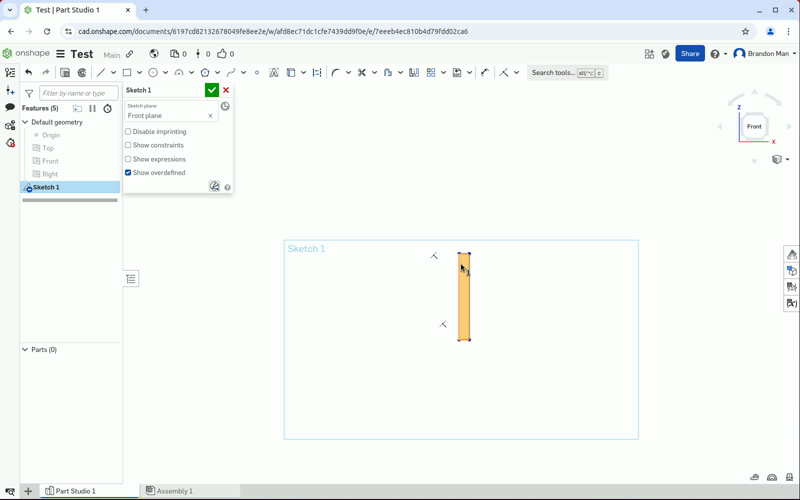
scroll(-6)
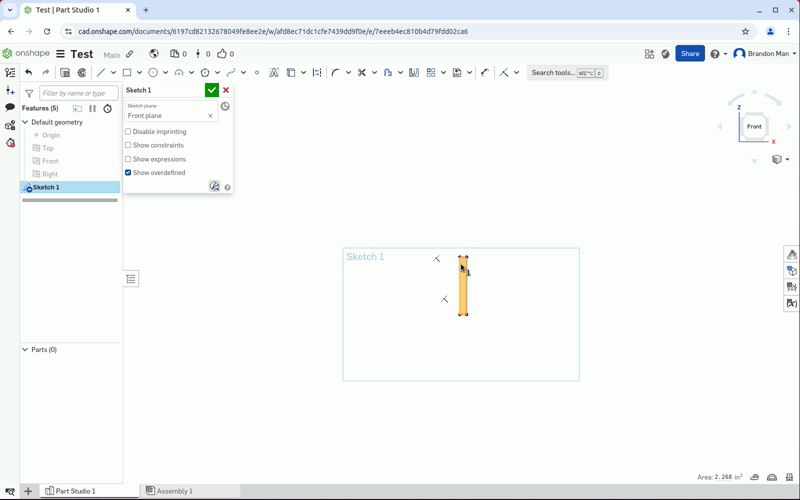
scroll(-6)
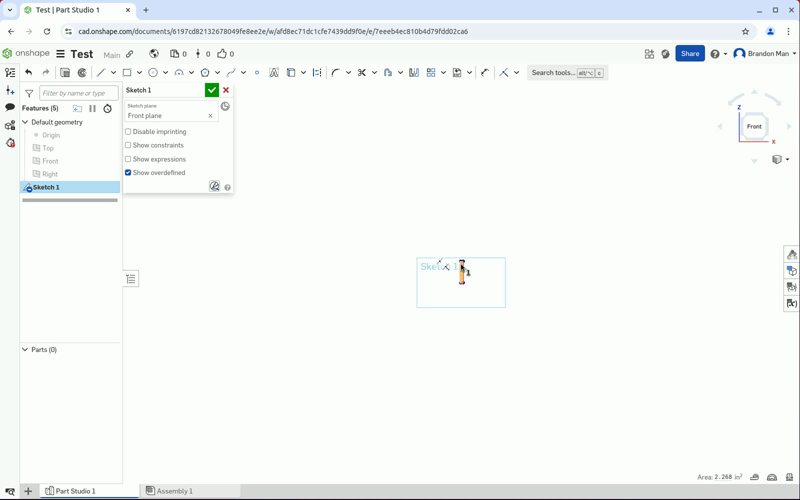
mouse_move(73, 352)
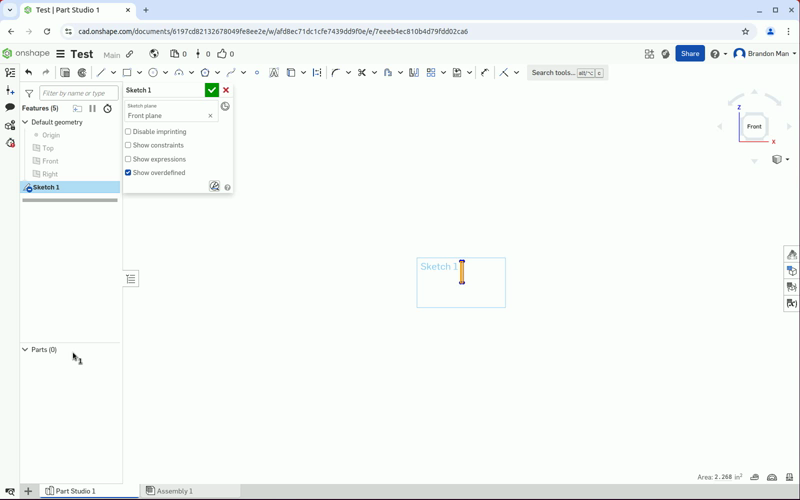
key(shift+y)
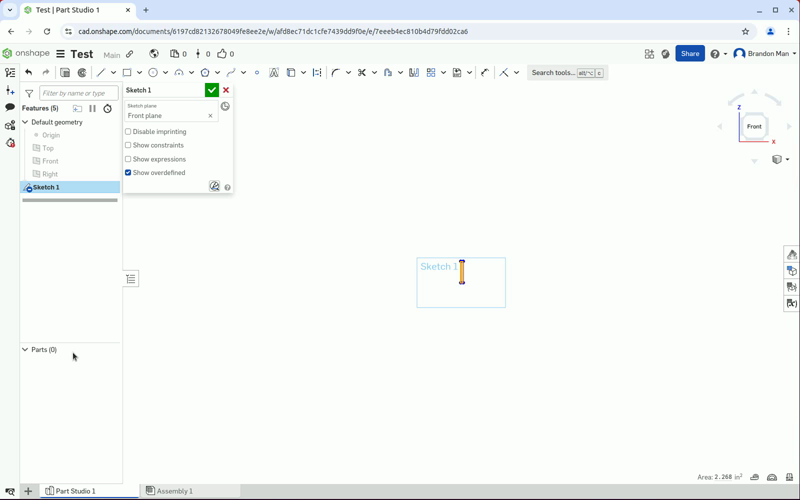
key(shift+e)
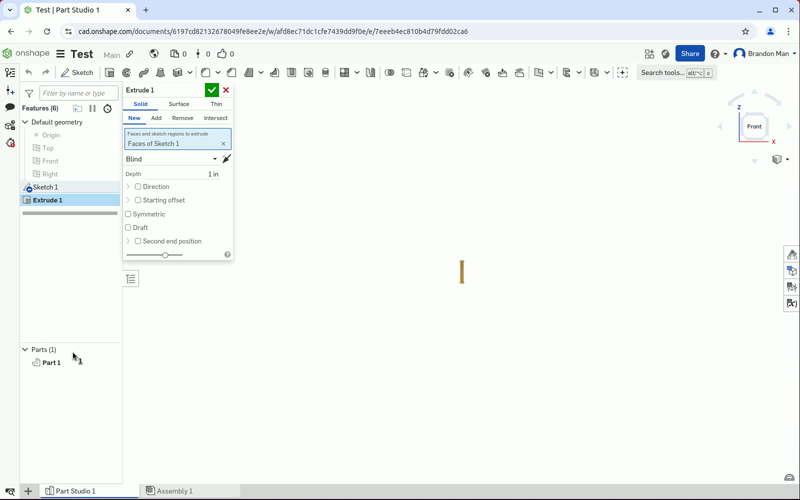
mouse_move(143, 106)
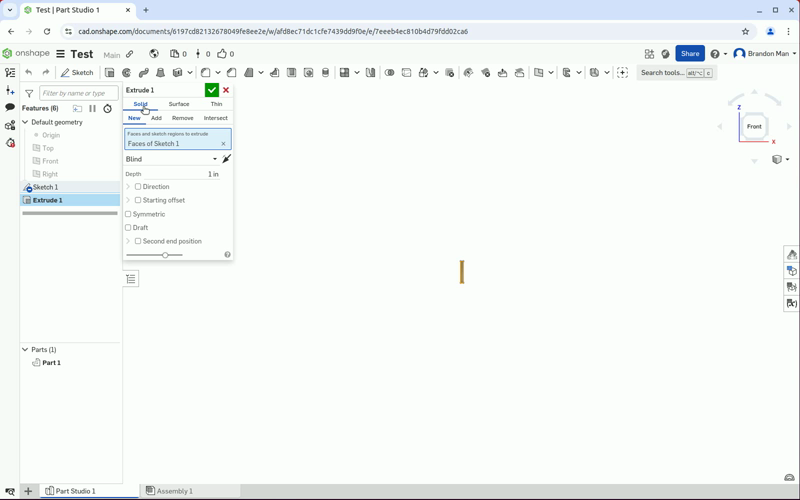
click(143, 106)
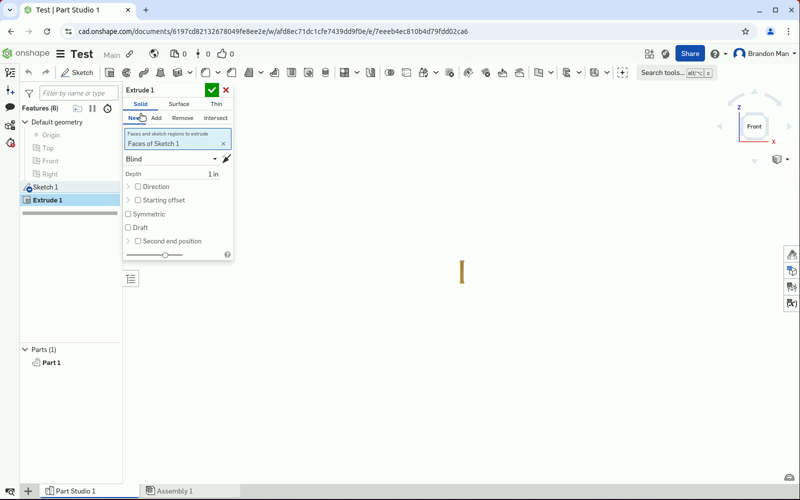
mouse_move(137, 120)
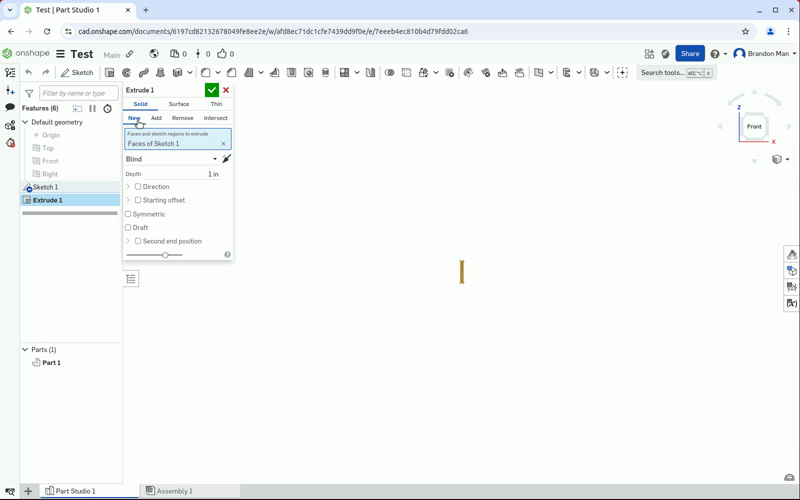
click(137, 120)
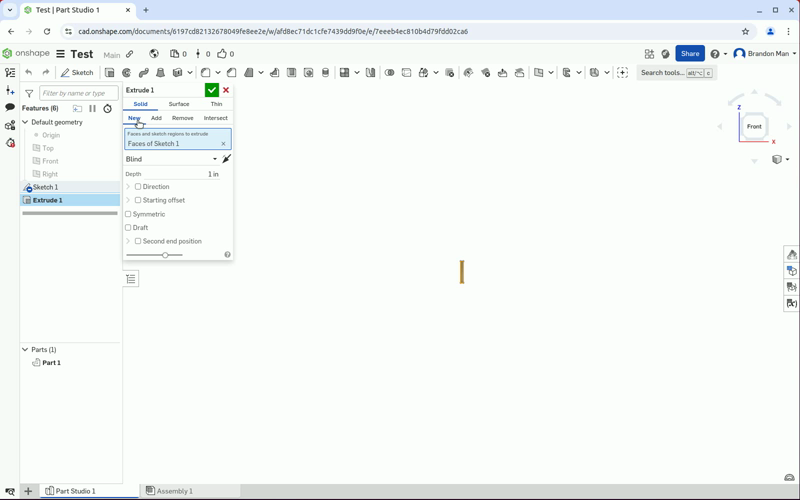
key(tab, 4)
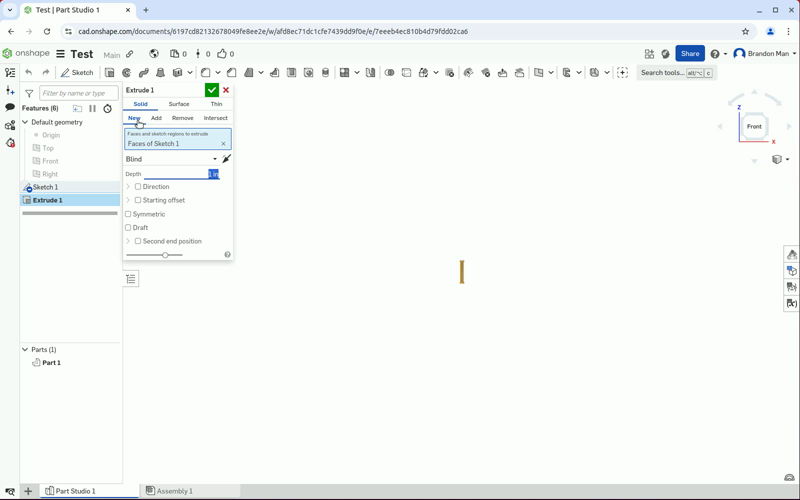
text(46.216)
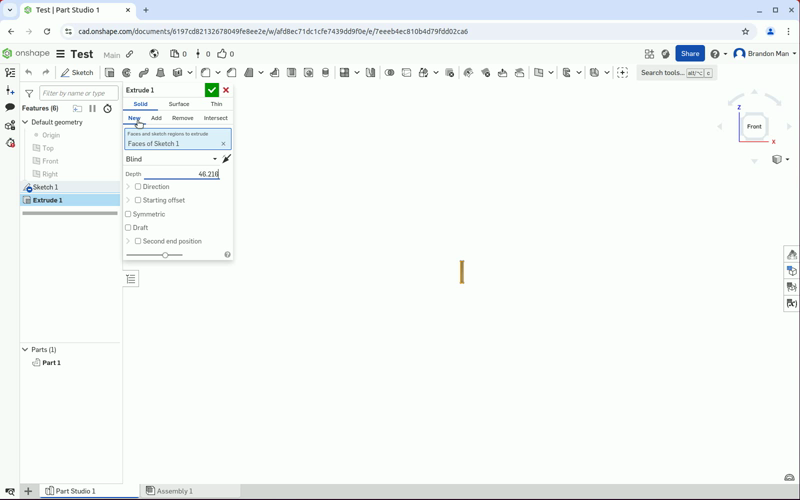
key(tab, 3)
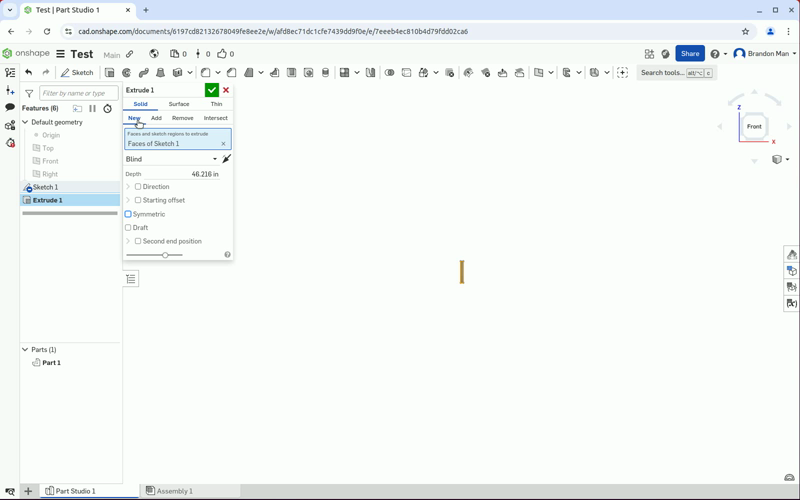
key(space)
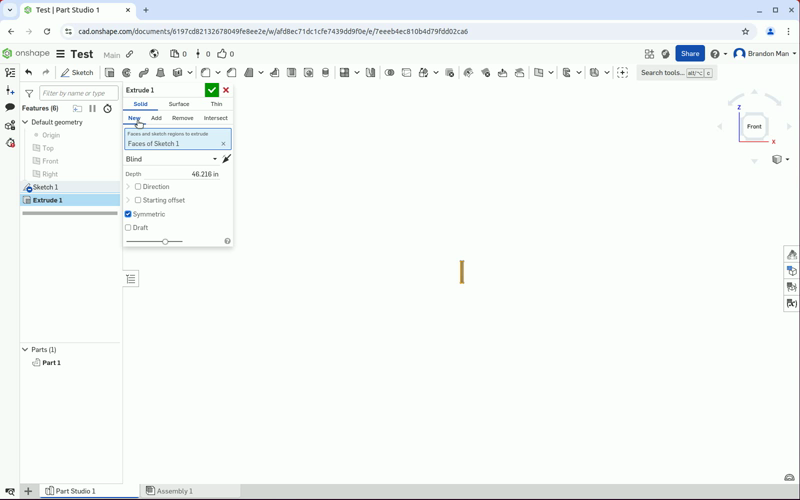
key(enter)
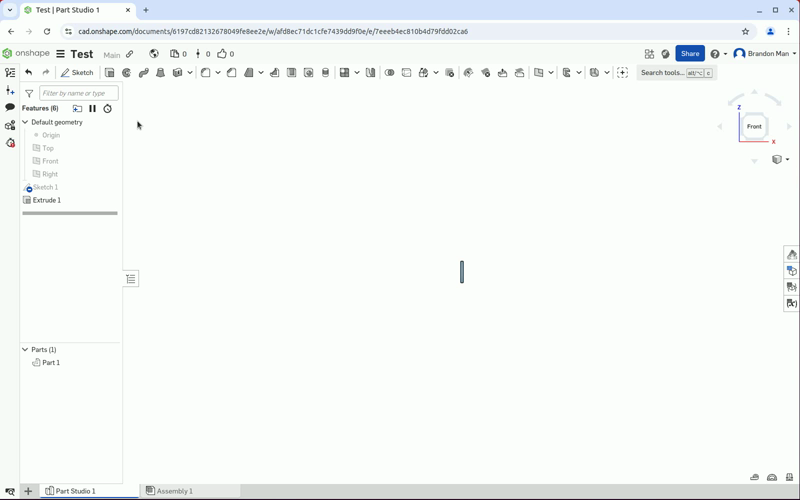
key(shift+h)
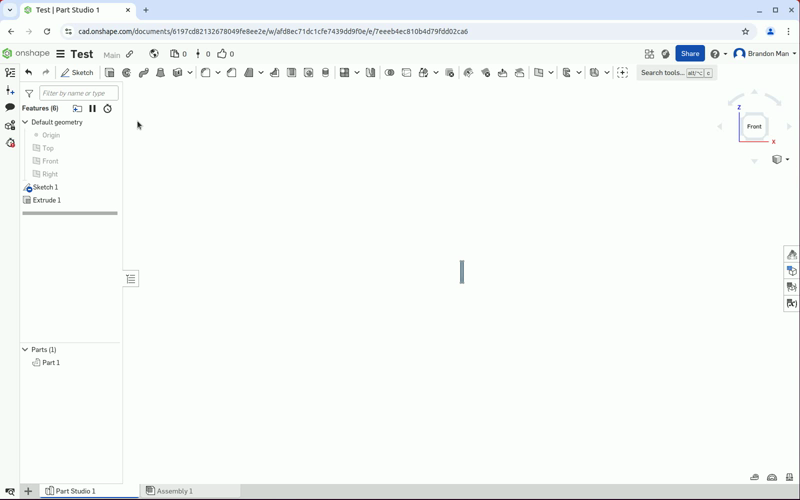
key(shift+h)
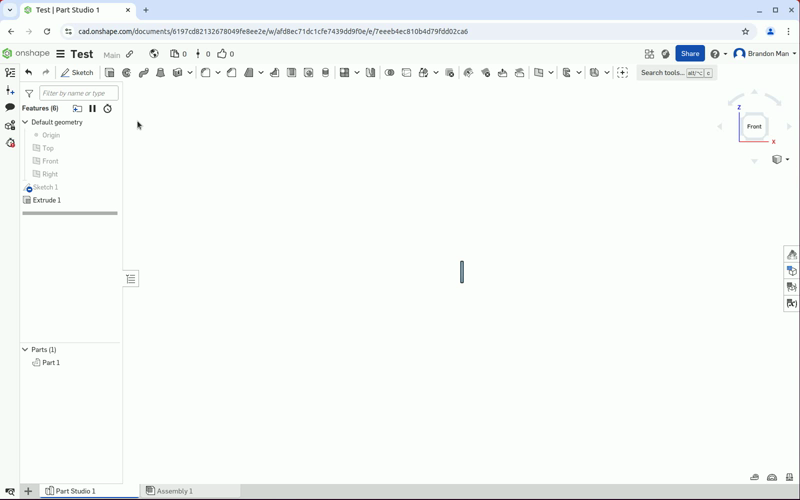
mouse_move(73, 189)
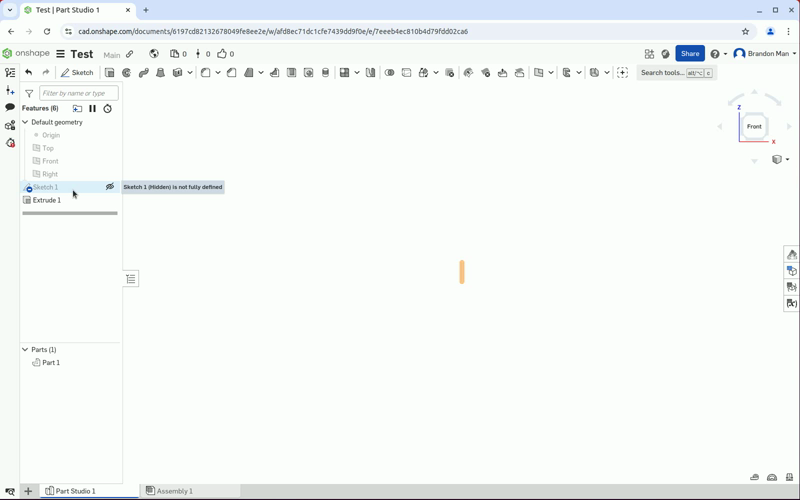
click(73, 189)
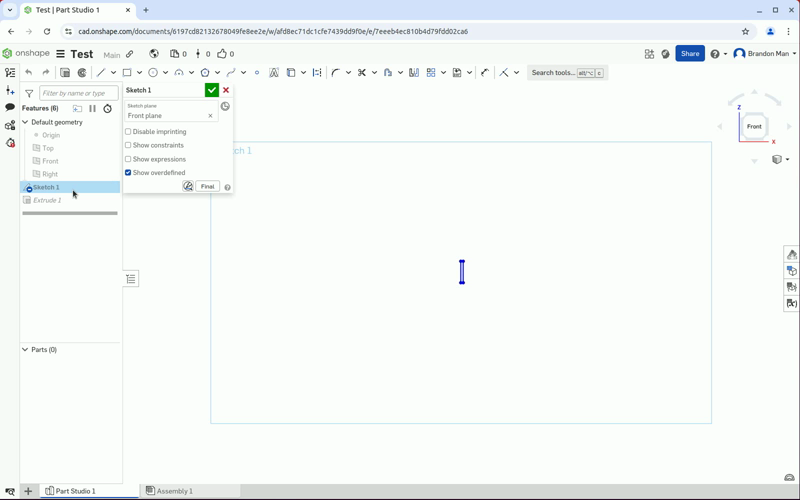
mouse_move(229, 92)
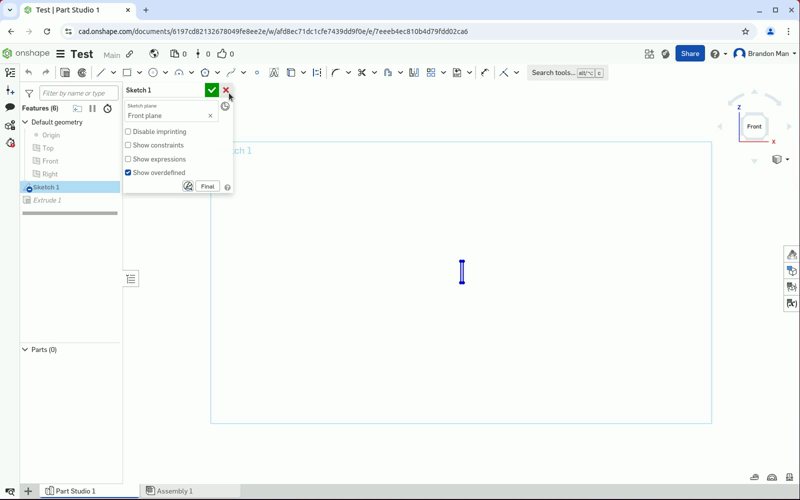
click(229, 92)
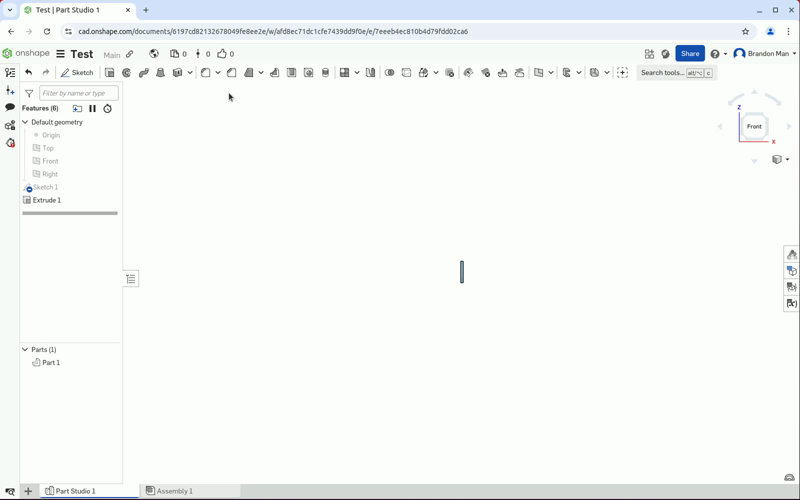
mouse_move(73, 352)
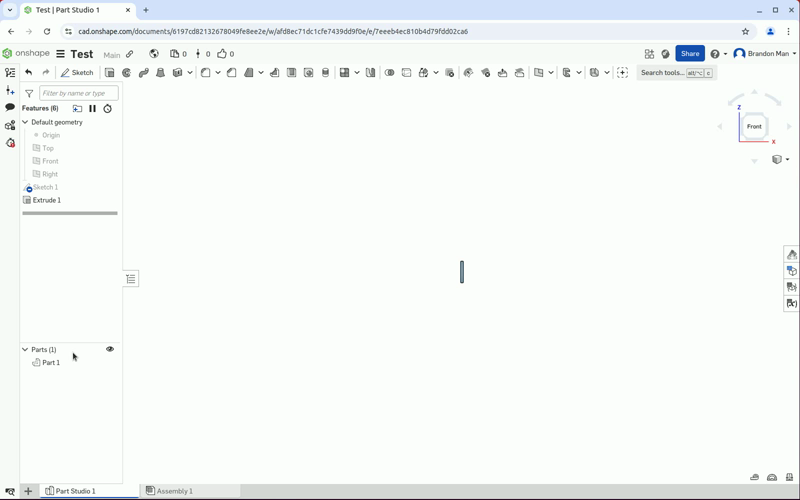
key(y)
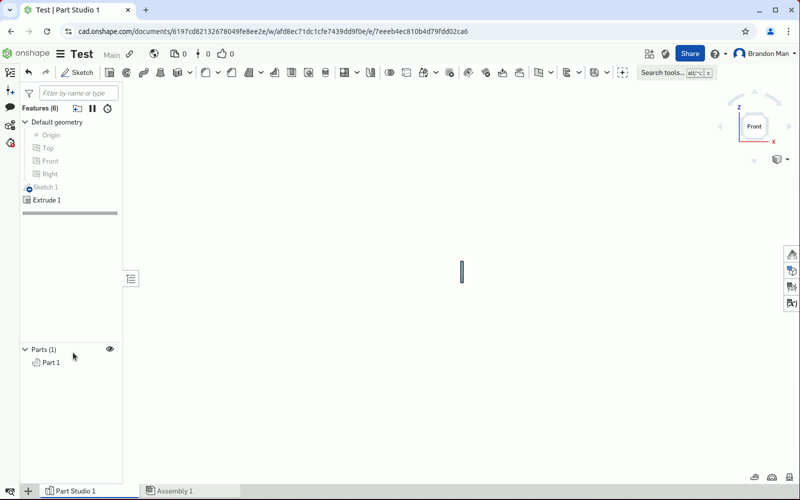
key(shift+p)
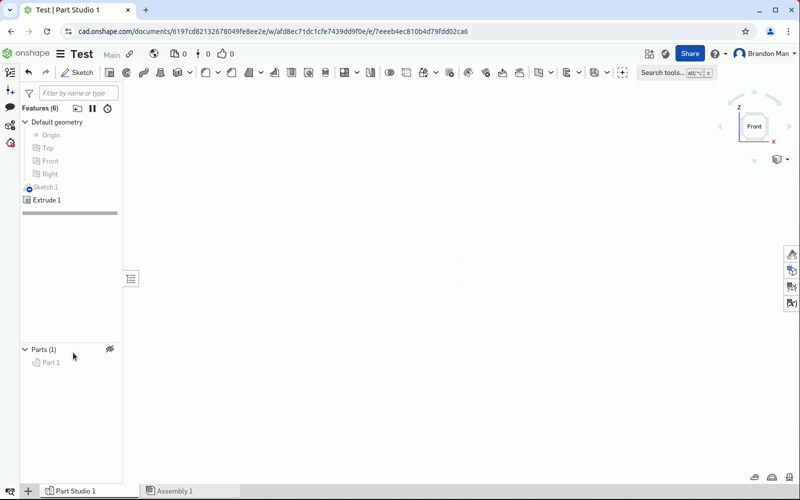
key(space)
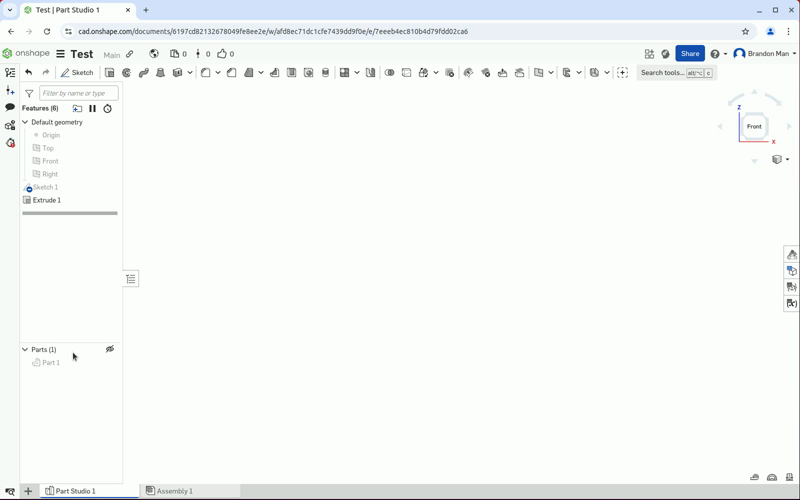
key_down(shift)
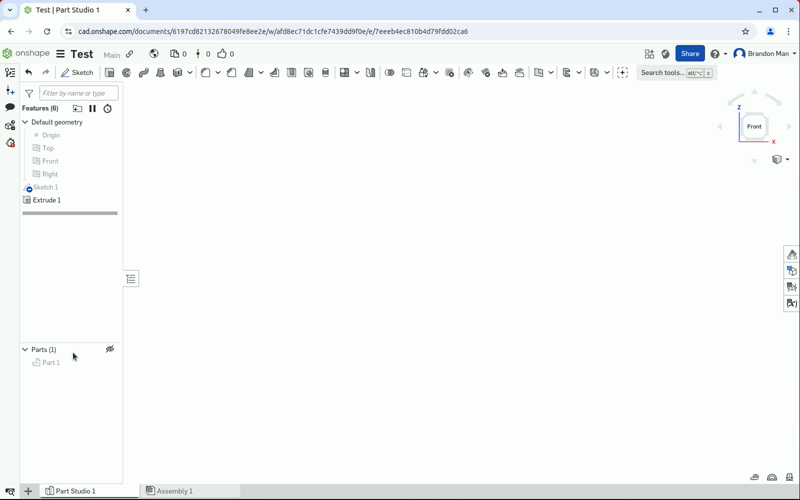
key(left)
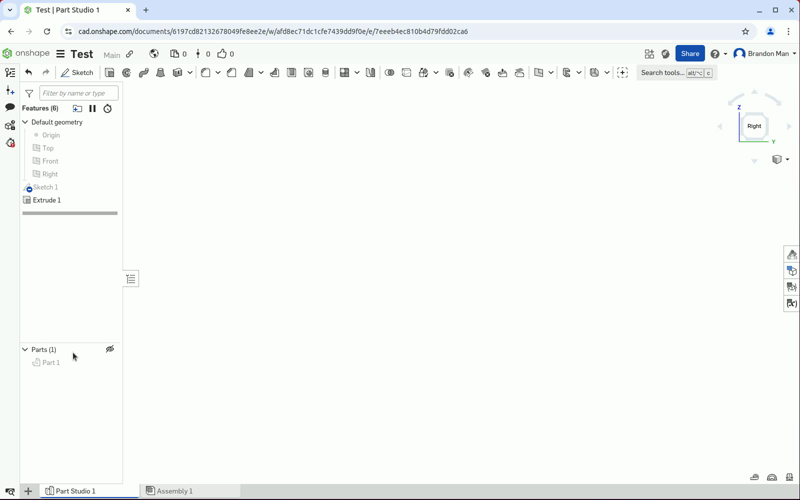
key_up(shift)
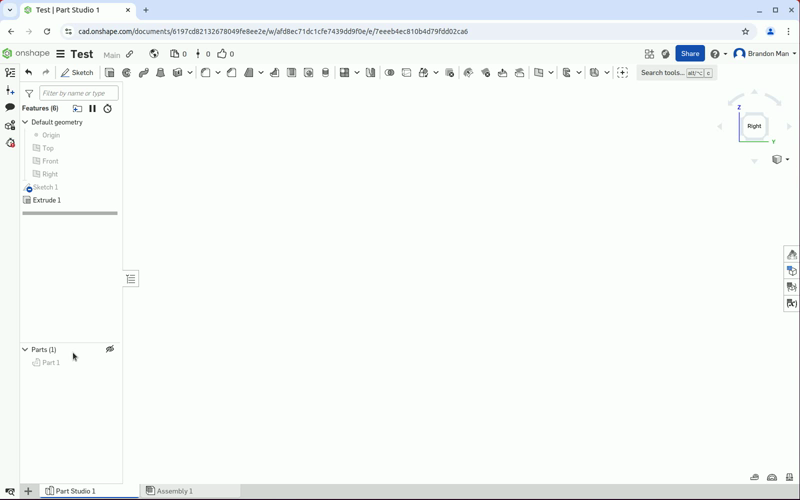
mouse_move(73, 352)
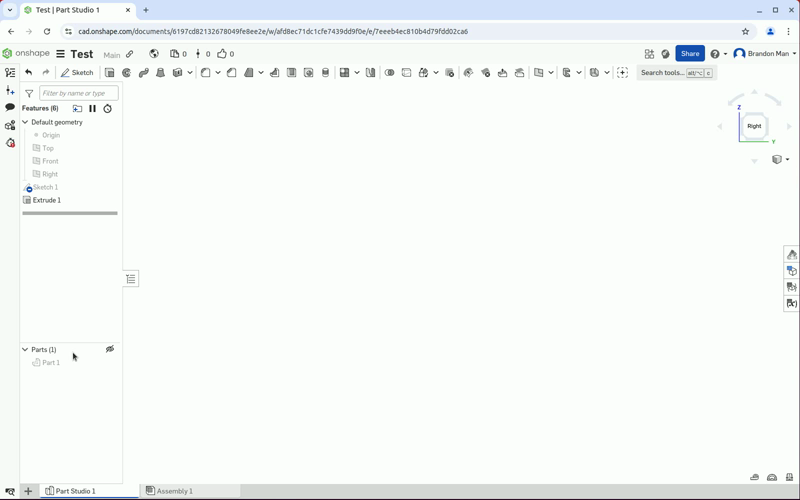
key(shift+y)
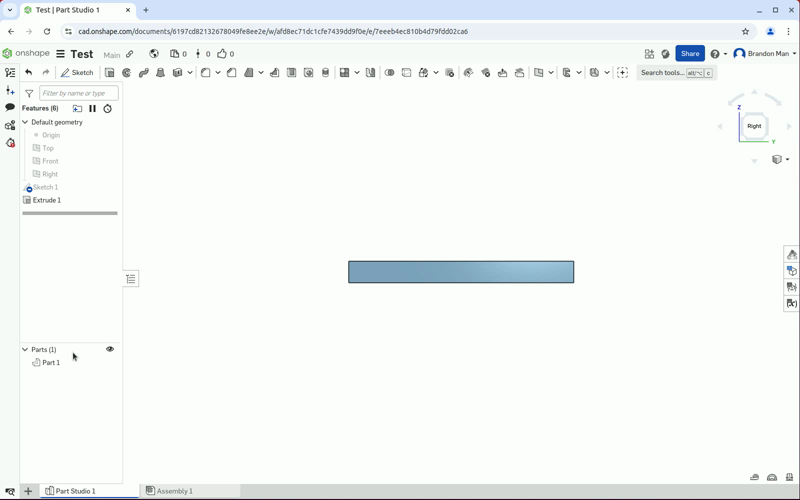
mouse_move(541, 75)
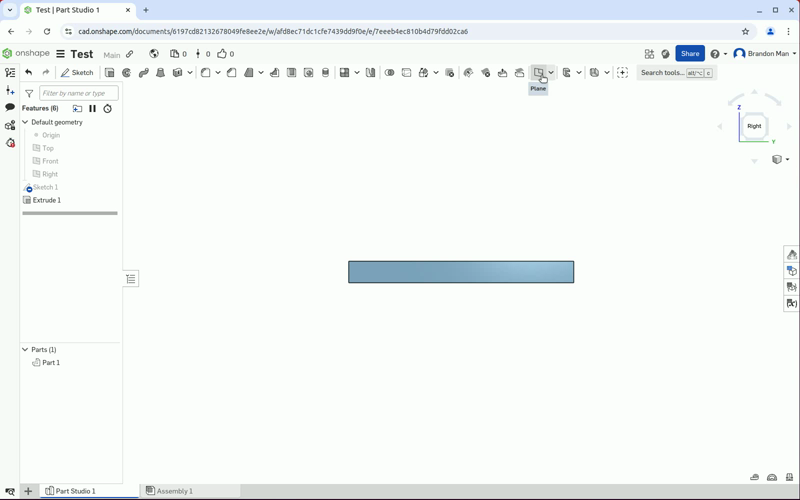
click(541, 75)
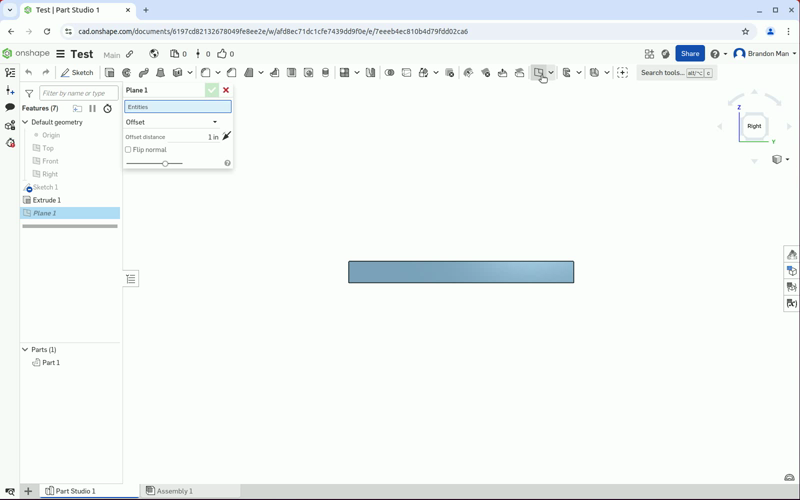
mouse_move(73, 176)
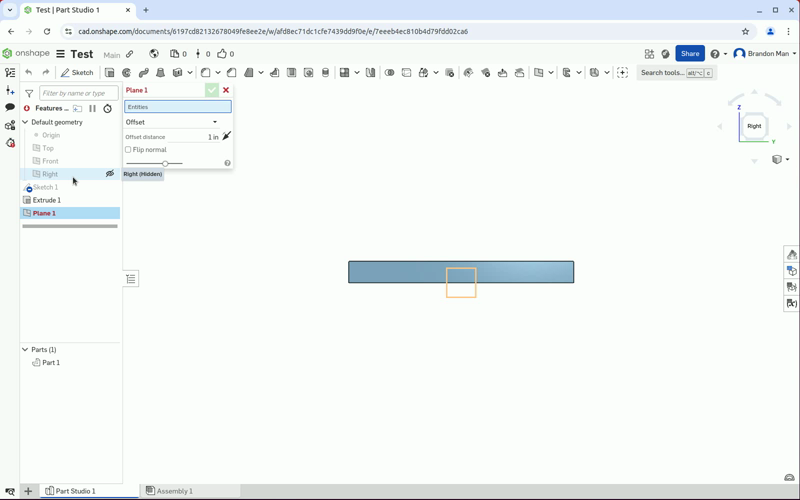
click(73, 176)
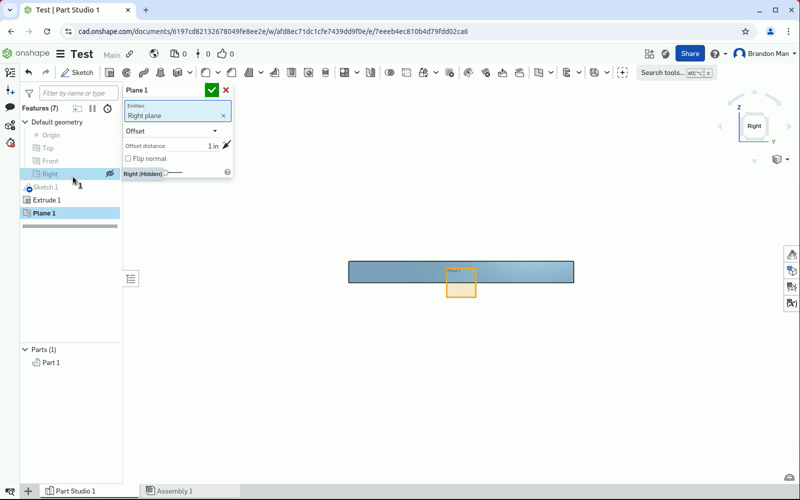
key(tab, 2)
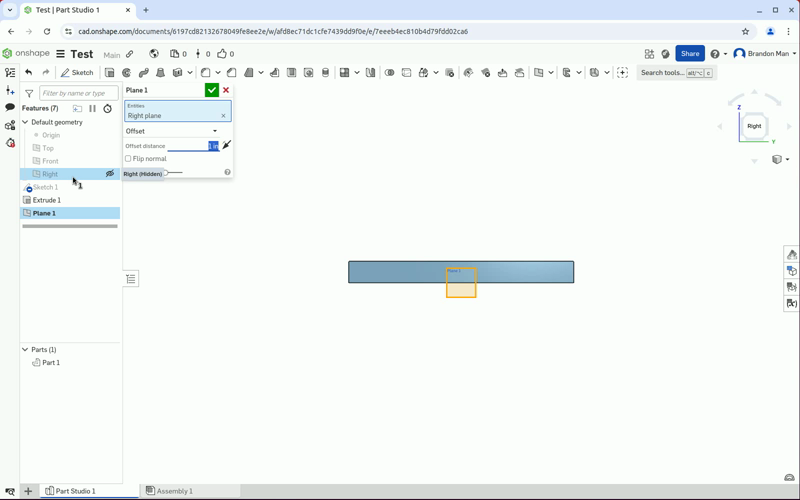
text(0.493)
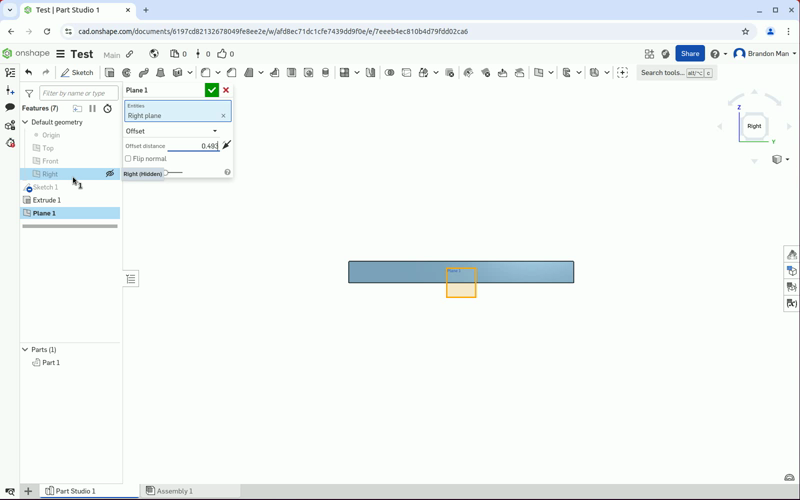
key(enter, 2)
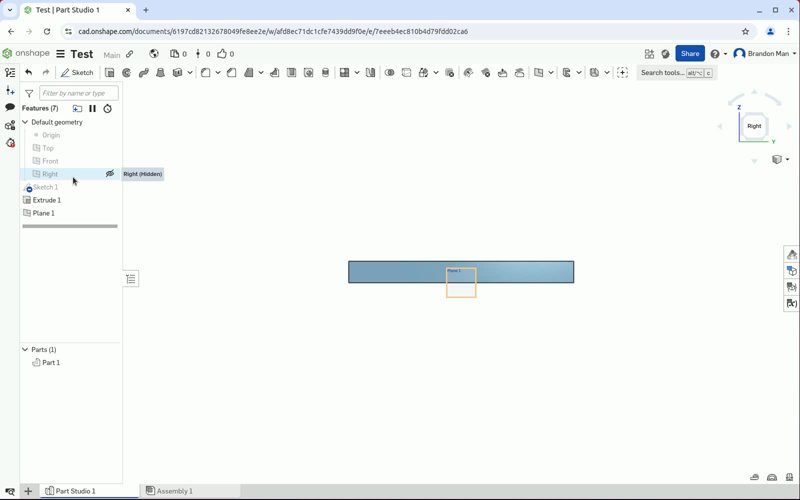
key(shift+s)
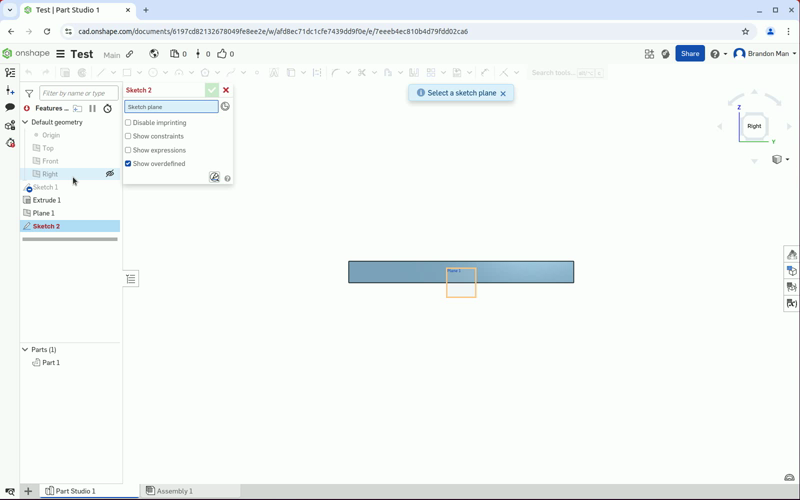
mouse_move(73, 215)
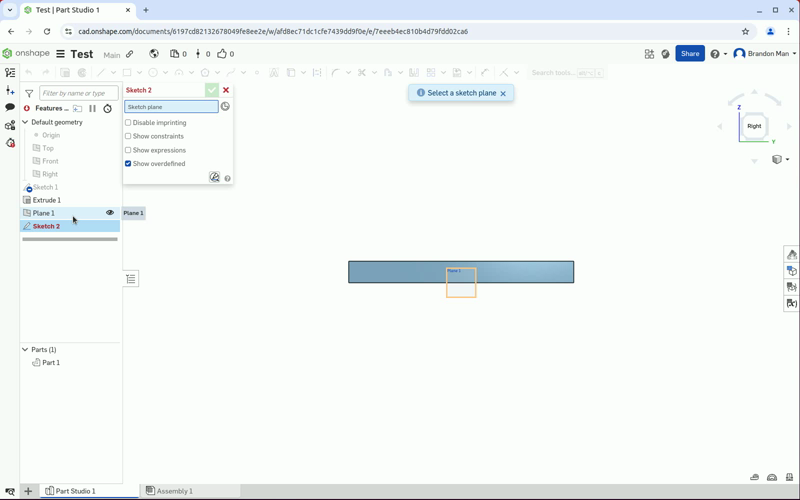
click(73, 215)
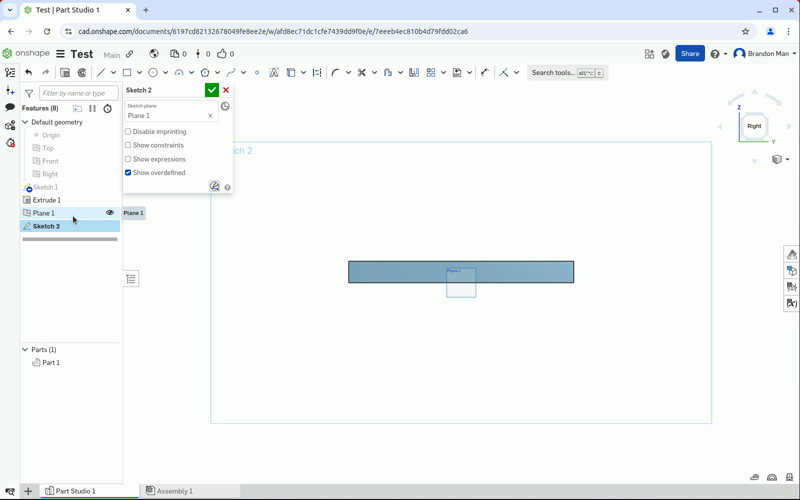
mouse_move(73, 352)
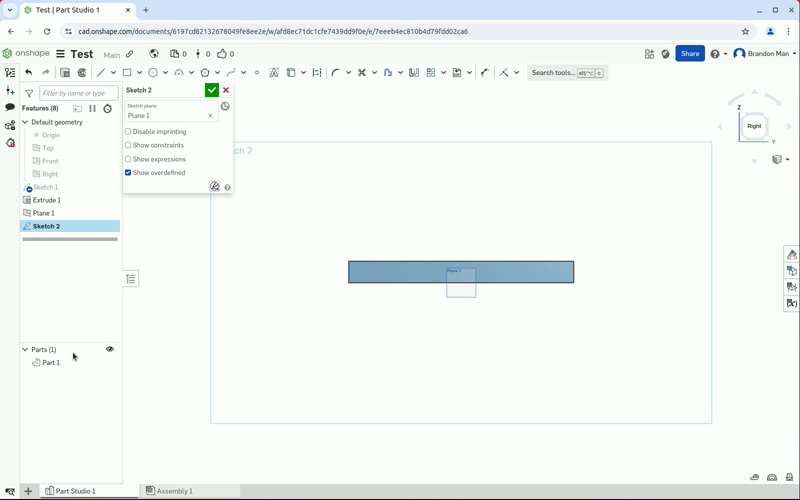
key(y)
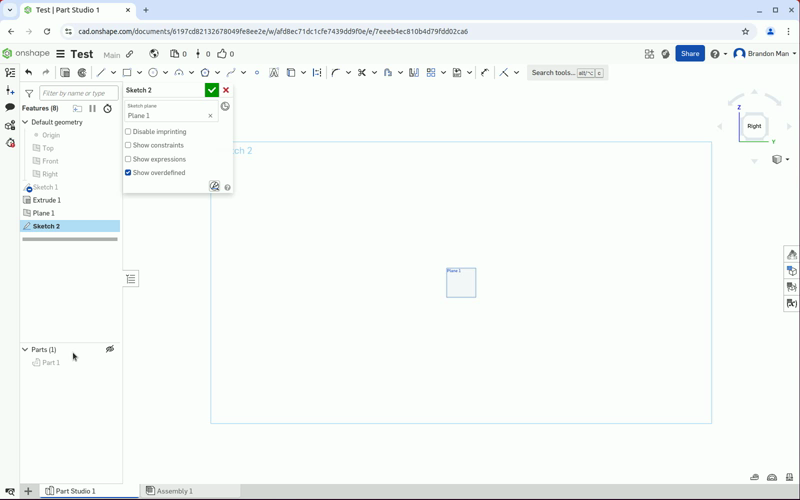
key(l)
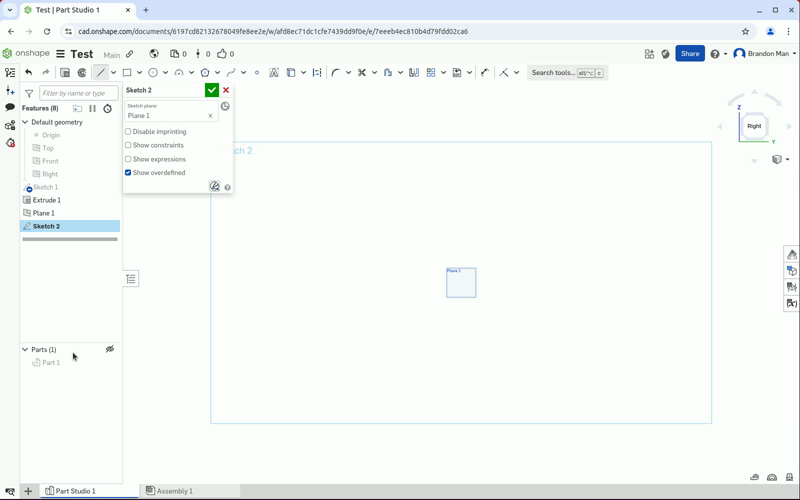
key_down(shift)
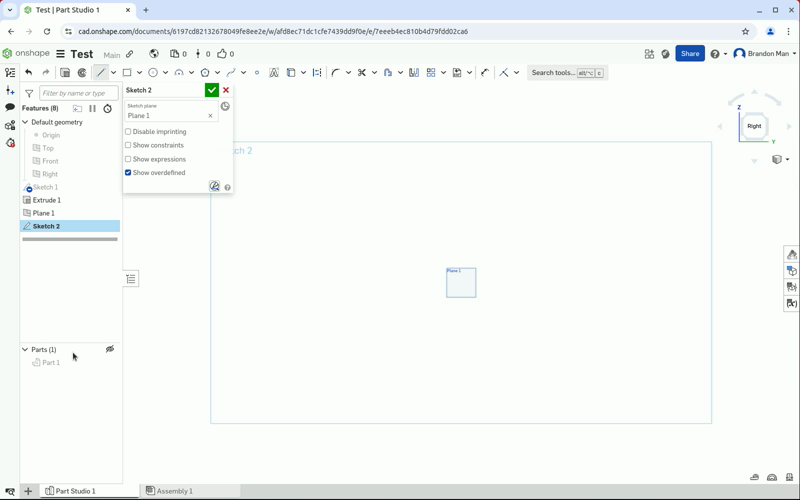
mouse_move(351, 281)
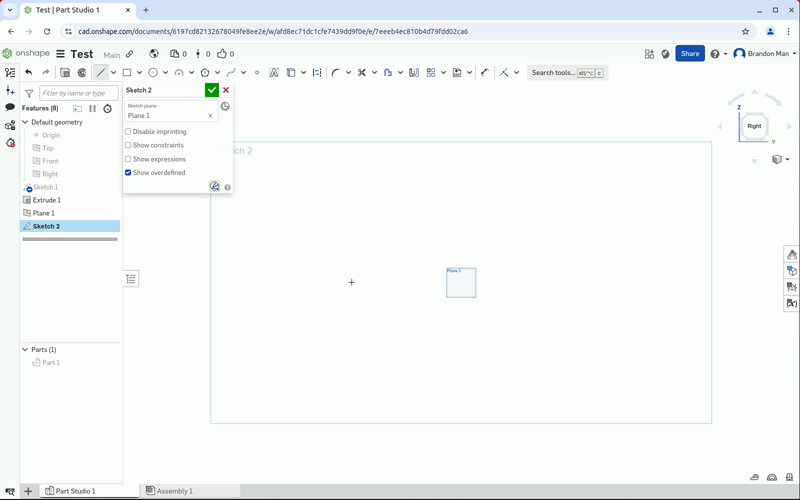
click(351, 281)
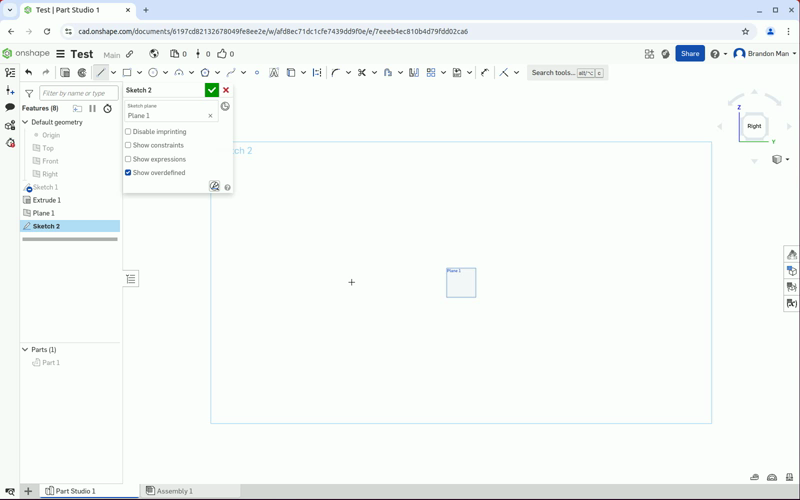
key_up(shift)
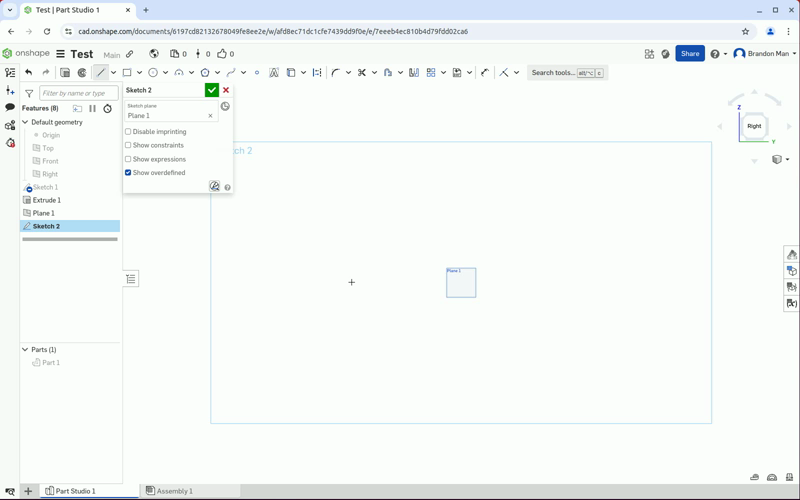
key_down(shift)
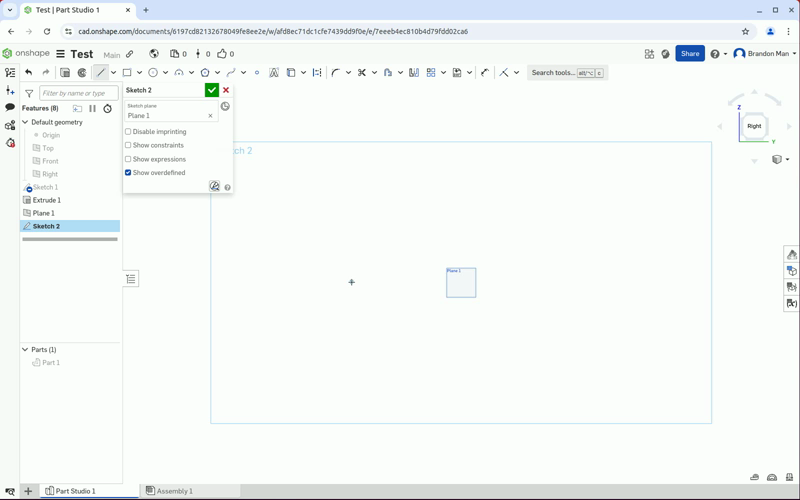
mouse_move(381, 281)
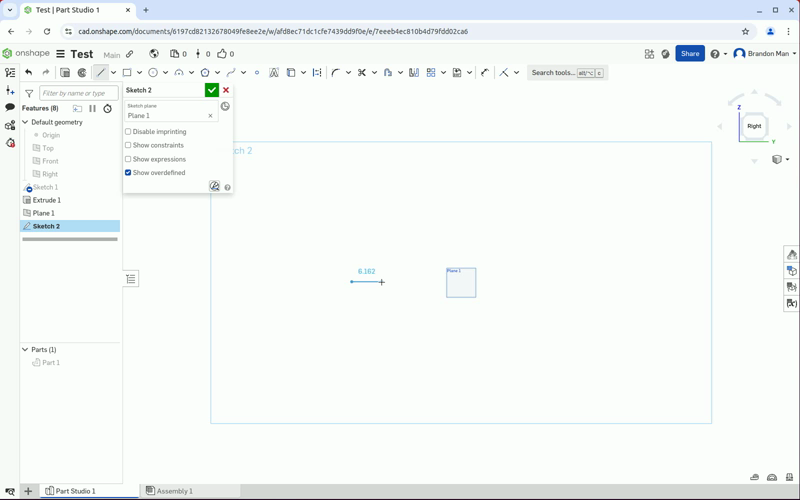
mouse_move(384, 281)
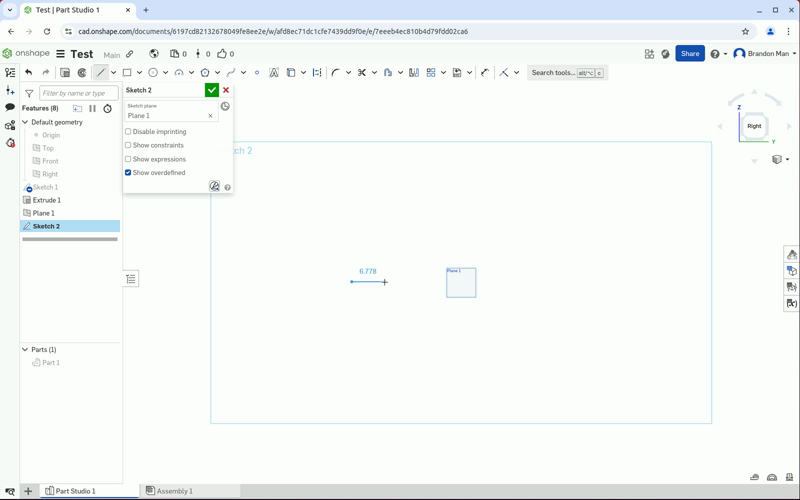
click(384, 281)
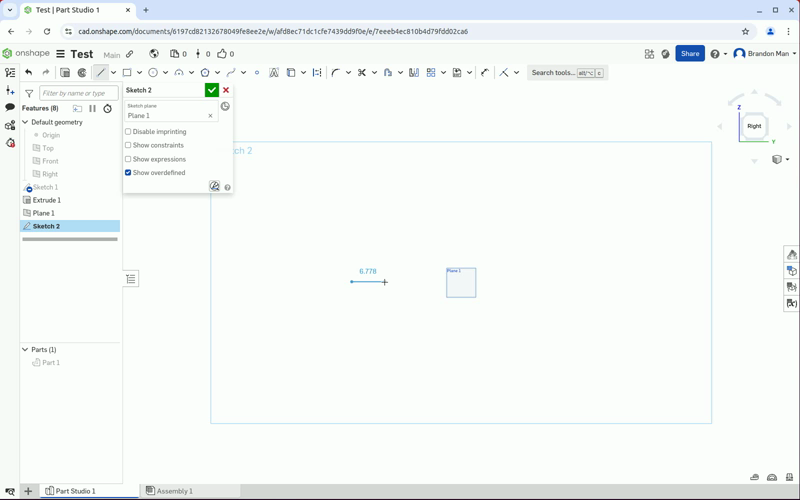
key_up(shift)
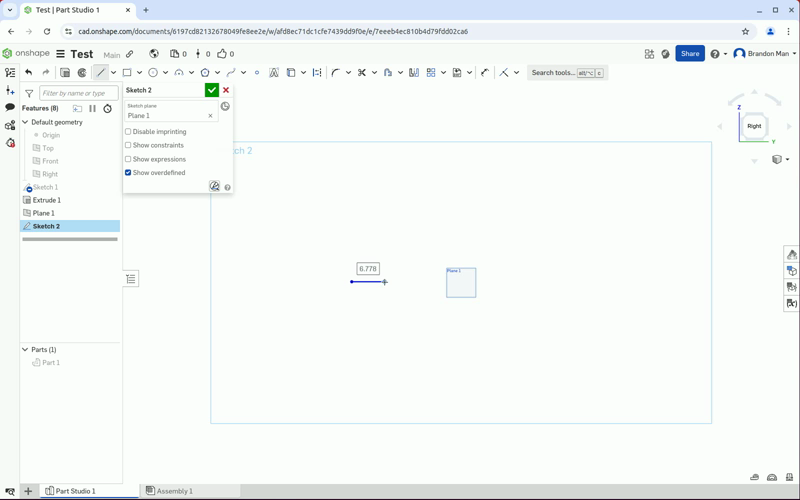
key_down(shift)
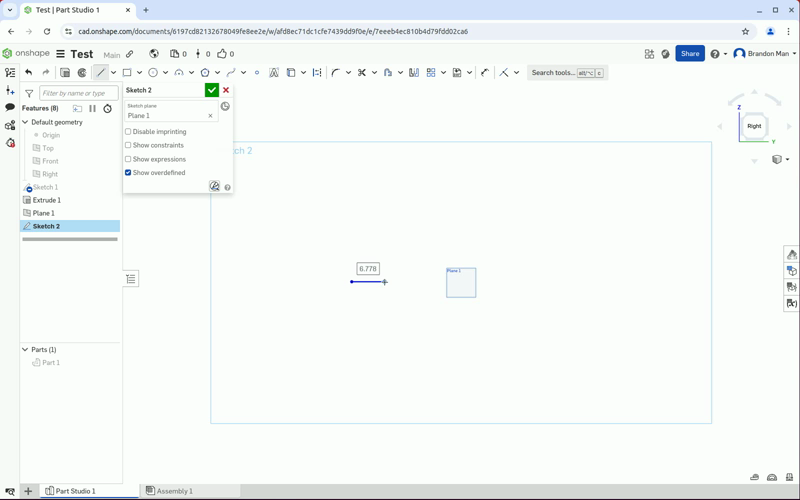
mouse_move(414, 281)
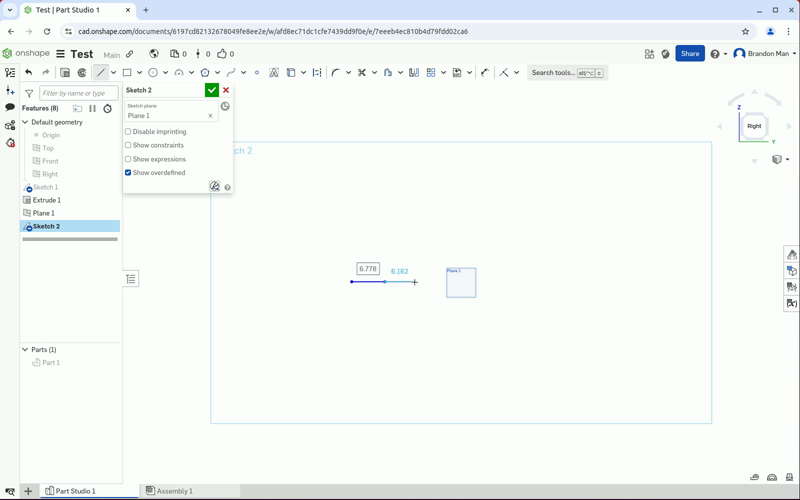
mouse_move(384, 278)
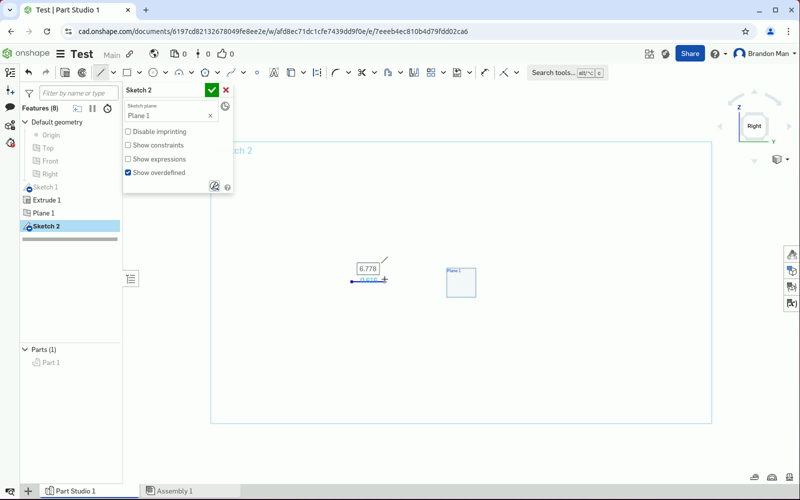
scroll(6)
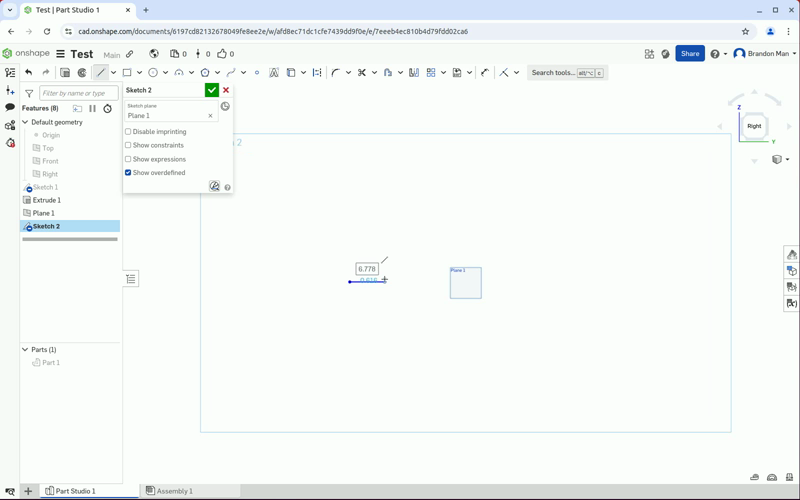
scroll(6)
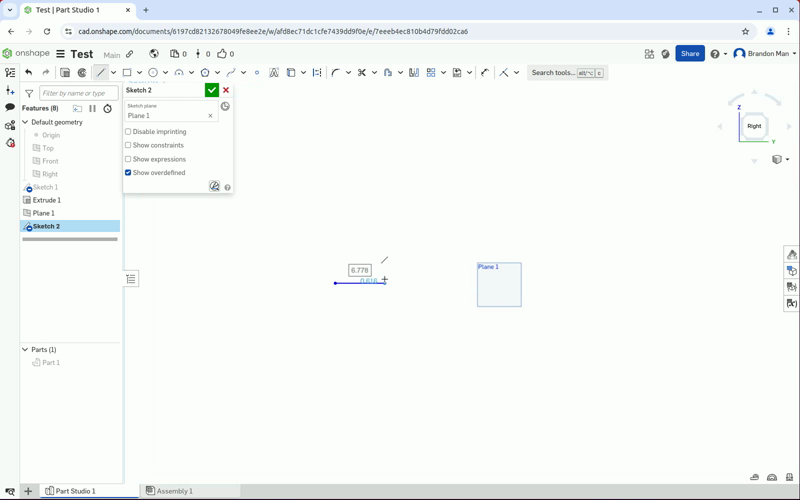
scroll(6)
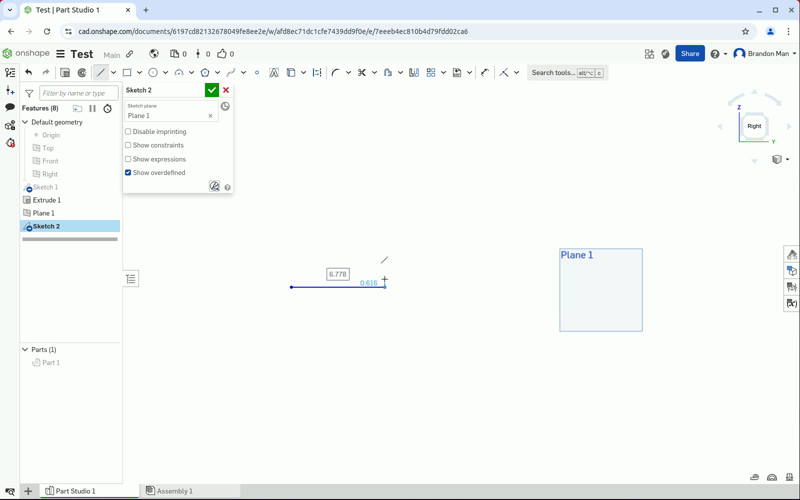
scroll(6)
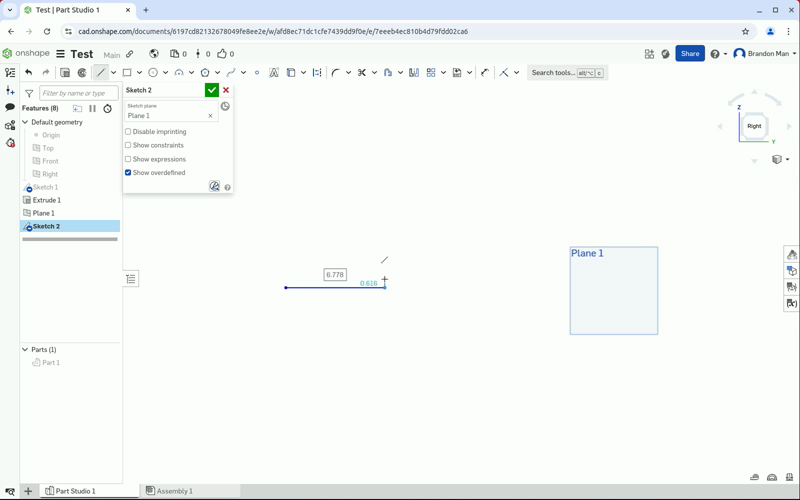
scroll(6)
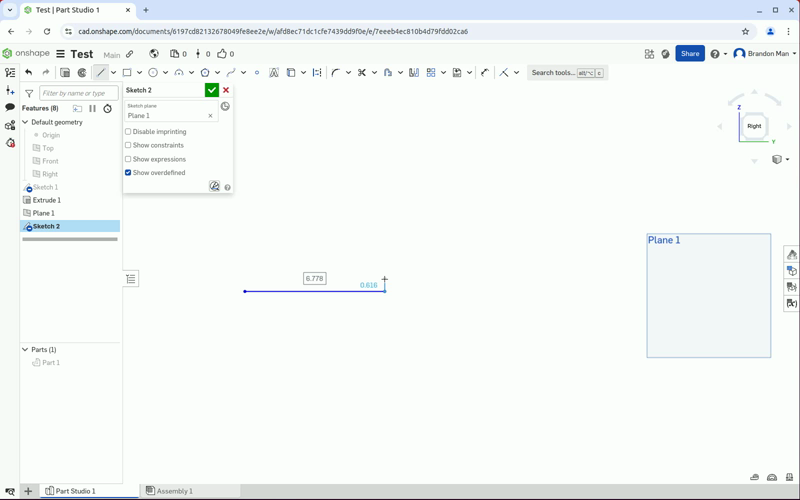
scroll(6)
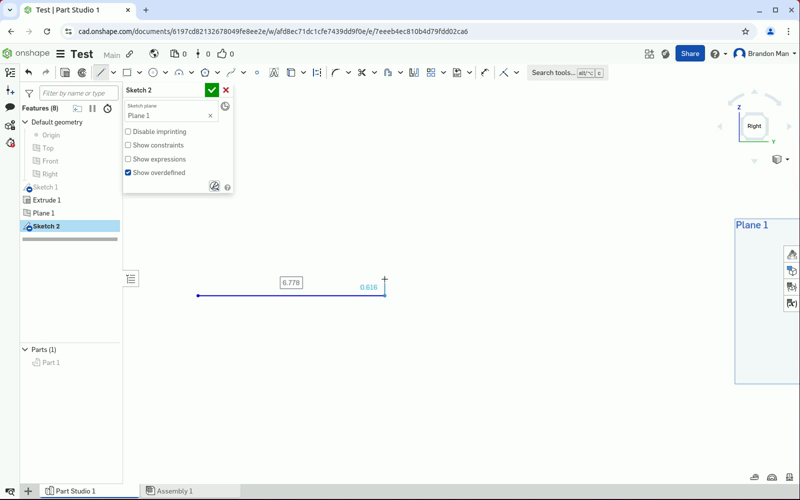
scroll(6)
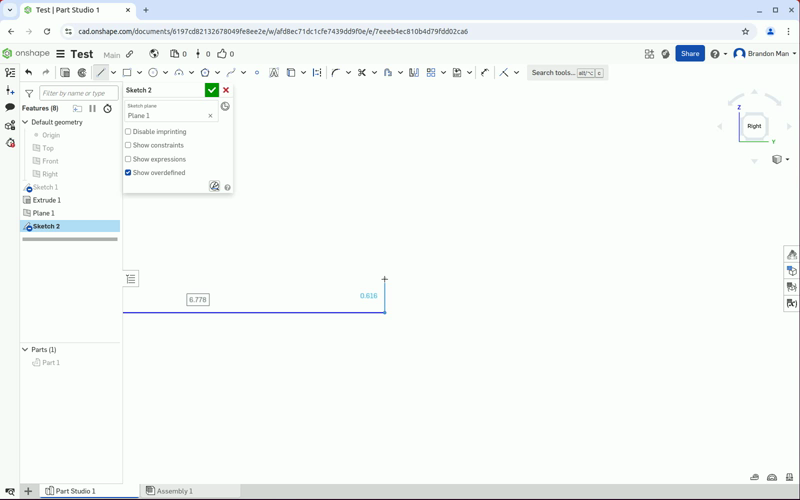
click(384, 278)
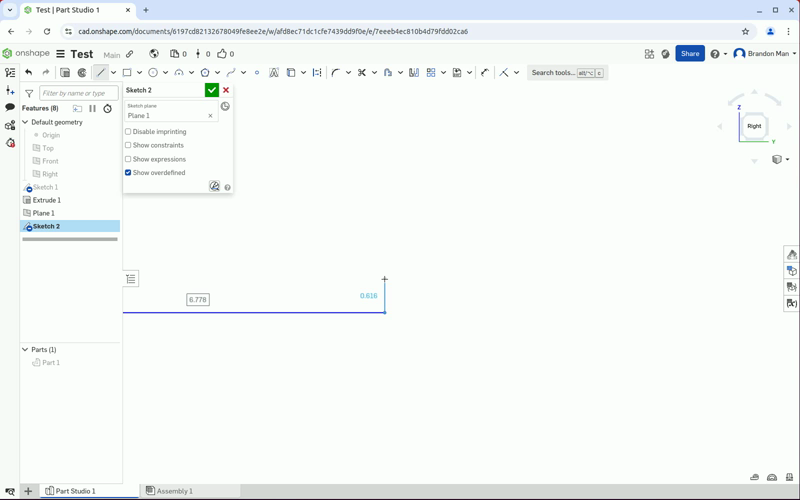
scroll(-6)
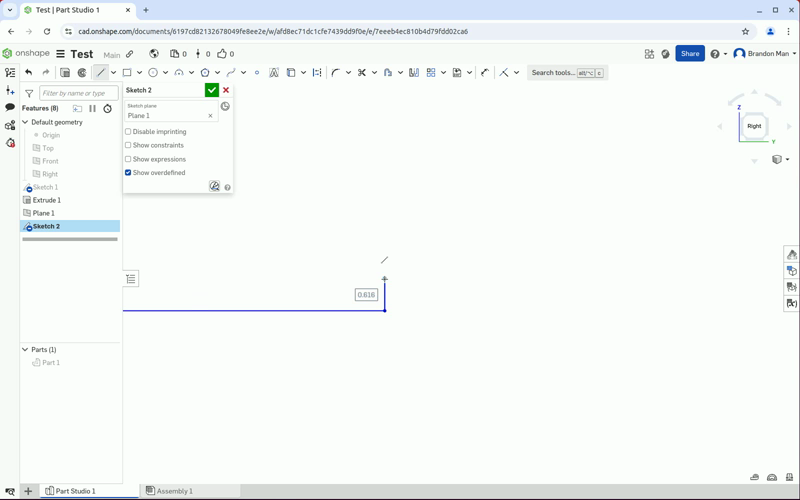
scroll(-6)
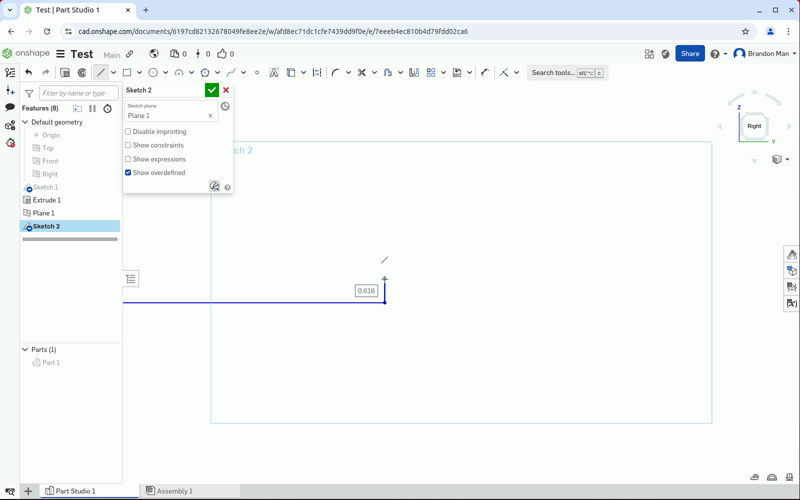
scroll(-6)
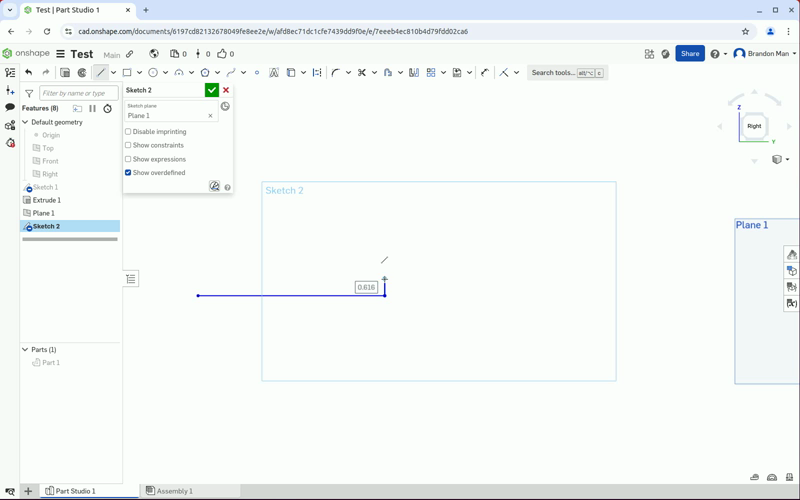
scroll(-6)
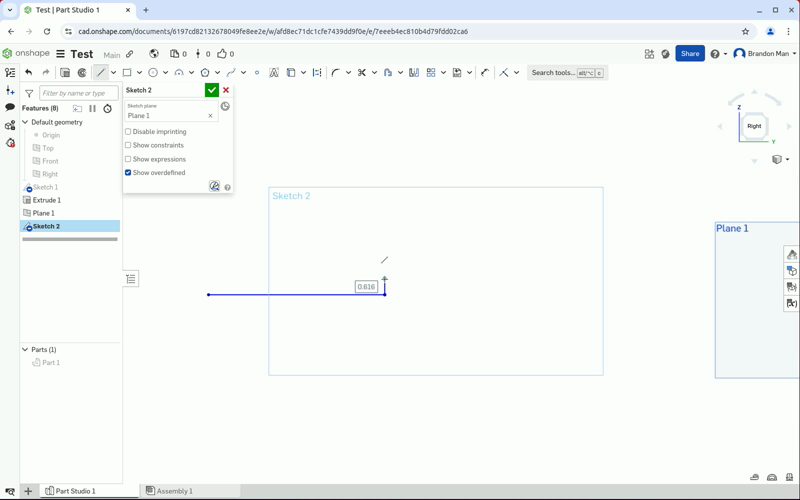
scroll(-6)
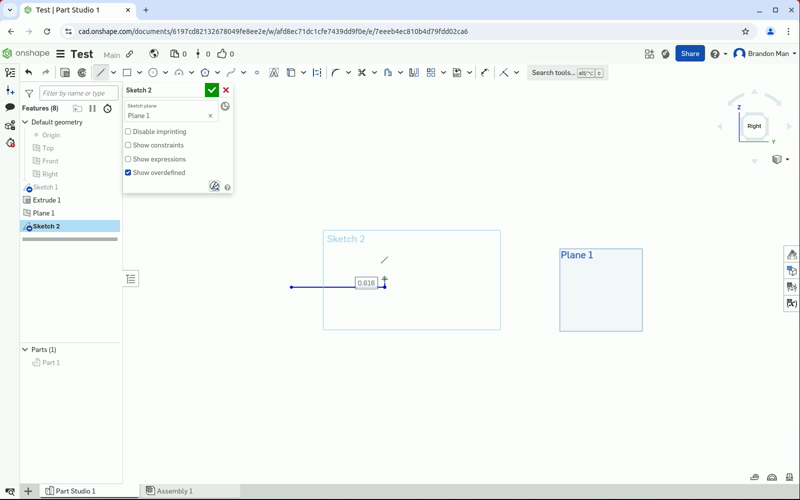
scroll(-6)
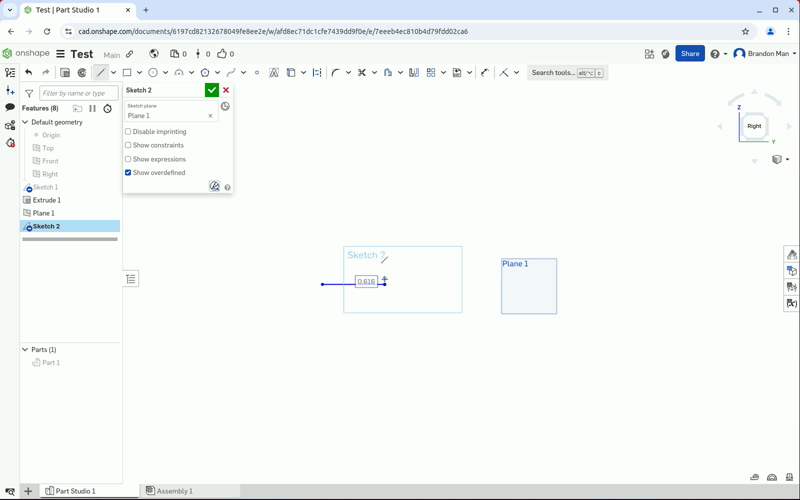
scroll(-6)
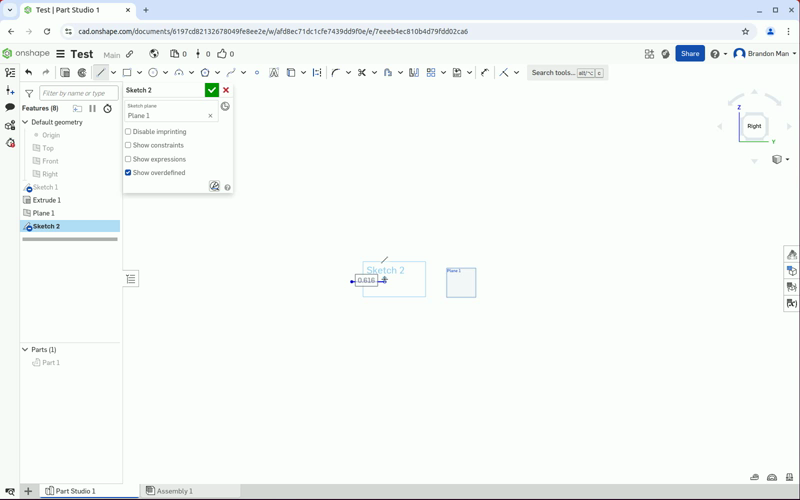
key_up(shift)
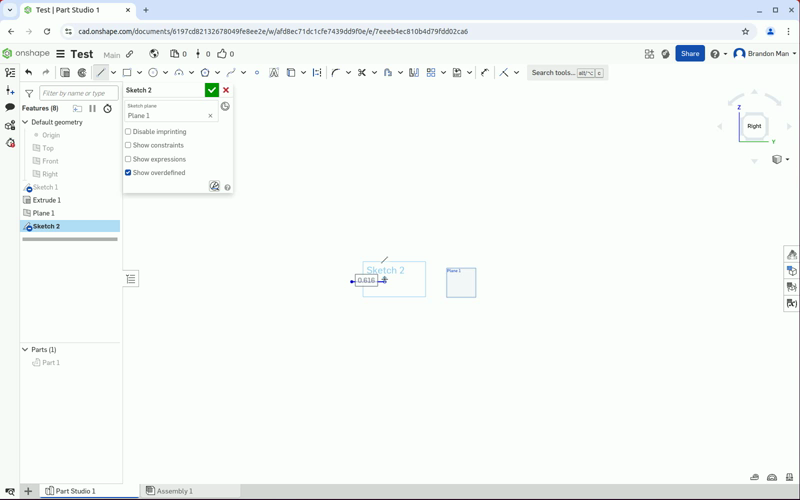
key_down(shift)
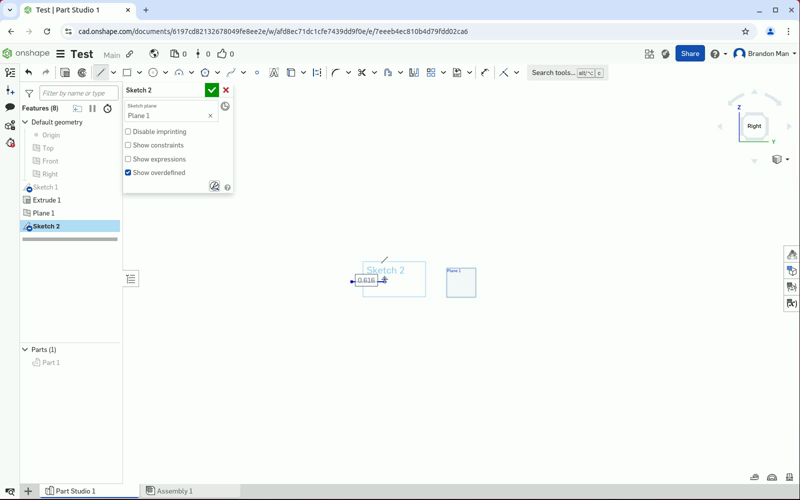
mouse_move(414, 278)
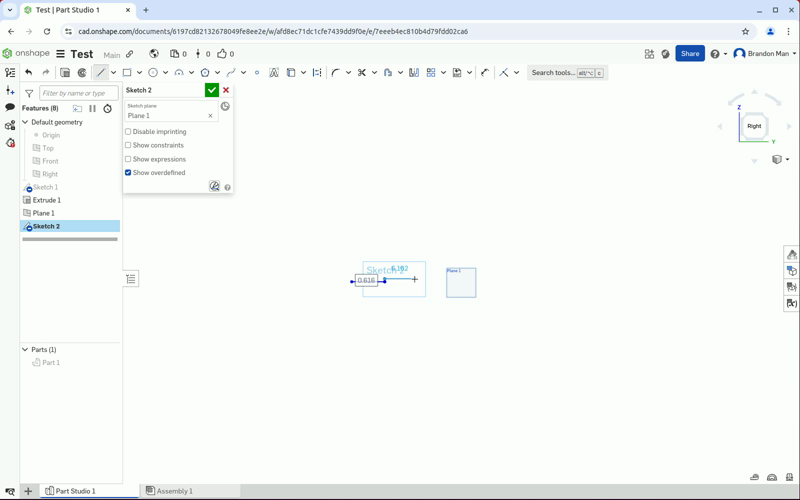
mouse_move(443, 278)
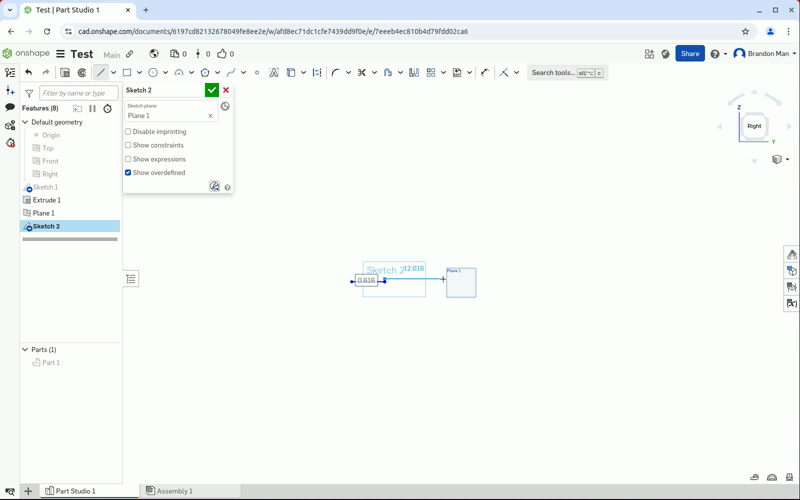
click(443, 278)
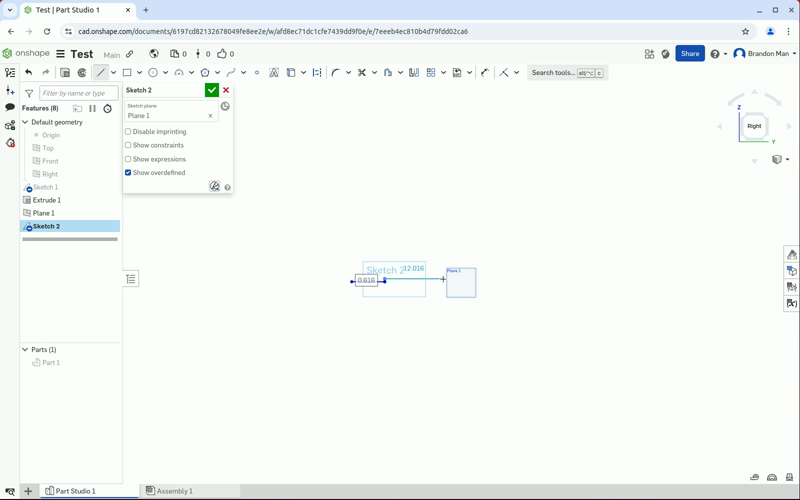
key_up(shift)
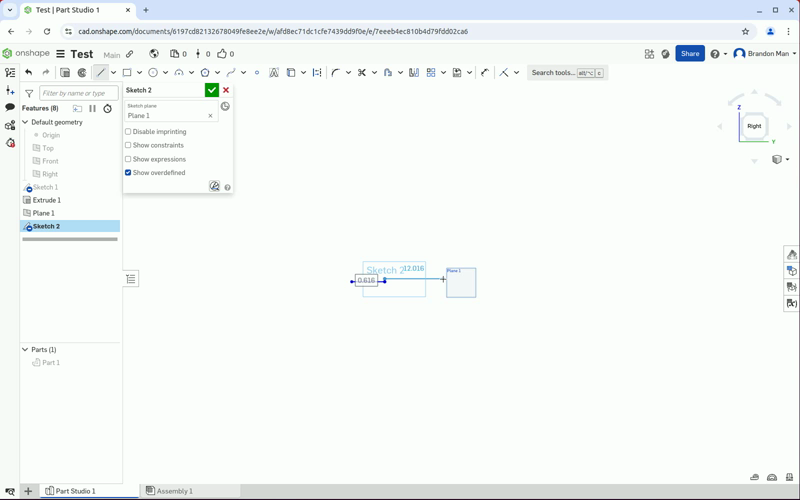
key_down(shift)
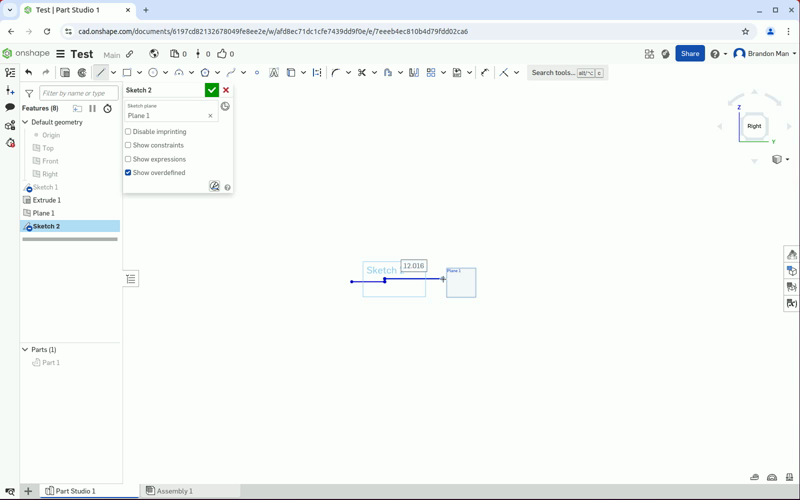
mouse_move(473, 278)
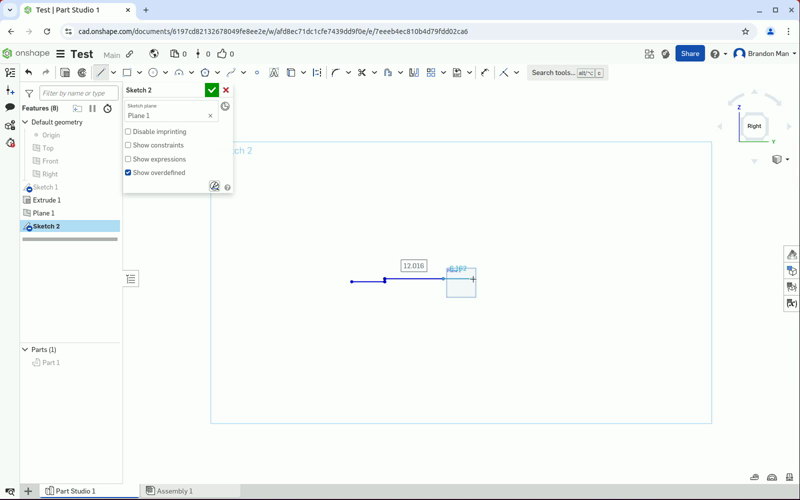
mouse_move(443, 266)
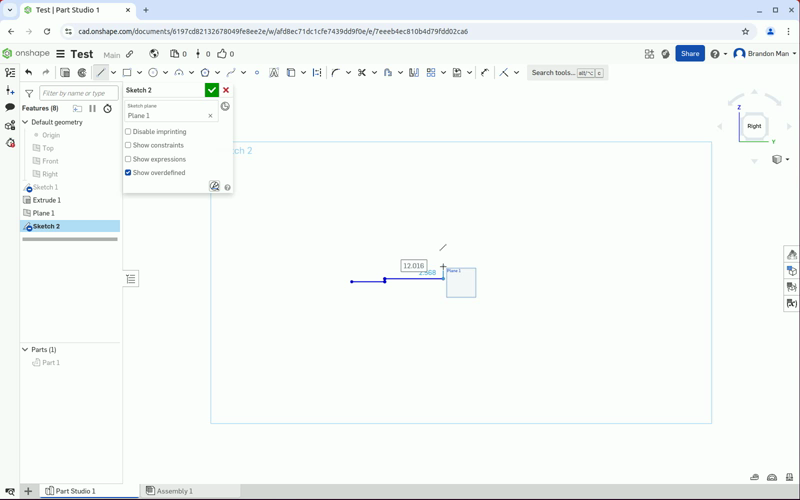
click(443, 266)
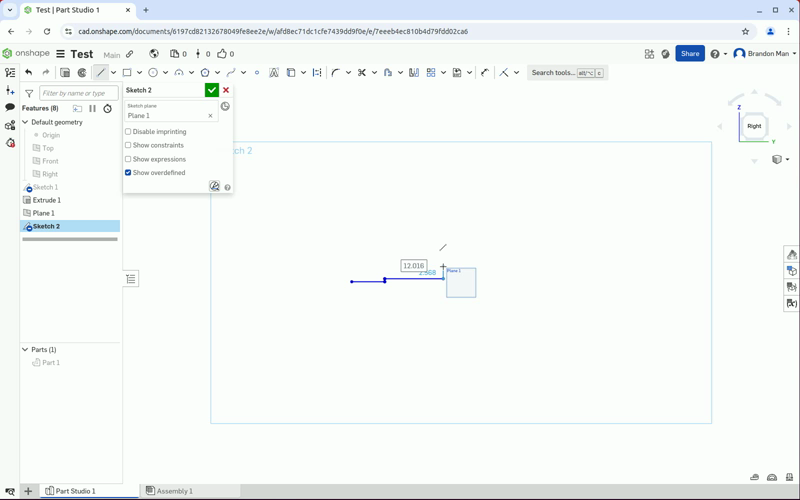
key_up(shift)
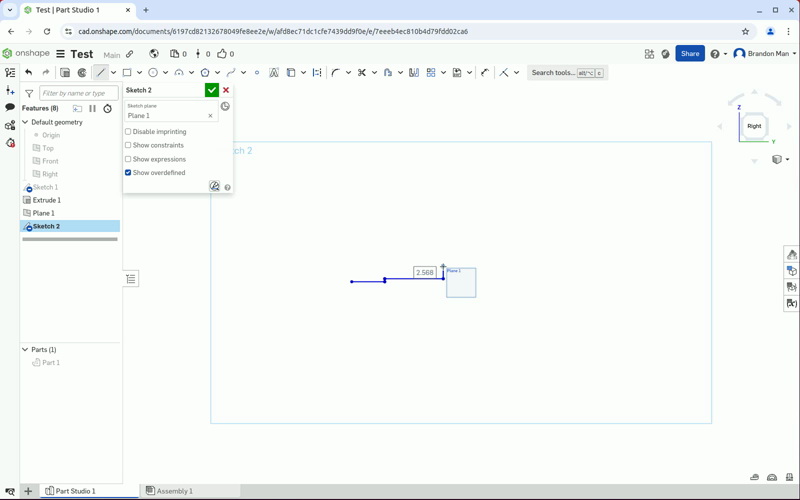
key_down(shift)
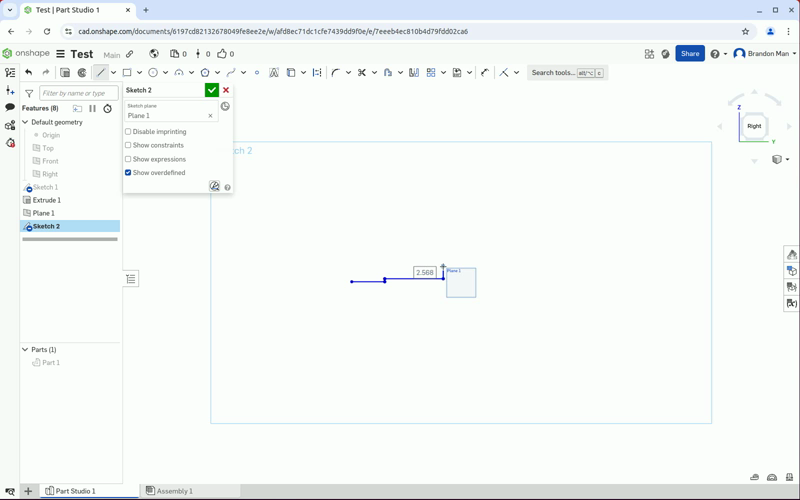
mouse_move(473, 266)
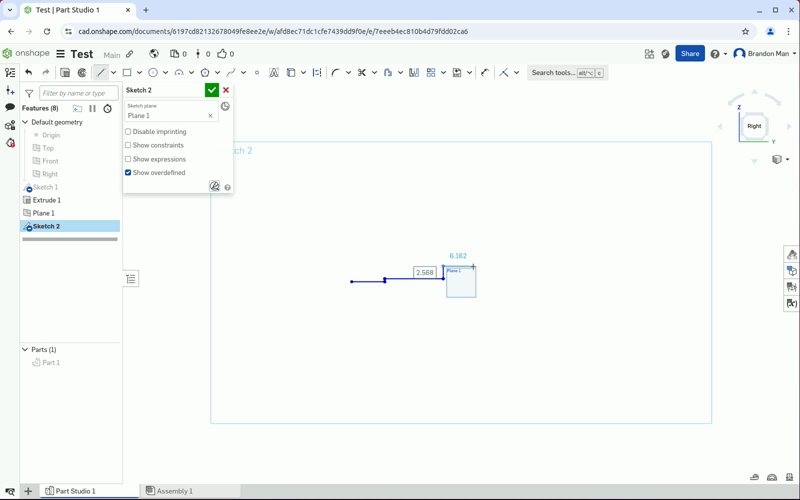
mouse_move(384, 266)
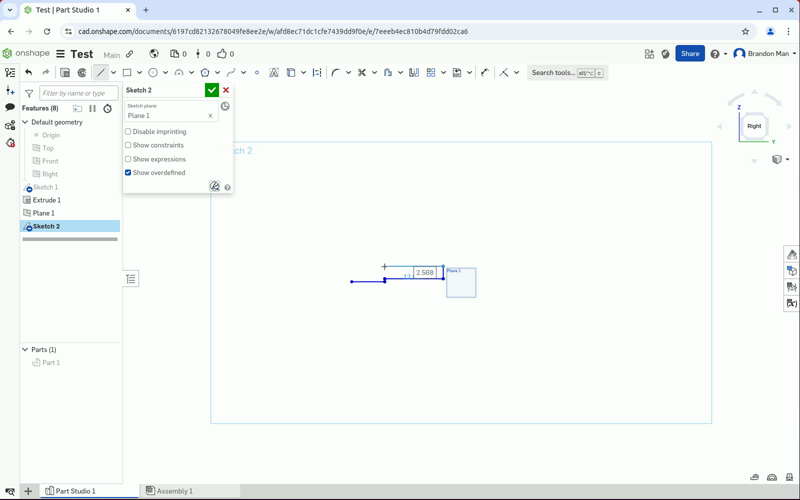
click(384, 266)
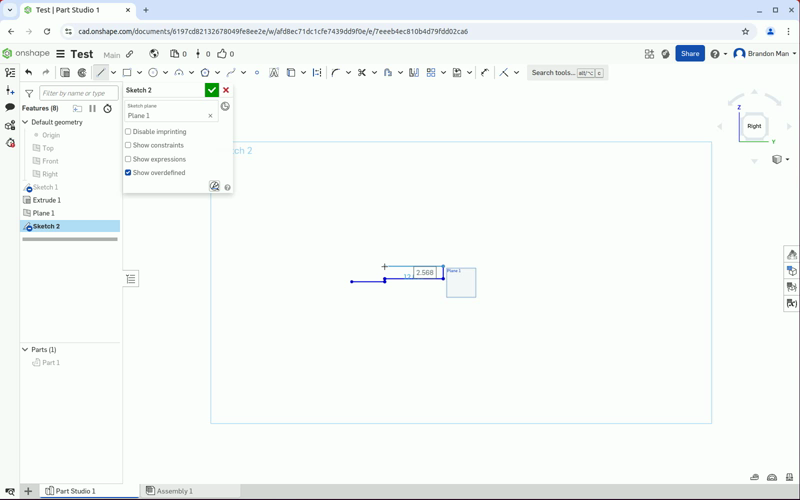
key_up(shift)
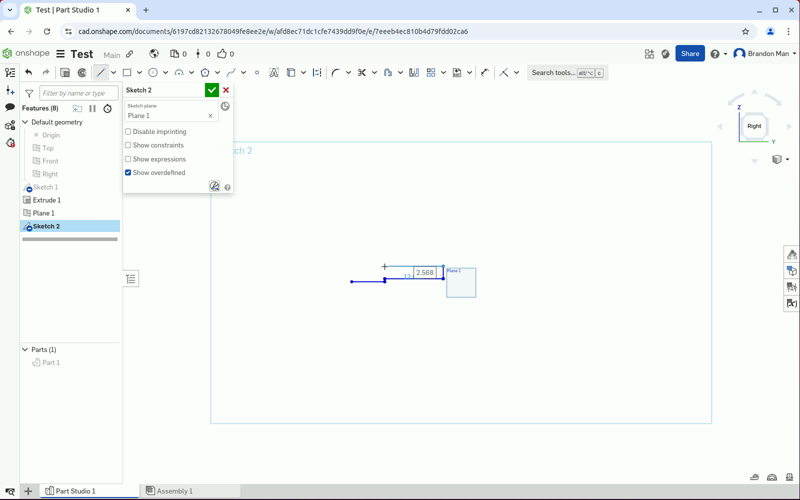
key_down(shift)
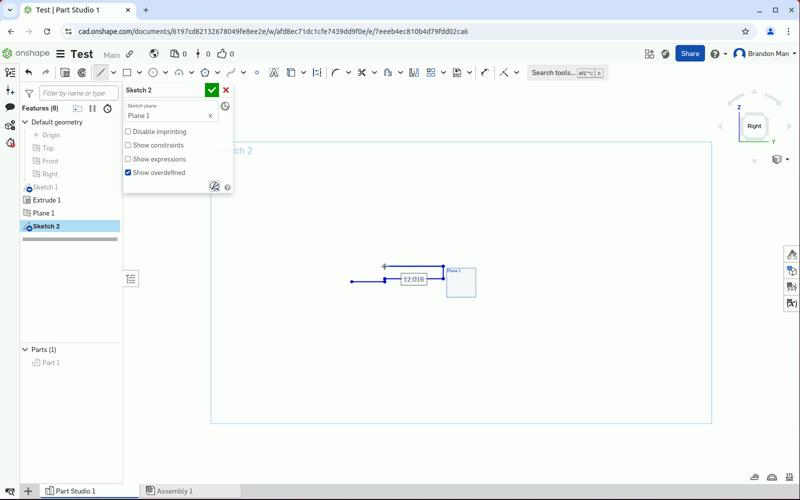
mouse_move(414, 266)
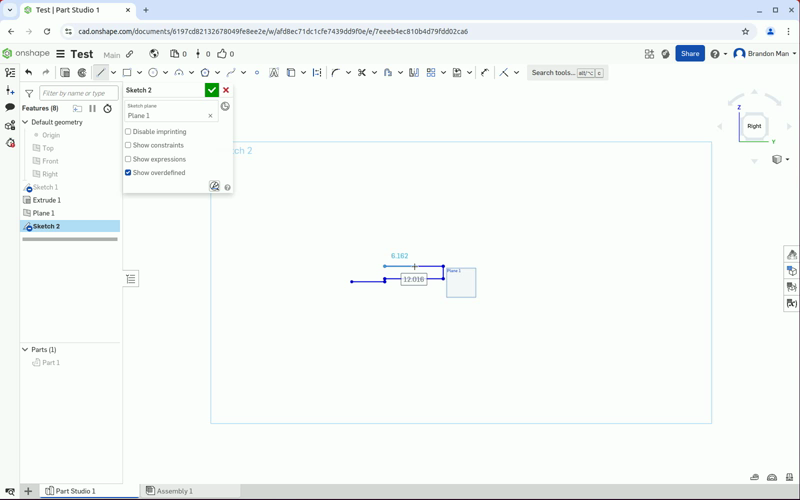
mouse_move(384, 263)
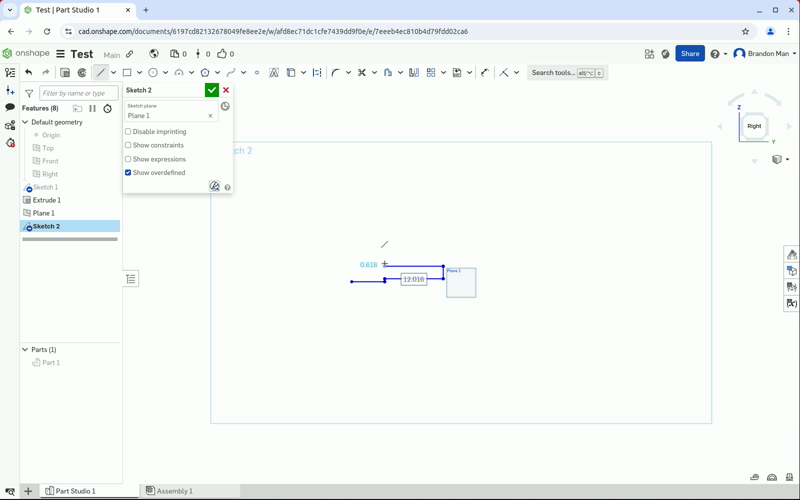
scroll(6)
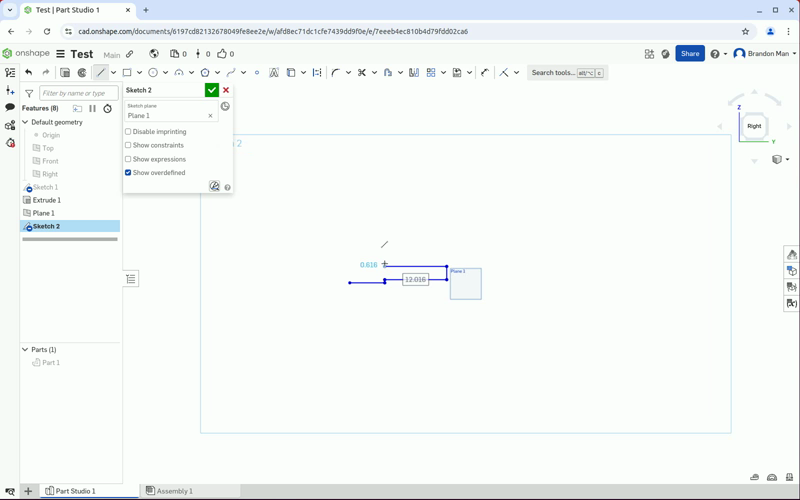
scroll(6)
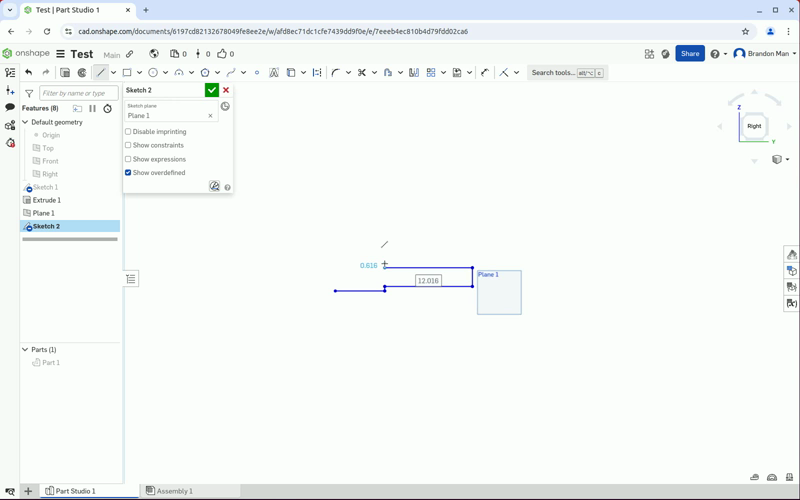
scroll(6)
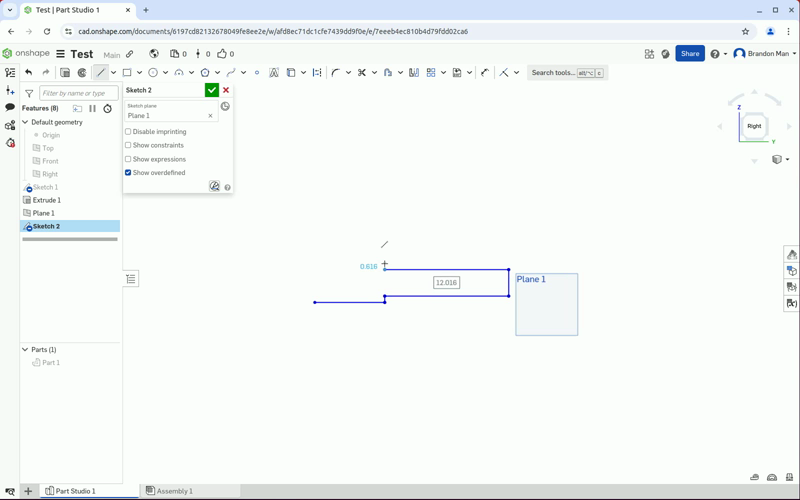
scroll(6)
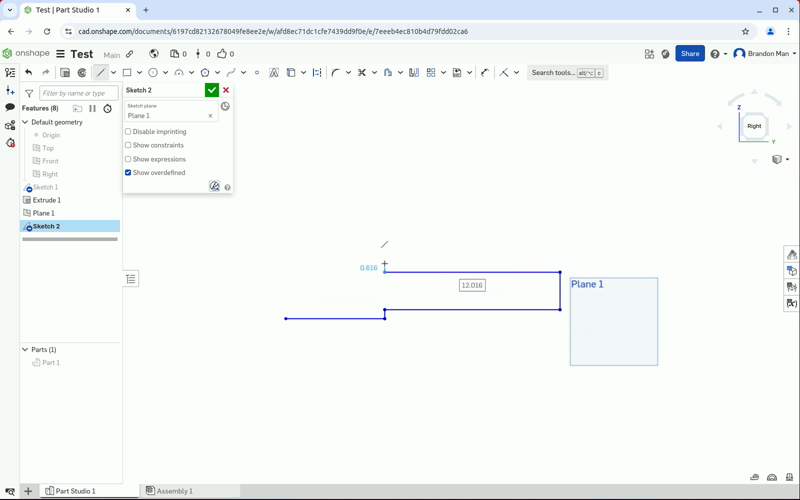
scroll(6)
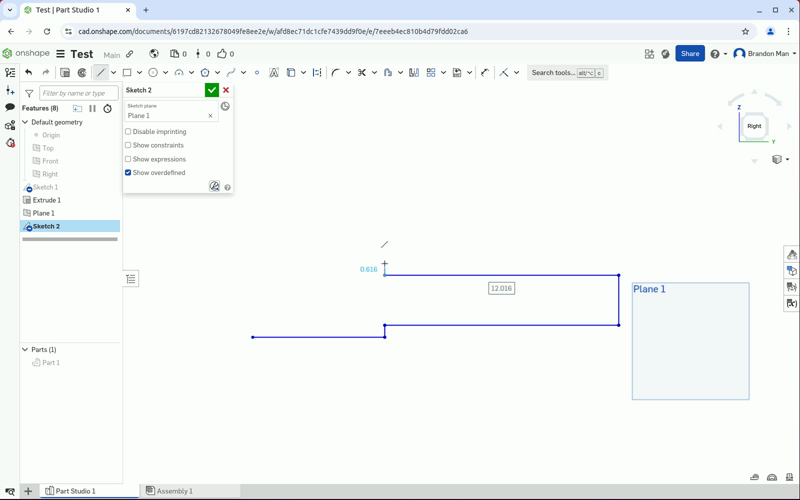
scroll(6)
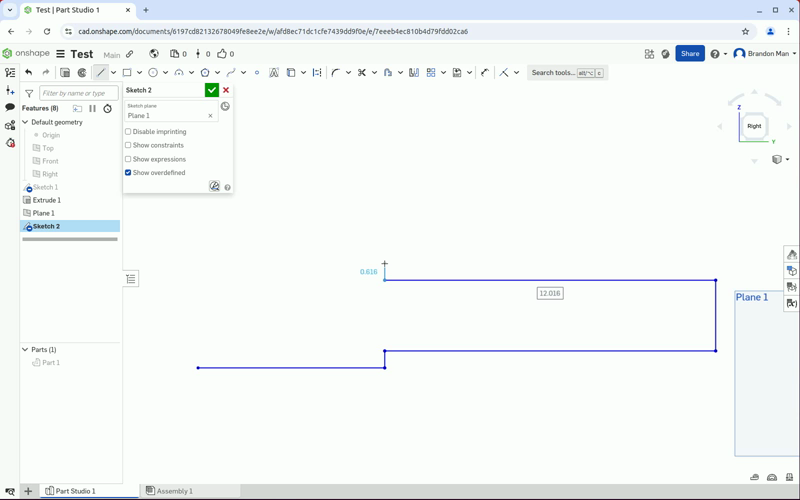
scroll(6)
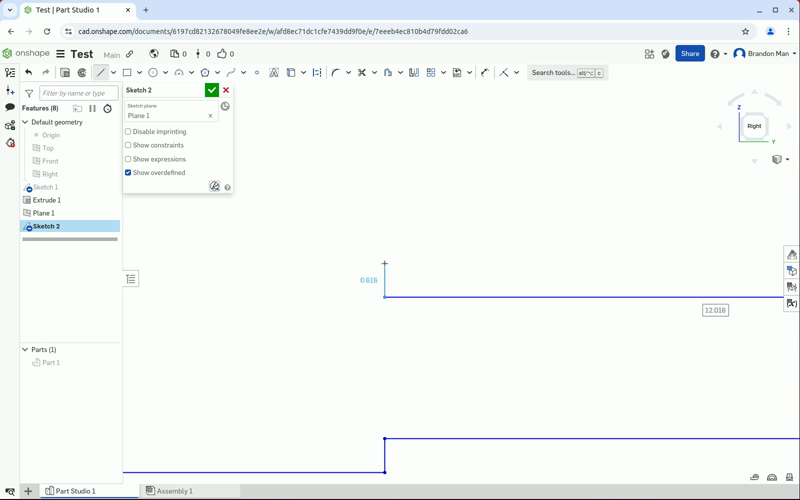
click(384, 263)
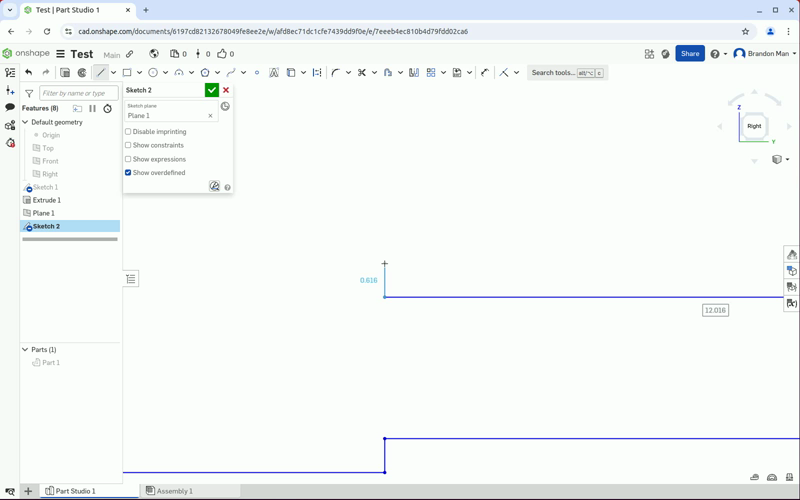
scroll(-6)
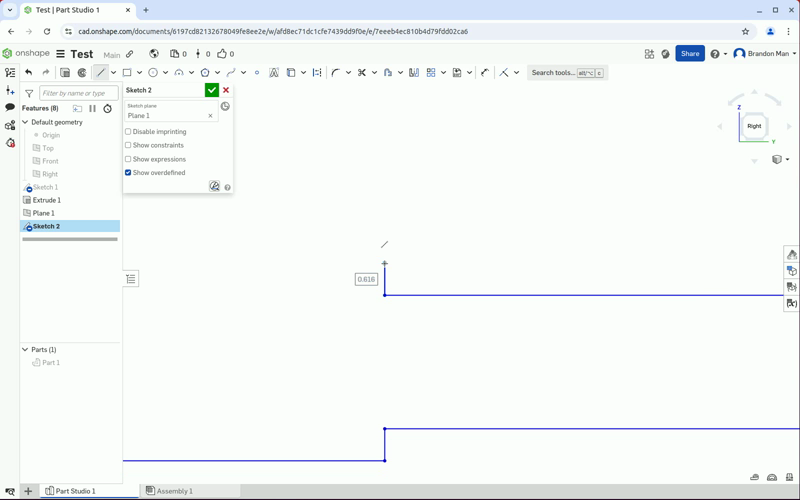
scroll(-6)
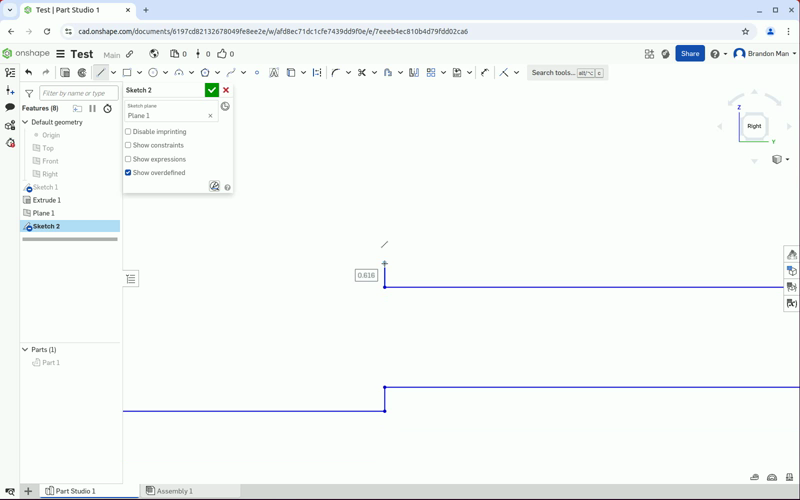
scroll(-6)
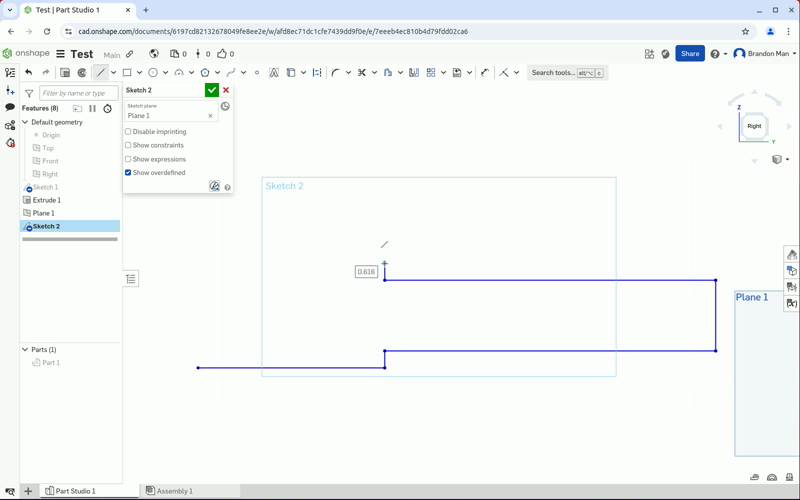
scroll(-6)
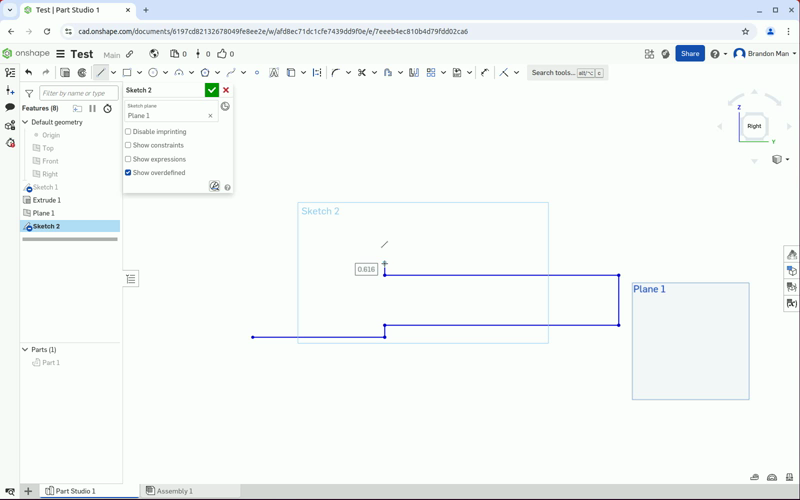
scroll(-6)
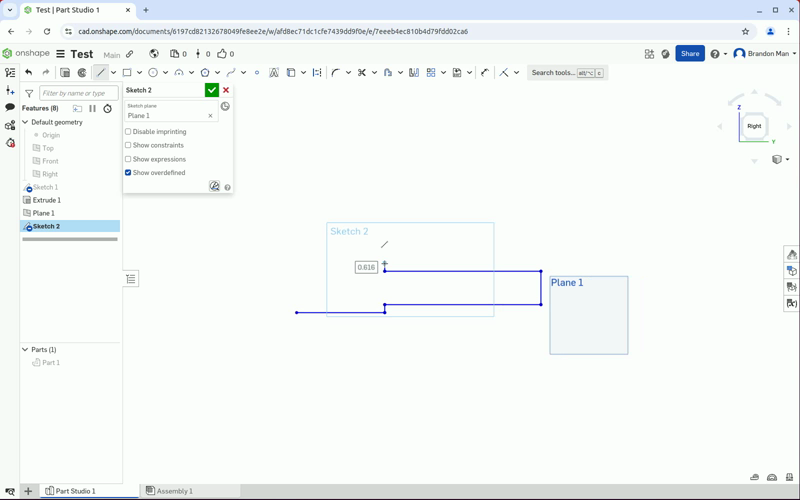
scroll(-6)
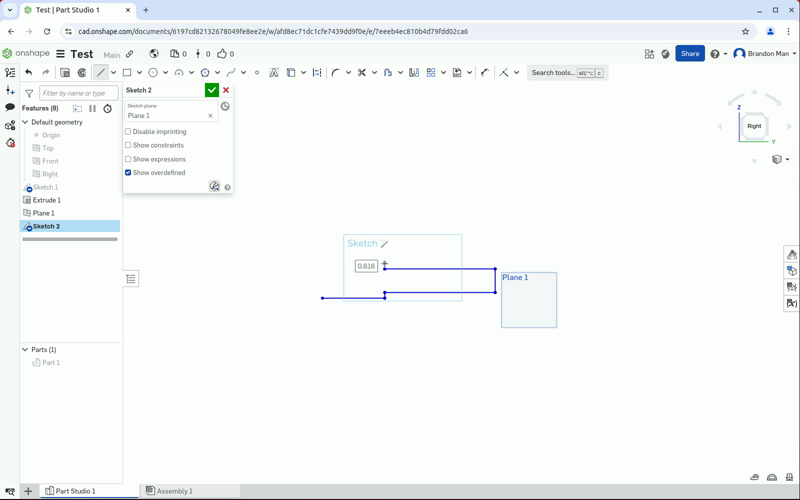
scroll(-6)
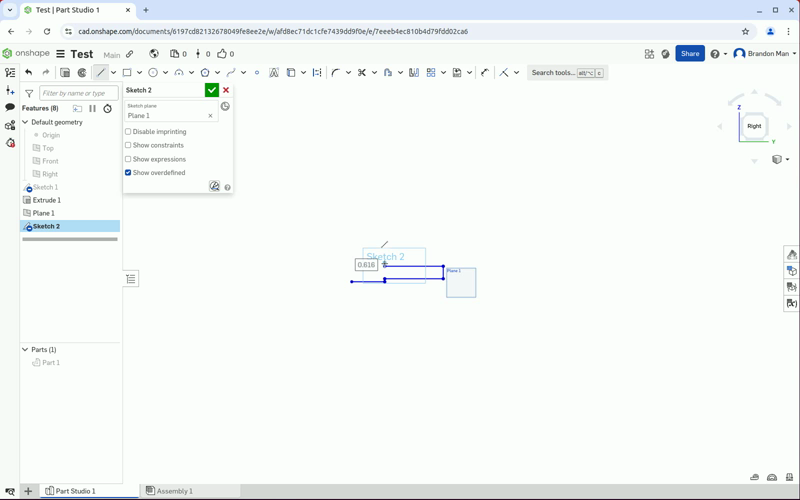
key_up(shift)
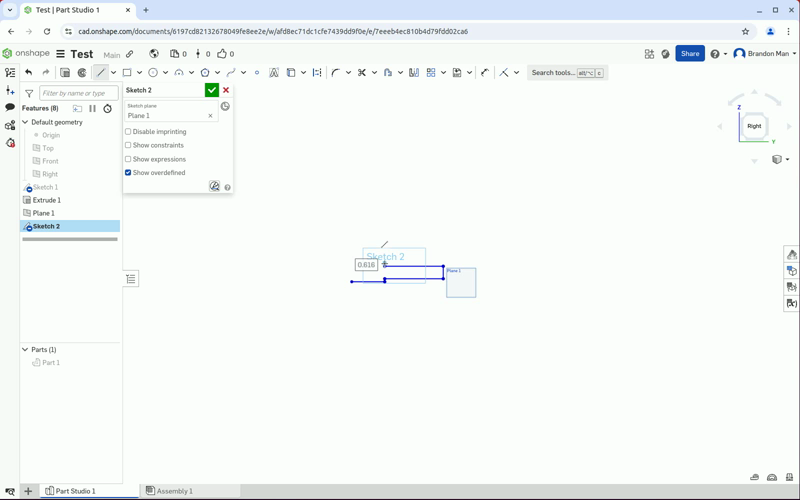
key_down(shift)
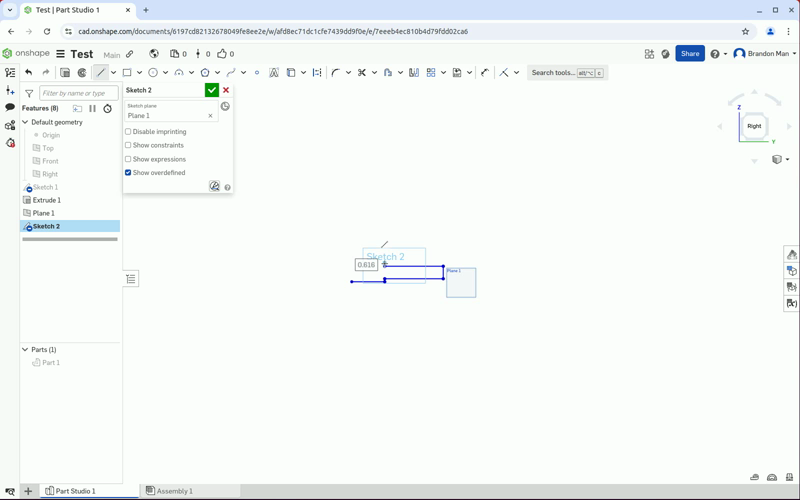
mouse_move(414, 263)
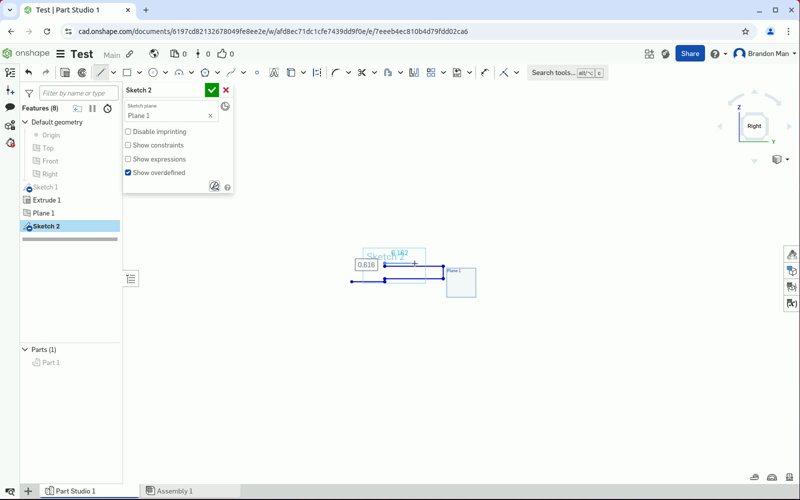
mouse_move(351, 263)
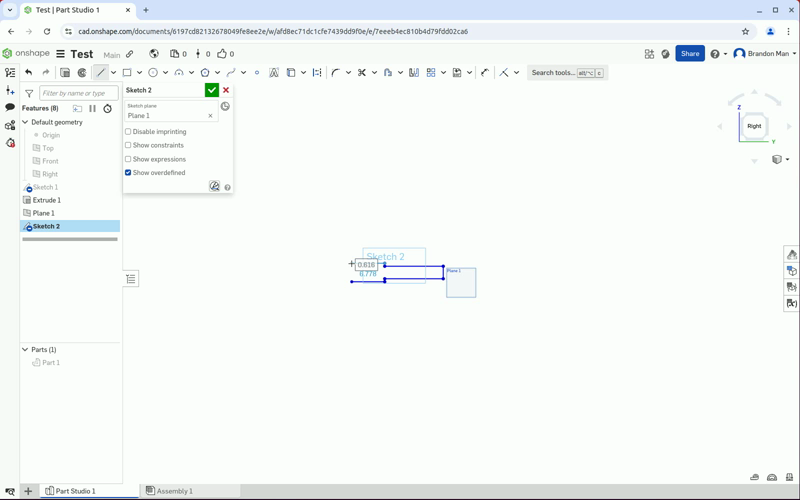
click(351, 263)
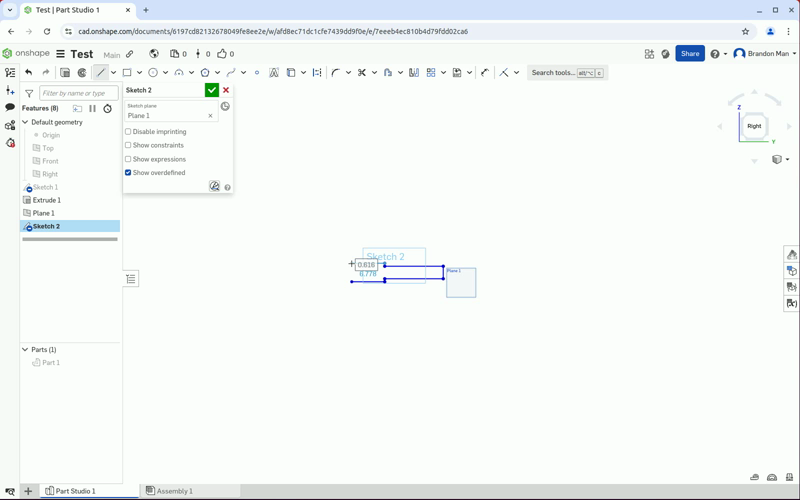
key_up(shift)
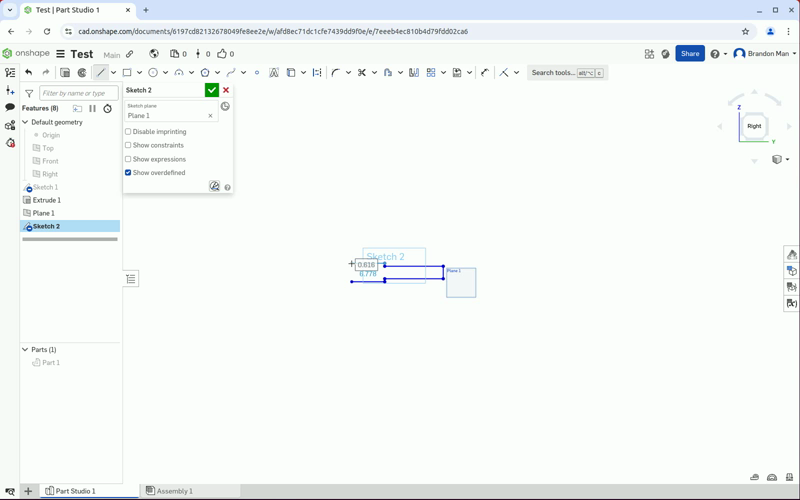
mouse_move(381, 263)
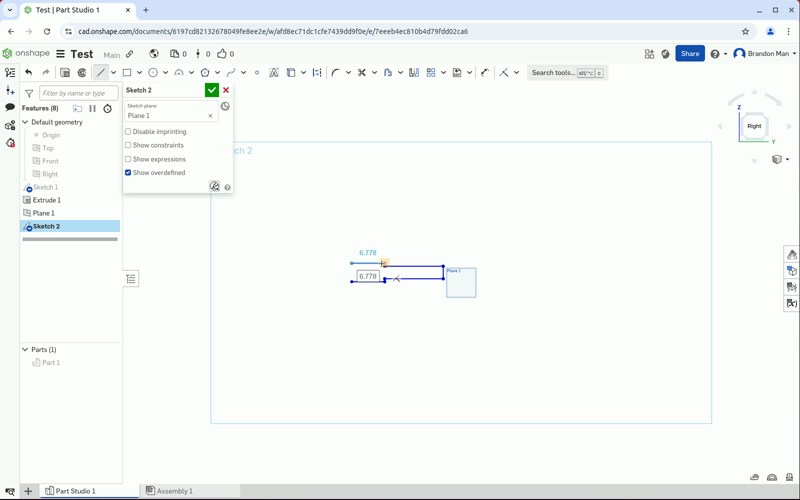
key_down(shift)
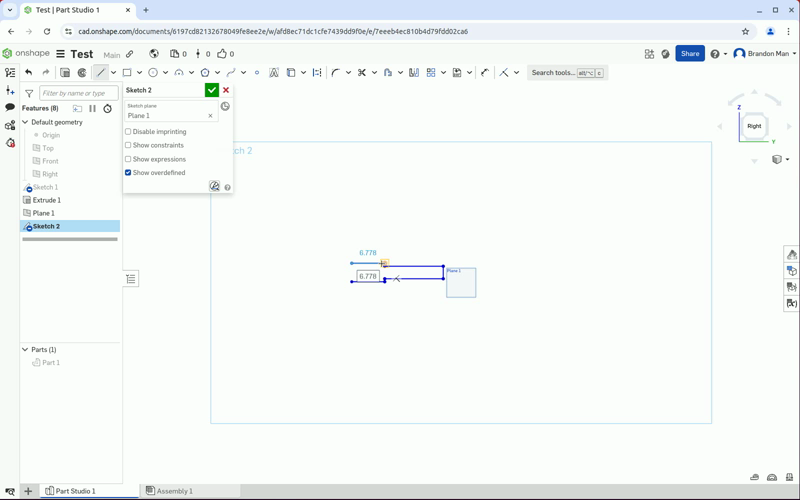
mouse_move(351, 281)
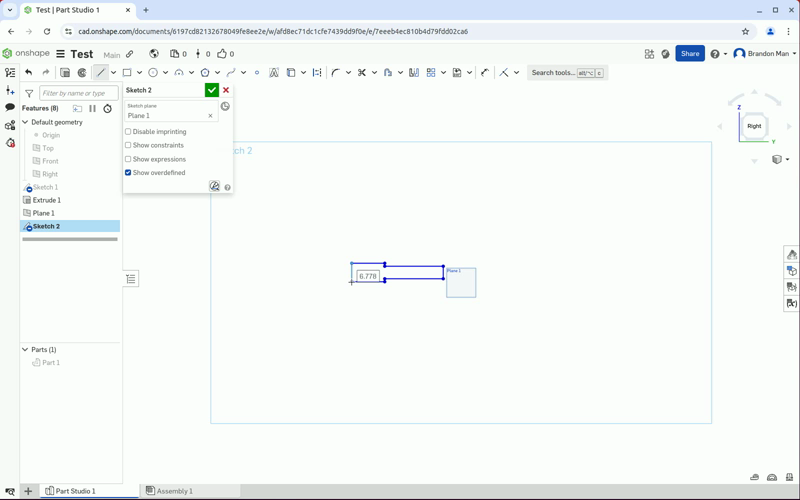
key_up(shift)
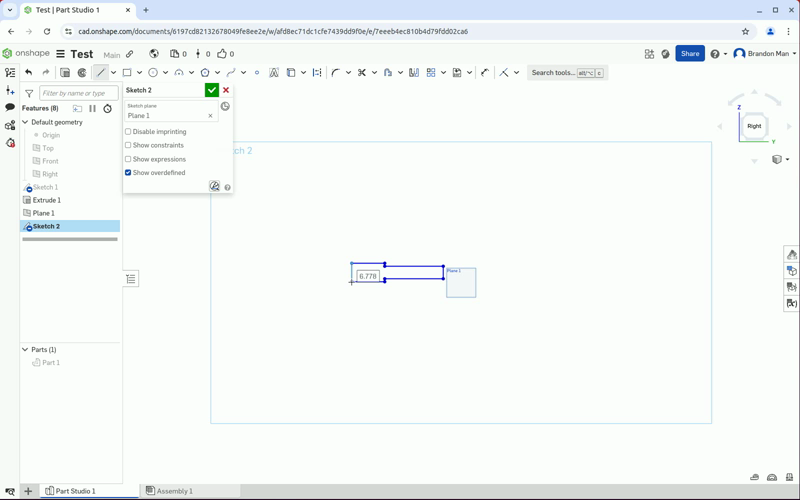
click(351, 281)
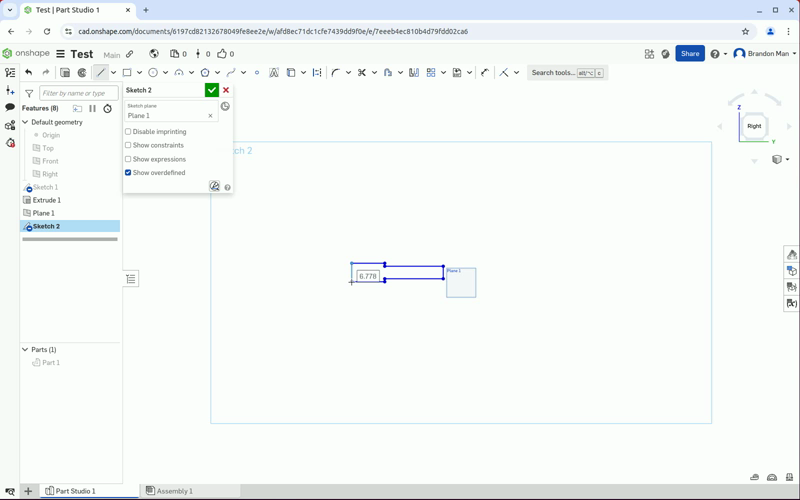
key(esc)
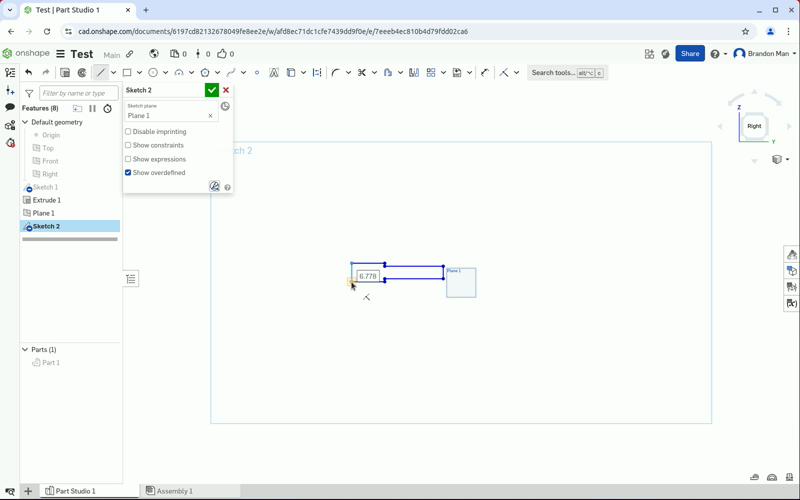
mouse_move(354, 270)
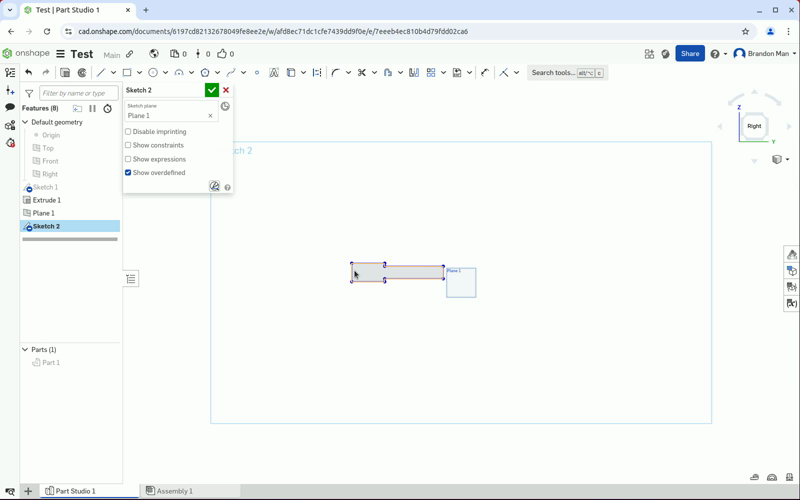
scroll(6)
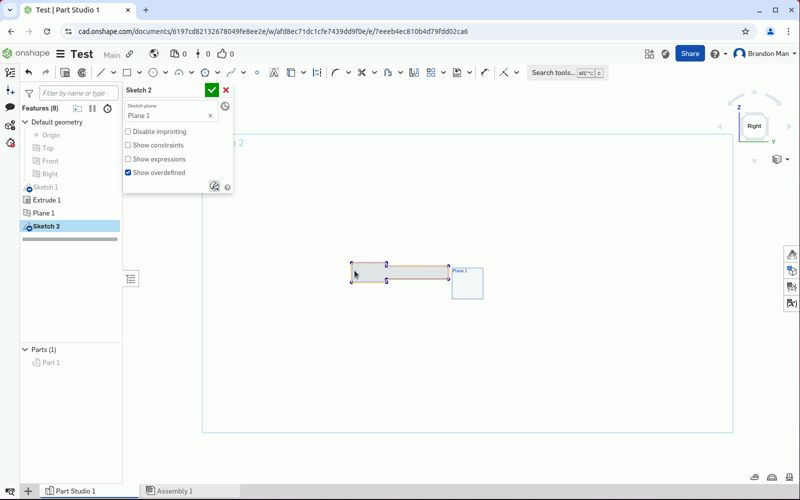
scroll(6)
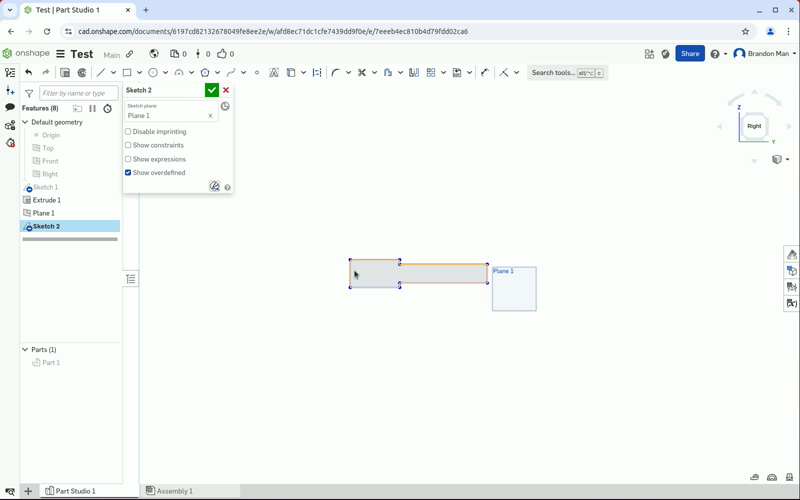
scroll(6)
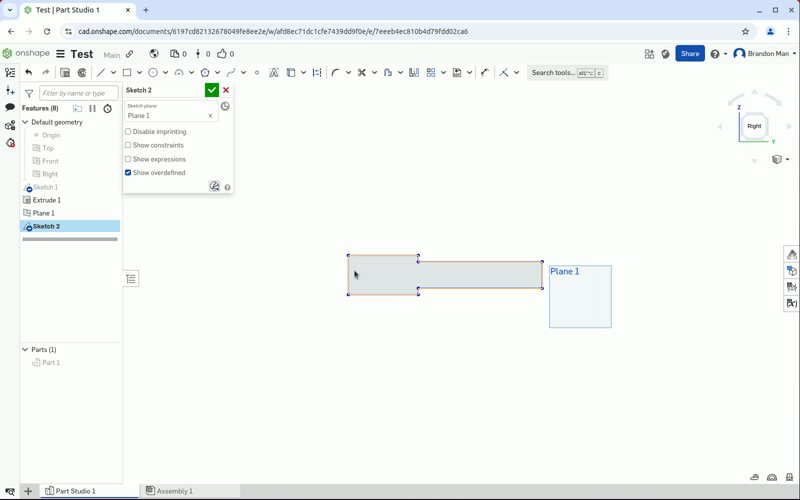
scroll(6)
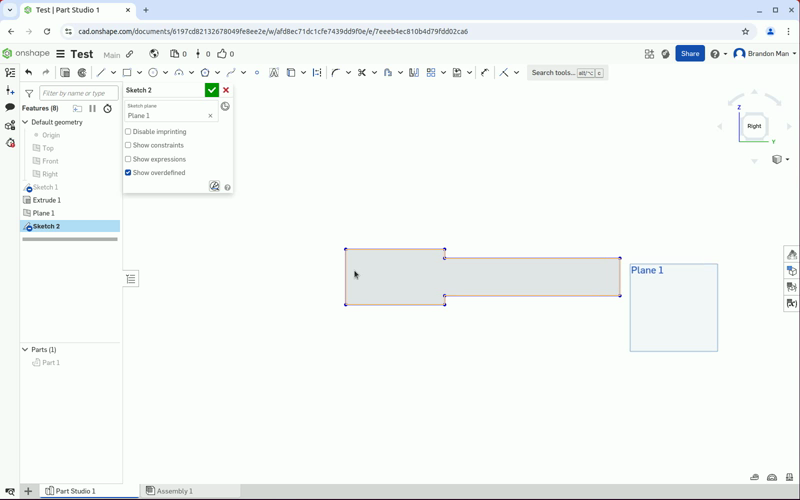
scroll(6)
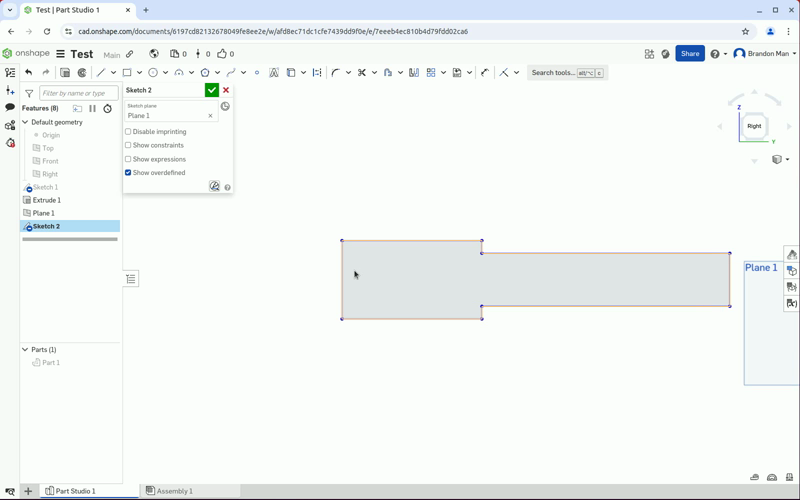
scroll(6)
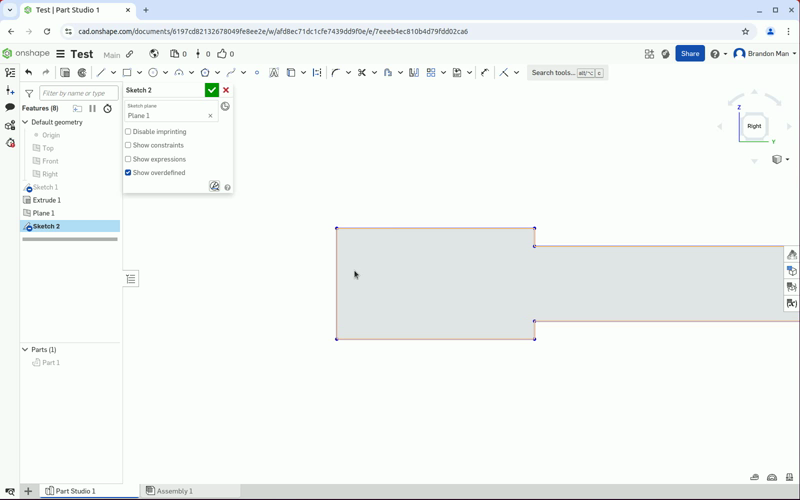
scroll(6)
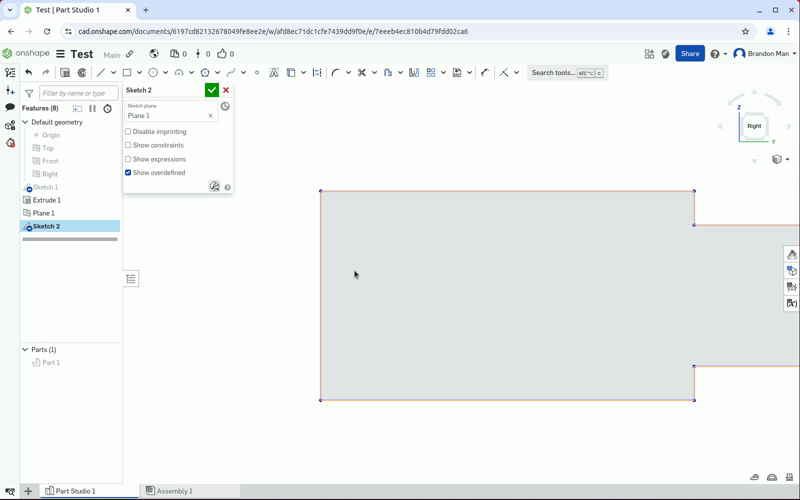
click(354, 270)
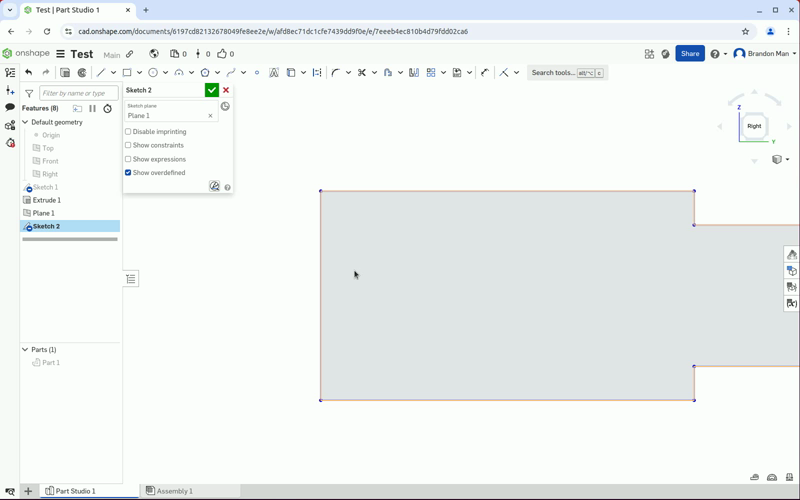
scroll(-6)
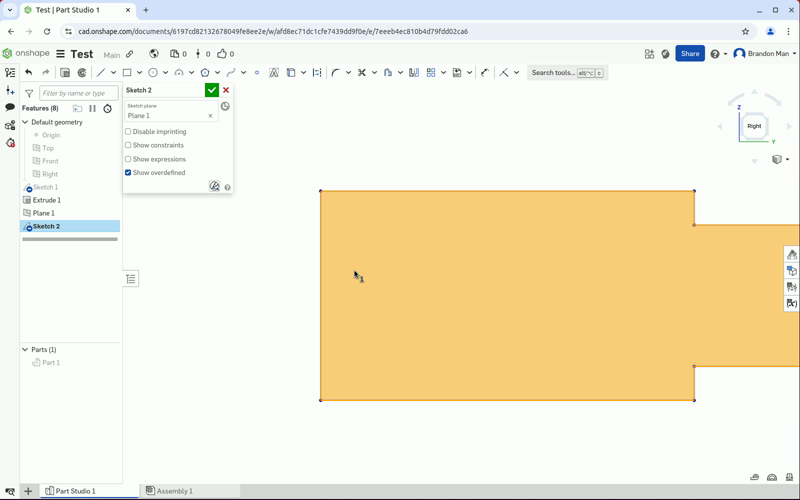
scroll(-6)
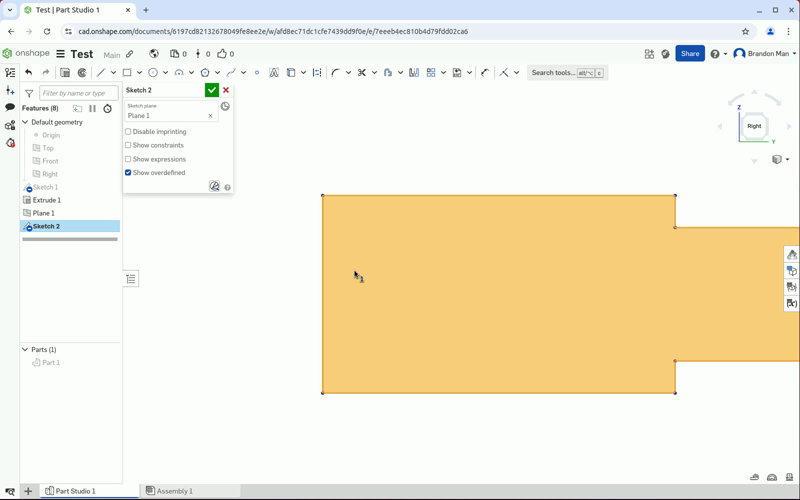
scroll(-6)
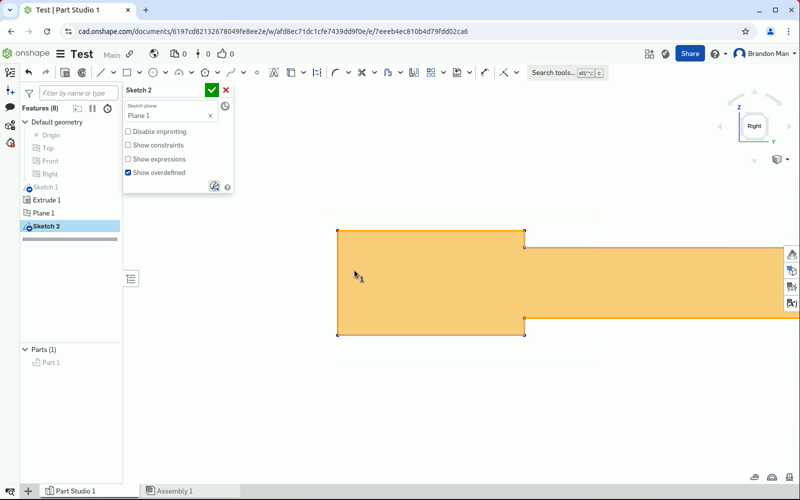
scroll(-6)
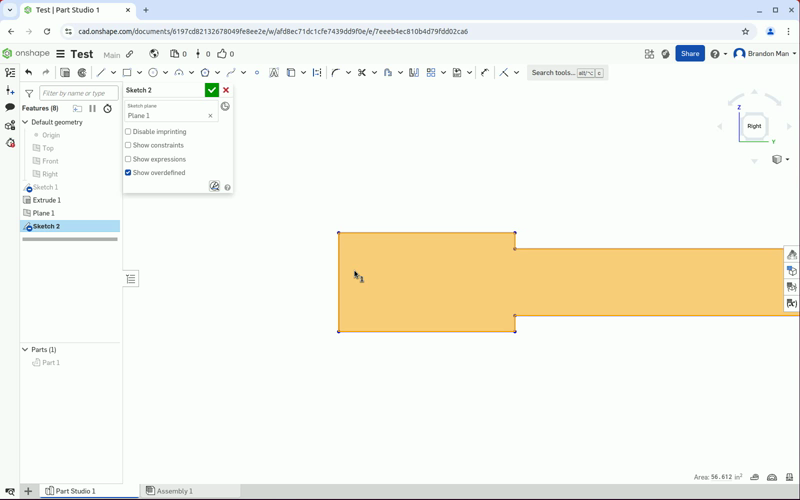
scroll(-6)
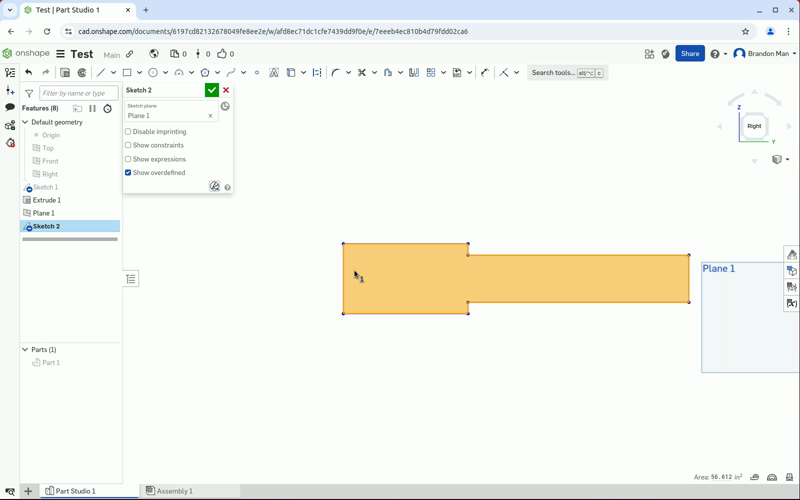
scroll(-6)
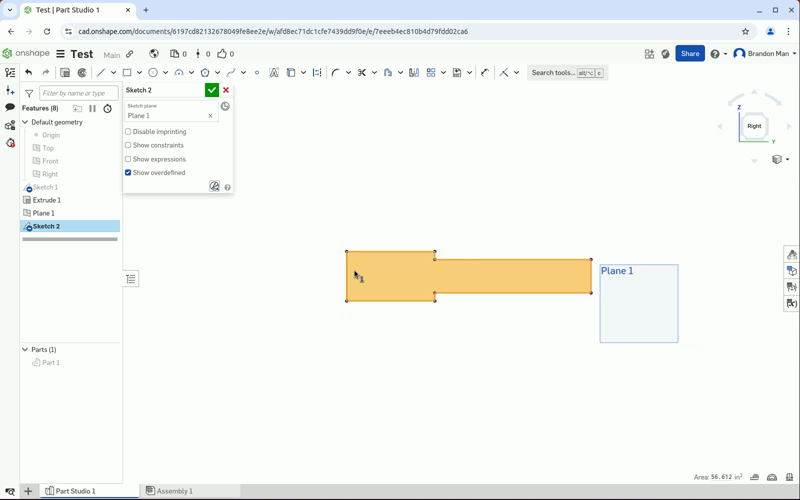
scroll(-6)
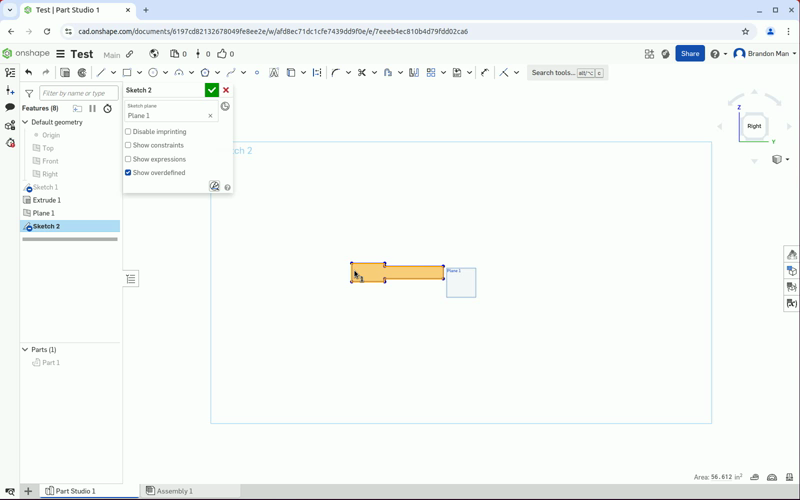
mouse_move(73, 352)
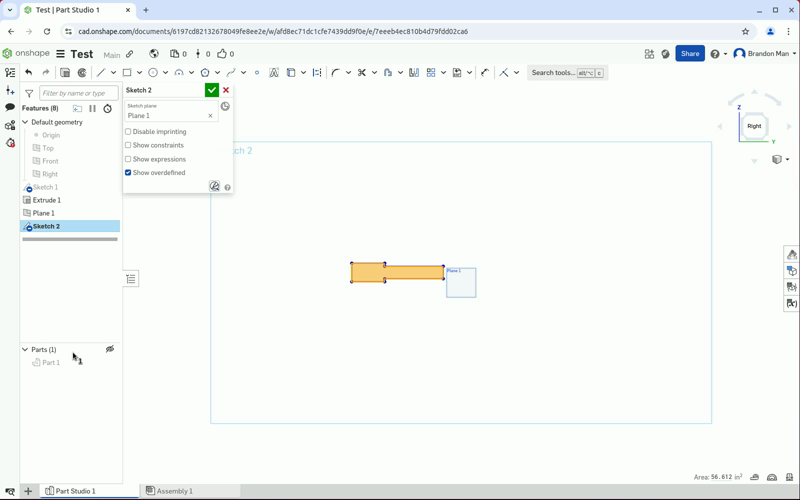
key(shift+y)
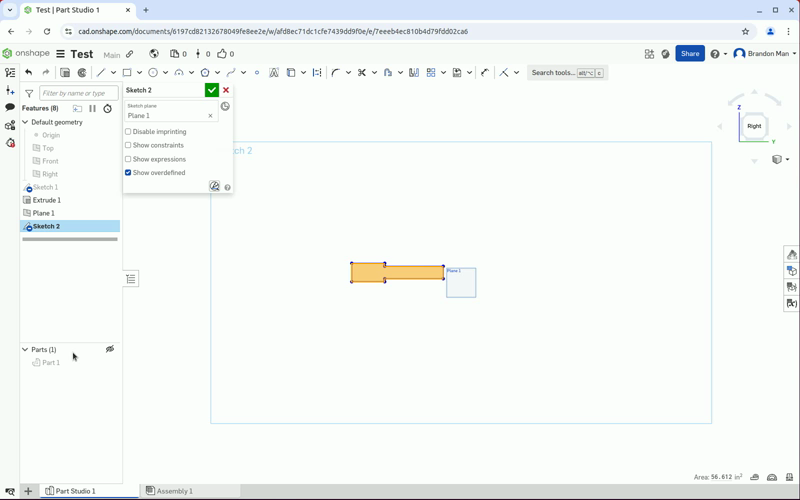
key(shift+e)
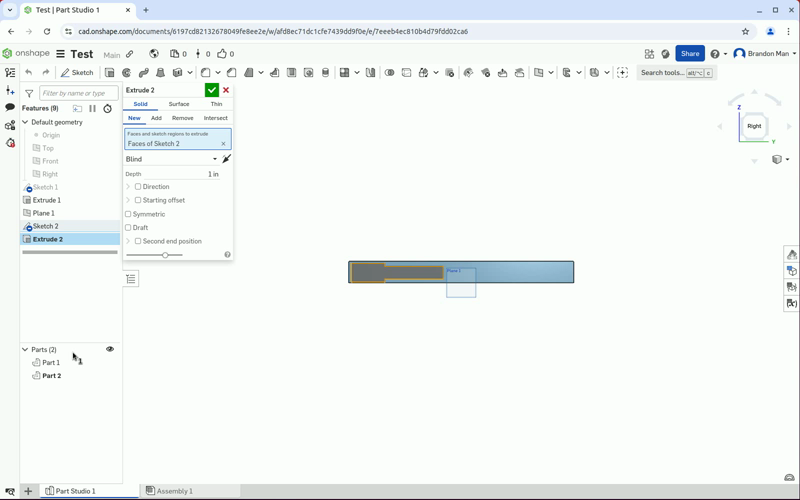
mouse_move(143, 106)
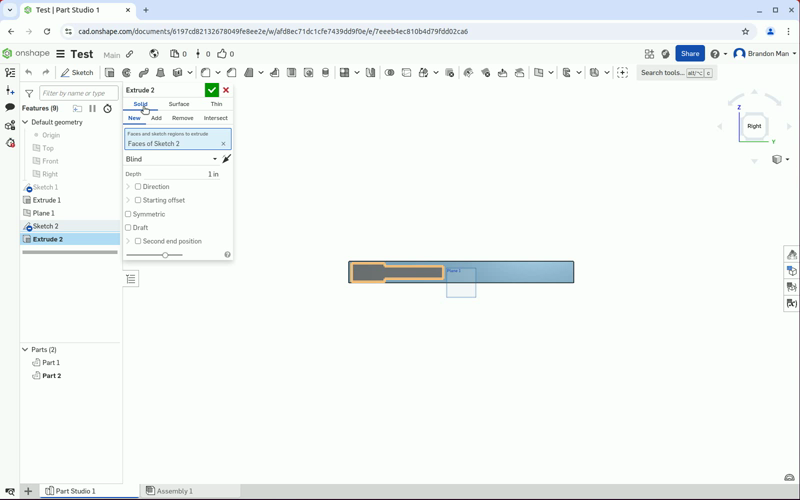
click(143, 106)
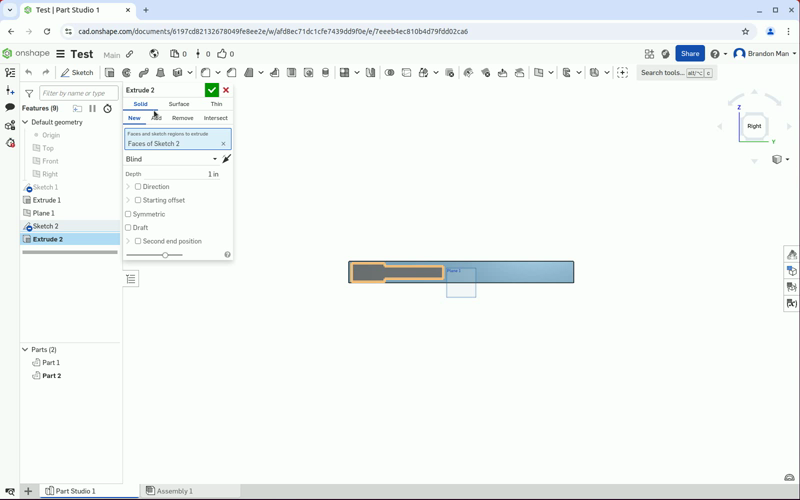
mouse_move(186, 120)
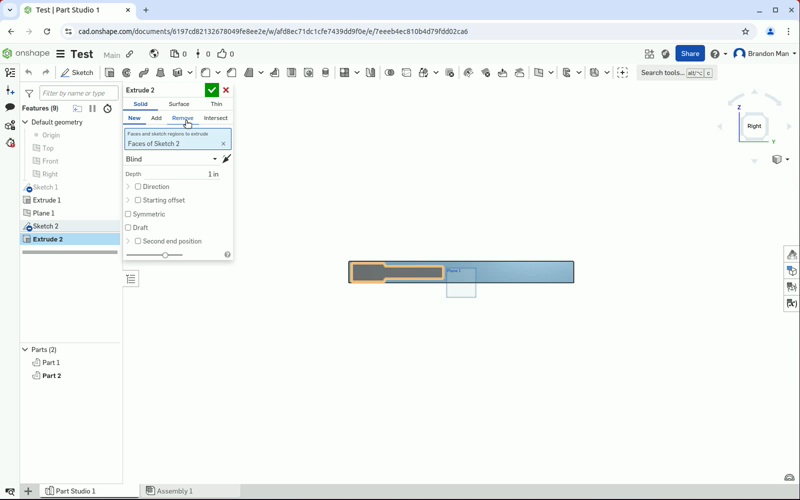
click(186, 120)
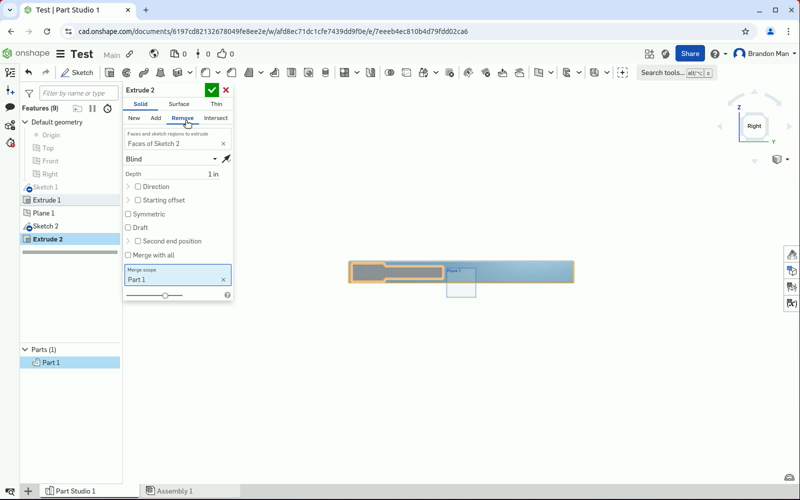
key(tab, 4)
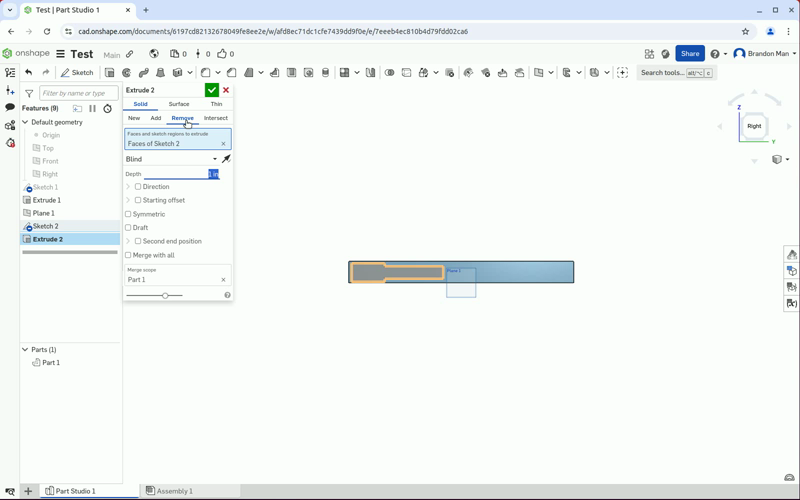
text(0.241)
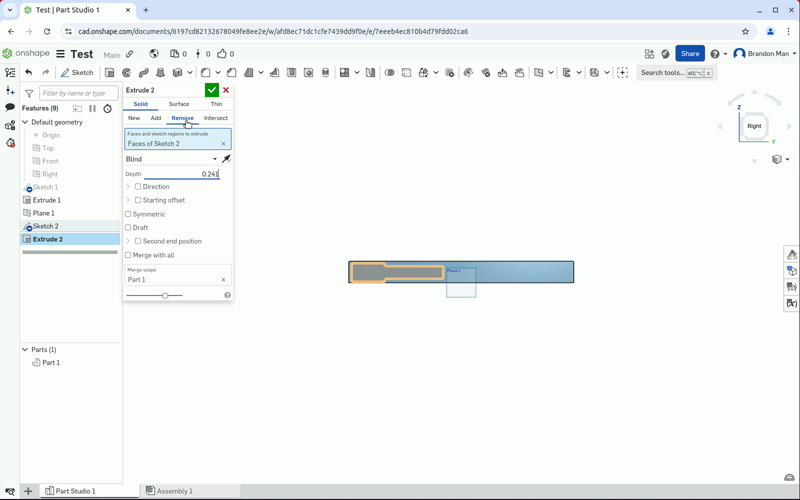
key(tab, 6)
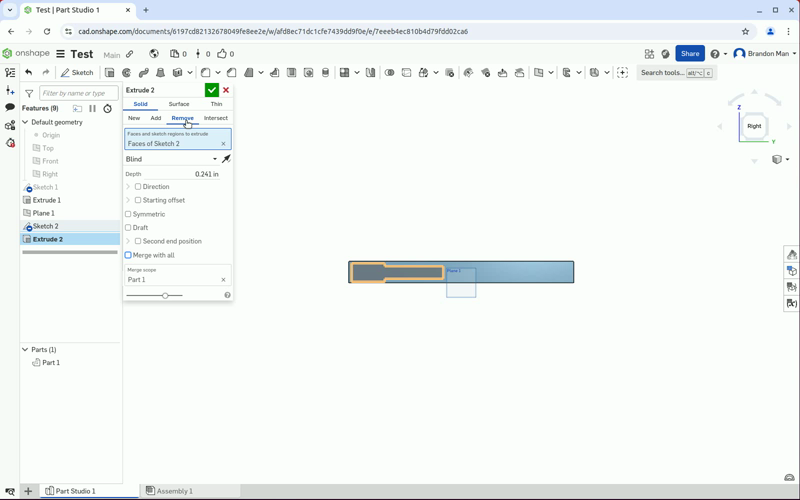
key(space)
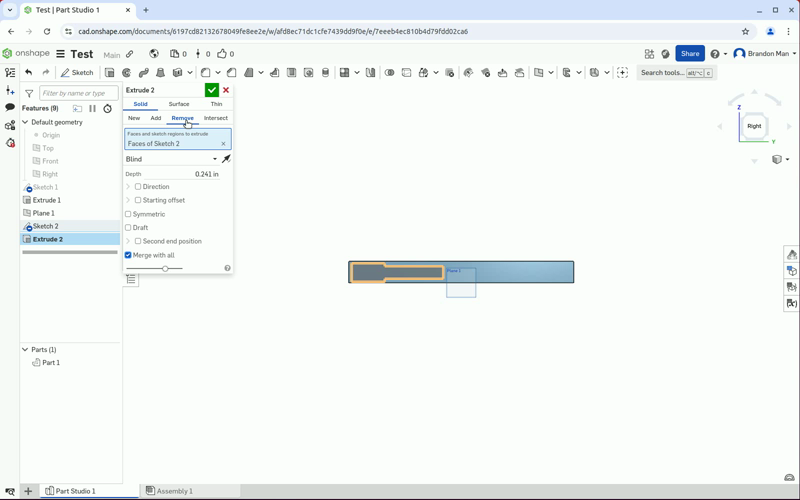
key(enter)
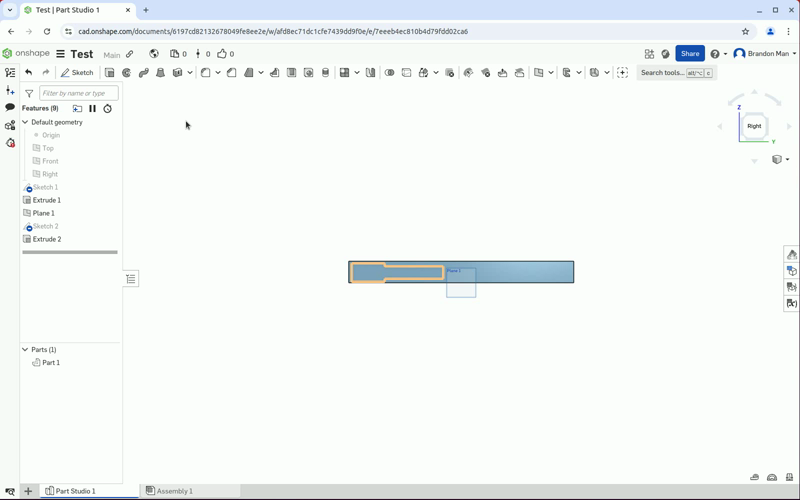
key(shift+h)
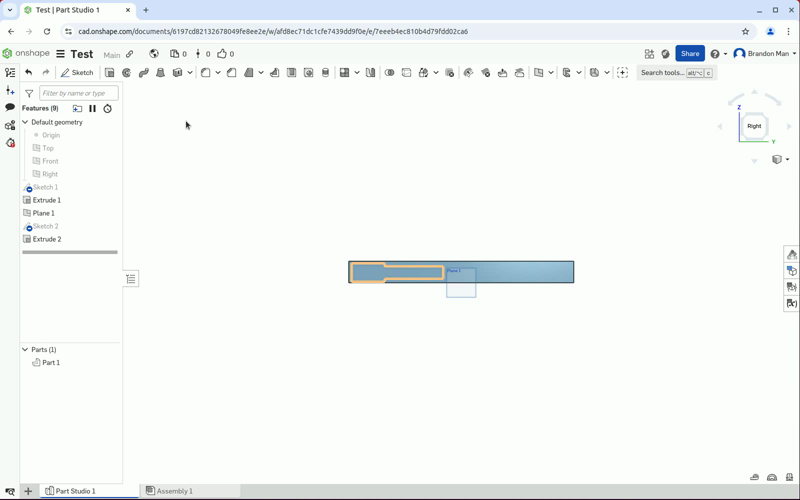
key(shift+h)
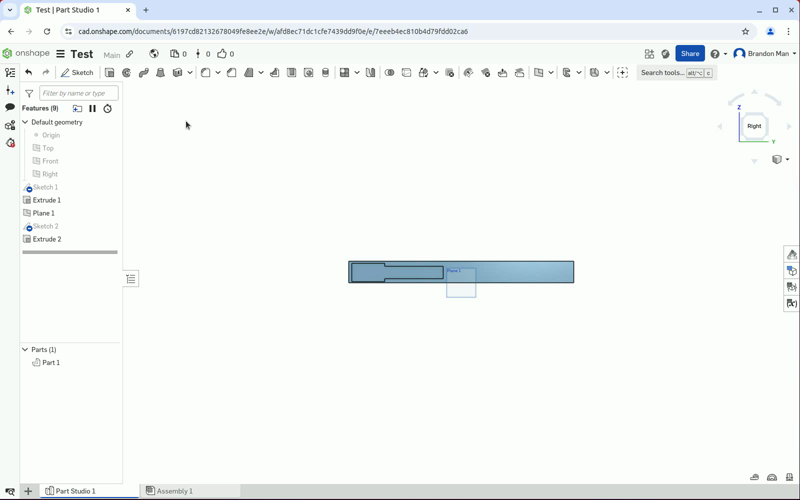
mouse_move(73, 189)
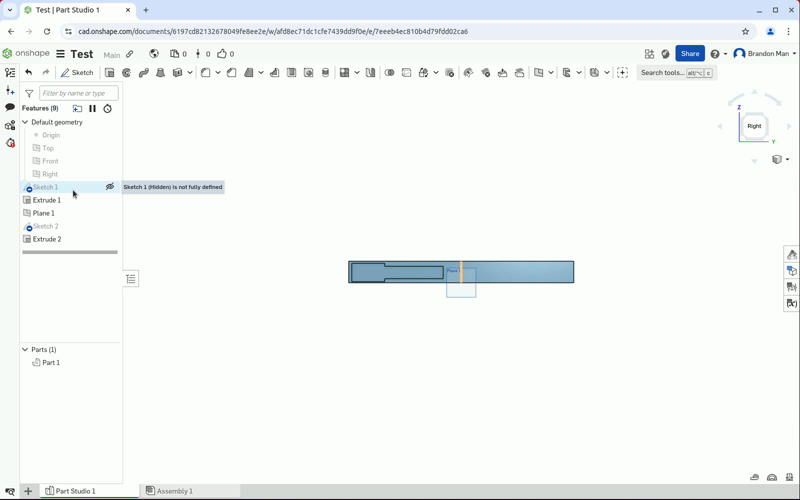
click(73, 189)
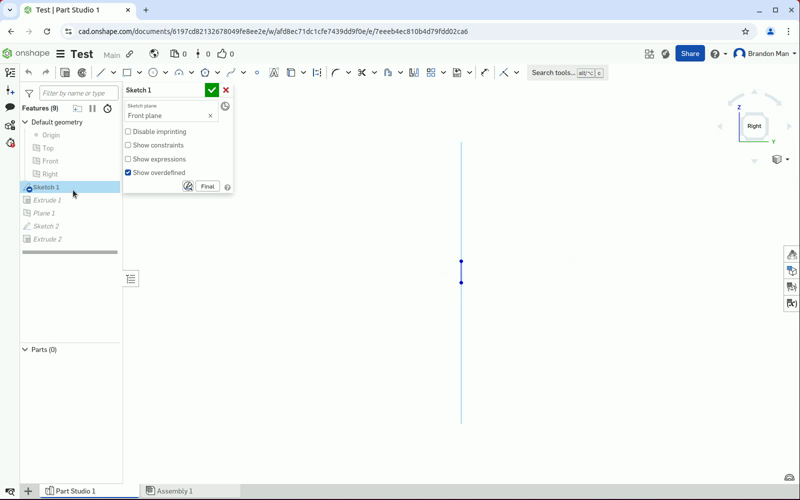
mouse_move(229, 92)
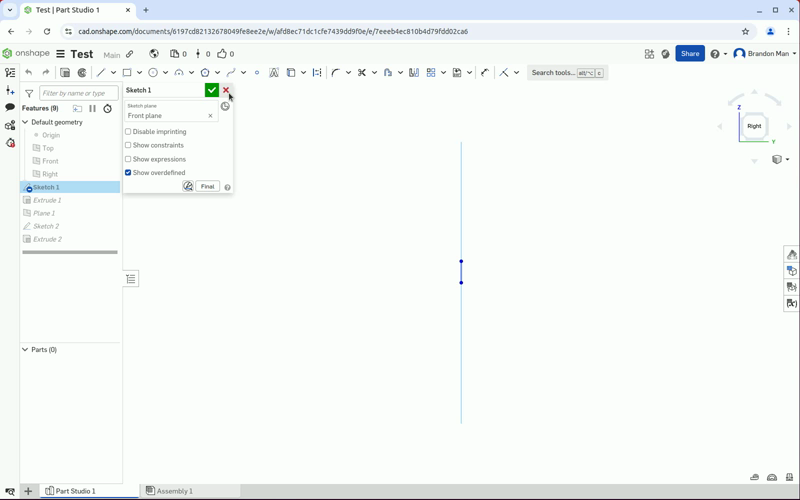
click(229, 92)
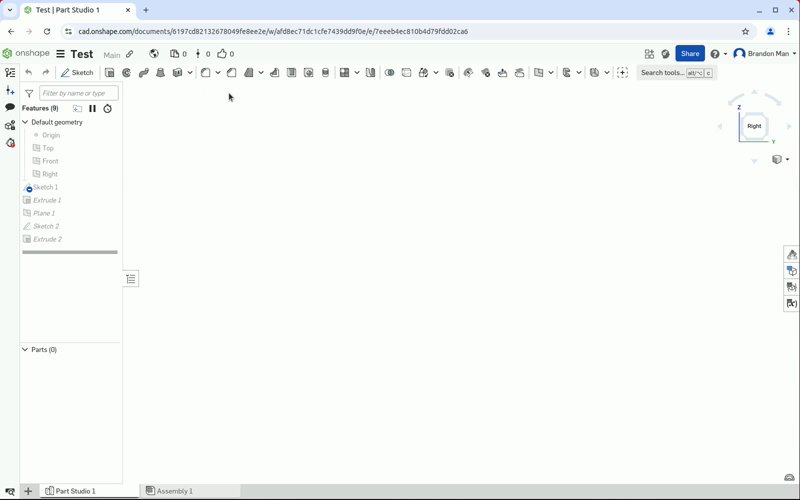
key(shift+s)
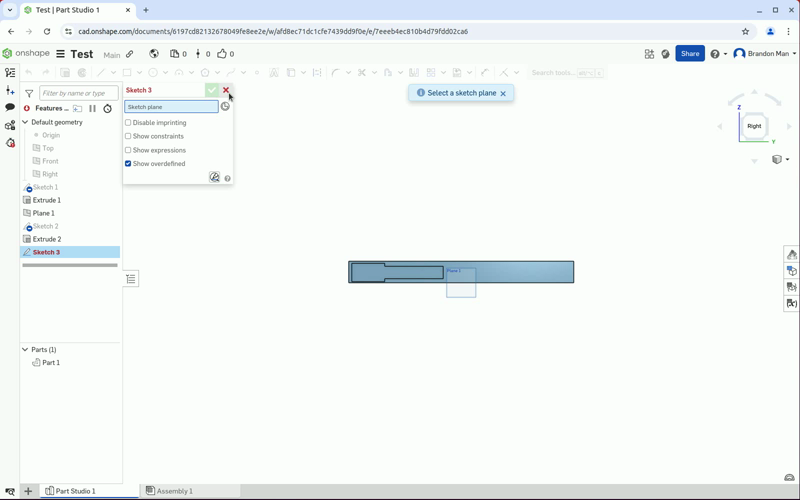
mouse_move(73, 215)
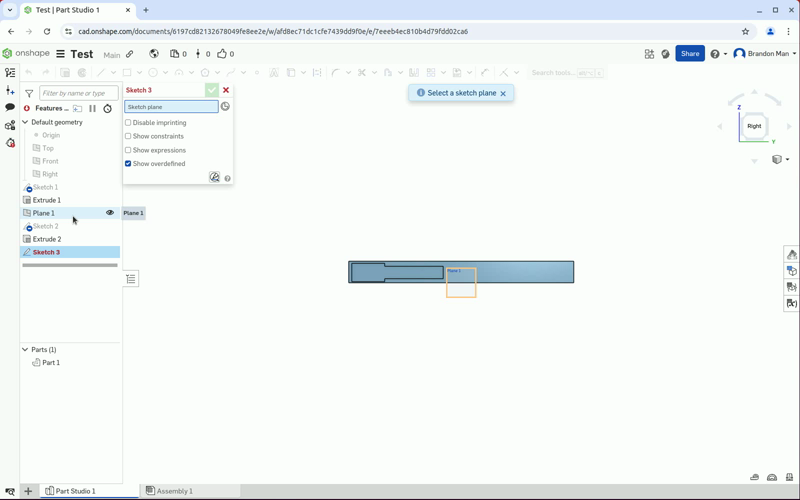
click(73, 215)
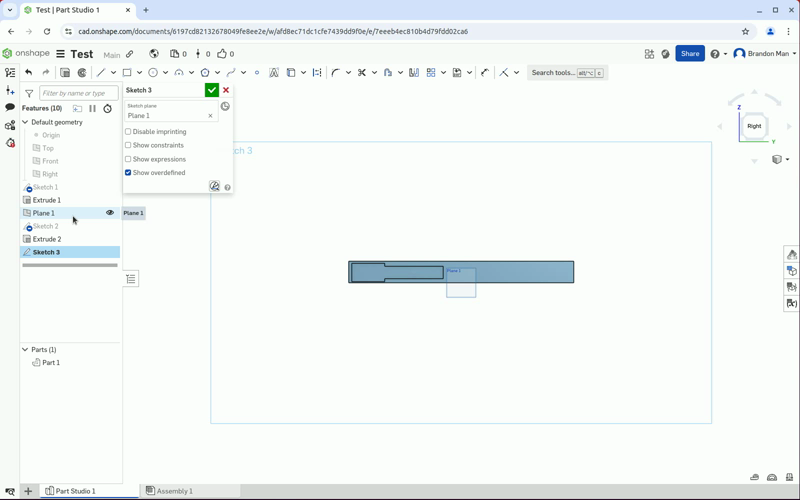
mouse_move(73, 352)
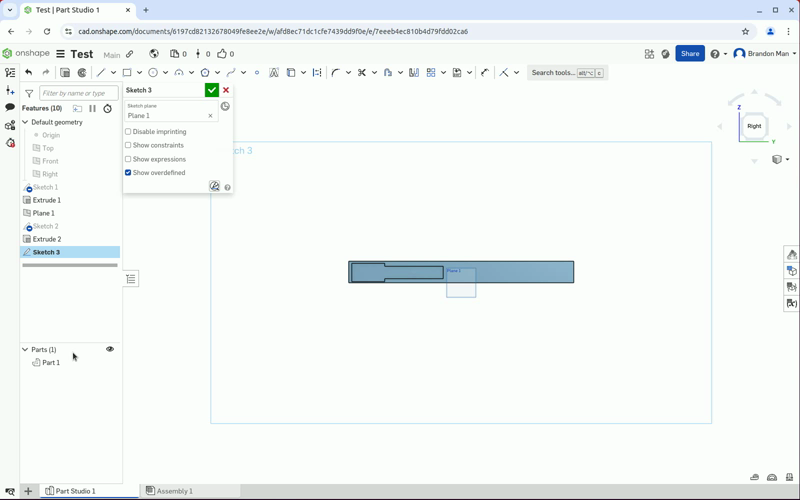
key(y)
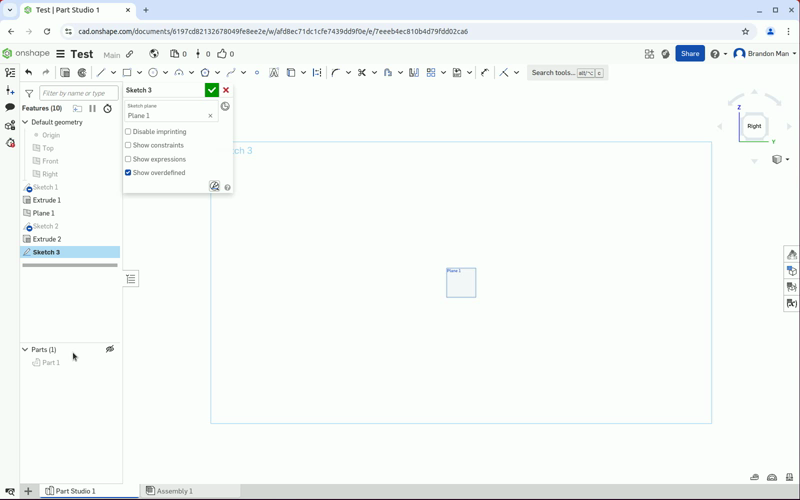
key(l)
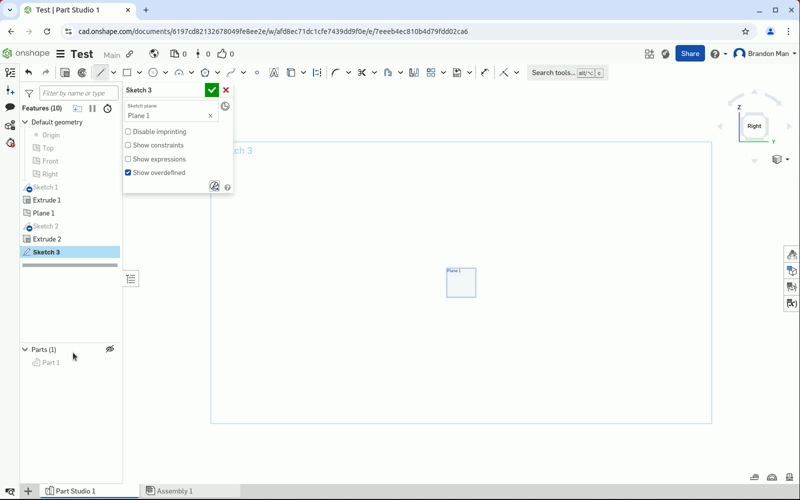
key_down(shift)
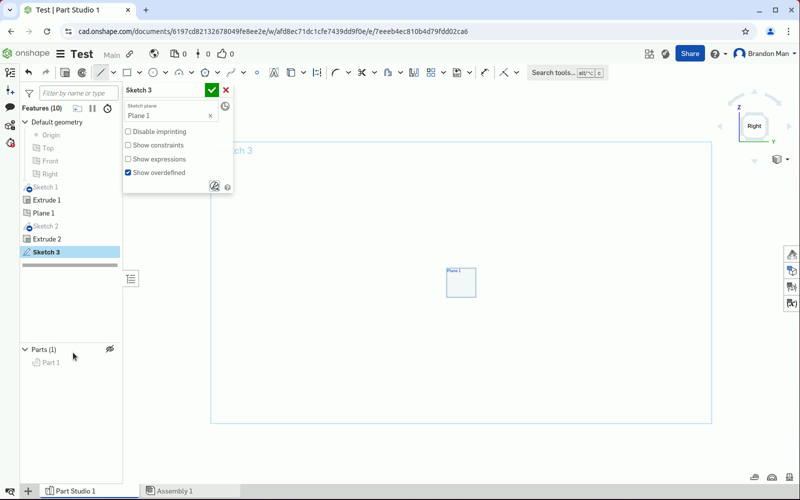
mouse_move(479, 278)
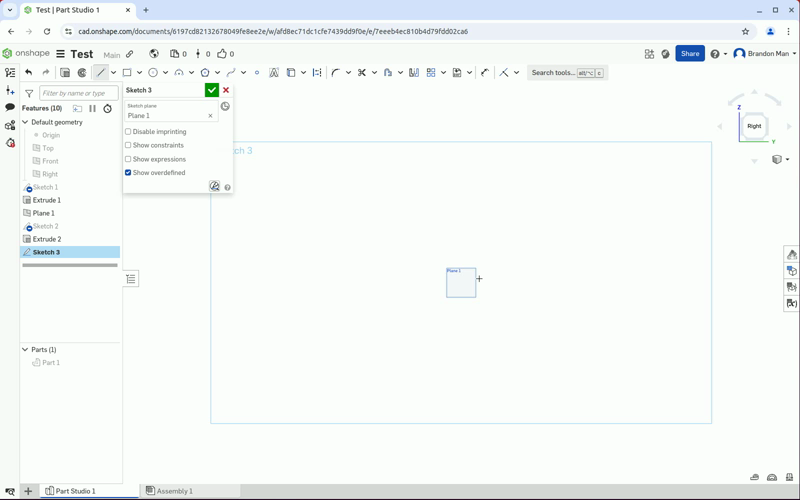
click(479, 278)
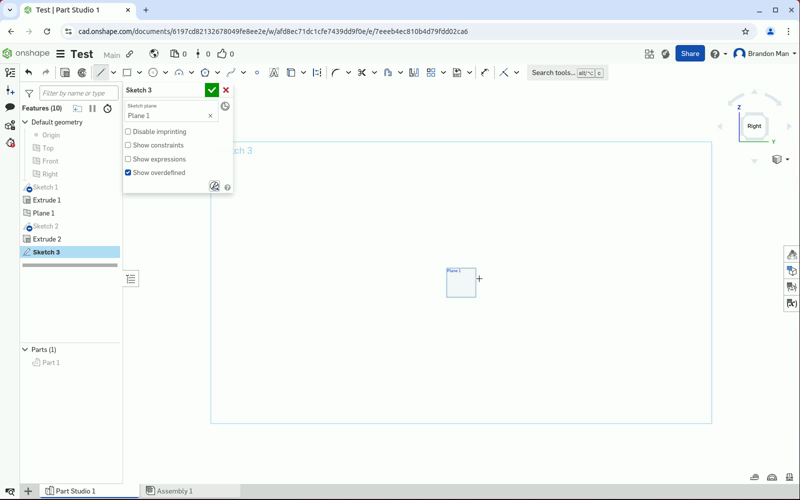
key_up(shift)
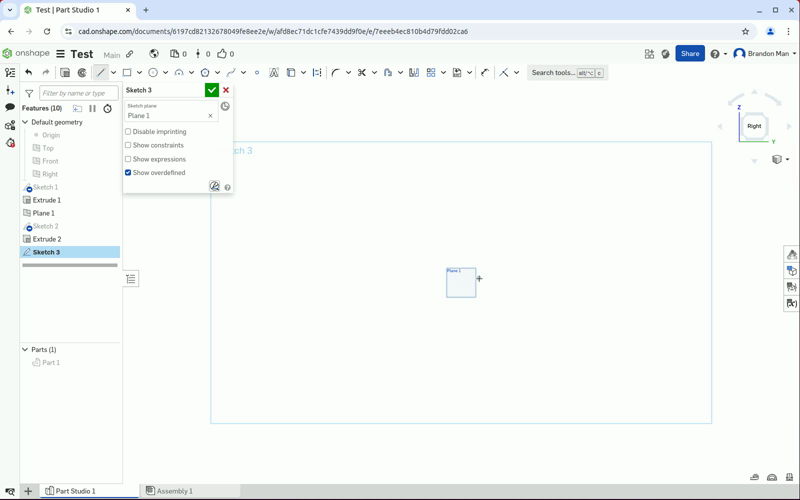
key_down(shift)
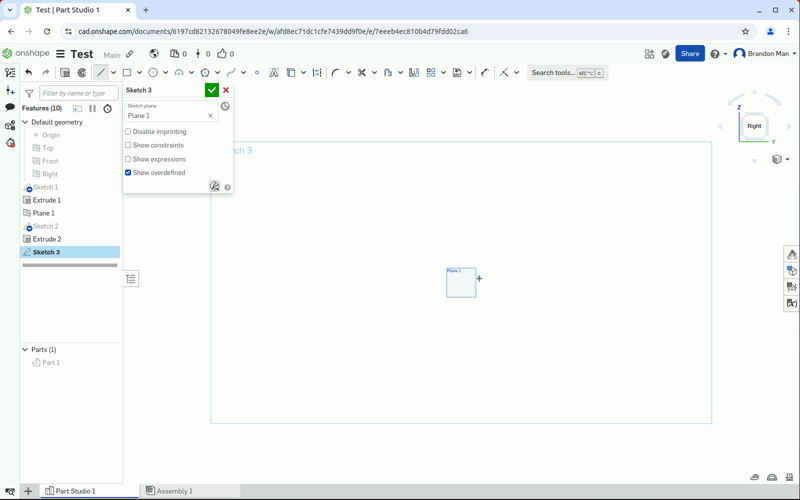
mouse_move(509, 278)
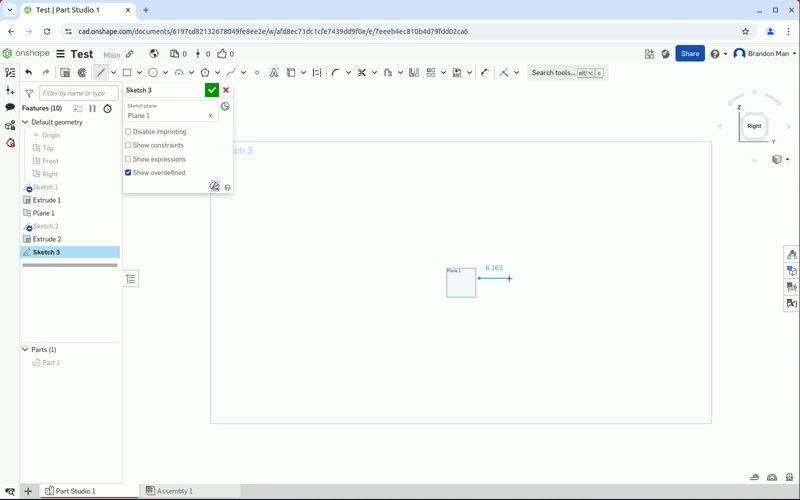
mouse_move(538, 278)
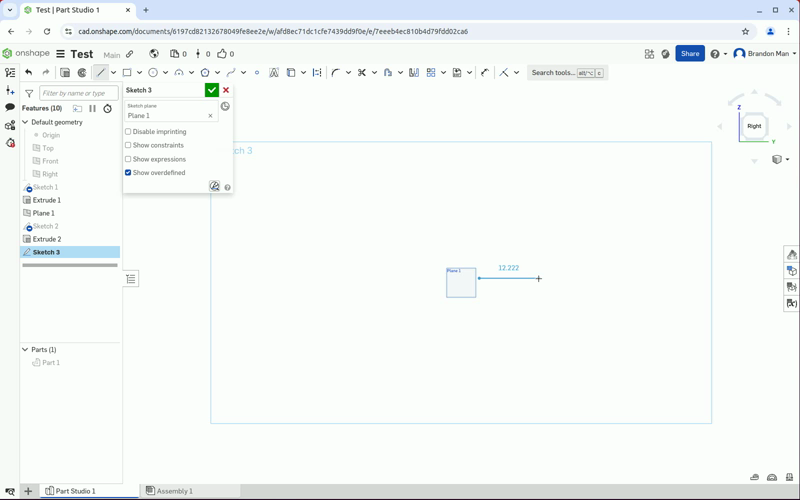
click(538, 278)
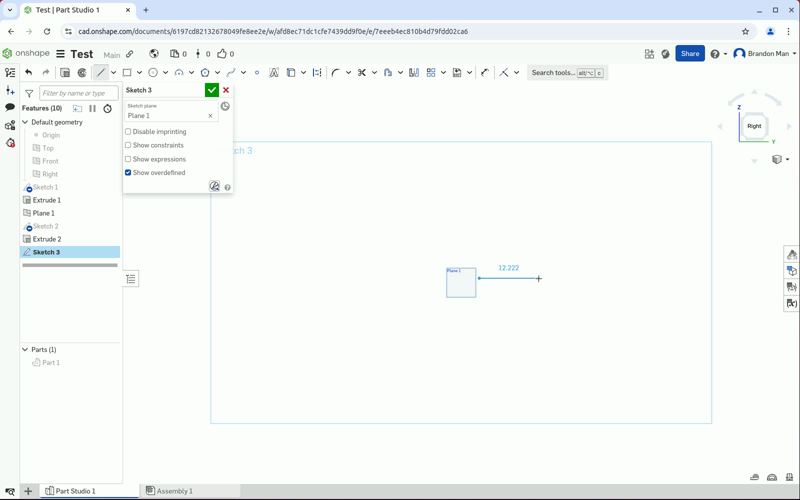
key_up(shift)
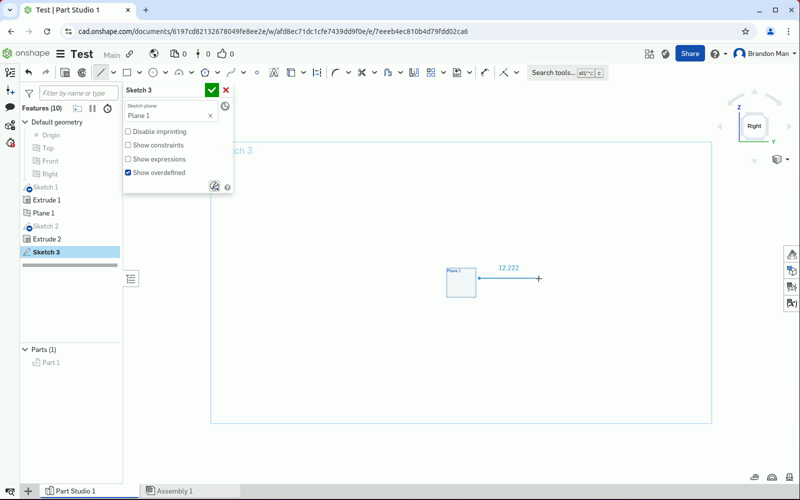
key_down(shift)
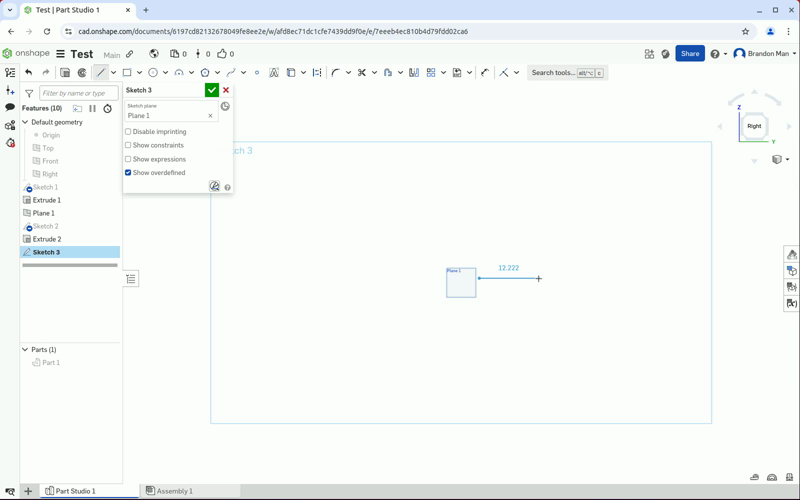
mouse_move(568, 278)
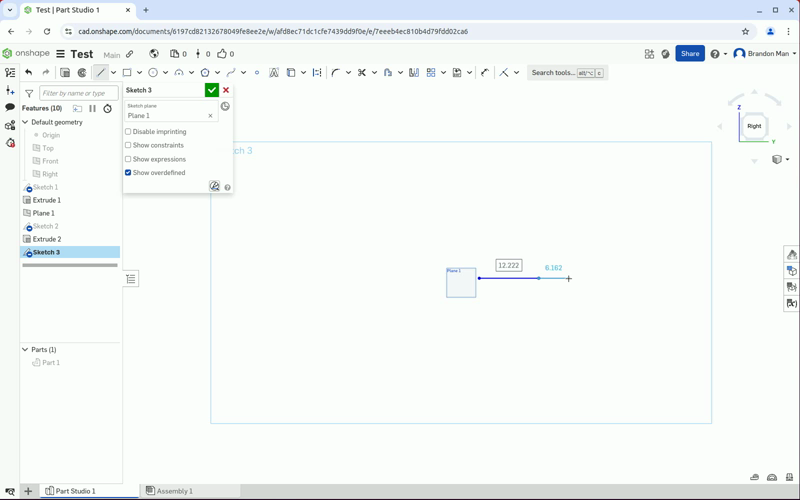
mouse_move(538, 281)
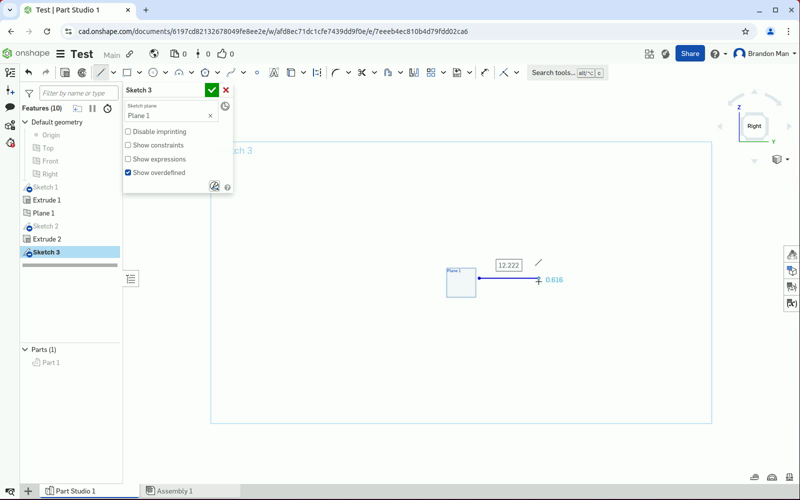
scroll(6)
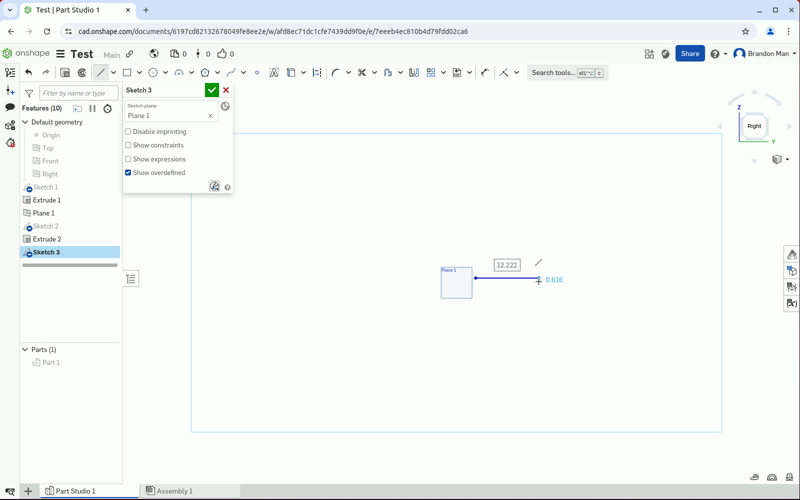
scroll(6)
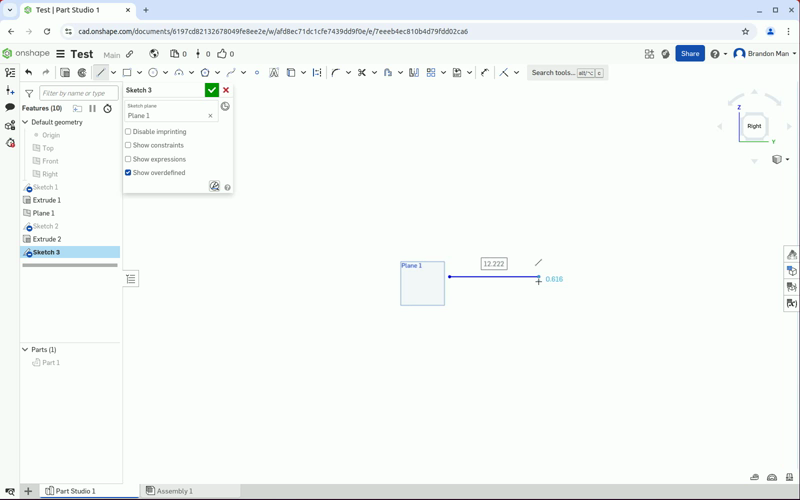
scroll(6)
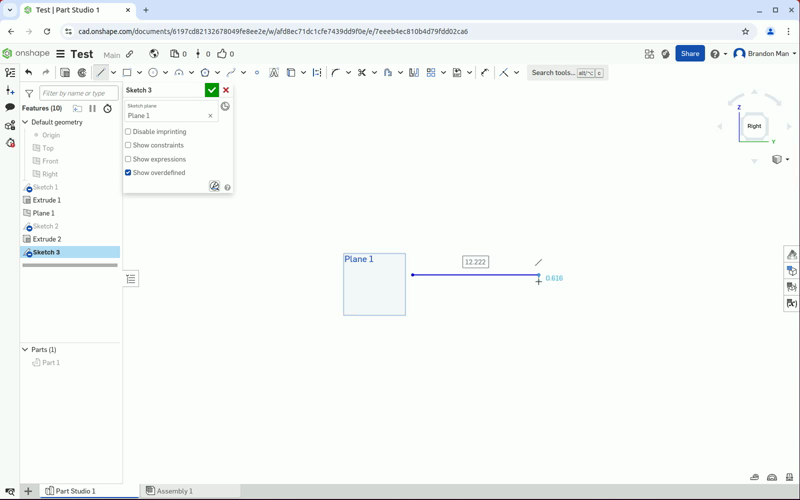
scroll(6)
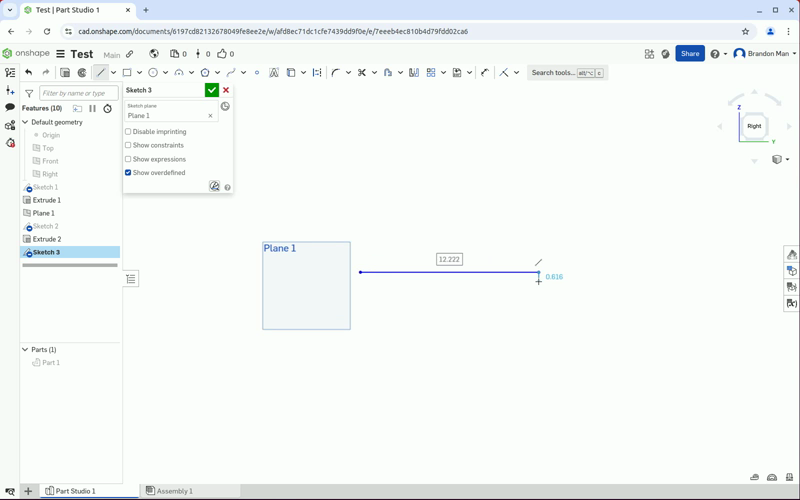
scroll(6)
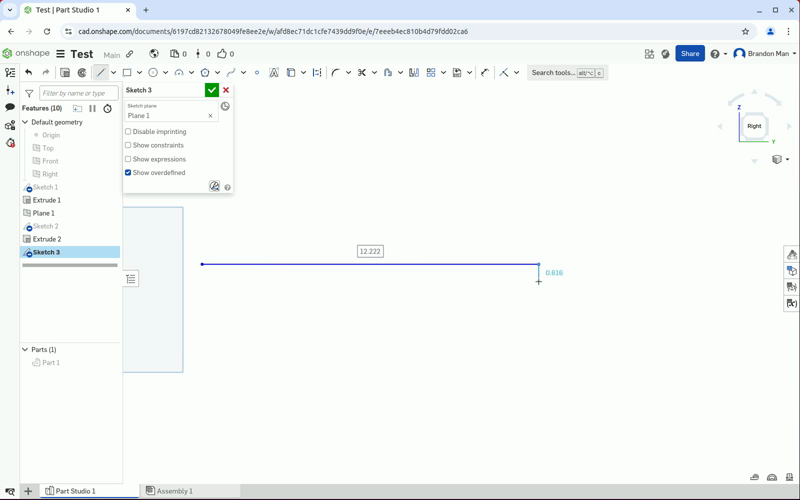
scroll(6)
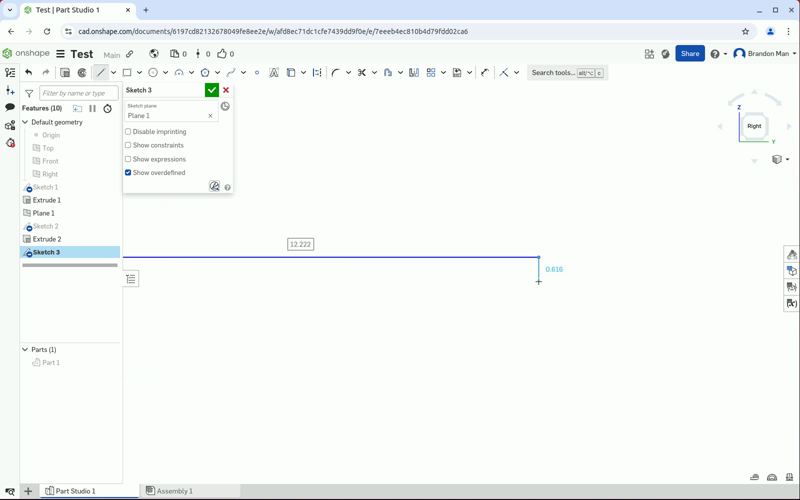
scroll(6)
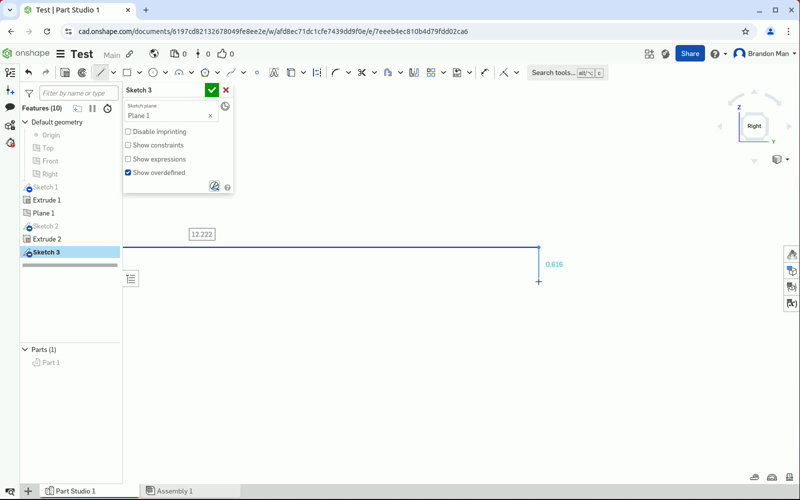
click(538, 281)
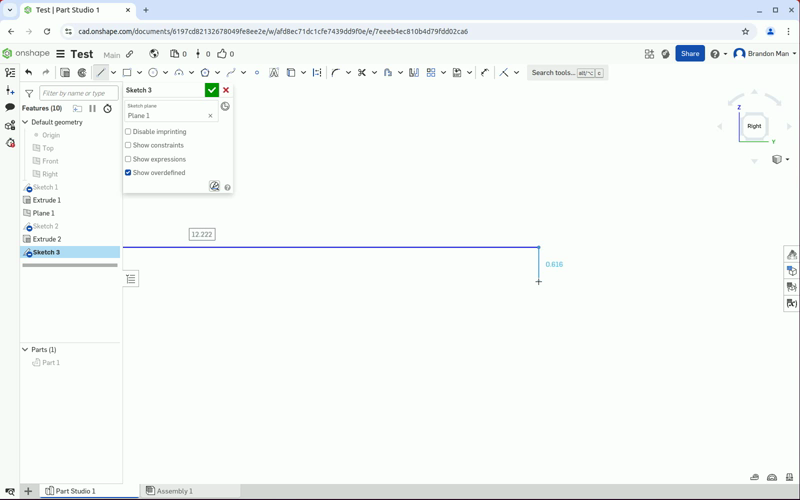
scroll(-6)
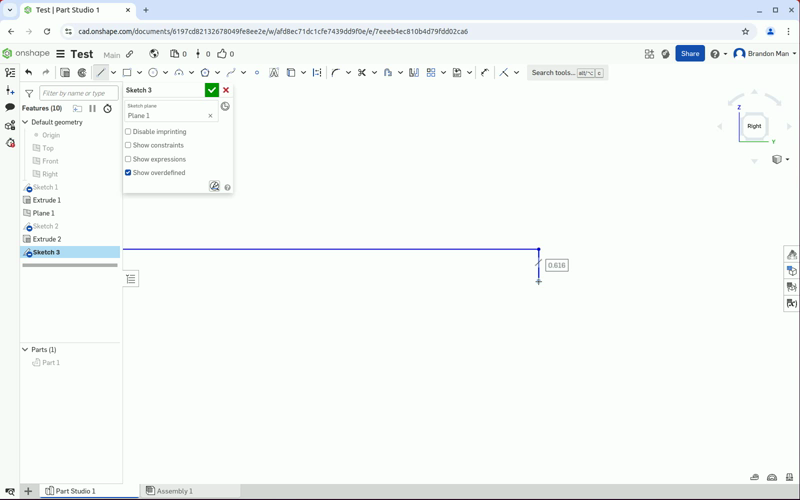
scroll(-6)
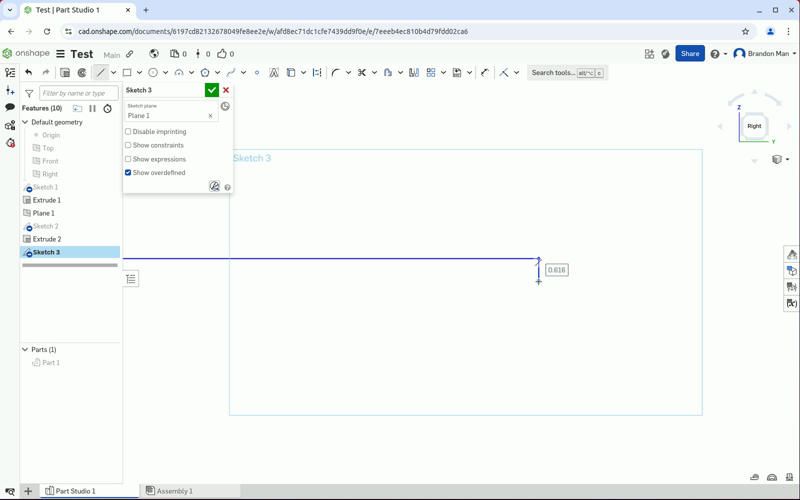
scroll(-6)
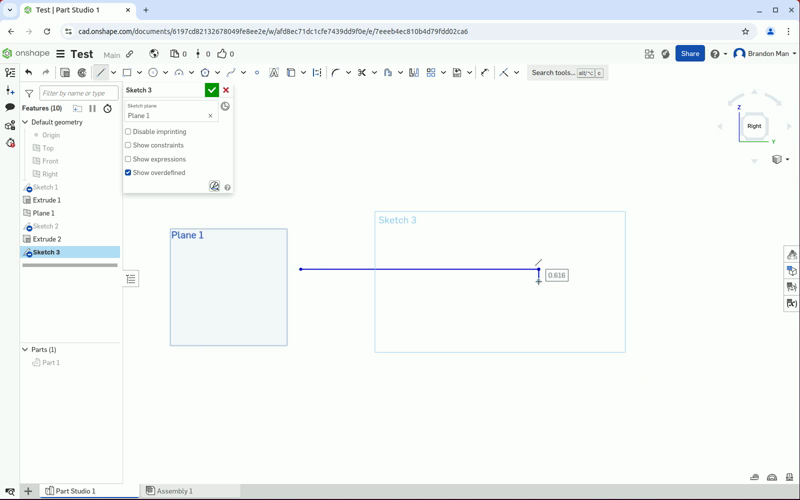
scroll(-6)
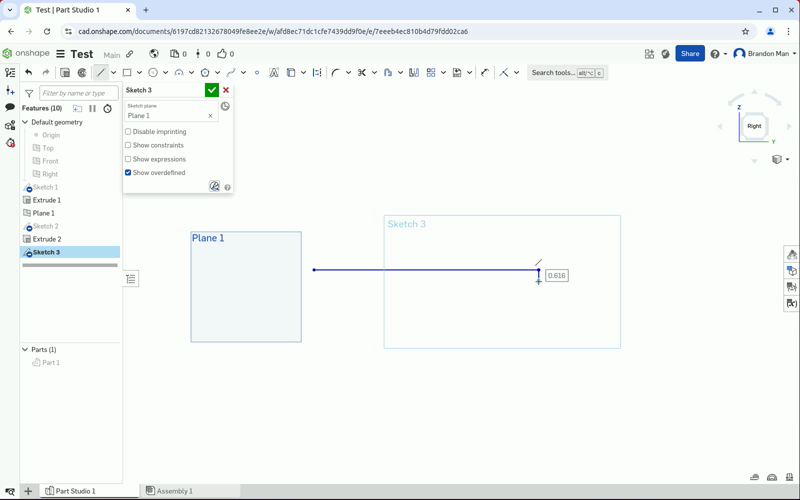
scroll(-6)
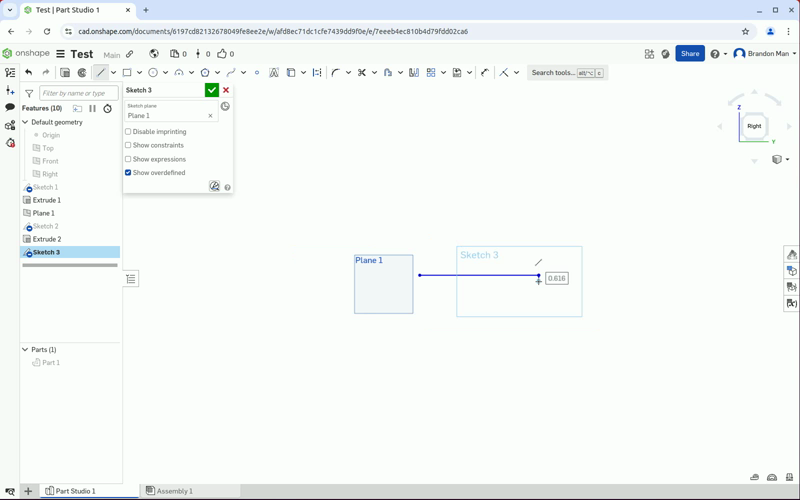
scroll(-6)
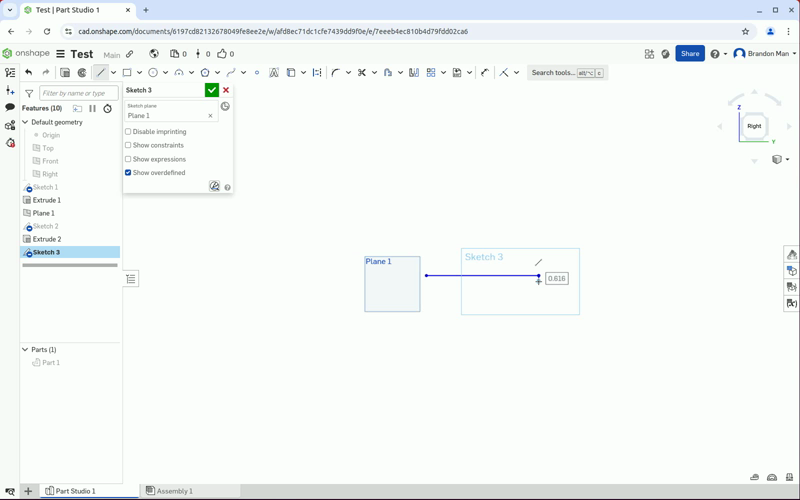
scroll(-6)
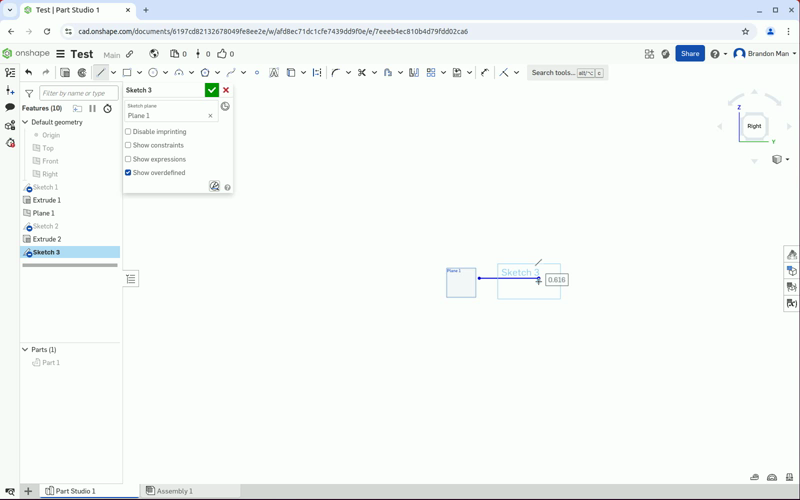
key_up(shift)
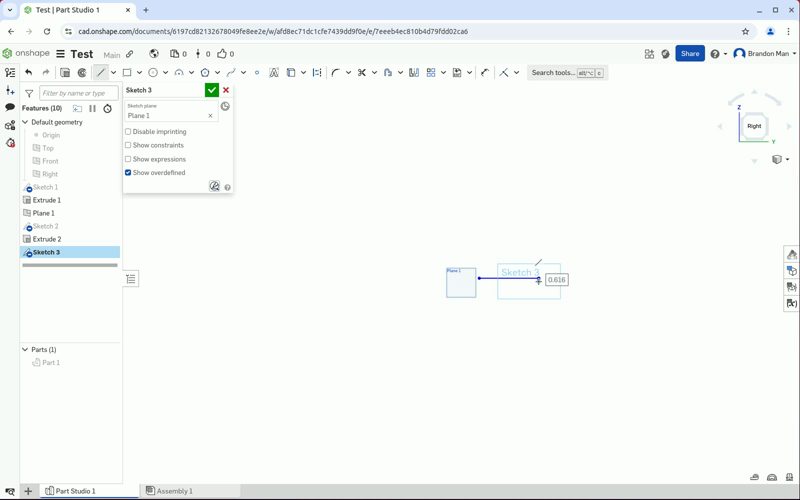
key_down(shift)
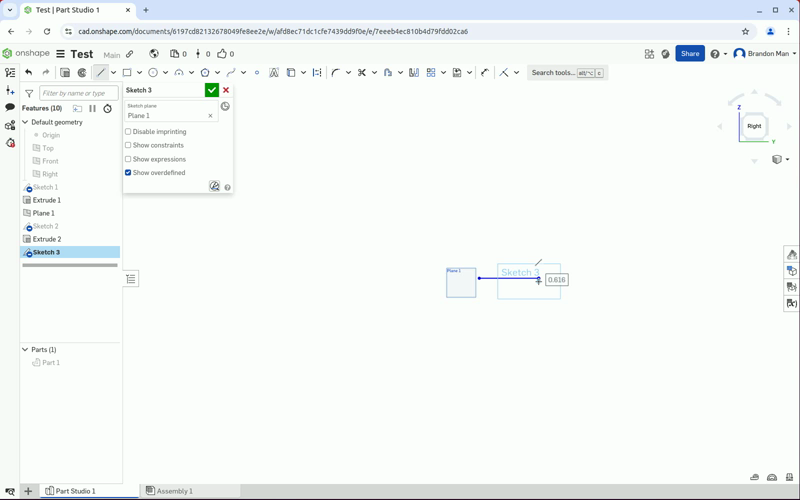
mouse_move(568, 281)
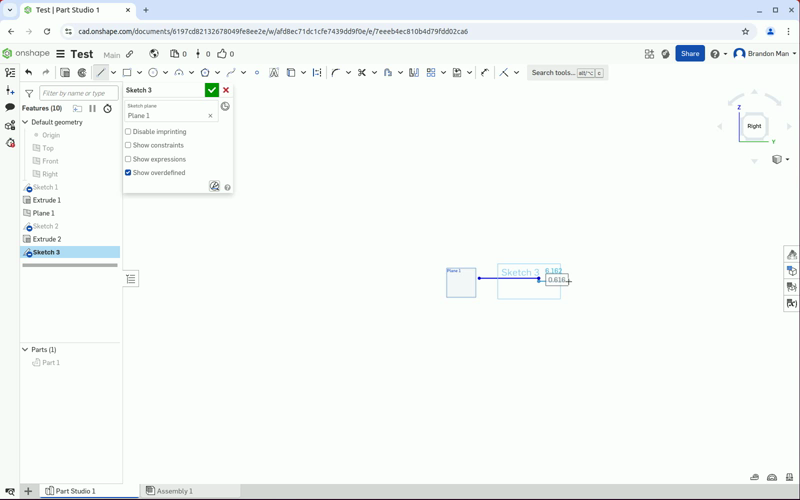
mouse_move(571, 281)
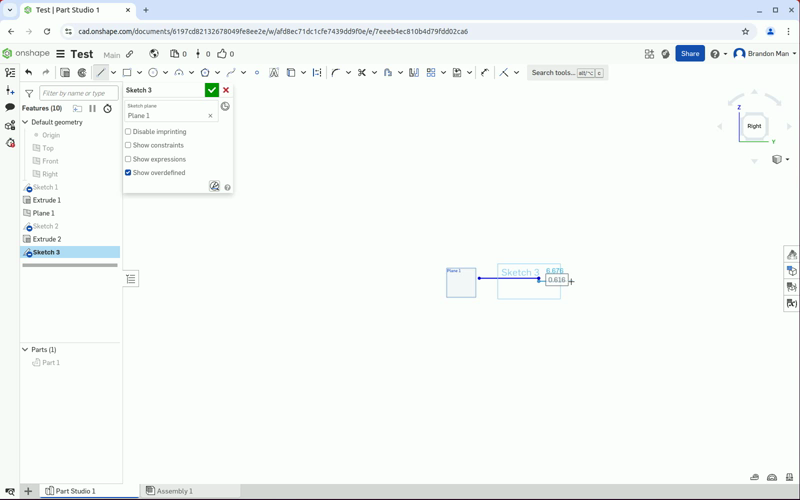
click(571, 281)
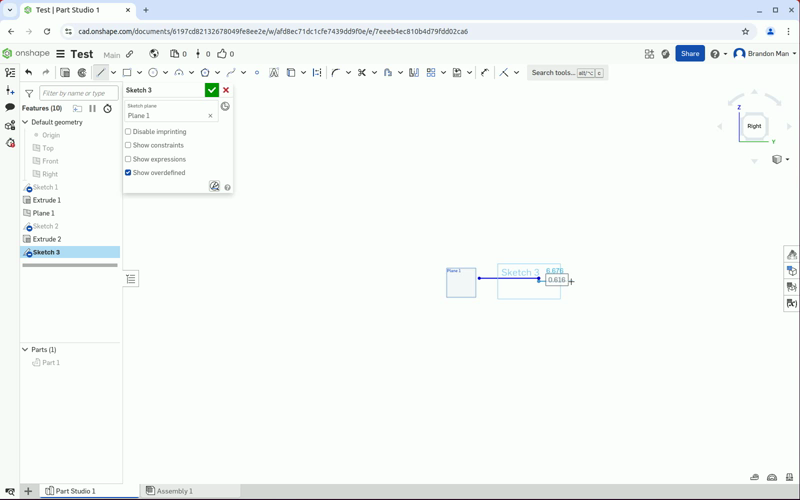
key_up(shift)
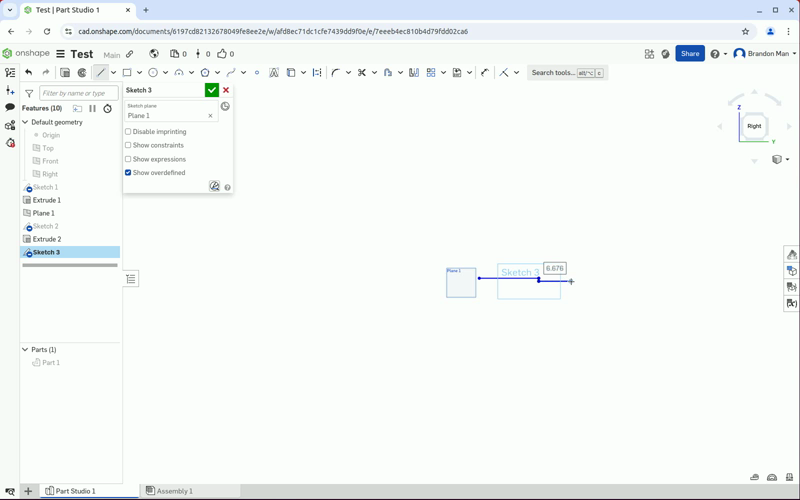
key_down(shift)
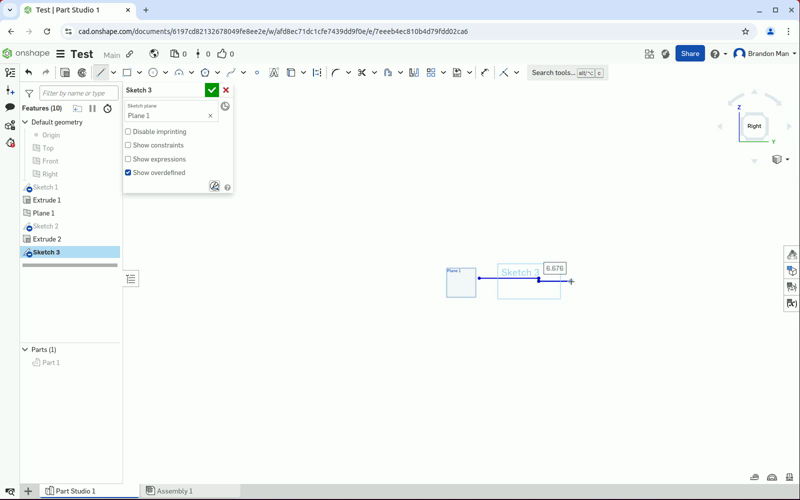
mouse_move(589, 281)
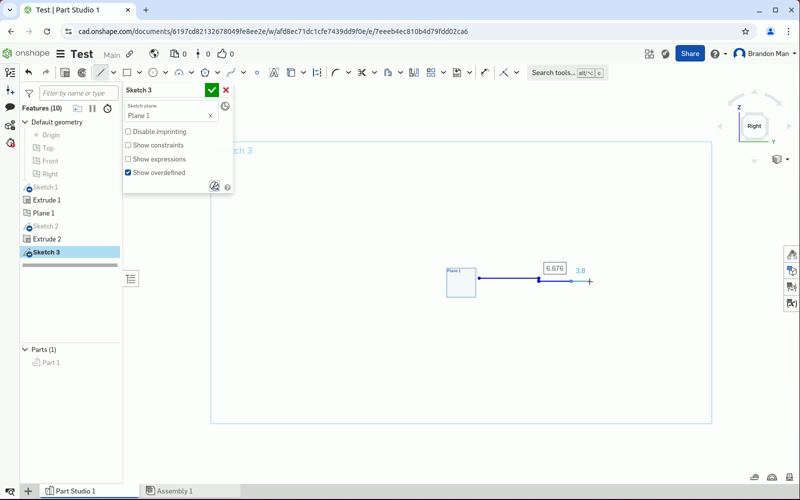
mouse_move(571, 262)
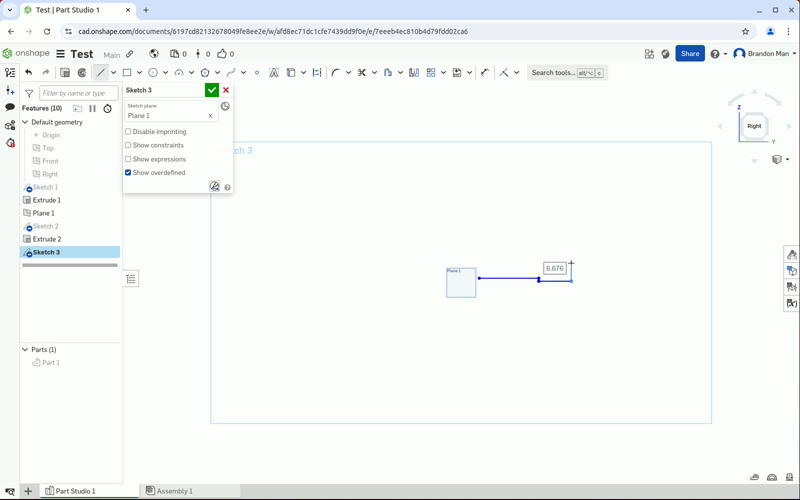
click(571, 262)
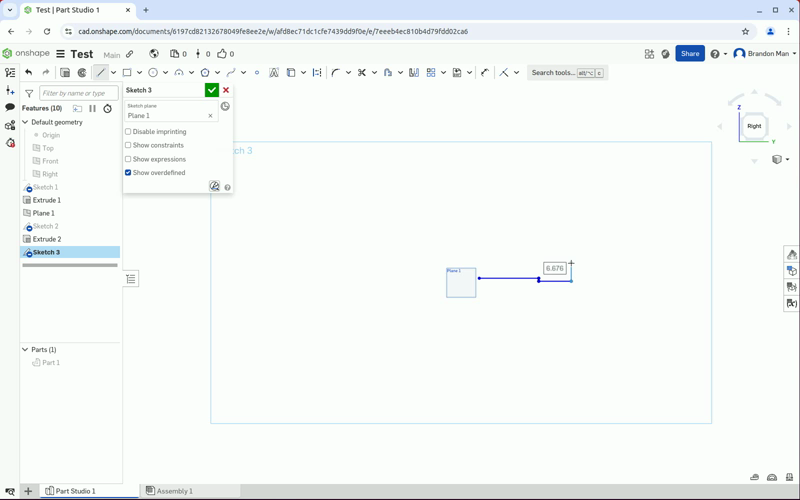
key_up(shift)
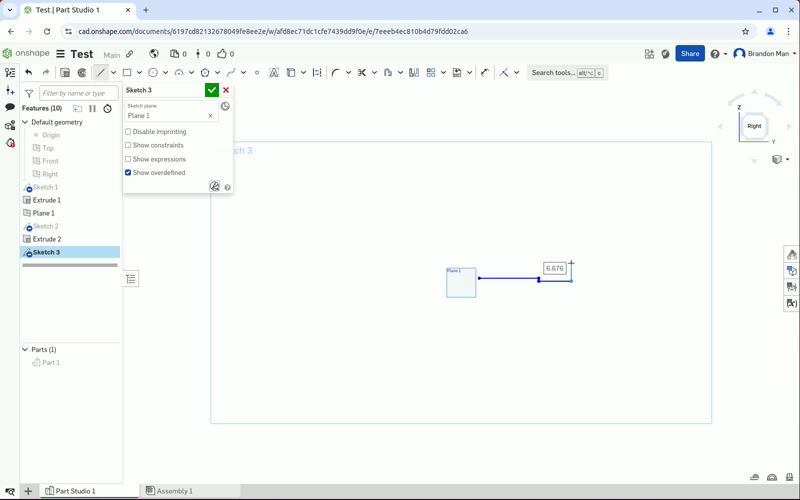
key_down(shift)
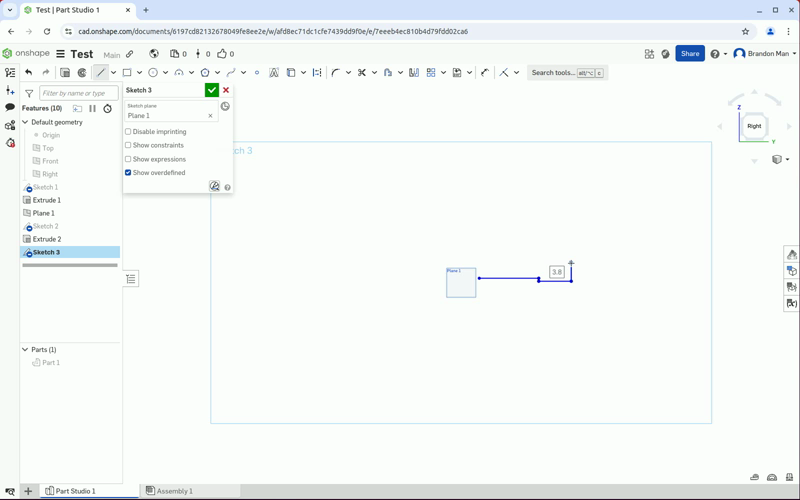
mouse_move(589, 262)
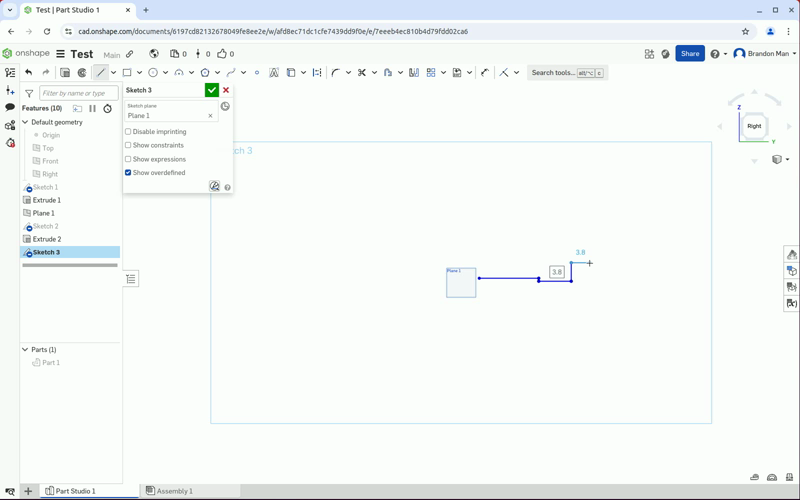
mouse_move(538, 262)
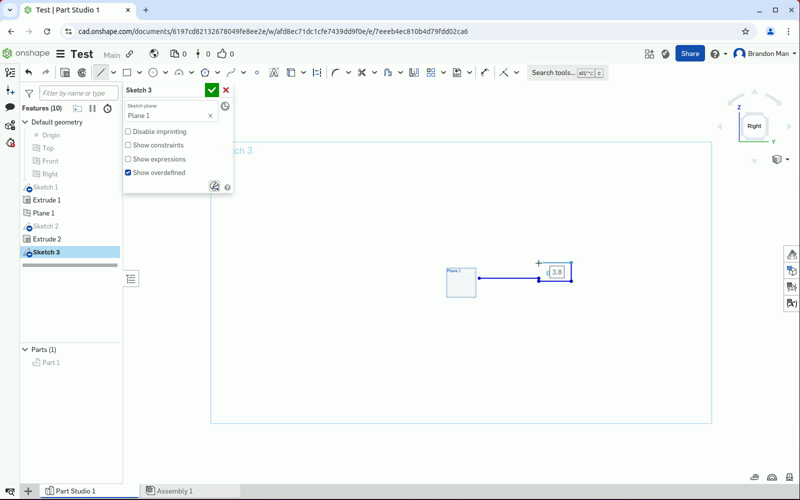
click(538, 262)
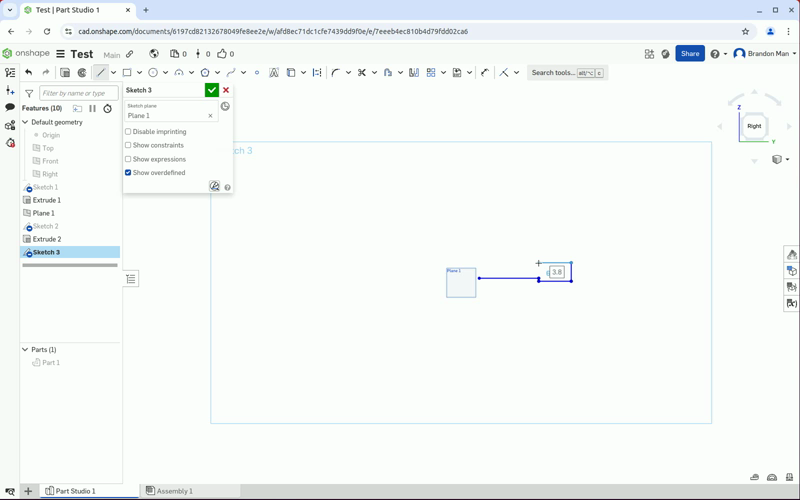
key_up(shift)
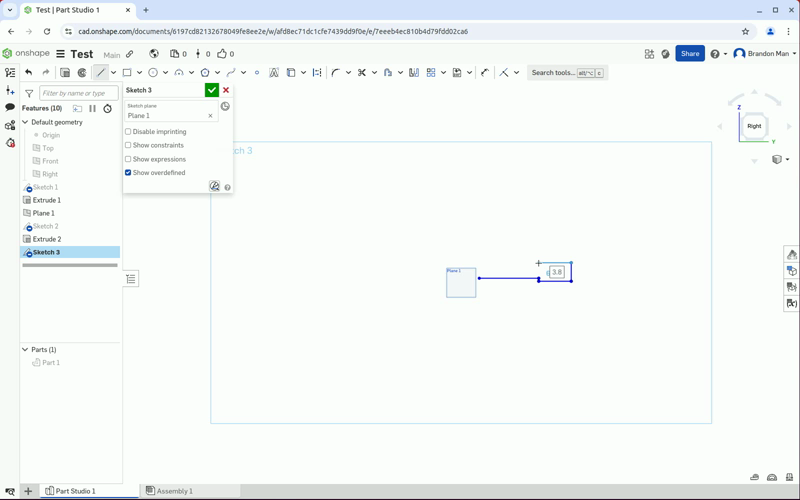
key_down(shift)
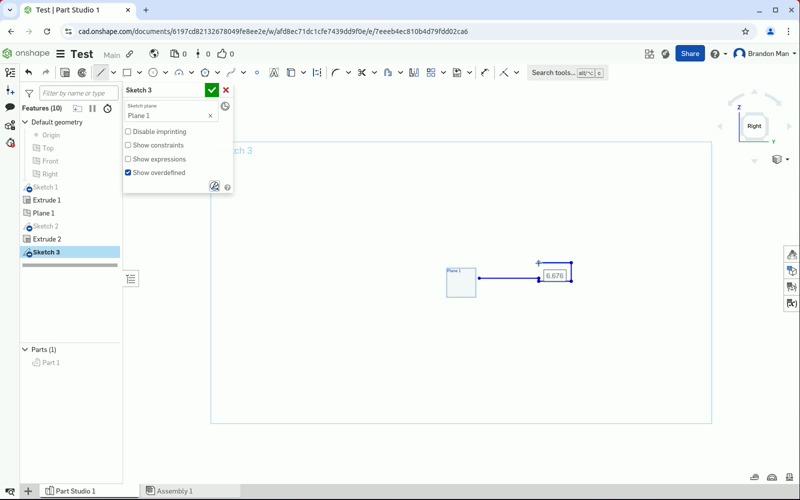
mouse_move(568, 262)
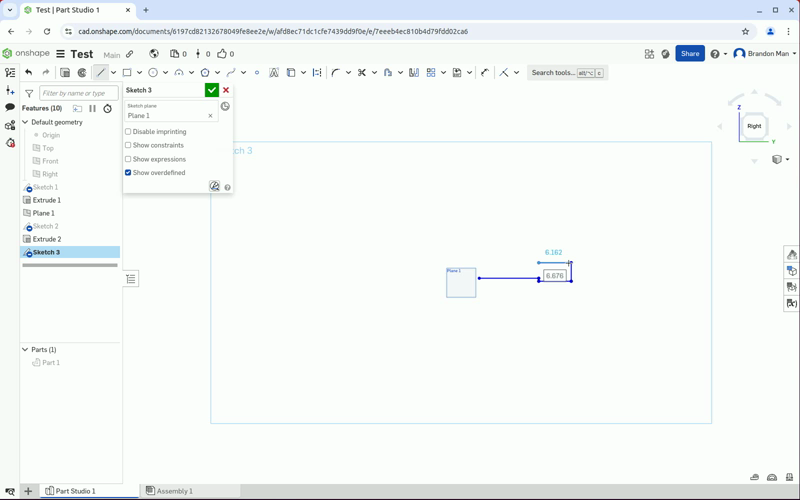
mouse_move(538, 265)
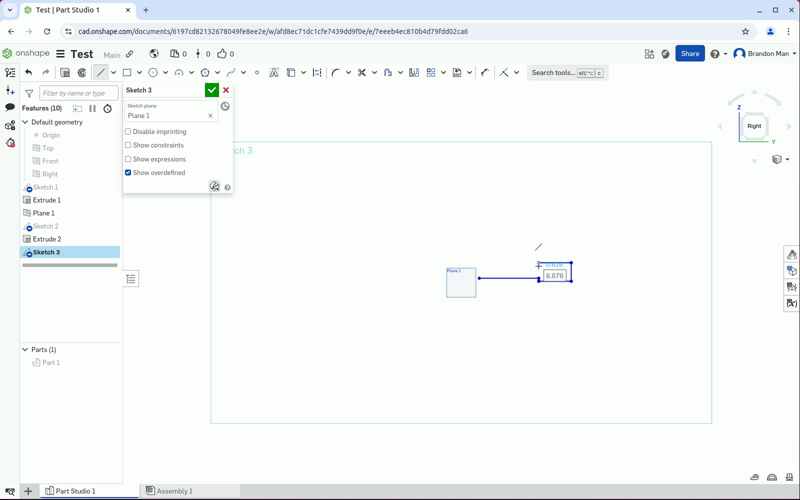
scroll(6)
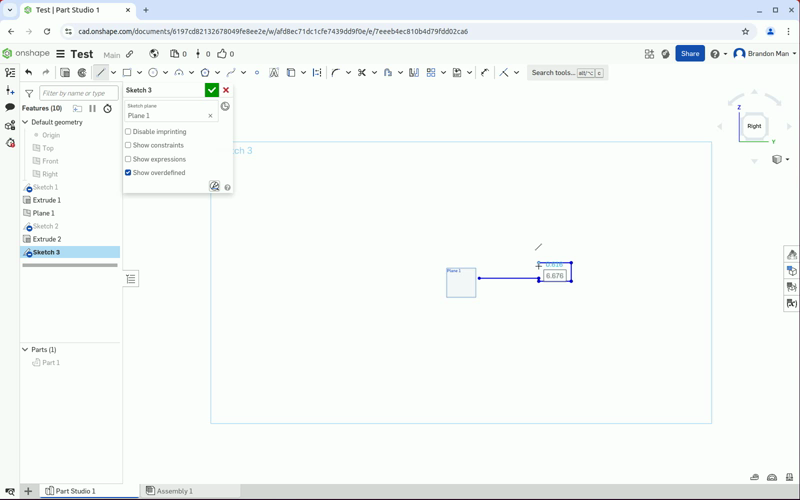
scroll(6)
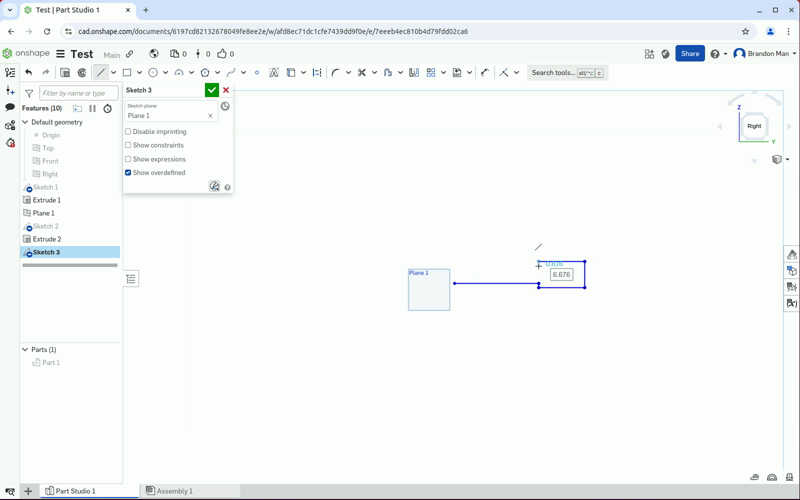
scroll(6)
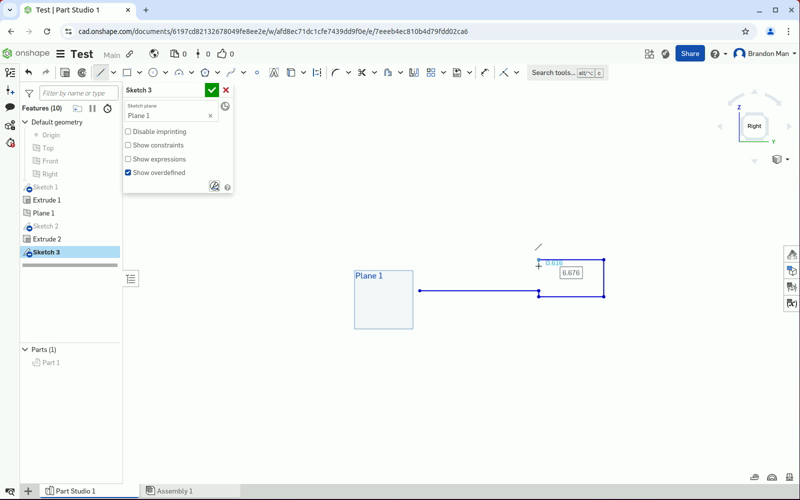
scroll(6)
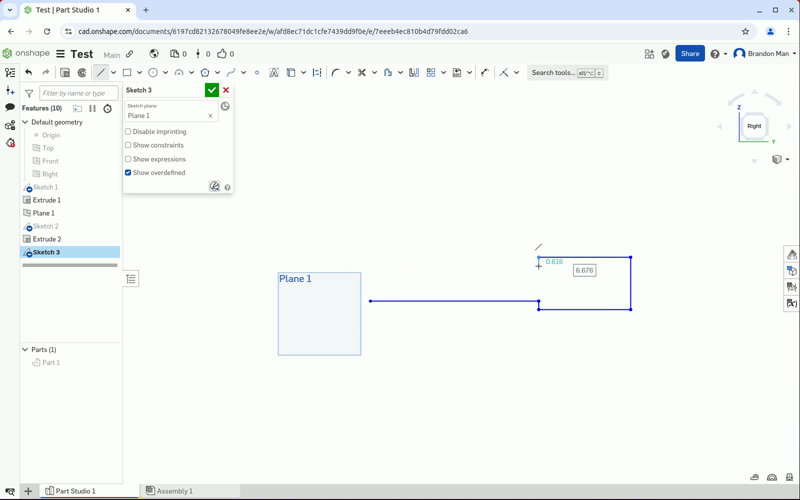
scroll(6)
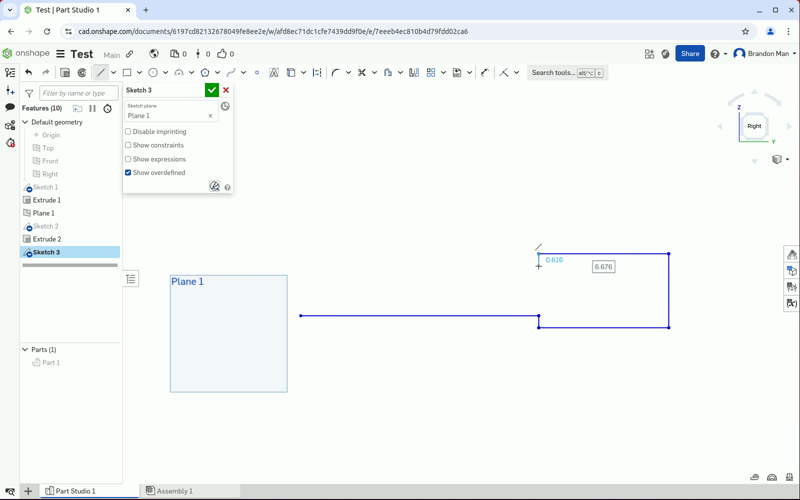
scroll(6)
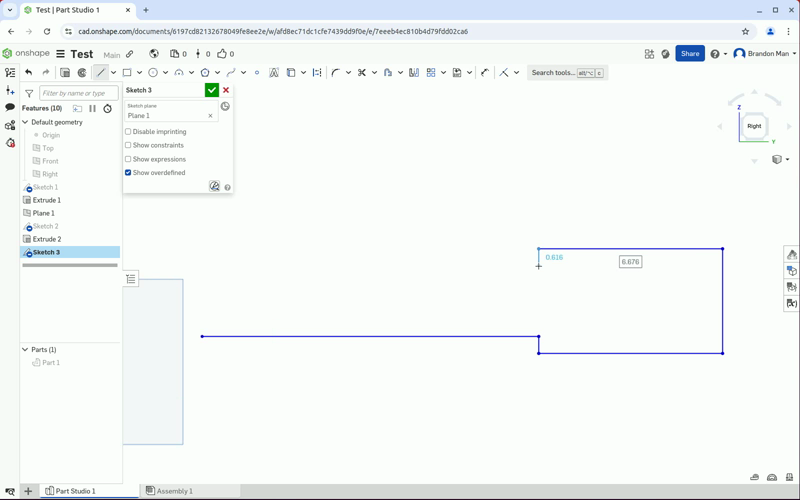
scroll(6)
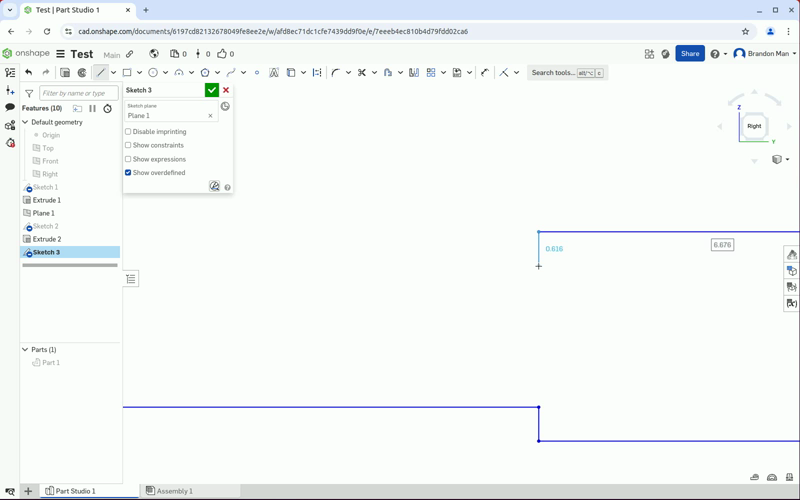
click(538, 265)
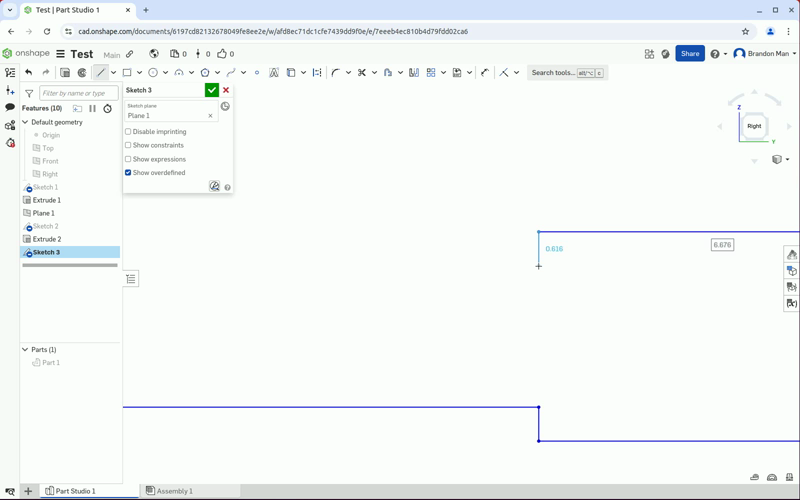
scroll(-6)
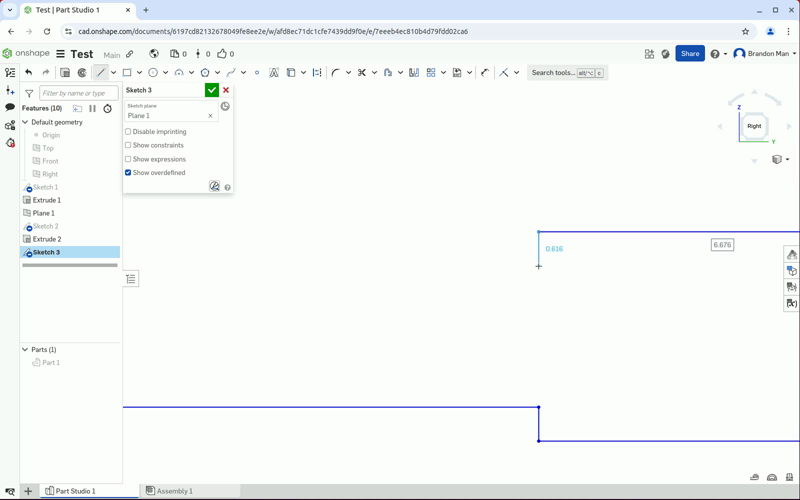
scroll(-6)
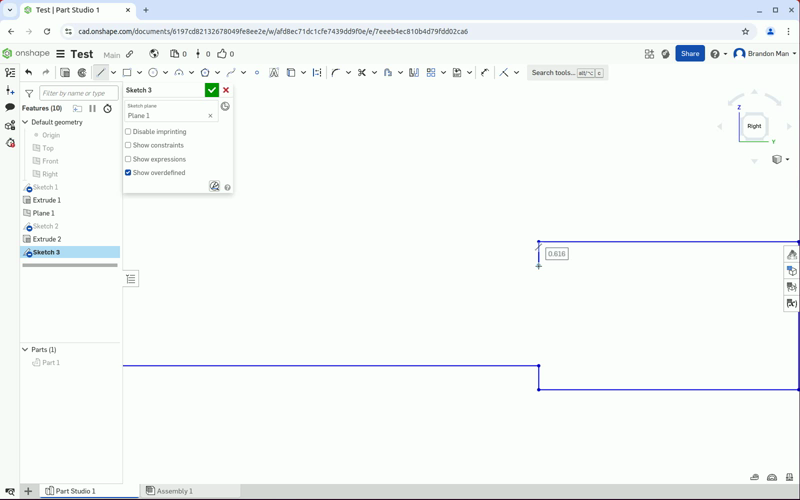
scroll(-6)
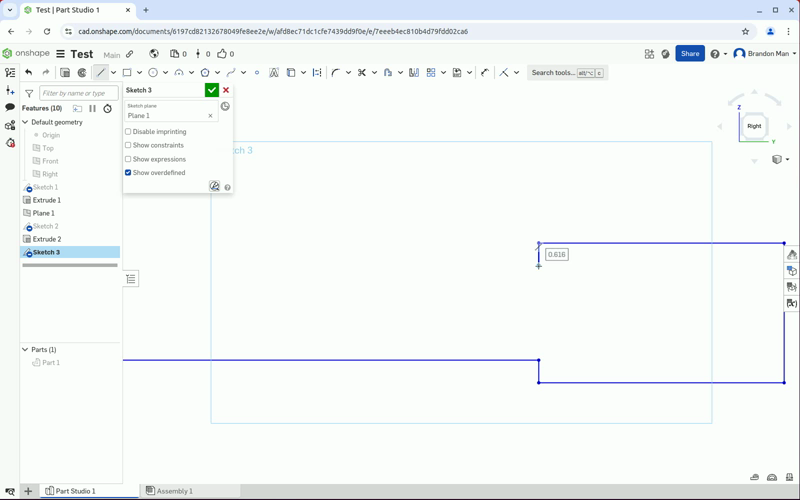
scroll(-6)
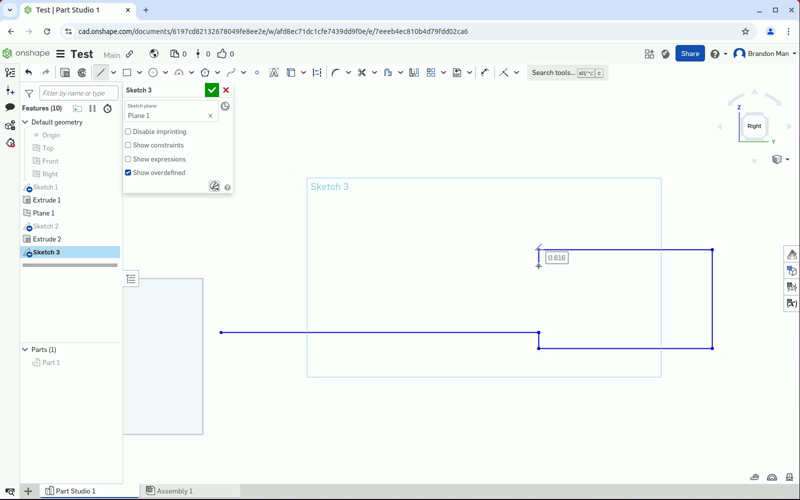
scroll(-6)
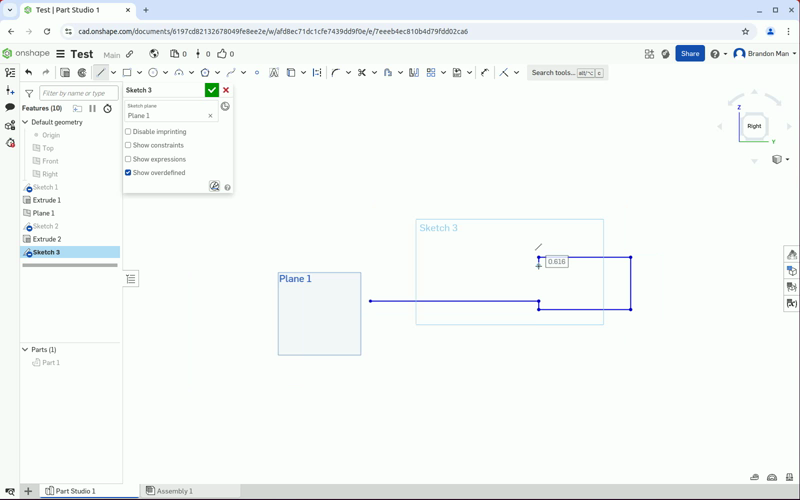
scroll(-6)
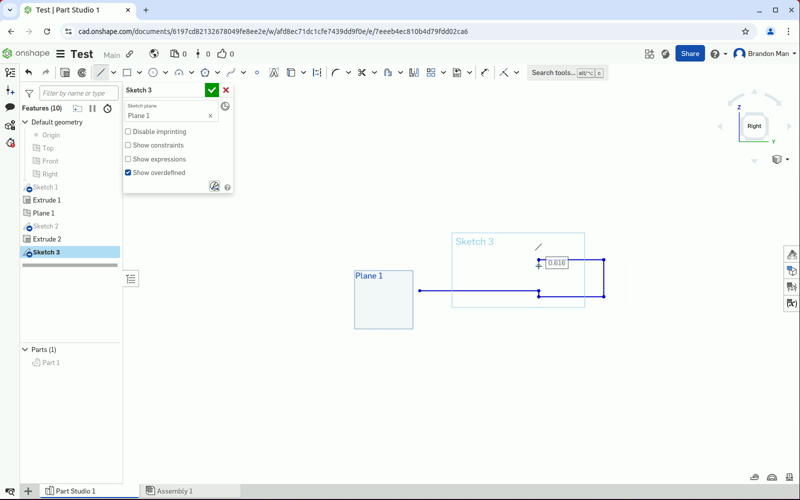
scroll(-6)
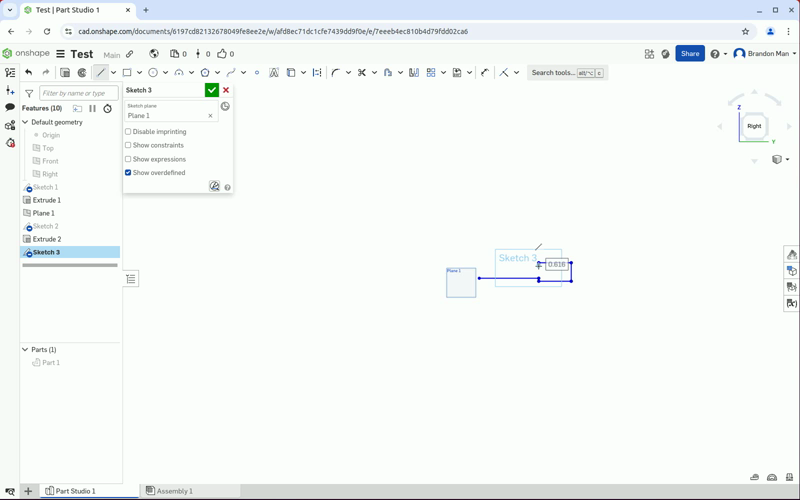
key_up(shift)
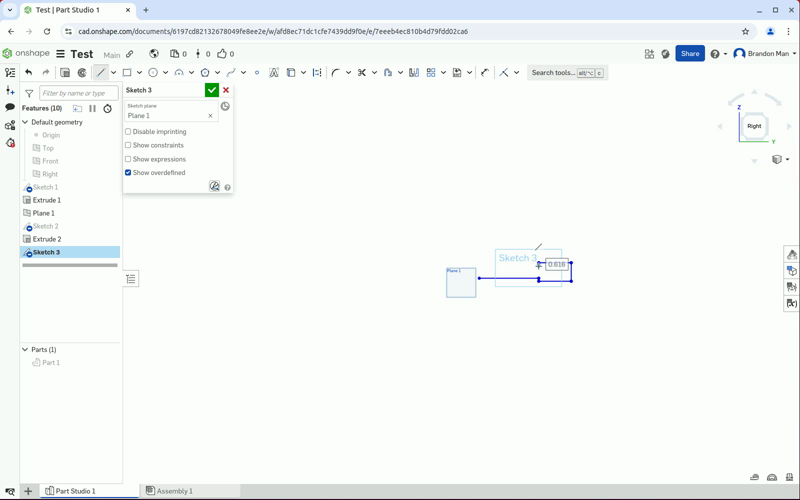
key_down(shift)
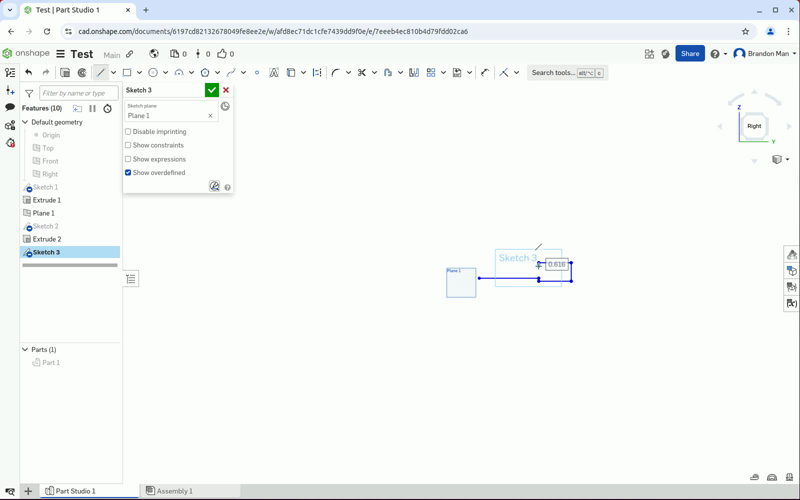
mouse_move(568, 265)
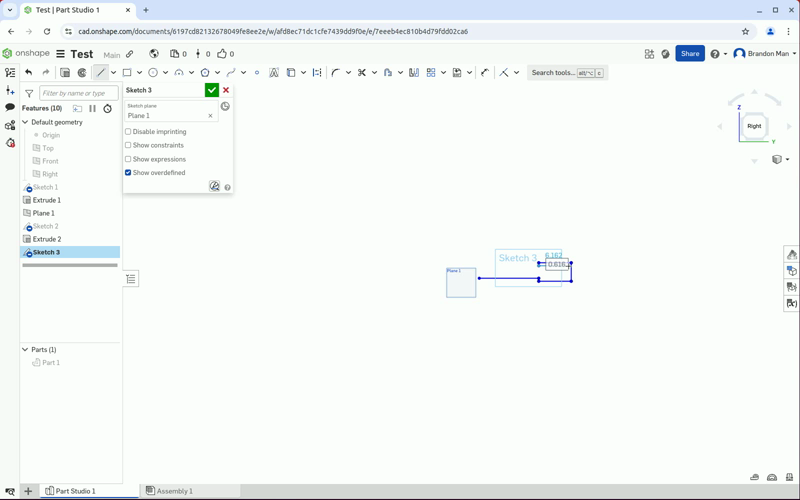
mouse_move(479, 265)
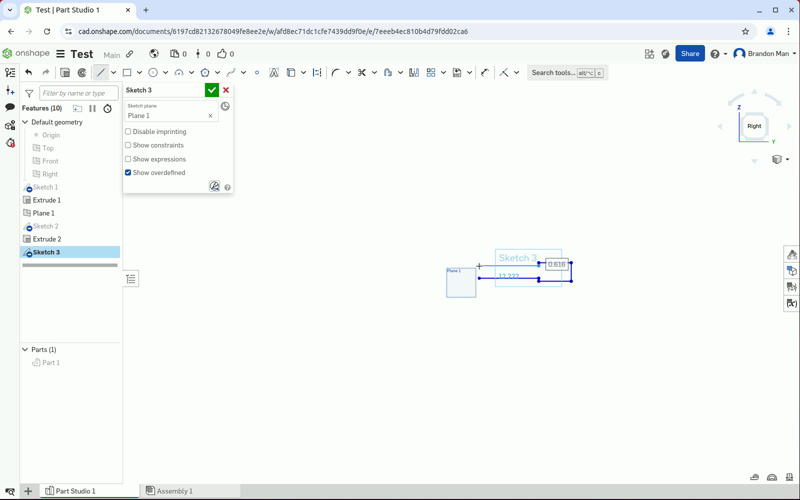
click(479, 265)
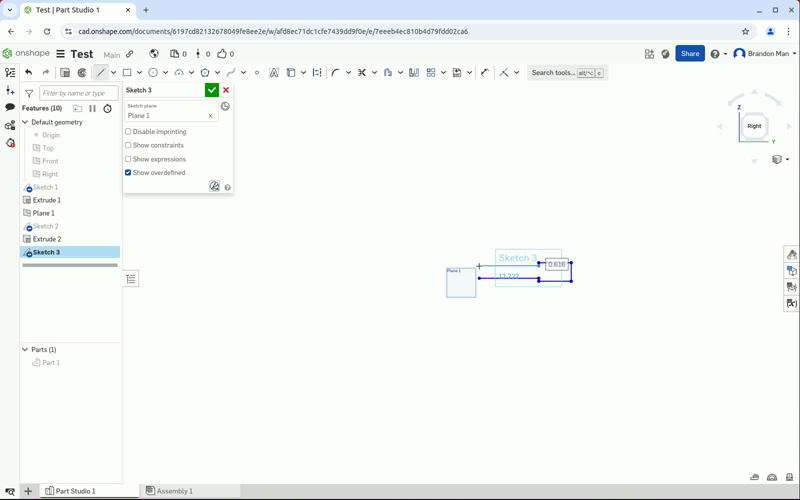
key_up(shift)
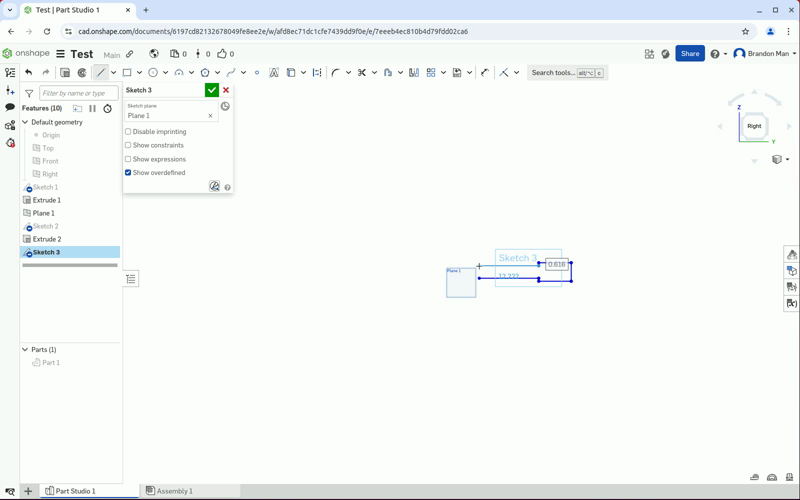
mouse_move(509, 265)
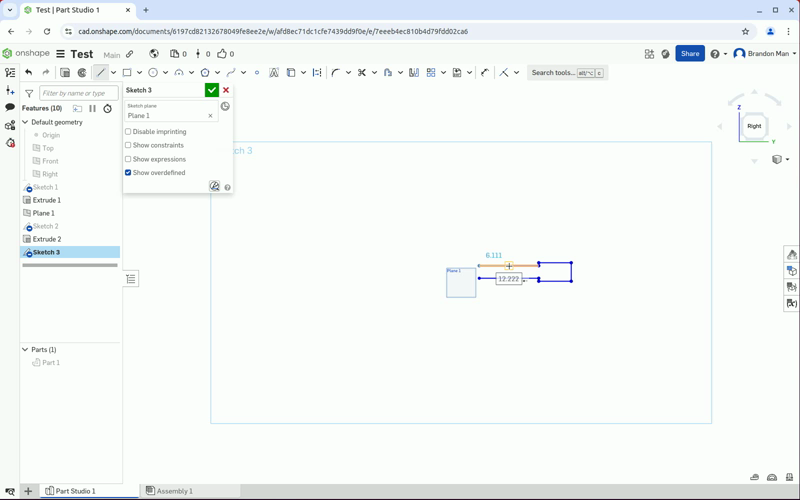
key_down(shift)
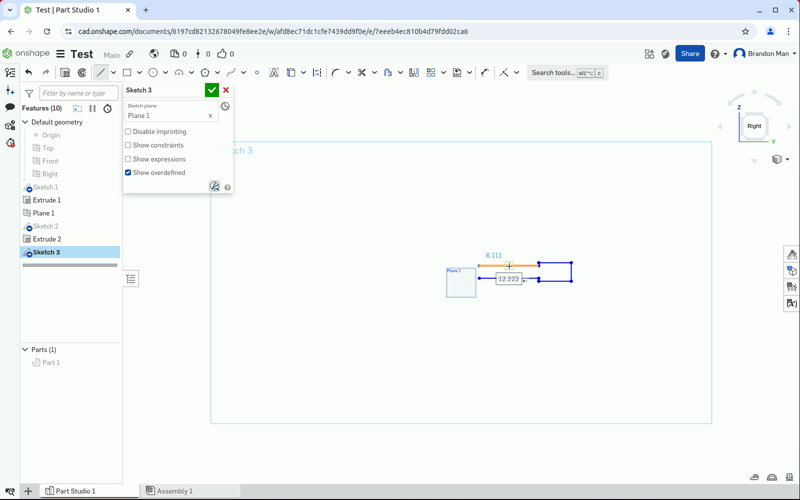
mouse_move(479, 278)
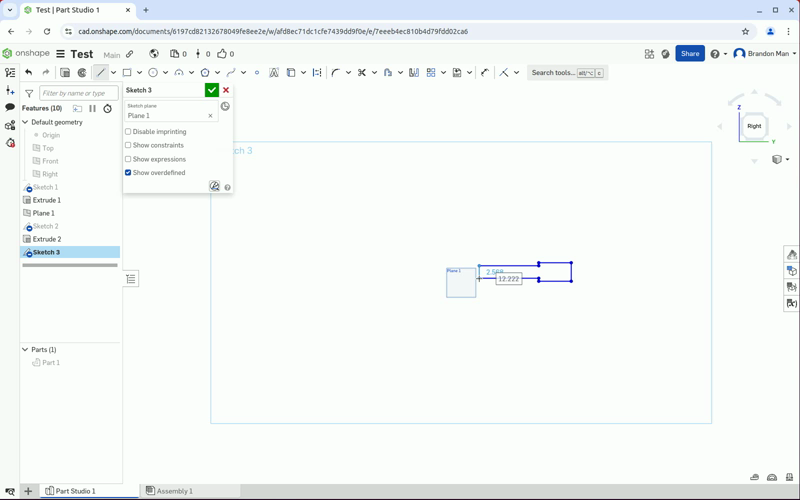
key_up(shift)
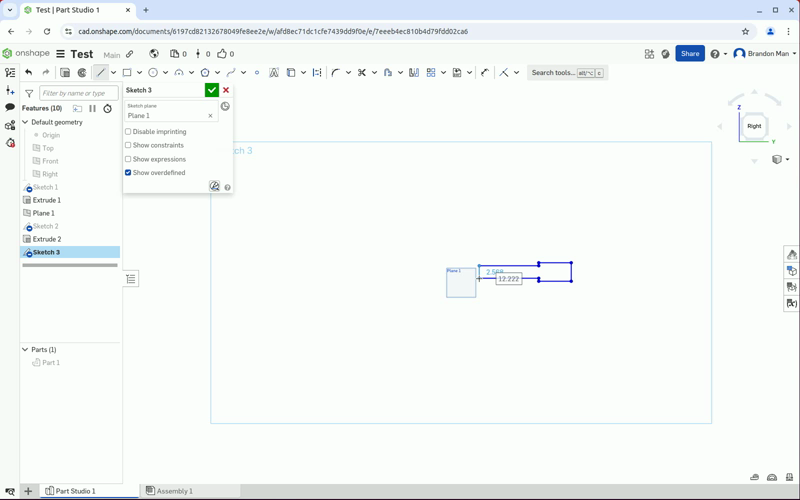
click(479, 278)
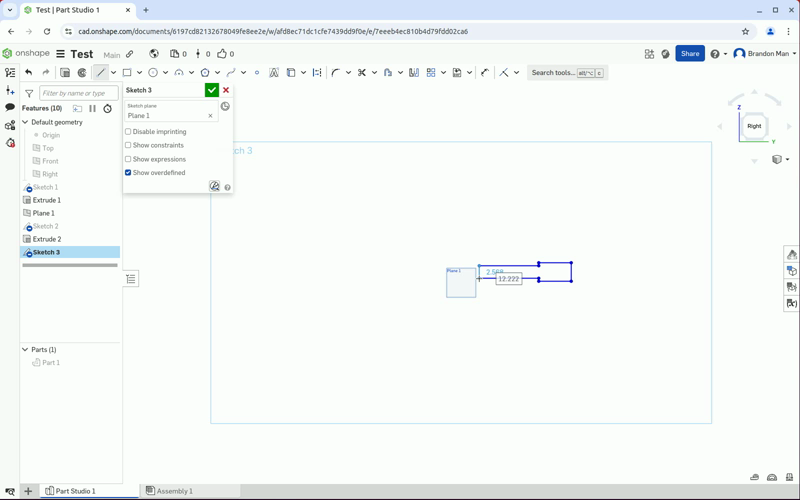
key(esc)
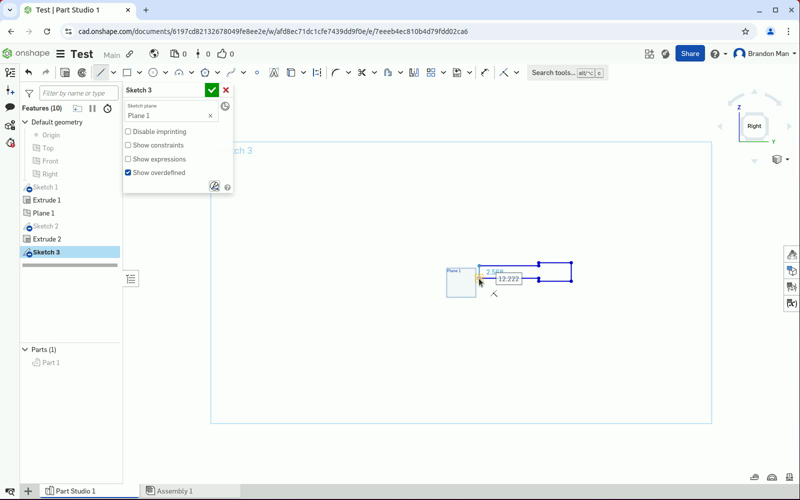
mouse_move(510, 275)
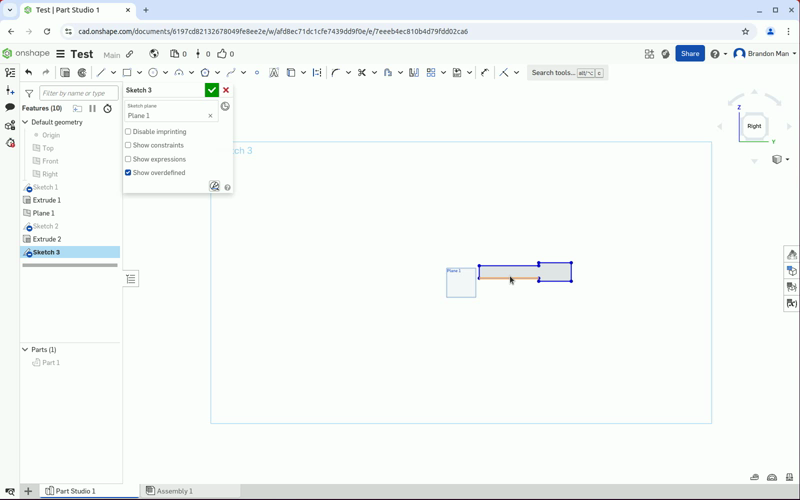
scroll(6)
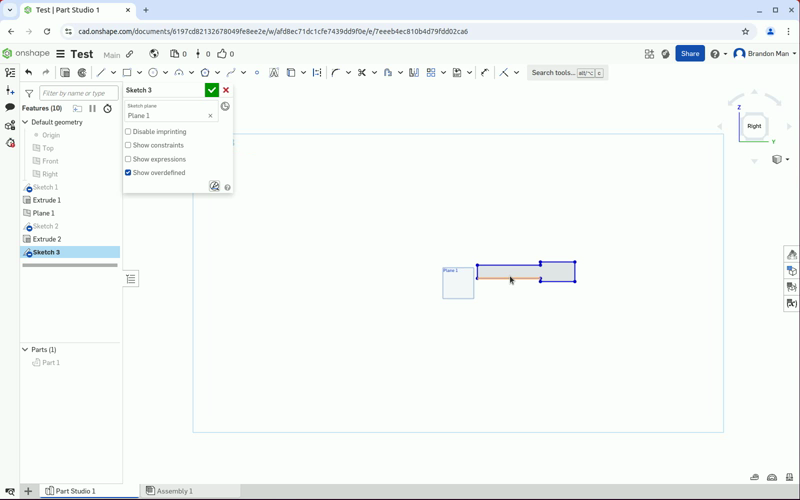
scroll(6)
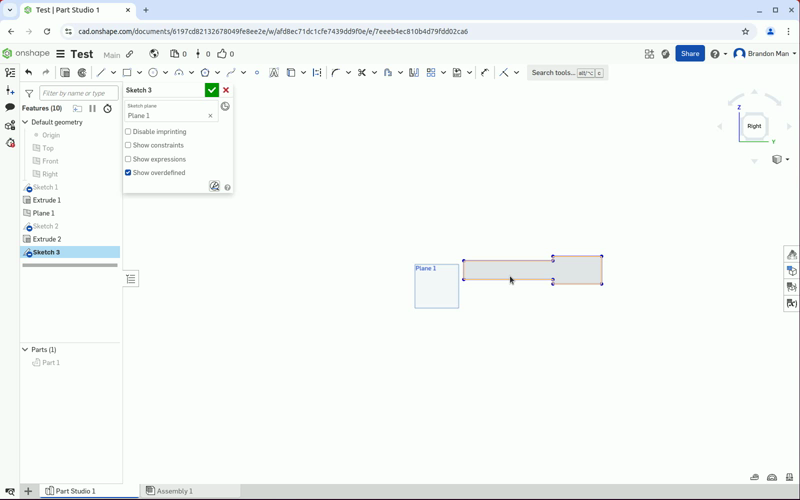
scroll(6)
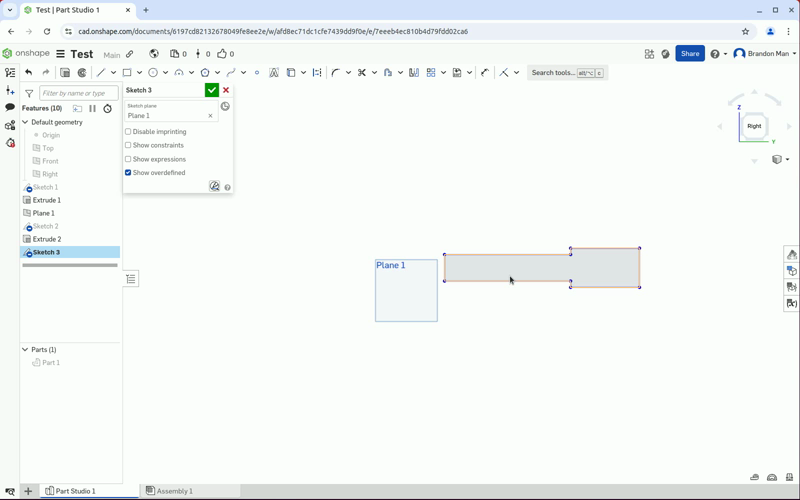
scroll(6)
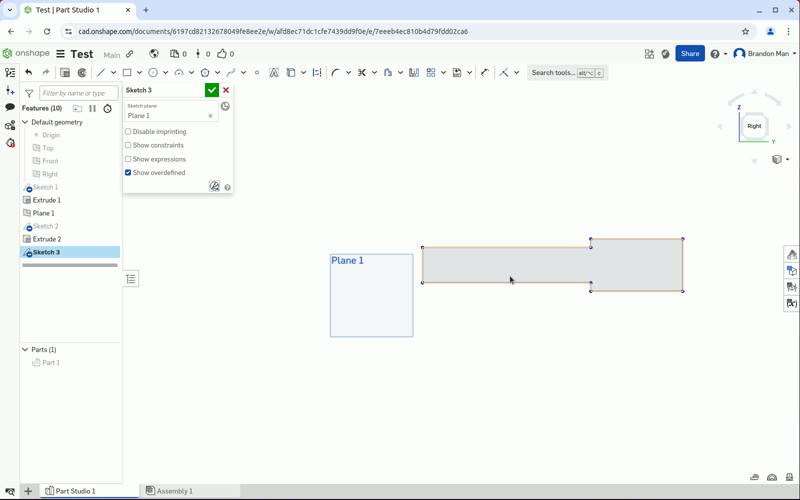
scroll(6)
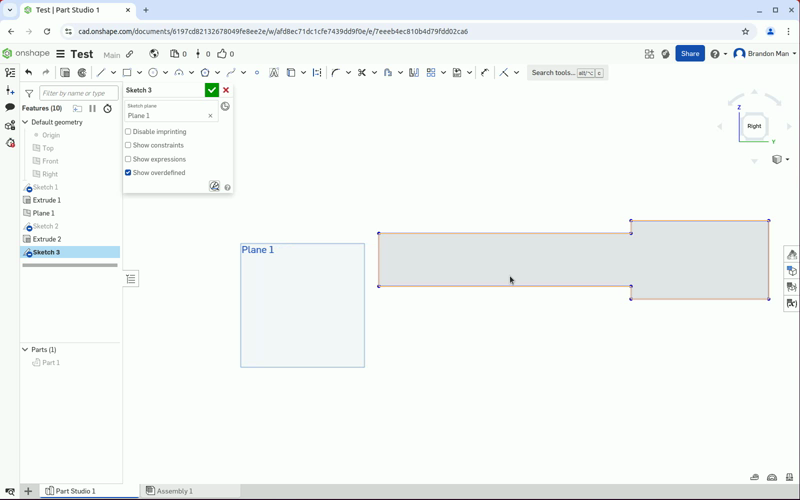
scroll(6)
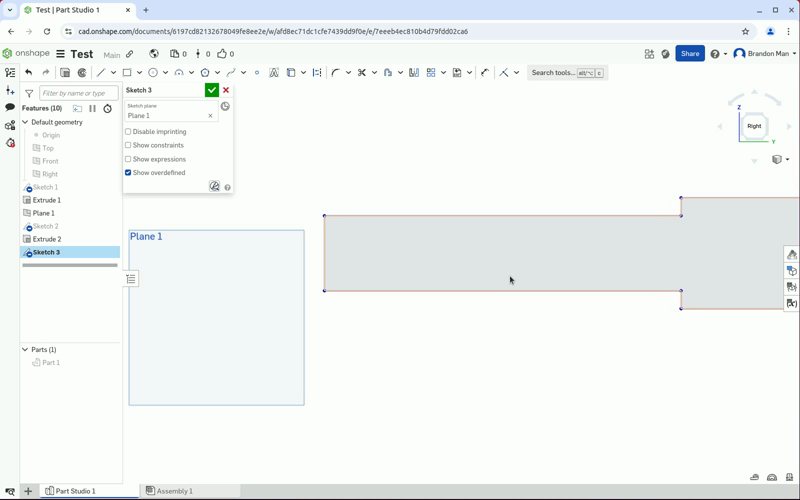
scroll(6)
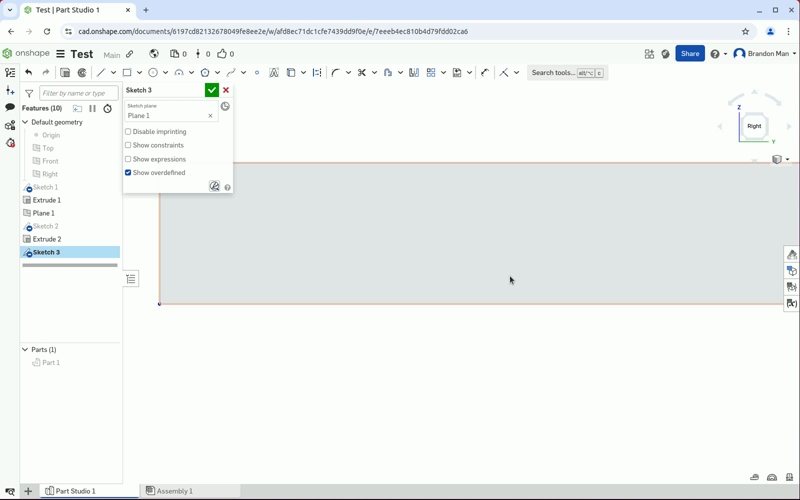
click(510, 275)
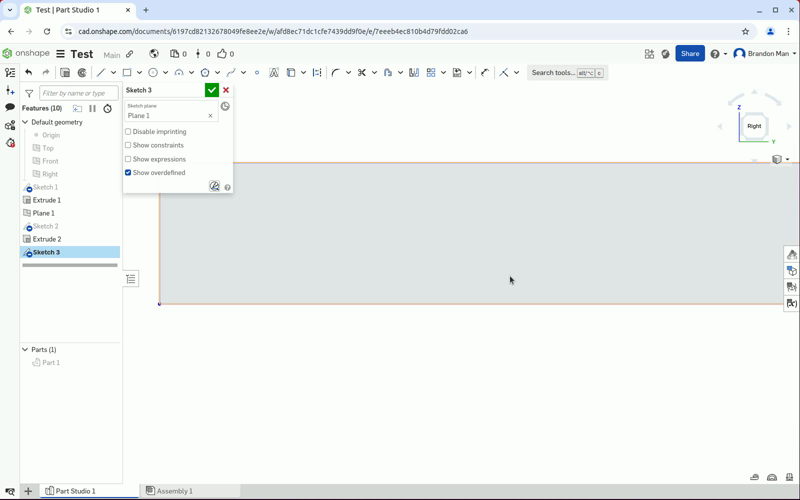
scroll(-6)
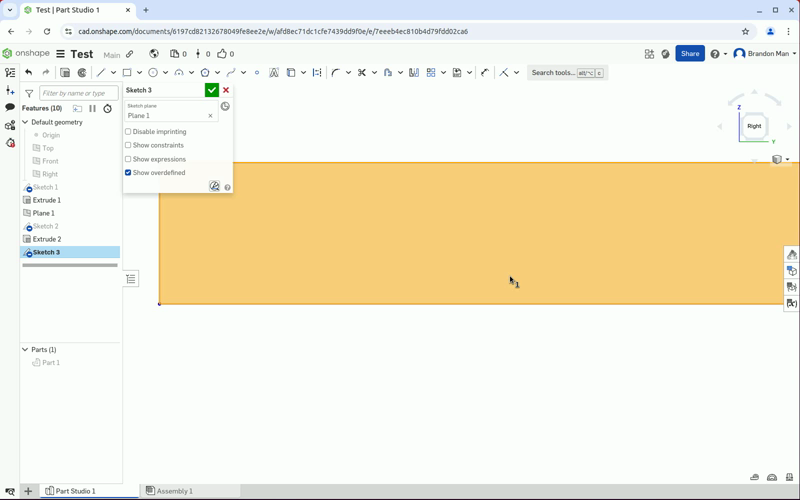
scroll(-6)
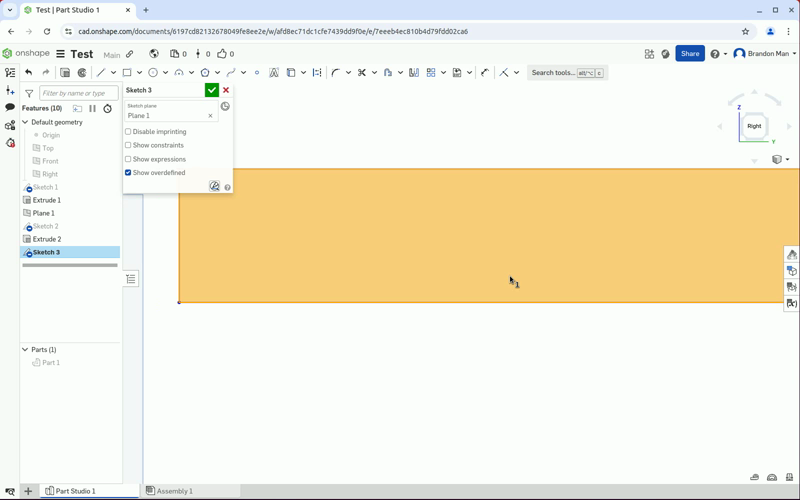
scroll(-6)
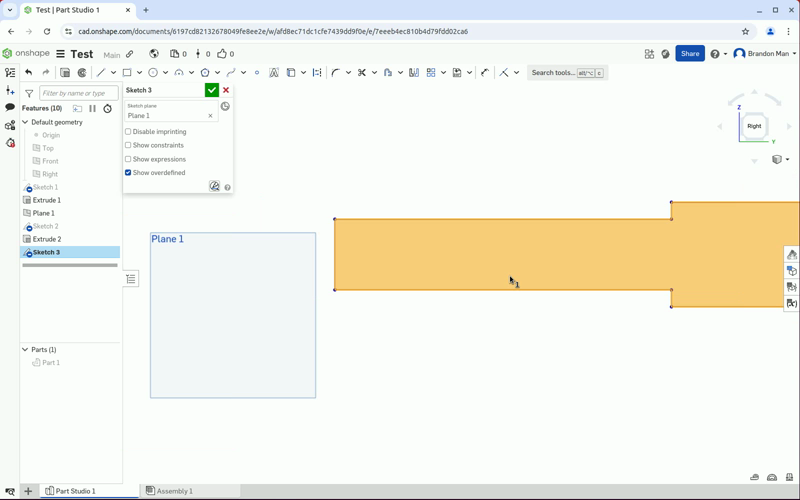
scroll(-6)
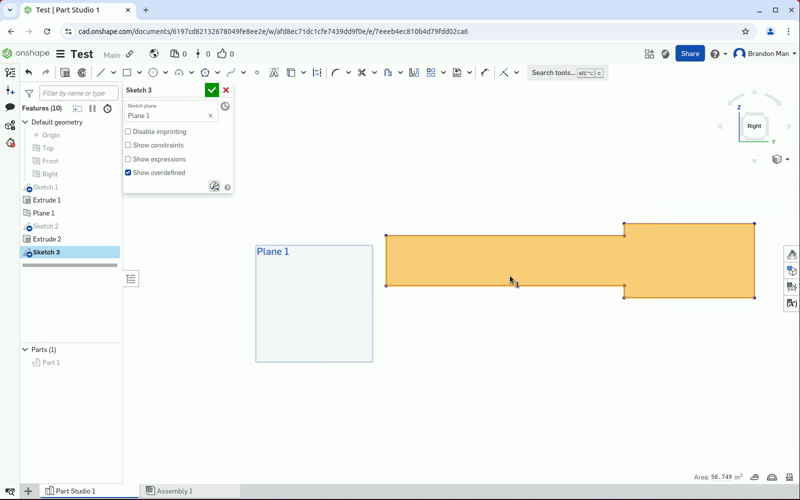
scroll(-6)
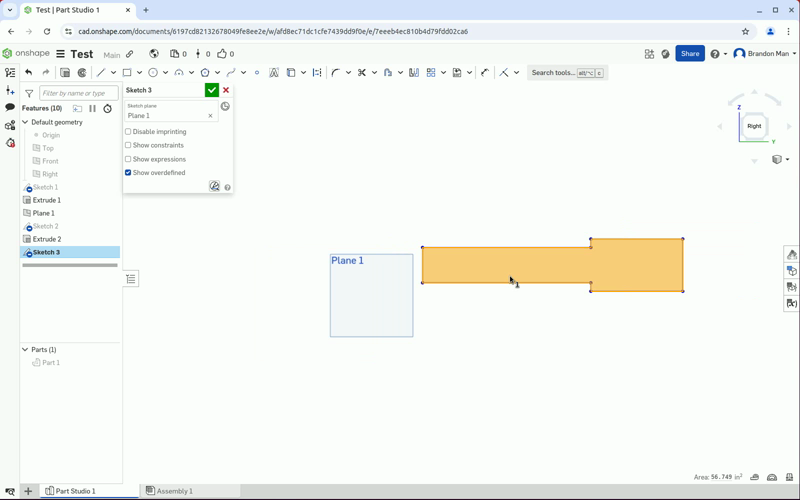
scroll(-6)
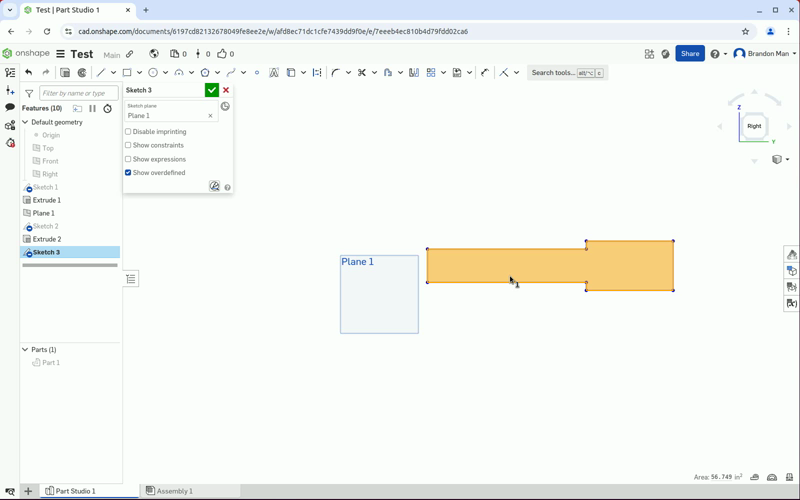
scroll(-6)
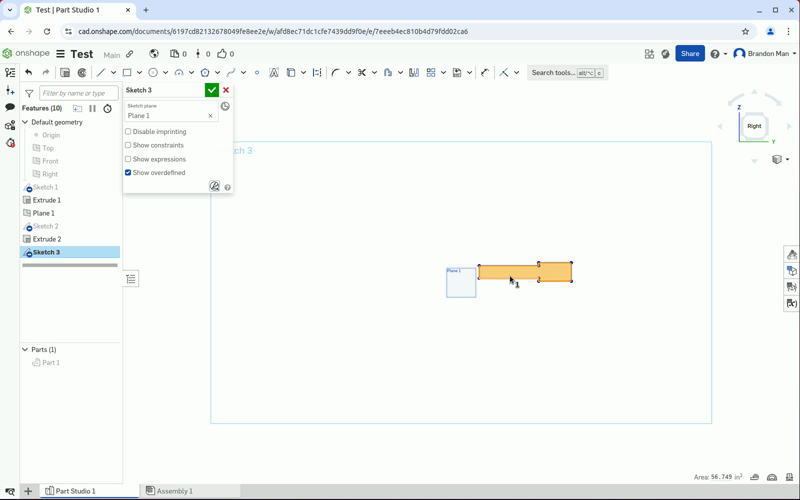
mouse_move(73, 352)
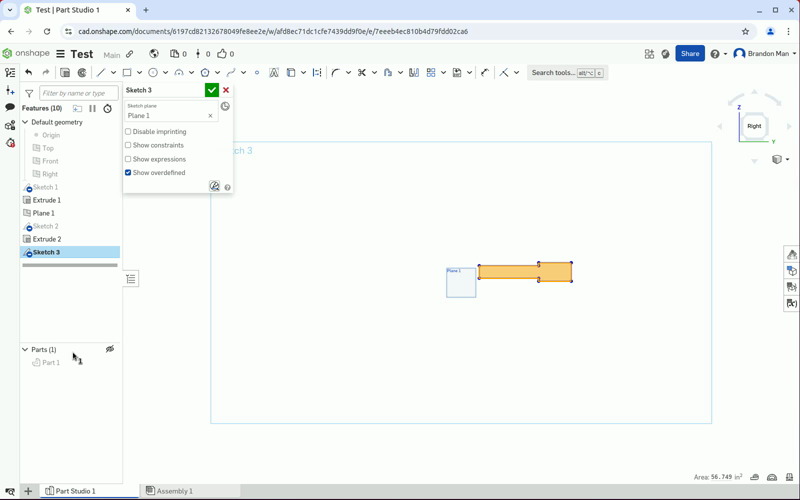
key(shift+y)
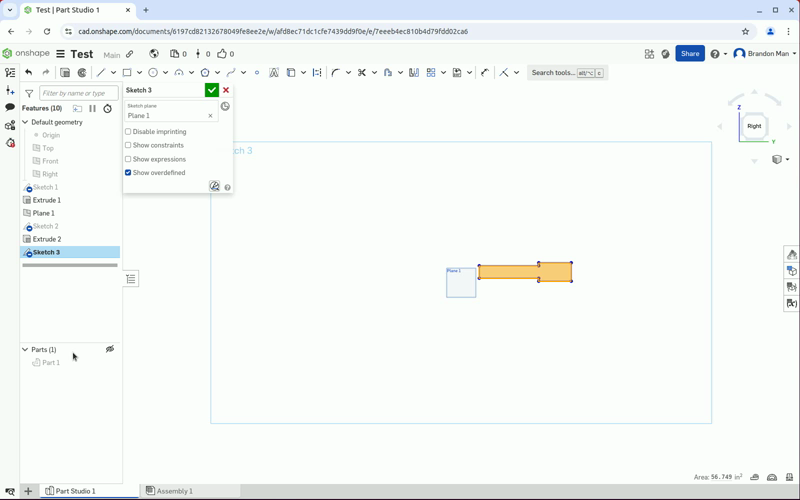
key(shift+e)
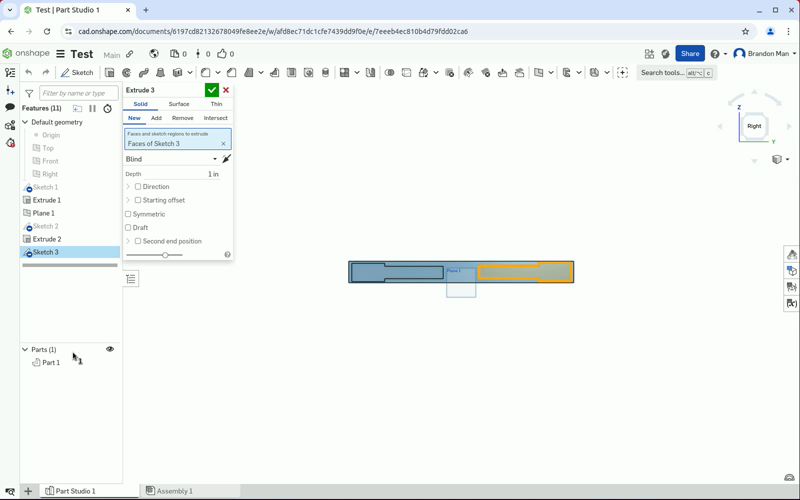
mouse_move(143, 106)
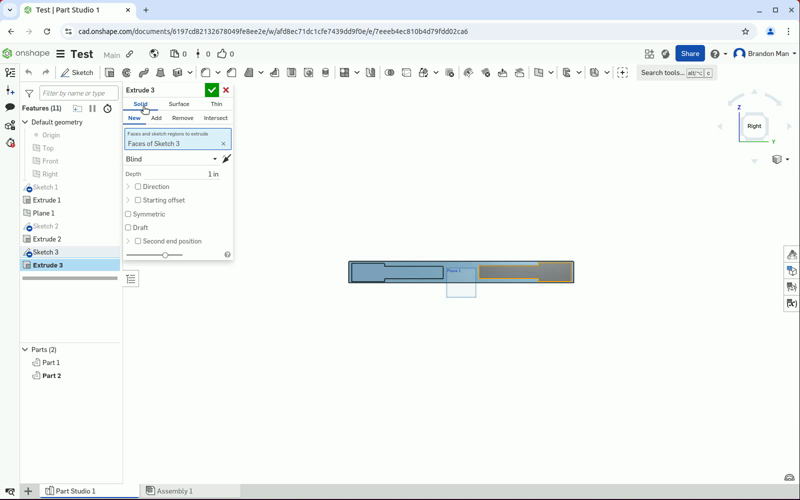
click(143, 106)
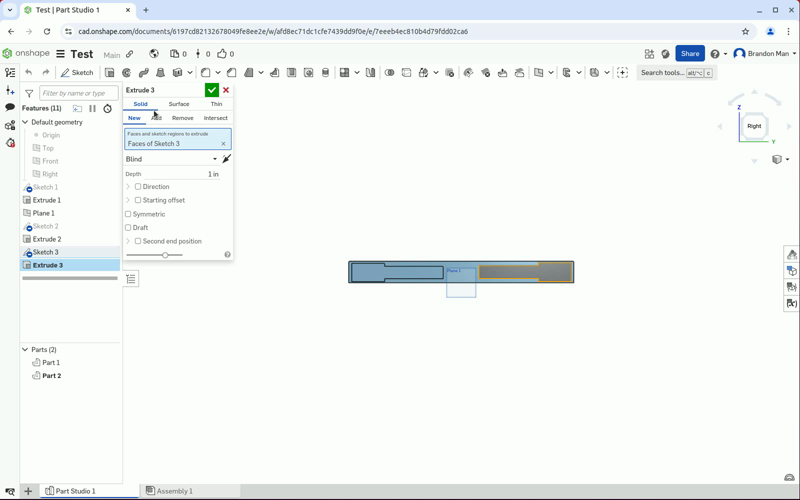
mouse_move(186, 120)
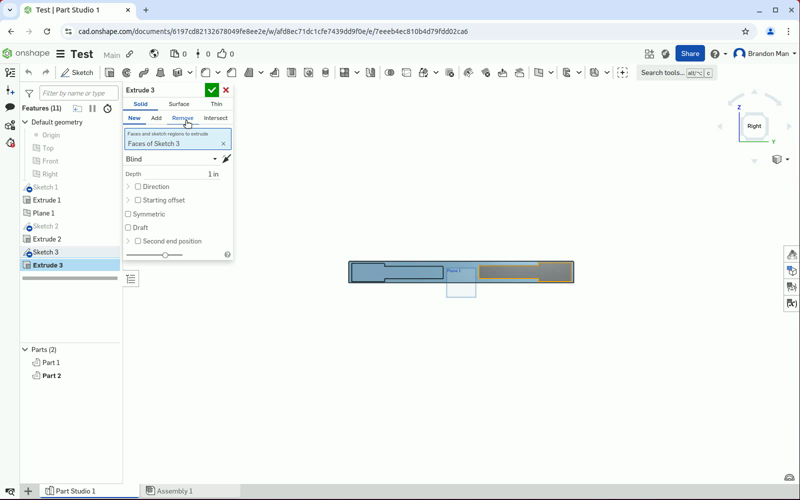
click(186, 120)
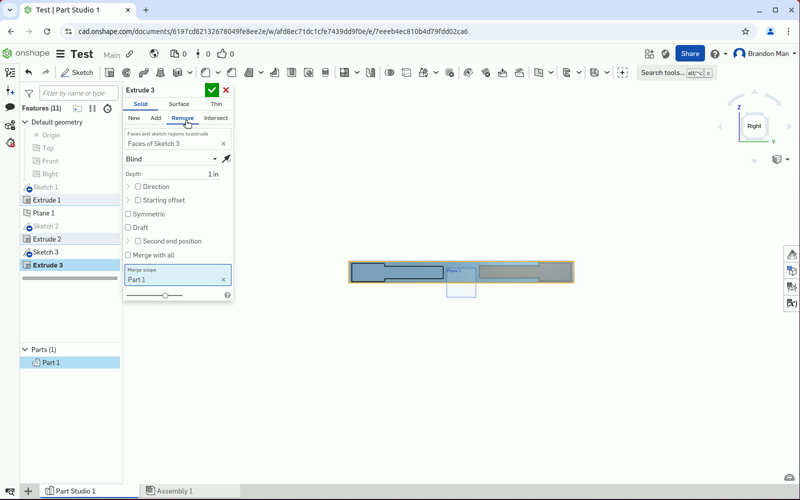
key(tab, 4)
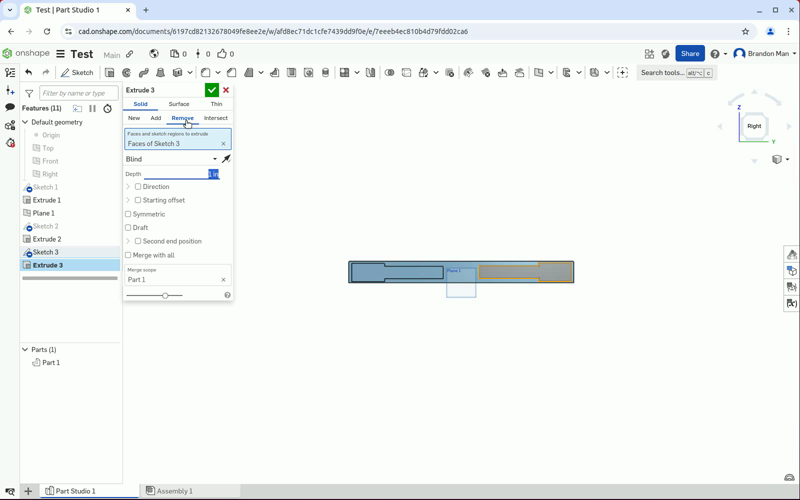
text(0.241)
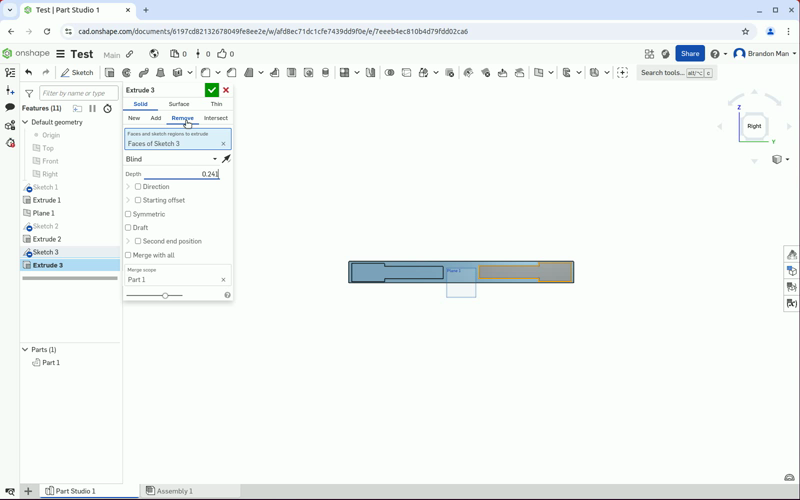
key(tab, 6)
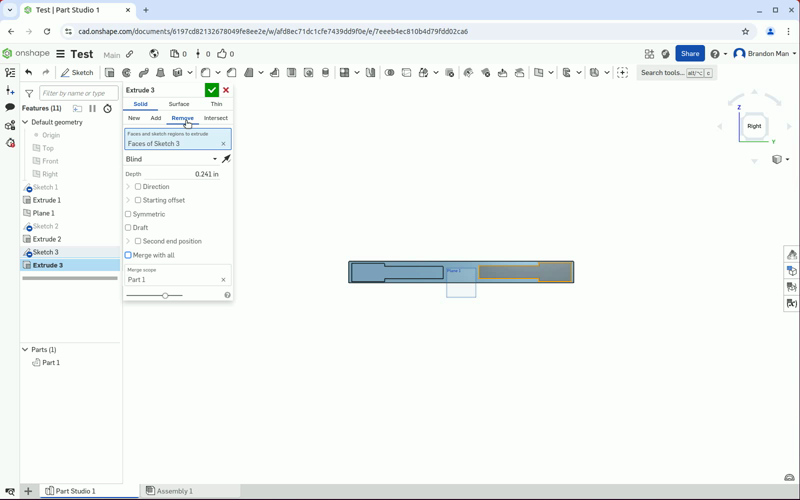
key(space)
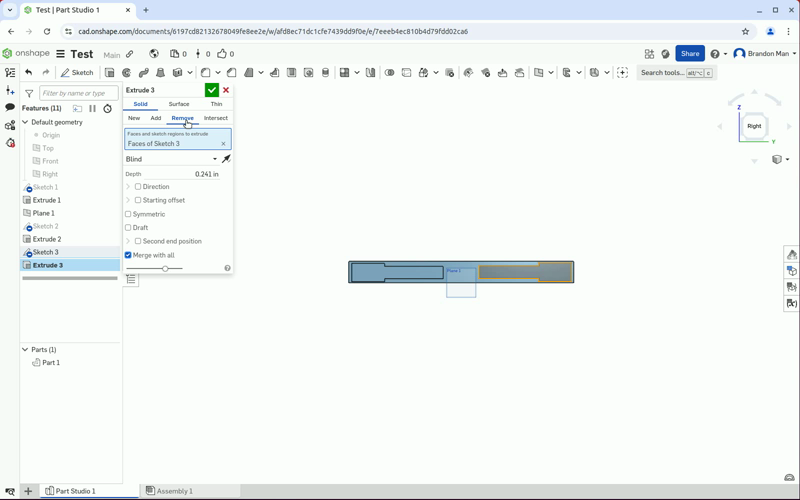
key(enter)
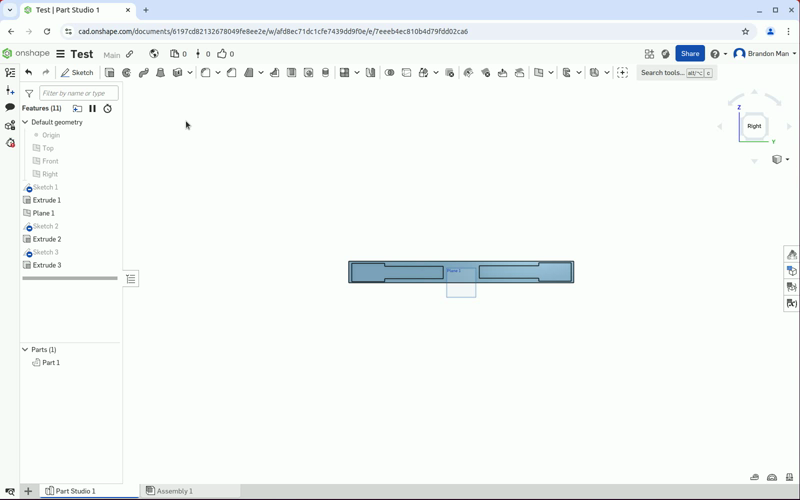
key(shift+h)
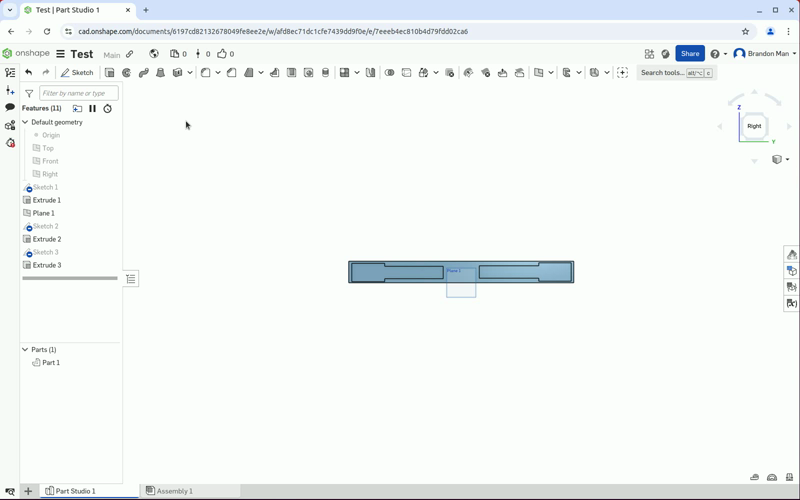
key(shift+h)
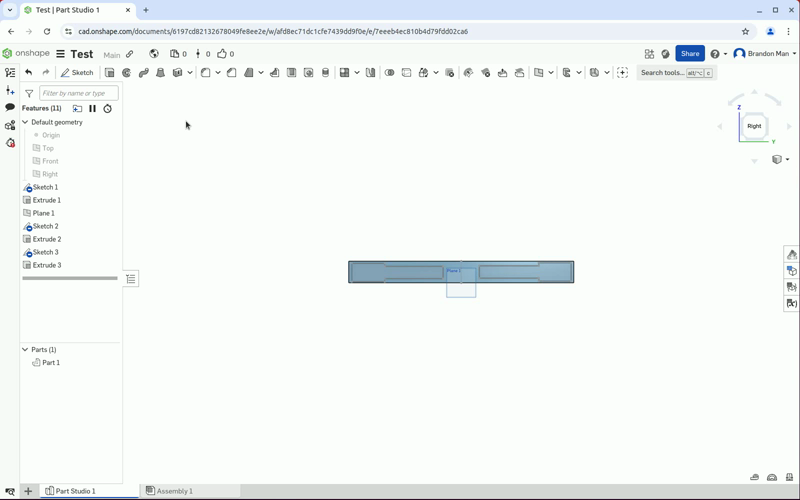
key(shift+7)
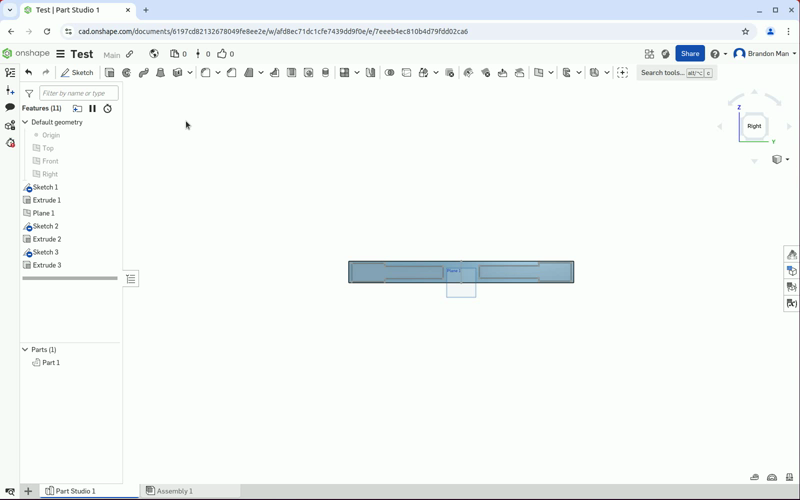
key(right, 2)
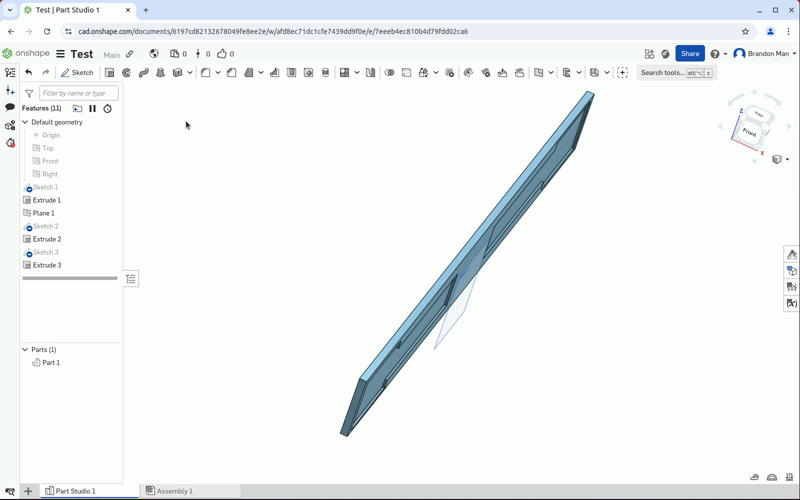
key(down, 2)
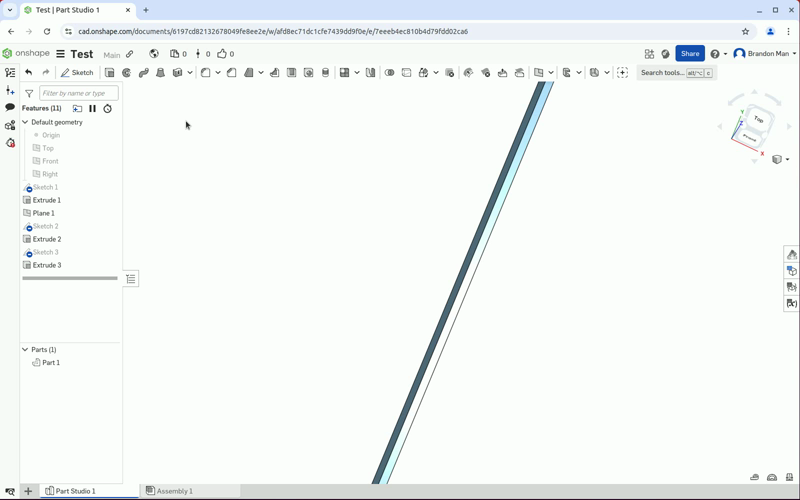
key(up, 2)
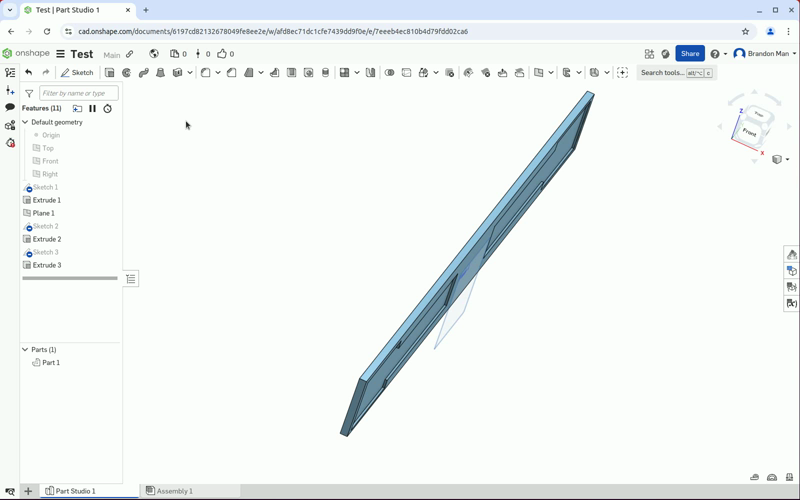
key(left, 2)
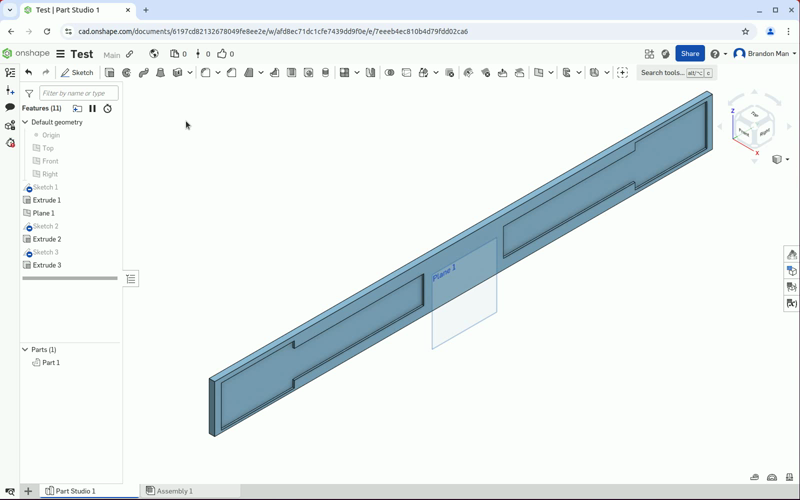
mouse_move(73, 189)
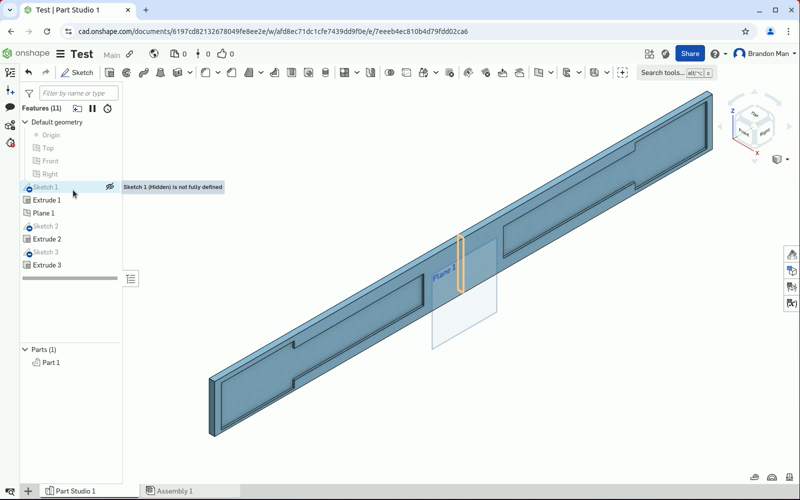
click(73, 189)